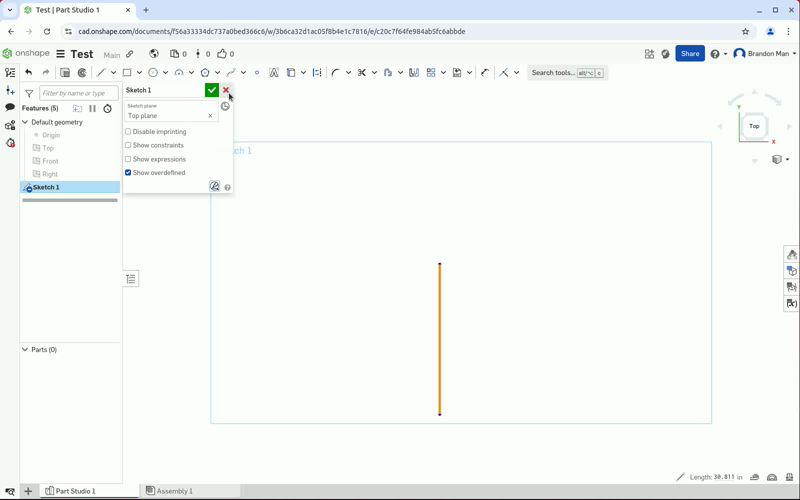
key(shift+h)
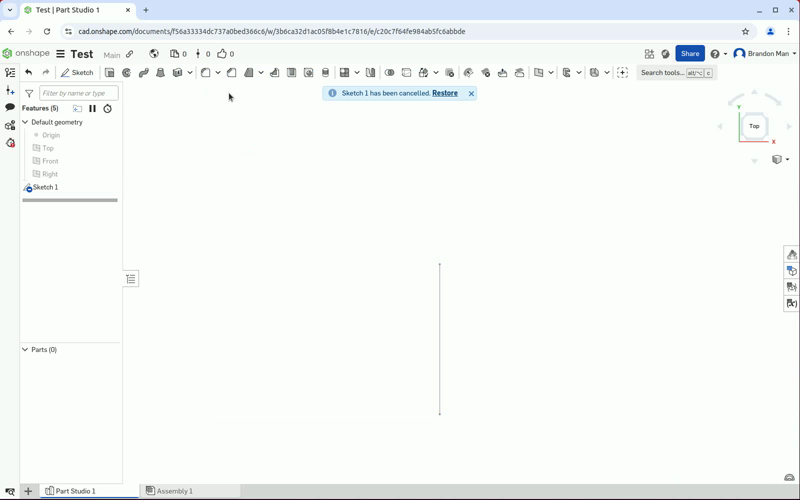
key(shift+s)
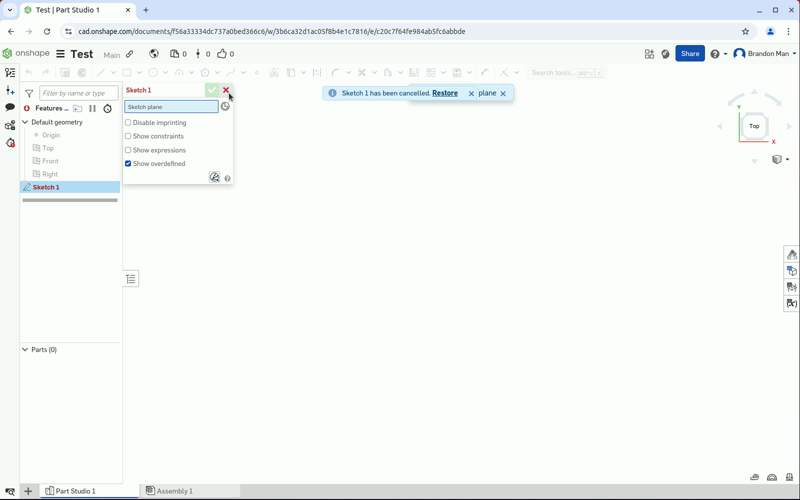
mouse_move(73, 150)
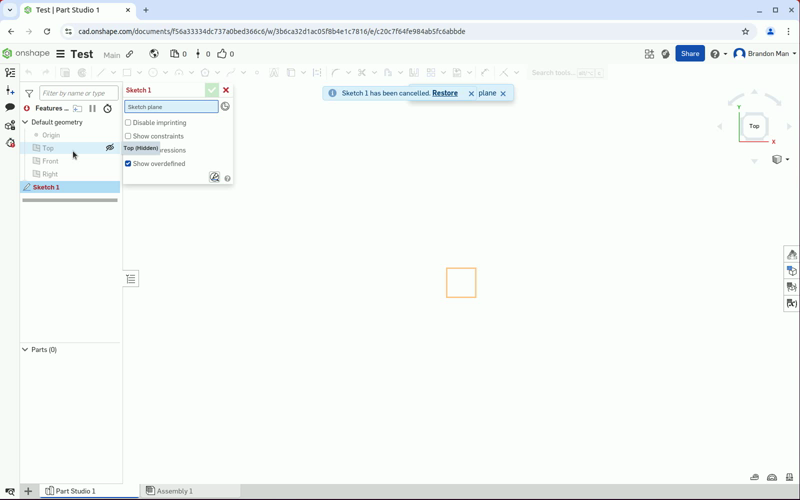
click(73, 150)
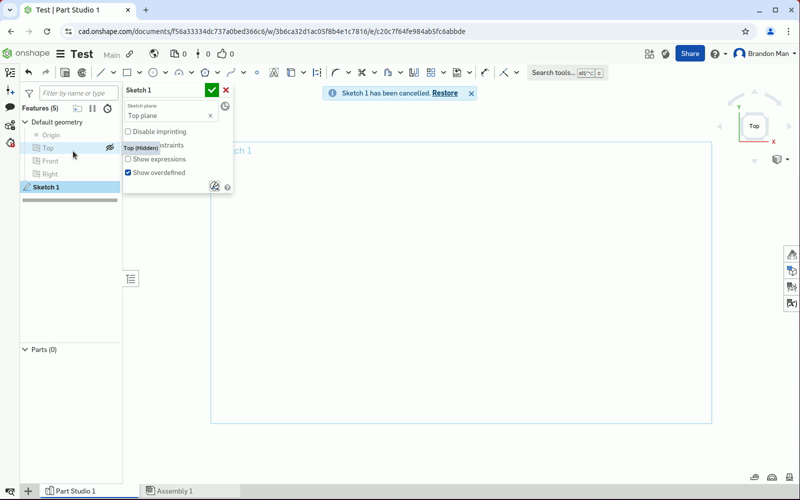
mouse_move(73, 352)
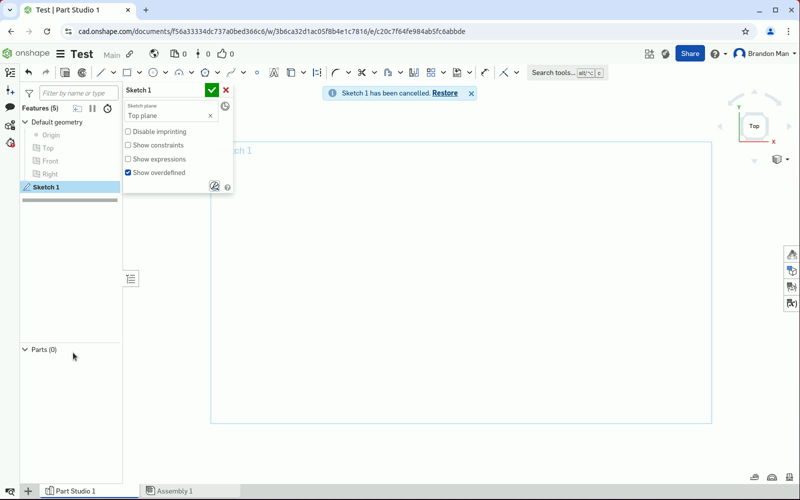
key(y)
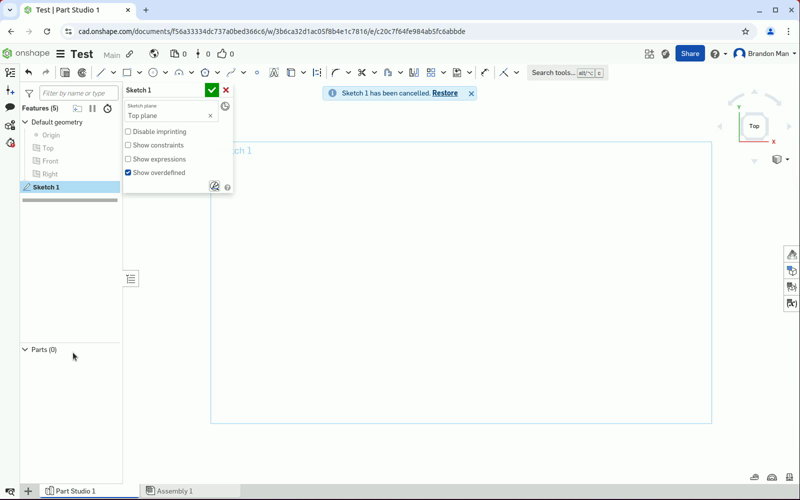
key(a)
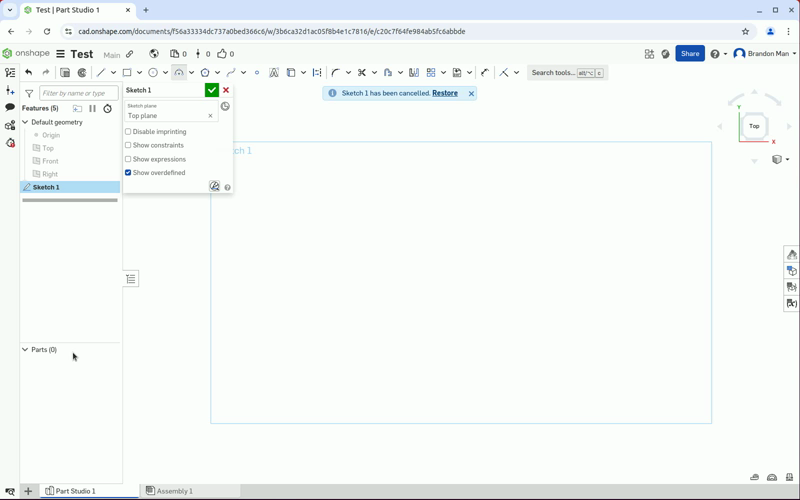
key_down(shift)
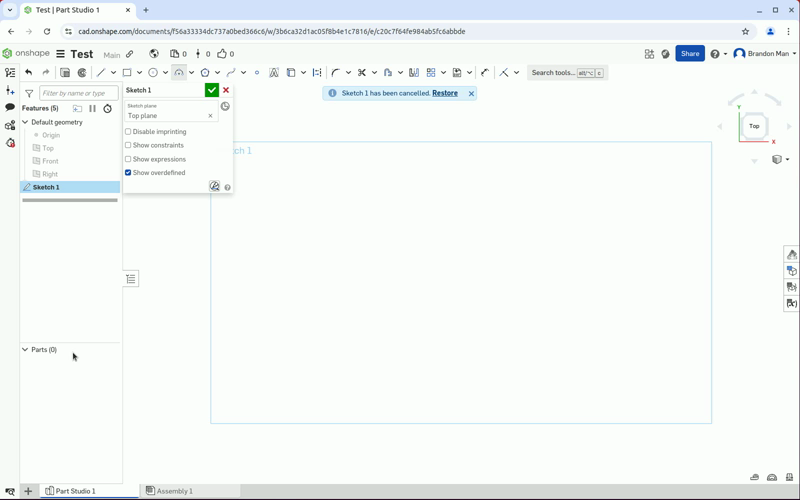
mouse_move(528, 258)
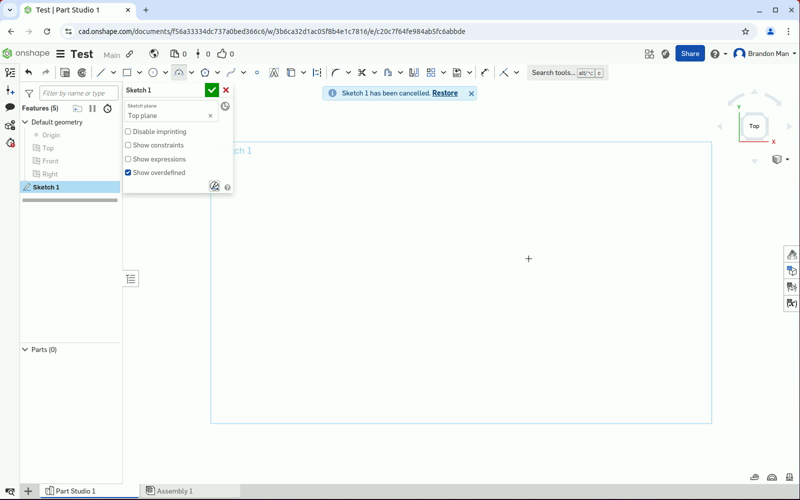
click(528, 258)
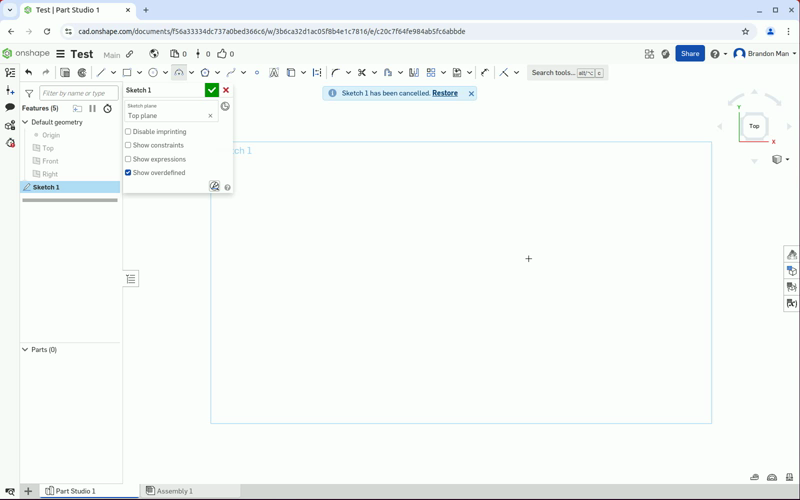
key_up(shift)
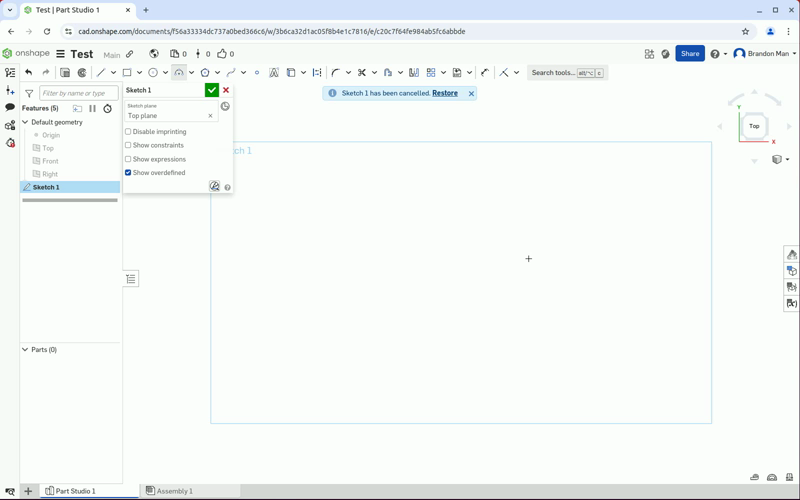
key_down(shift)
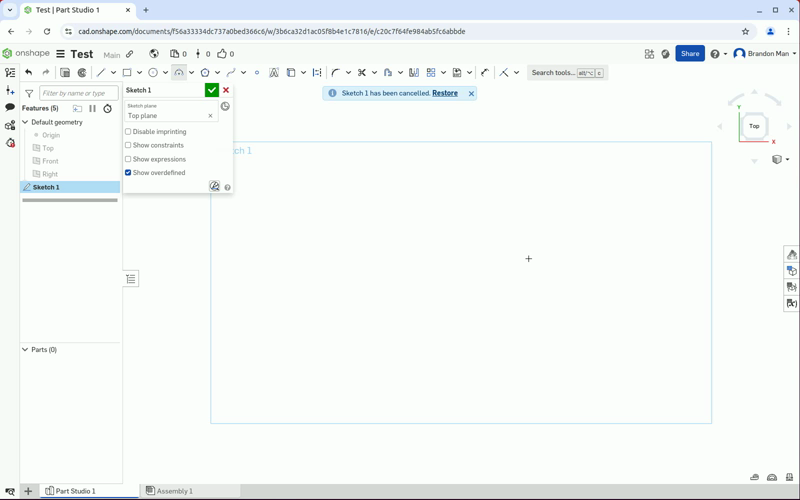
mouse_move(560, 258)
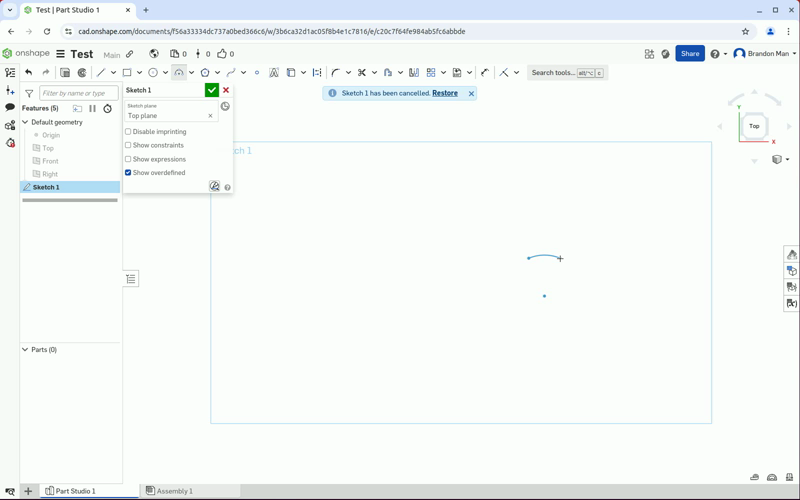
click(560, 258)
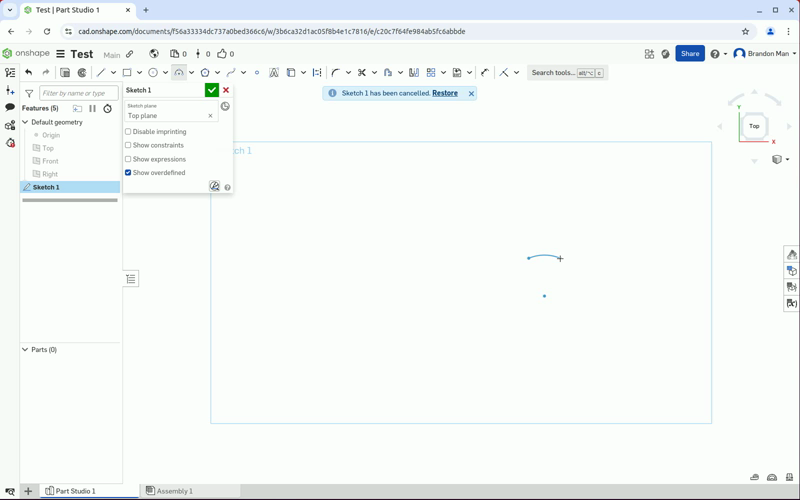
mouse_move(544, 262)
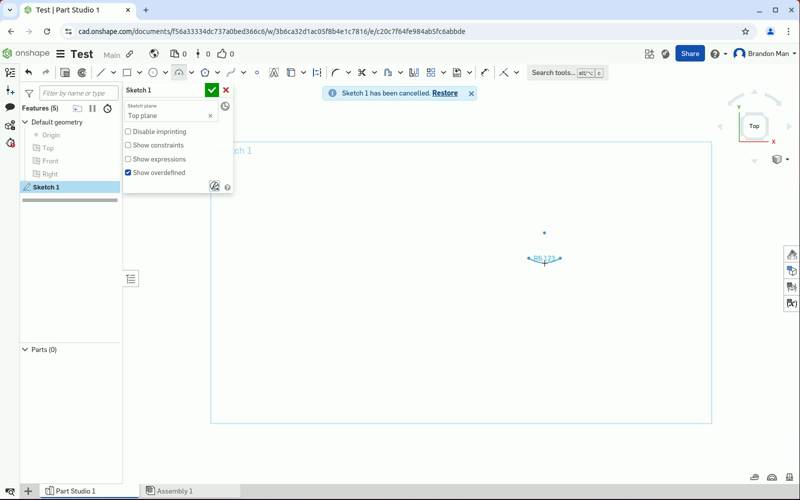
click(544, 262)
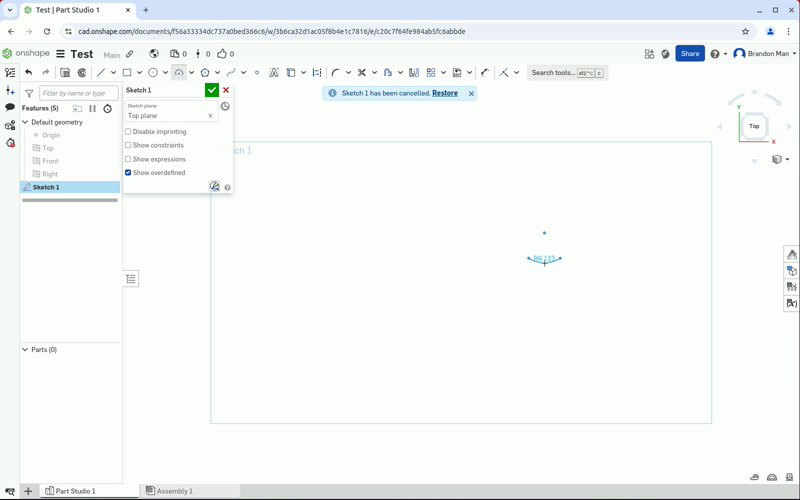
key_up(shift)
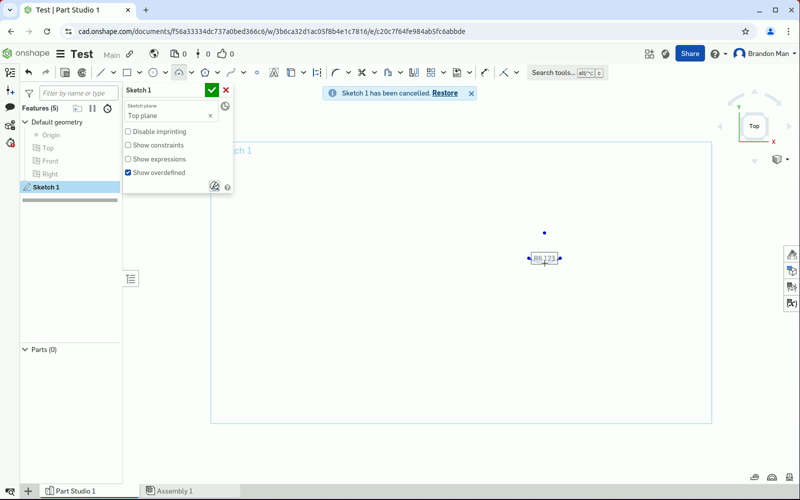
mouse_move(560, 258)
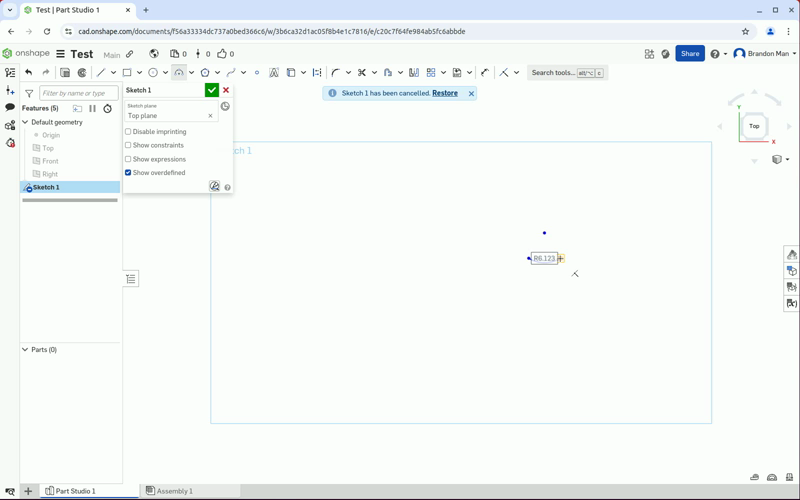
click(560, 258)
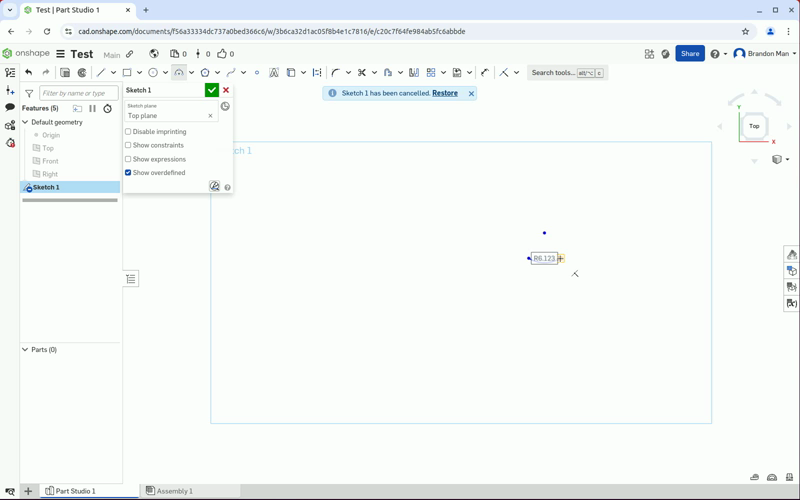
mouse_move(528, 258)
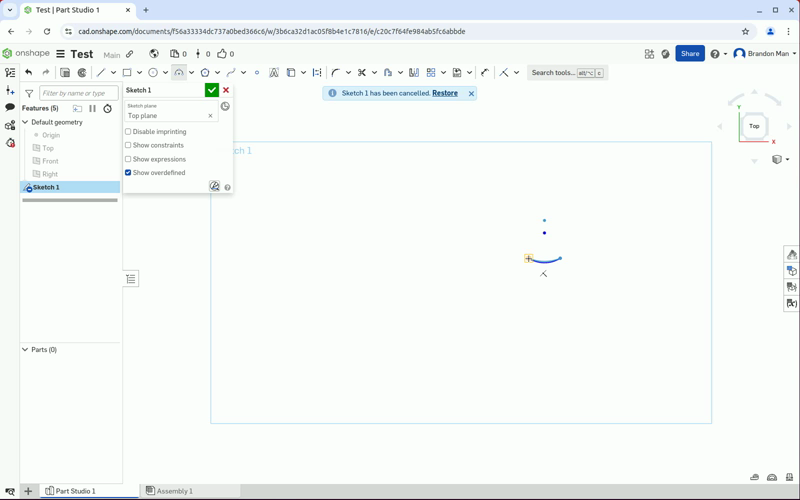
click(528, 258)
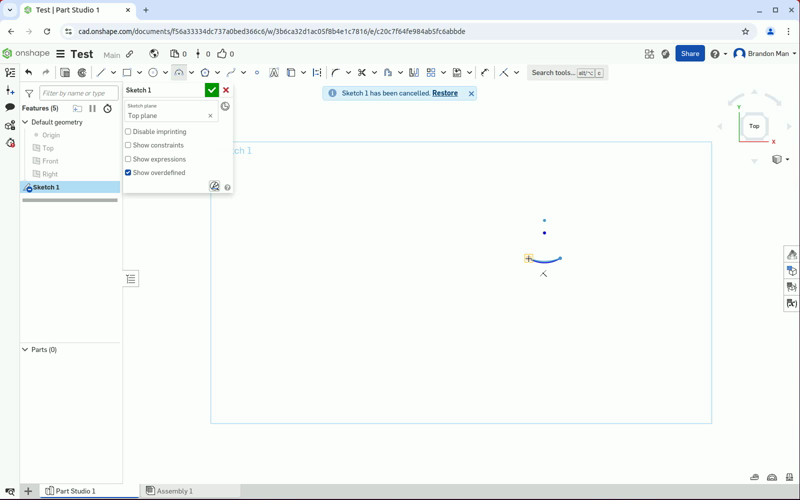
key_down(shift)
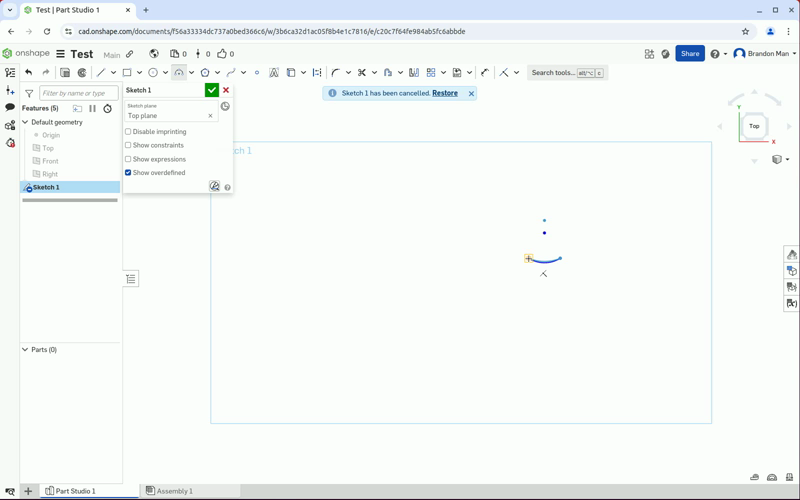
mouse_move(544, 254)
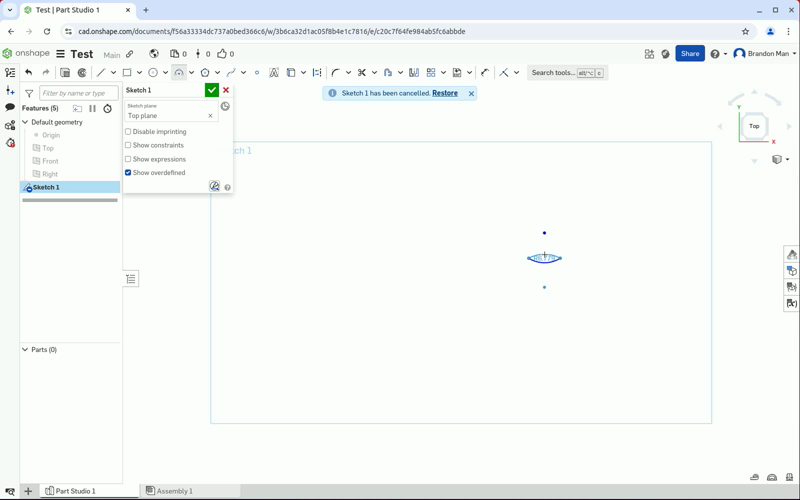
click(544, 254)
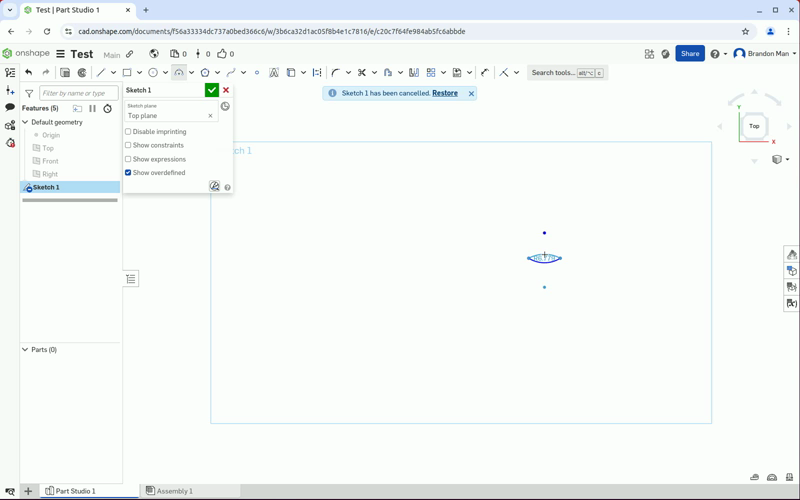
key_up(shift)
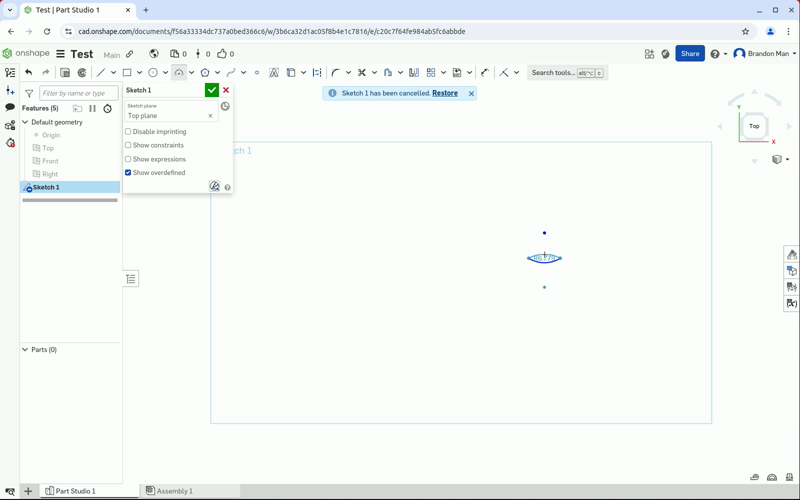
key(esc)
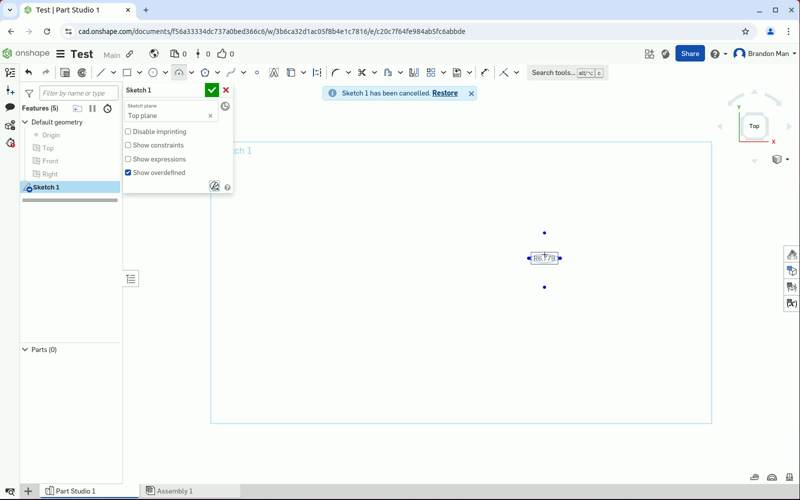
mouse_move(548, 254)
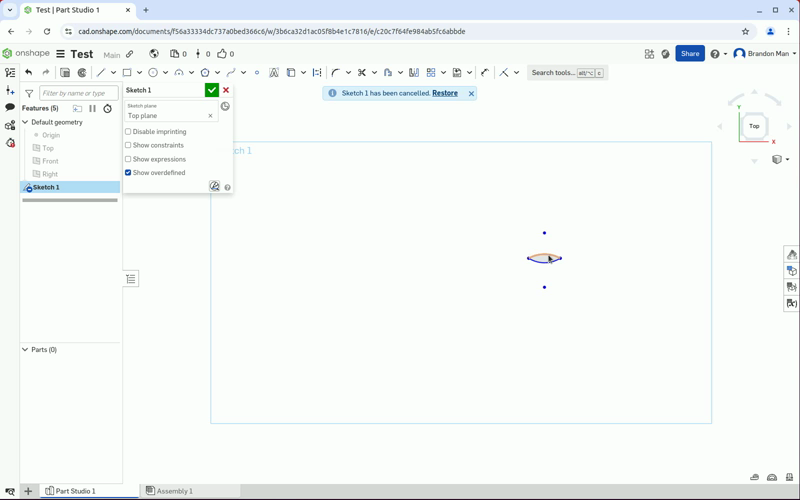
scroll(6)
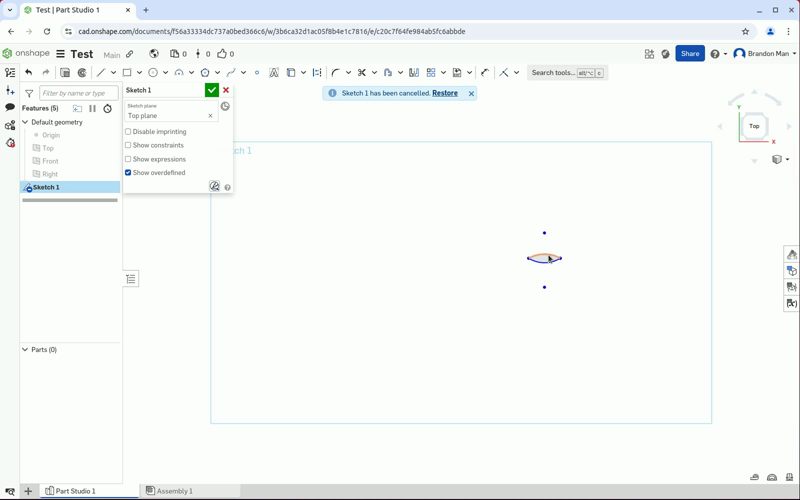
scroll(6)
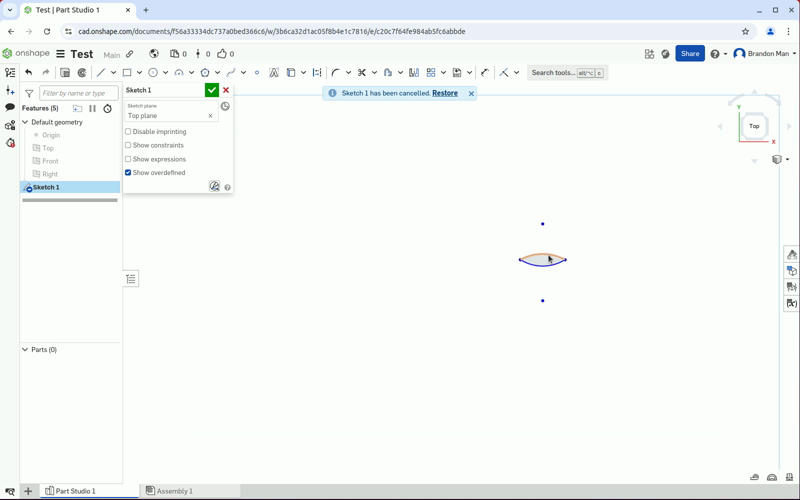
scroll(6)
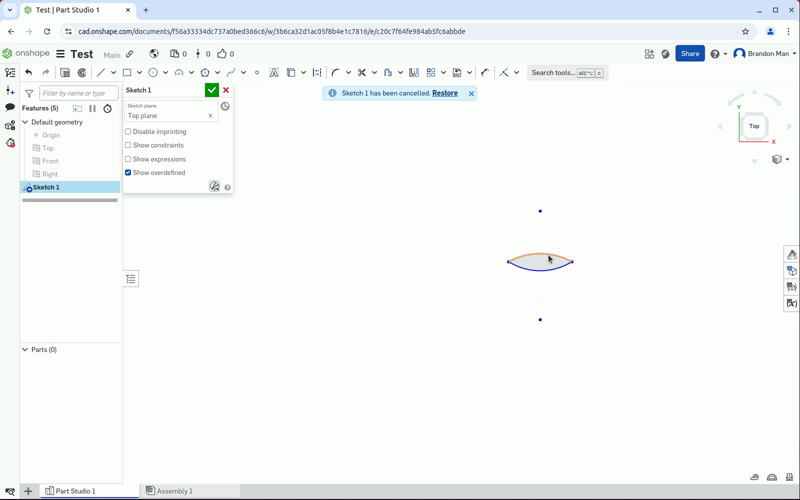
scroll(6)
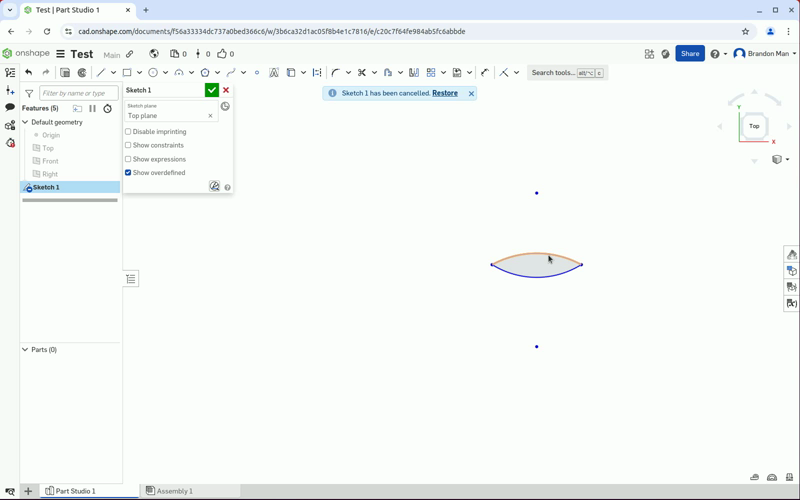
scroll(6)
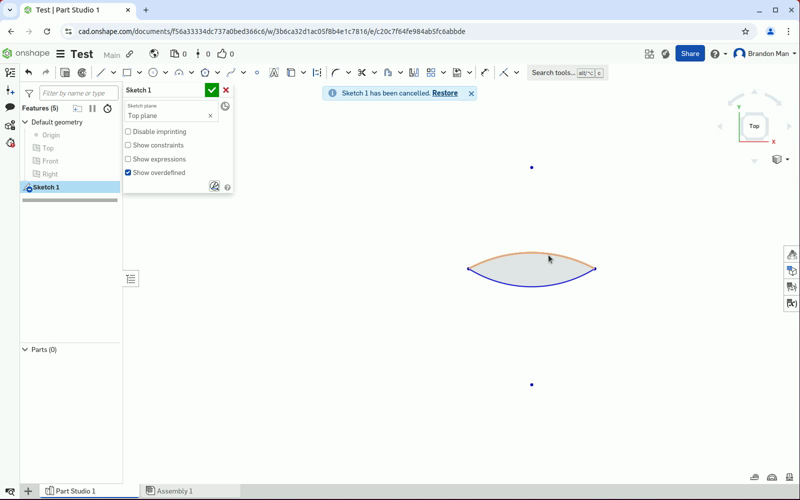
scroll(6)
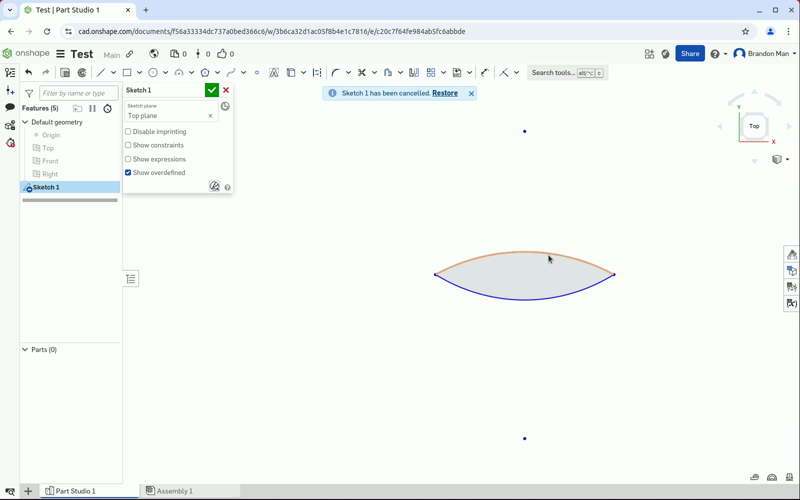
scroll(6)
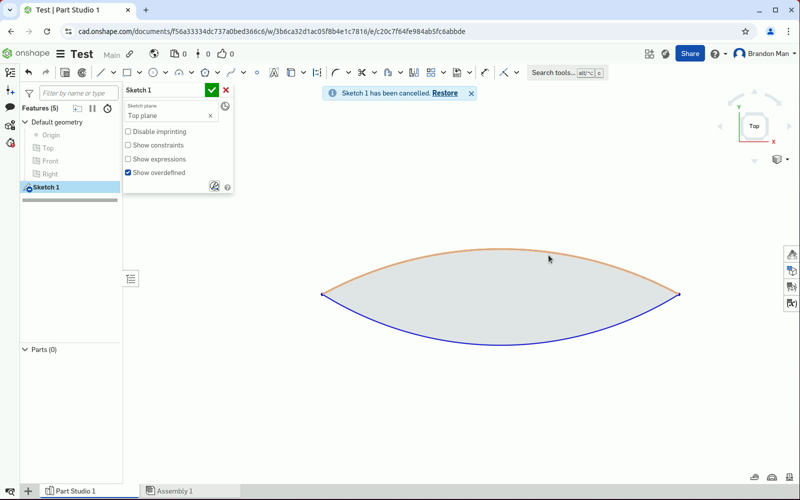
click(548, 254)
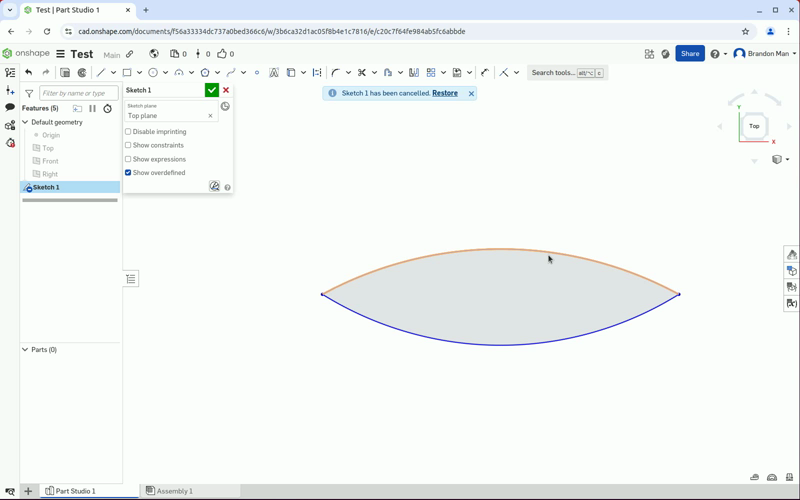
scroll(-6)
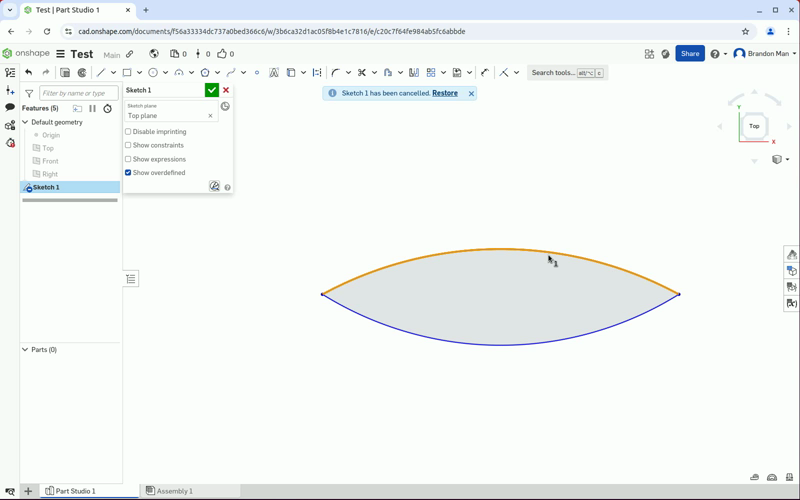
scroll(-6)
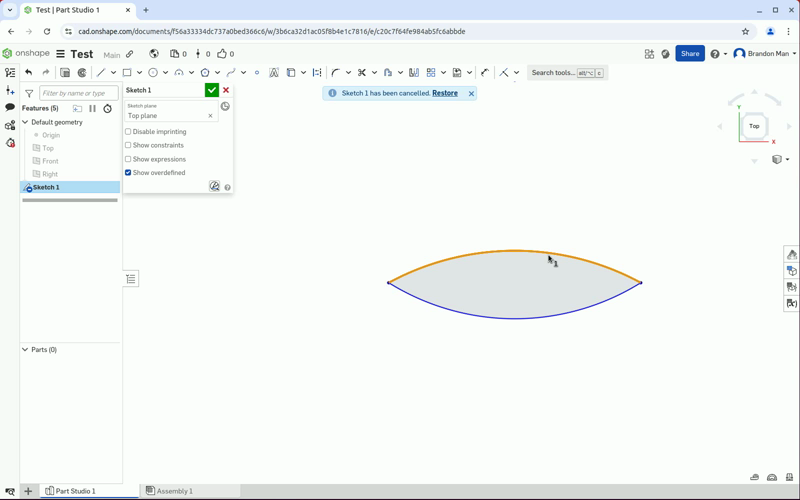
scroll(-6)
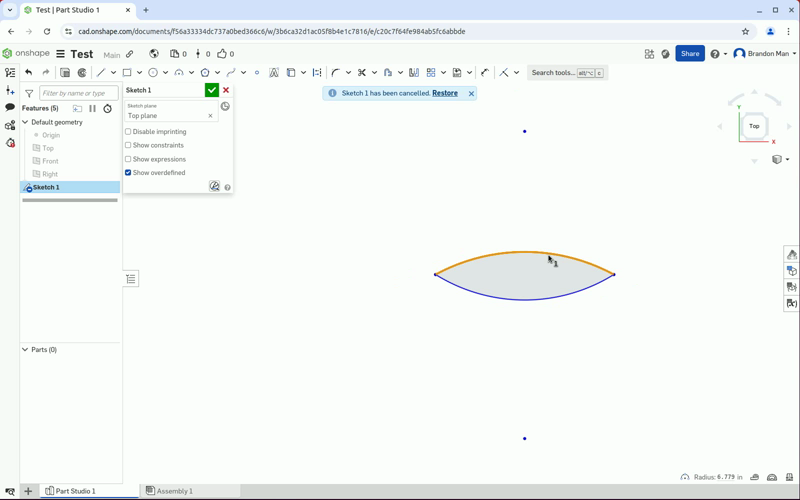
scroll(-6)
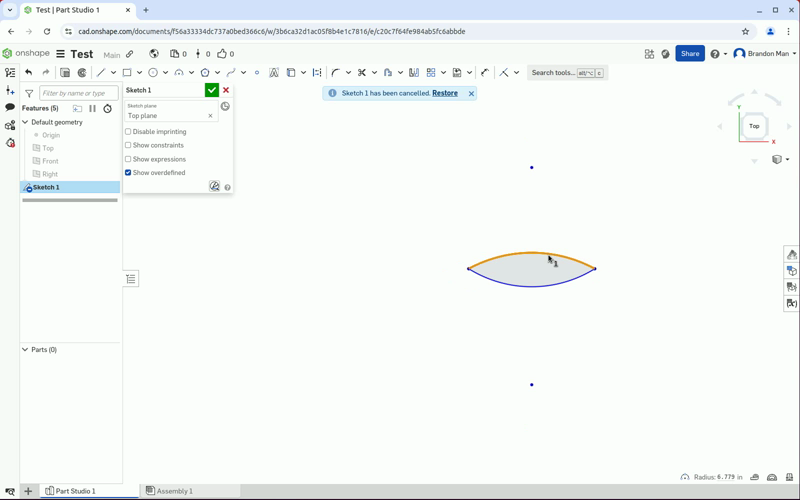
scroll(-6)
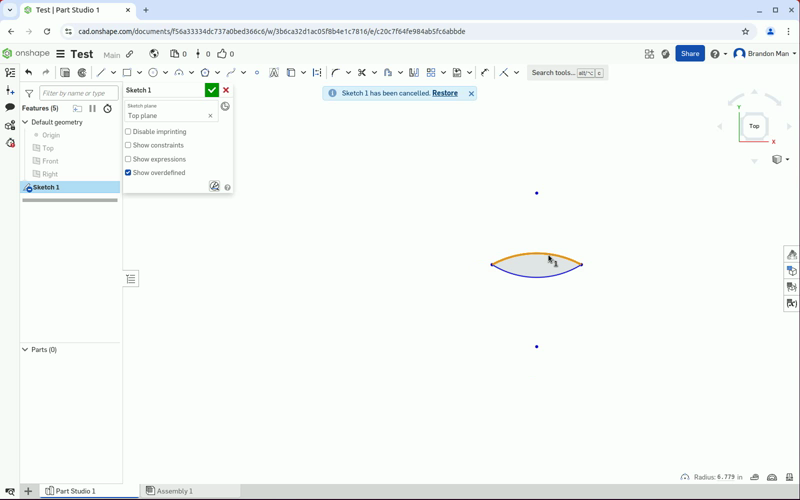
scroll(-6)
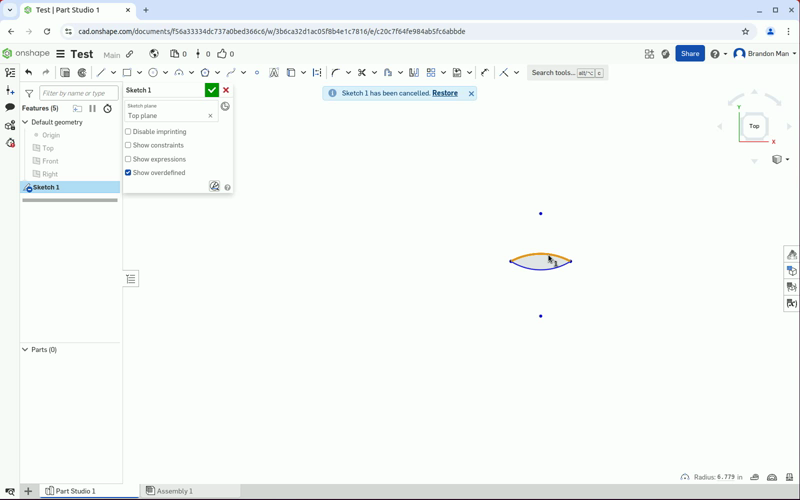
scroll(-6)
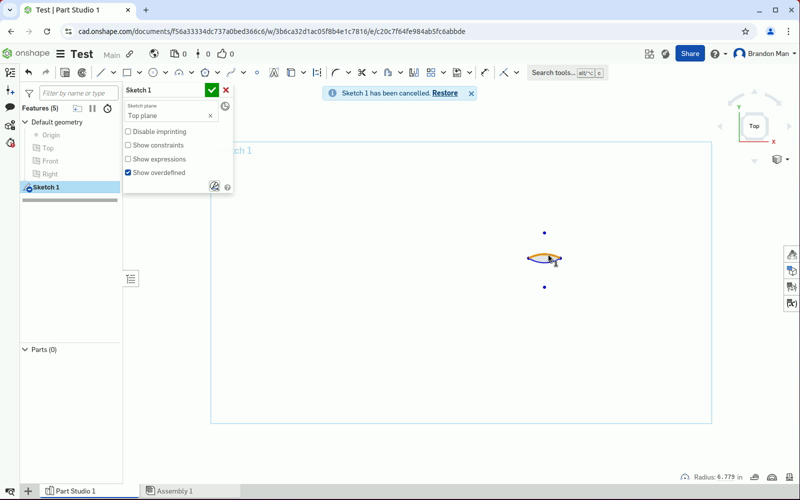
mouse_move(73, 352)
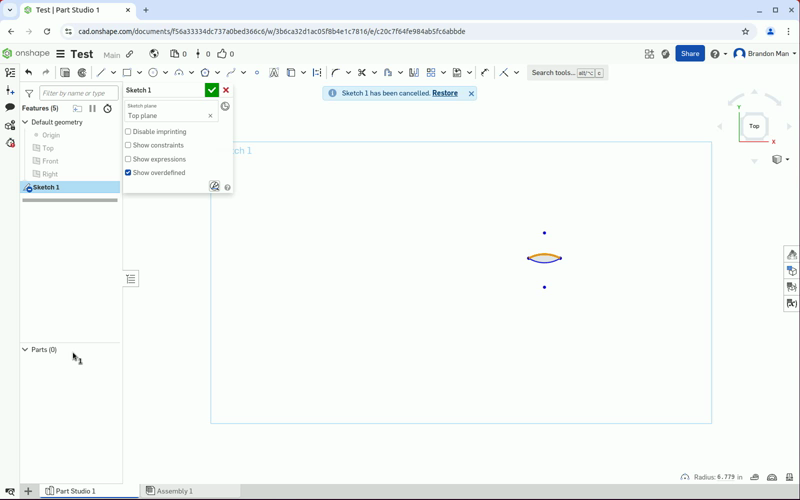
key(shift+y)
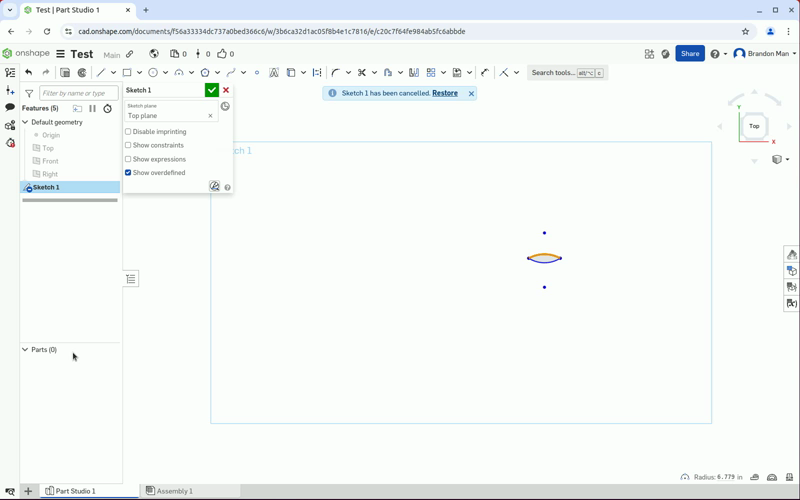
key(shift+e)
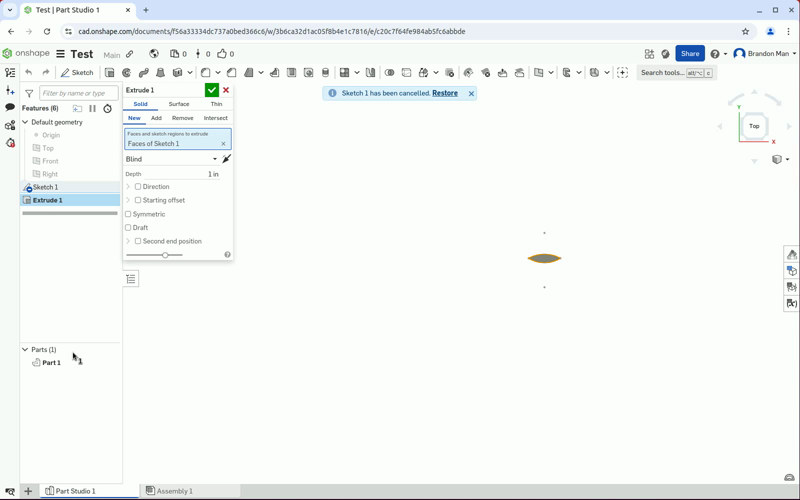
mouse_move(143, 106)
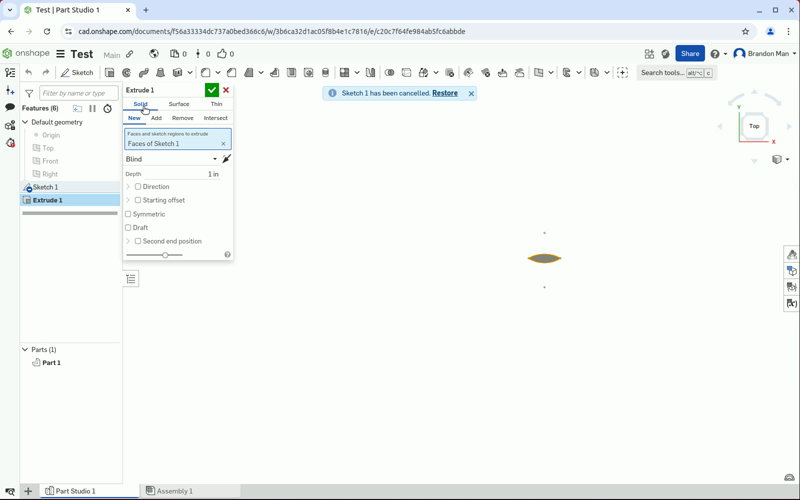
click(143, 106)
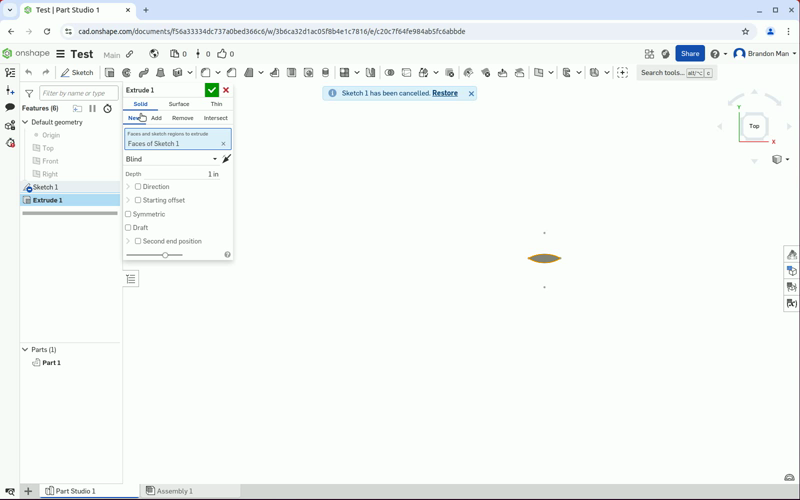
mouse_move(137, 120)
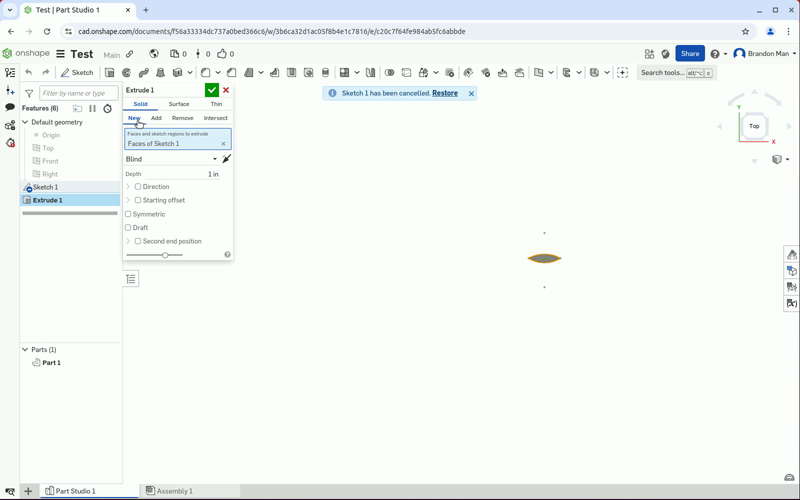
click(137, 120)
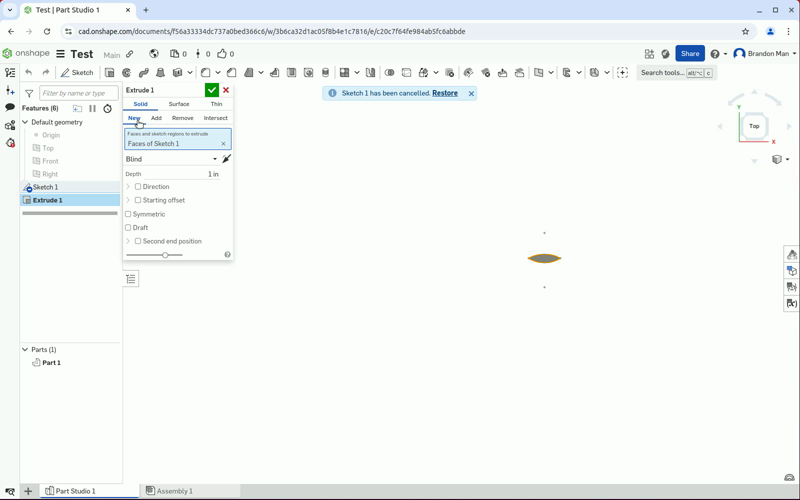
key(tab, 4)
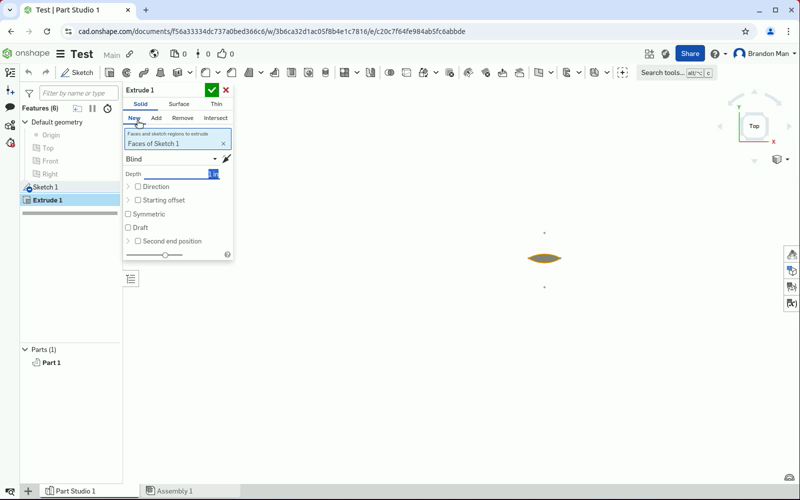
text(8.666)
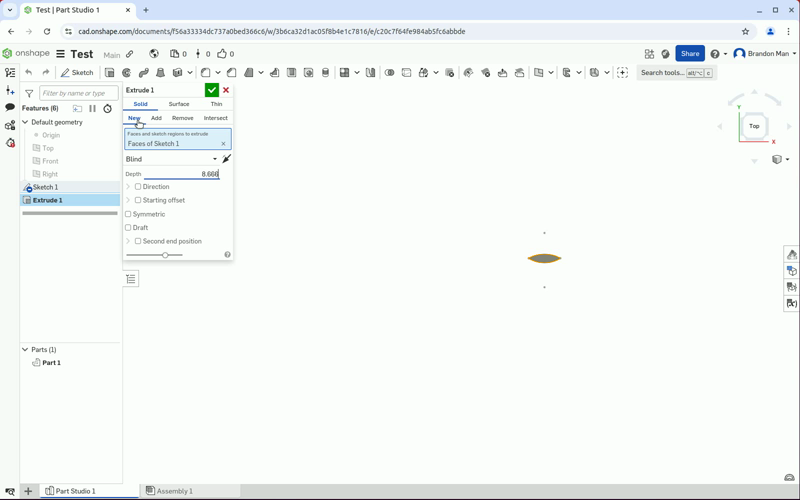
key(tab, 3)
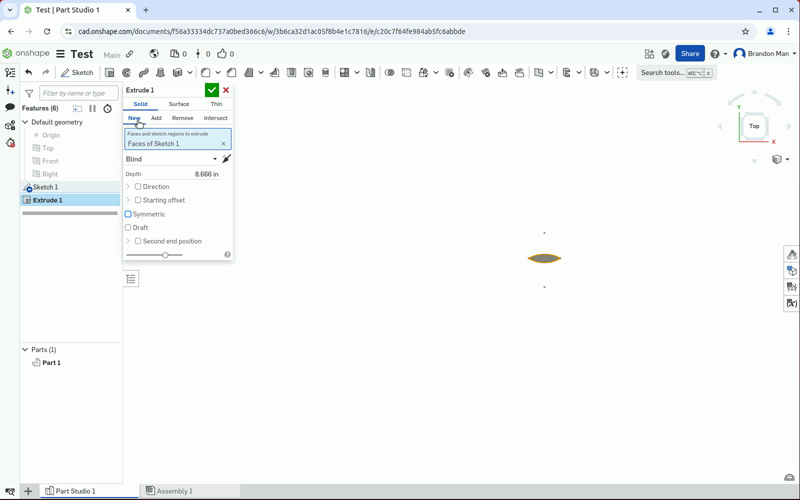
key(space)
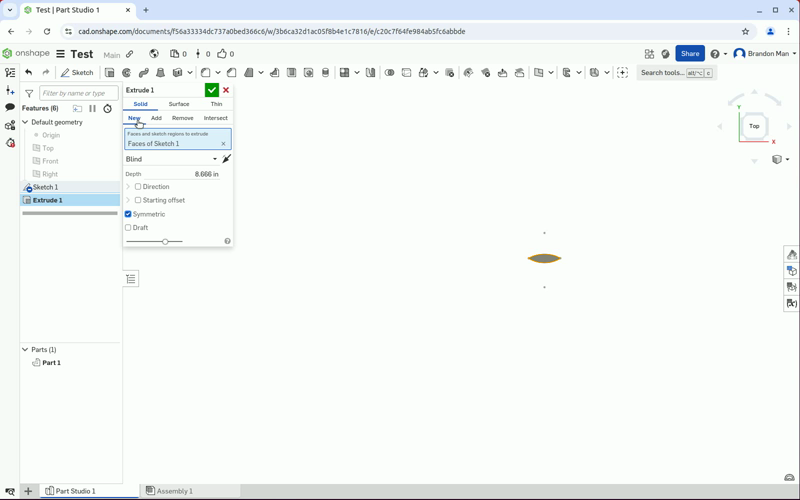
key(enter)
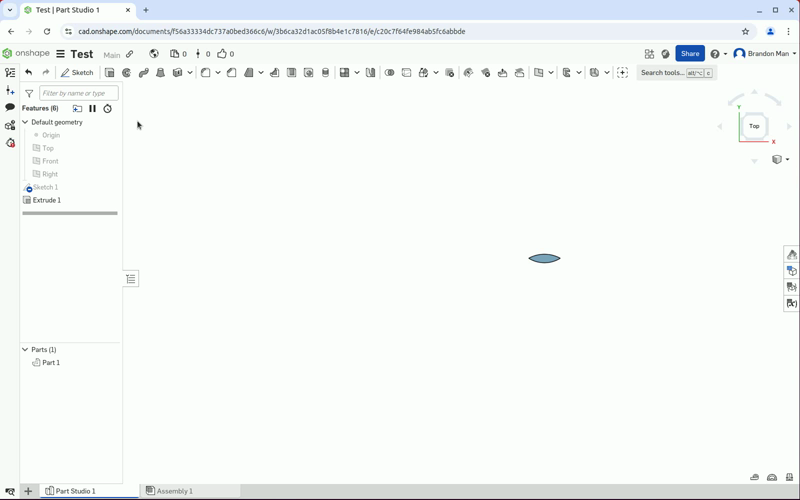
key(shift+h)
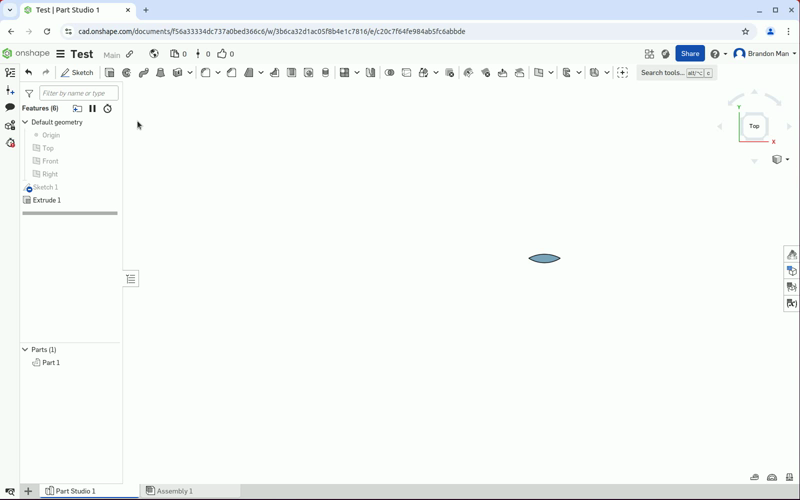
key(shift+h)
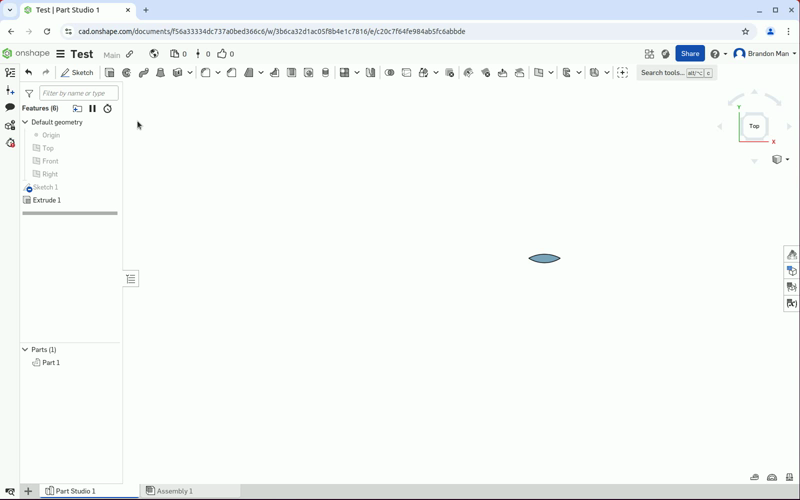
mouse_move(73, 189)
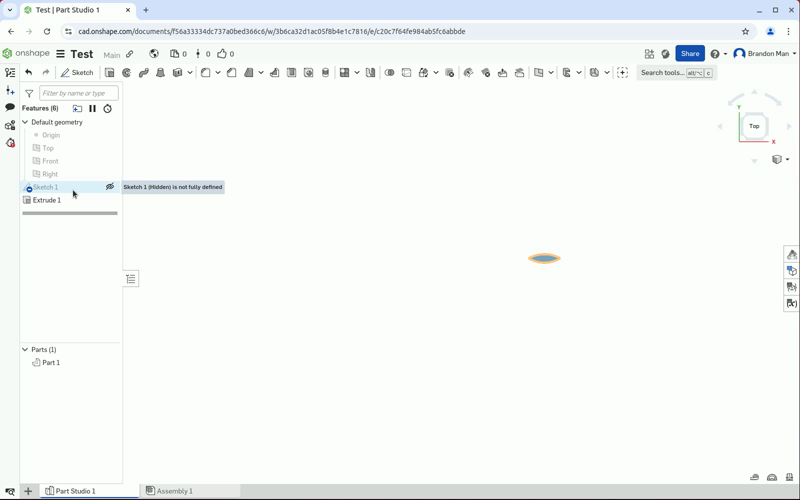
click(73, 189)
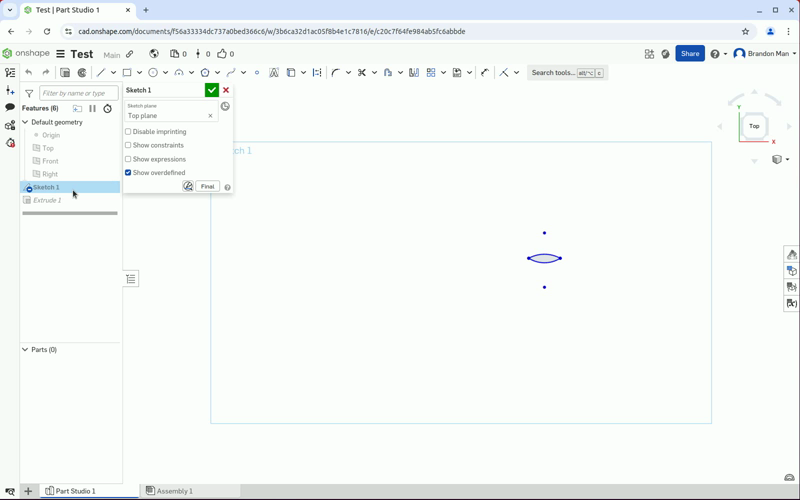
mouse_move(229, 92)
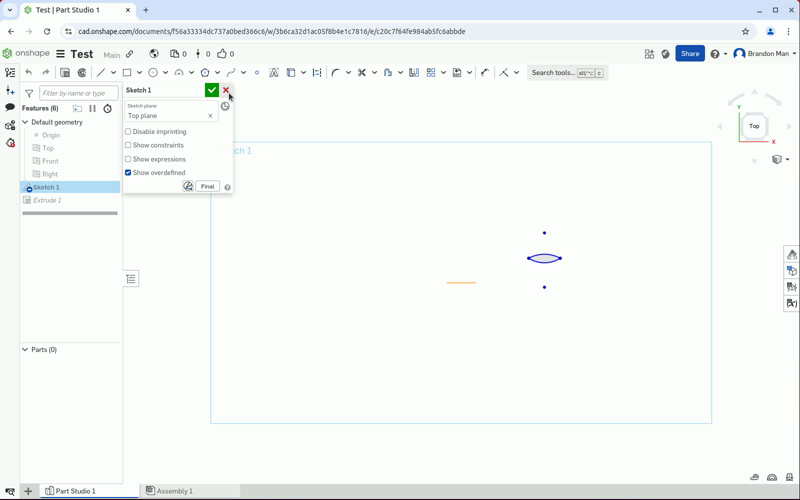
click(229, 92)
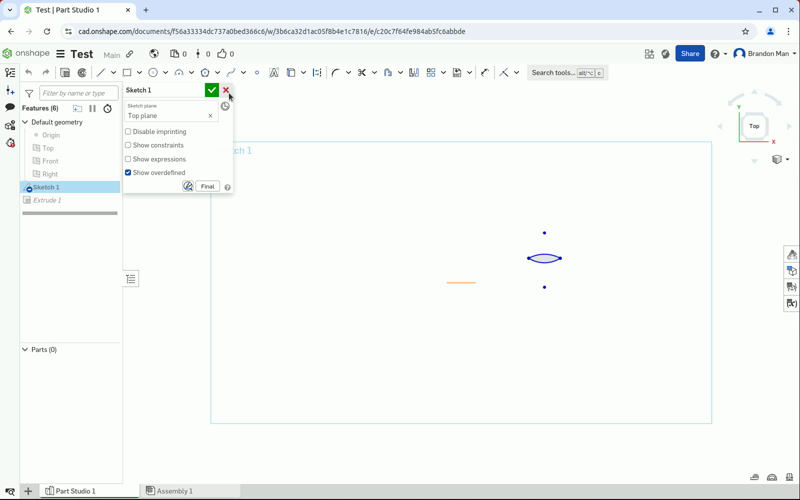
key(shift+s)
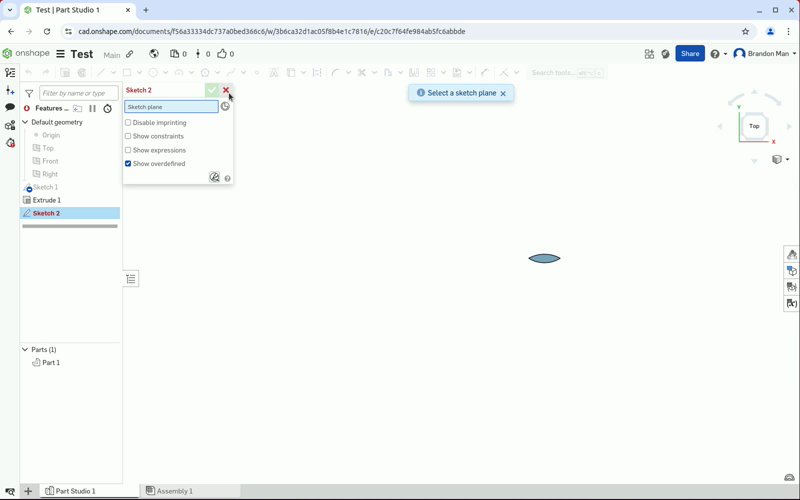
mouse_move(73, 150)
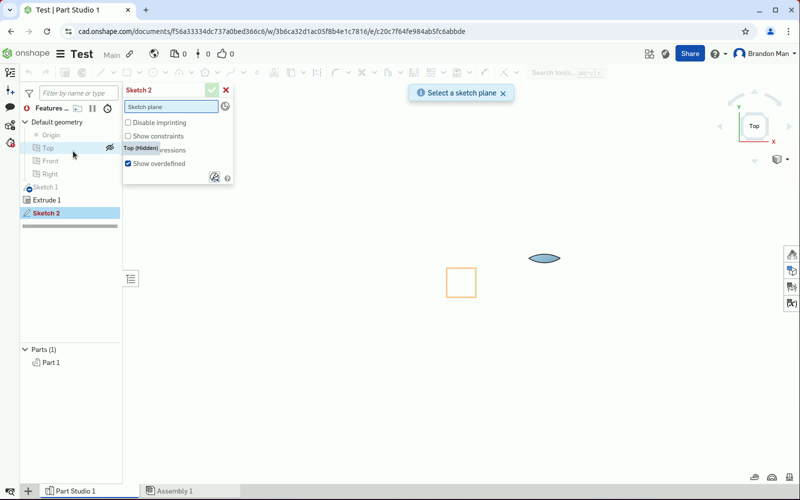
click(73, 150)
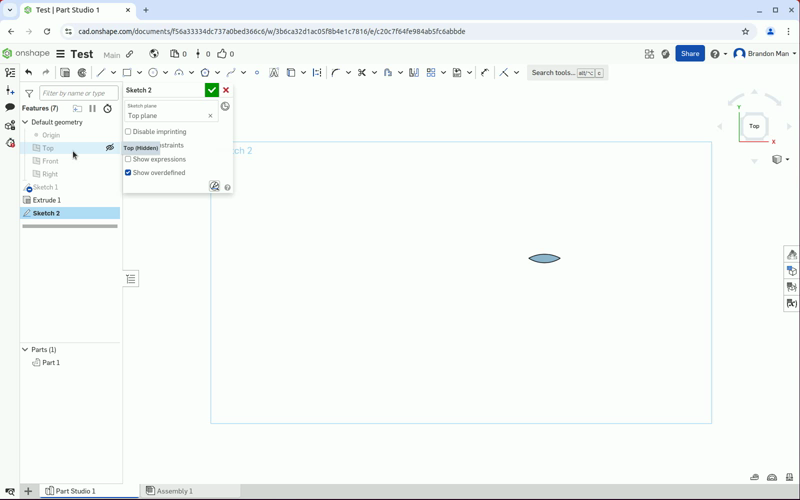
mouse_move(73, 352)
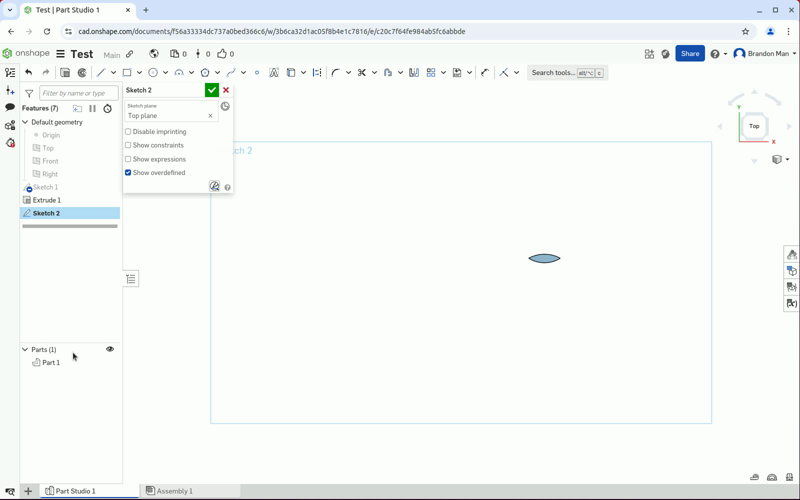
key(y)
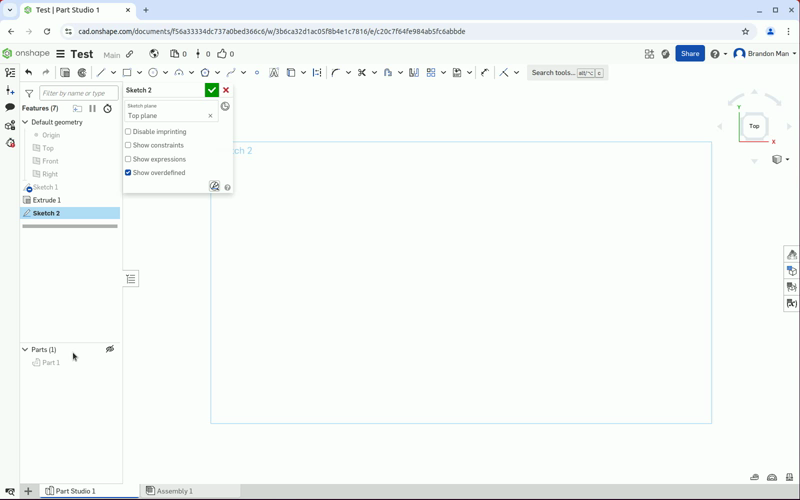
key(l)
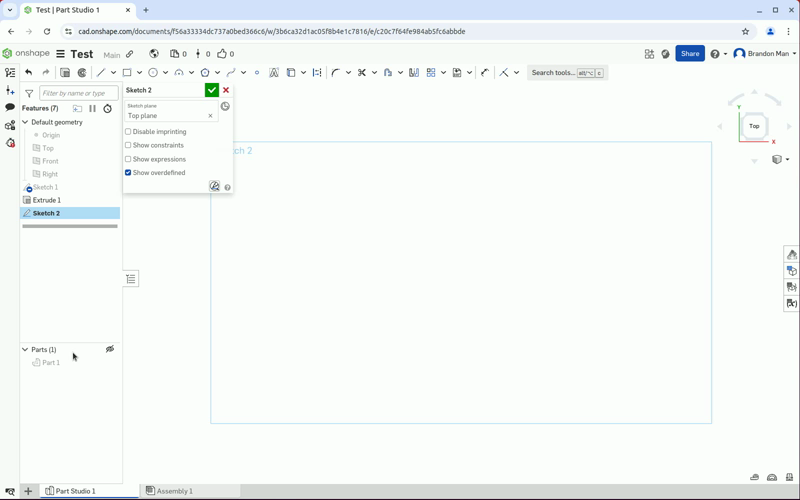
key_down(shift)
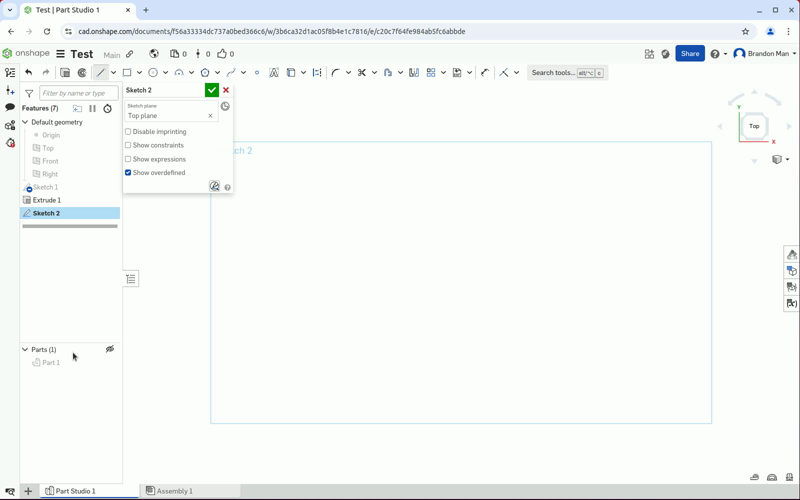
mouse_move(502, 282)
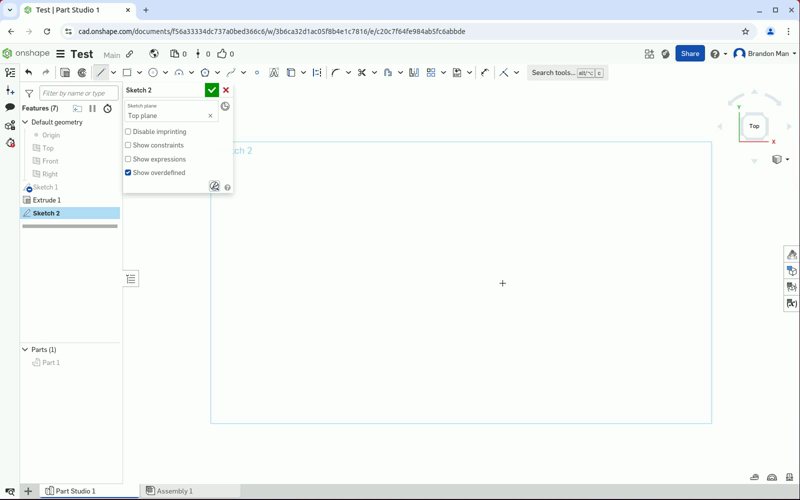
click(502, 282)
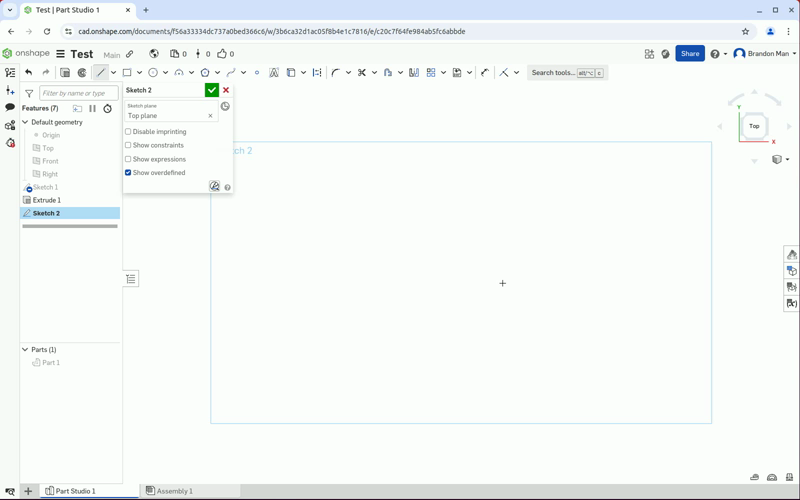
key_up(shift)
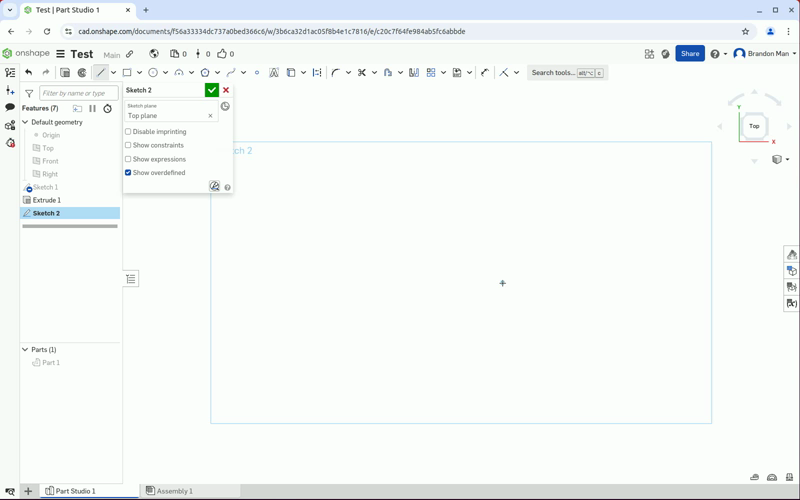
key_down(shift)
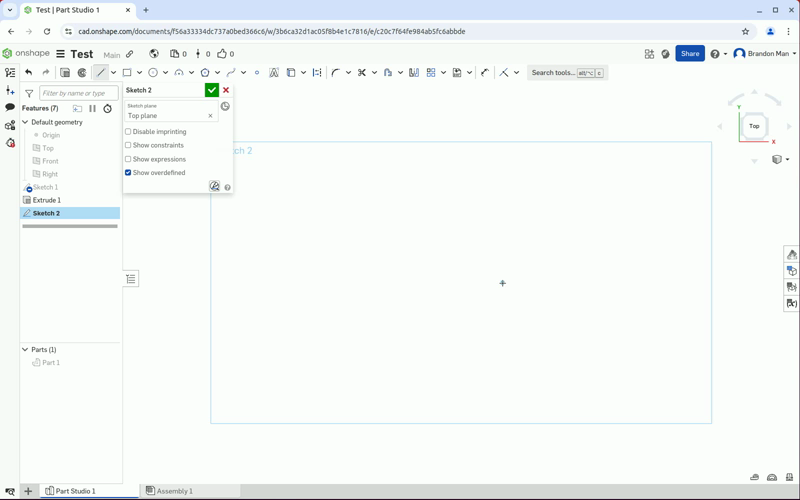
mouse_move(532, 282)
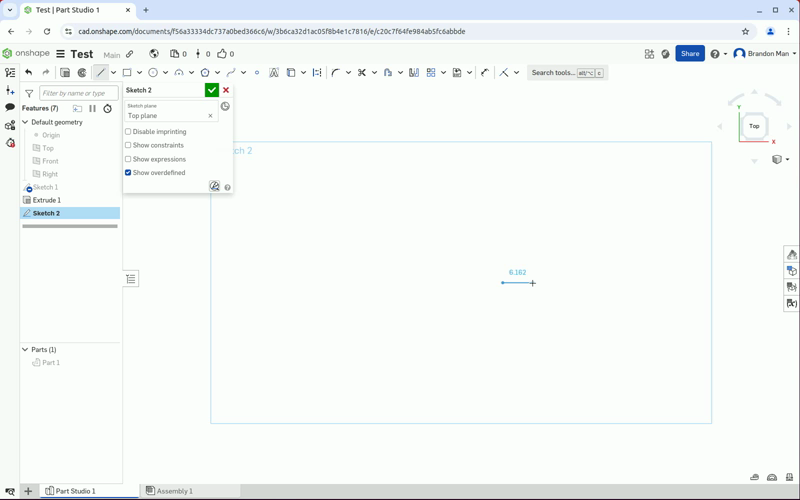
mouse_move(516, 289)
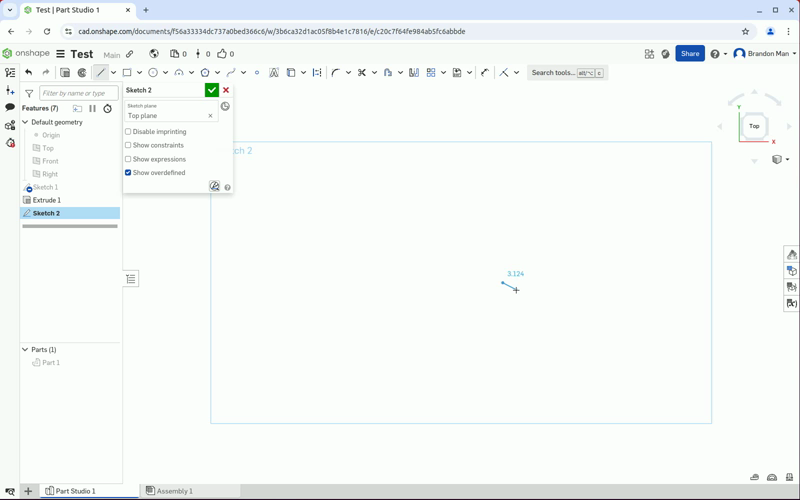
click(516, 289)
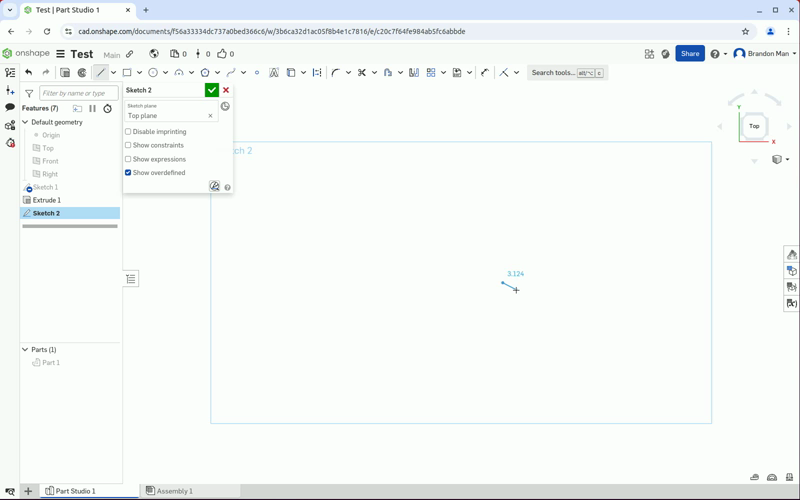
key_up(shift)
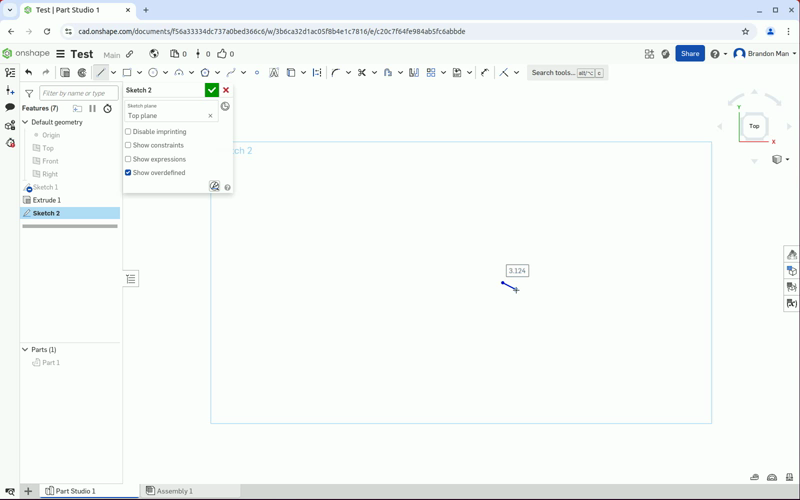
key(esc)
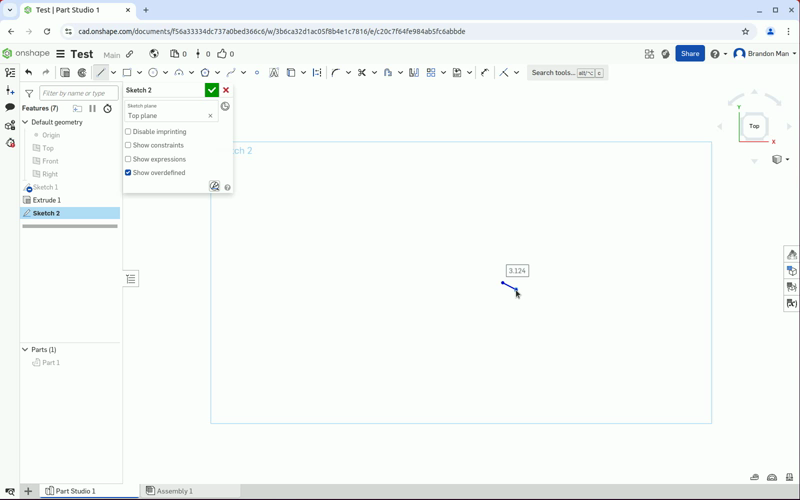
key(a)
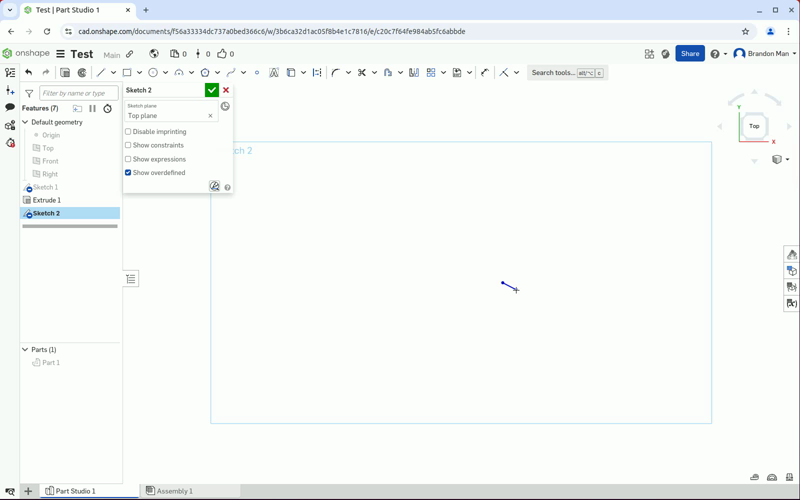
mouse_move(516, 289)
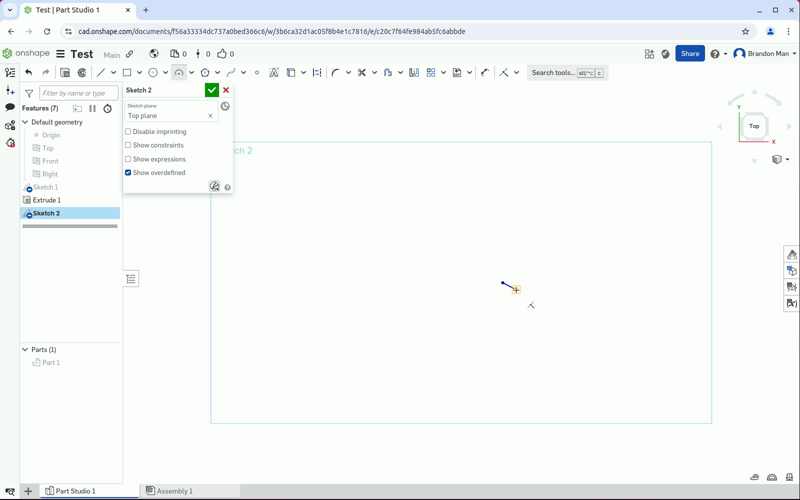
click(516, 289)
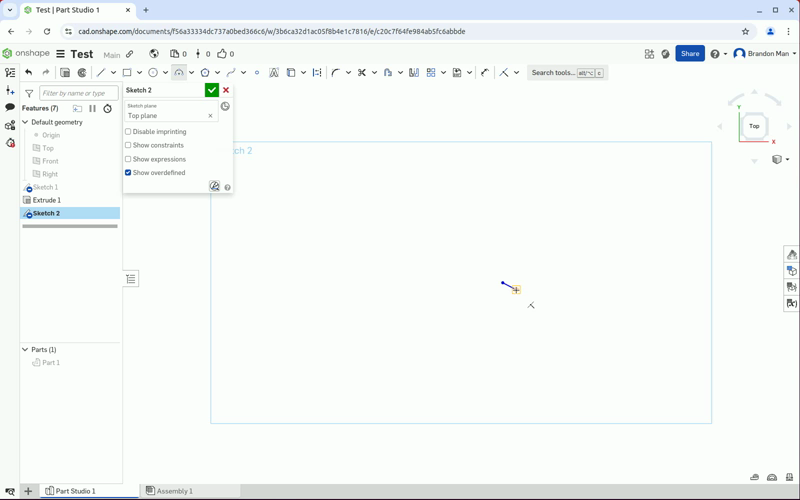
key_down(shift)
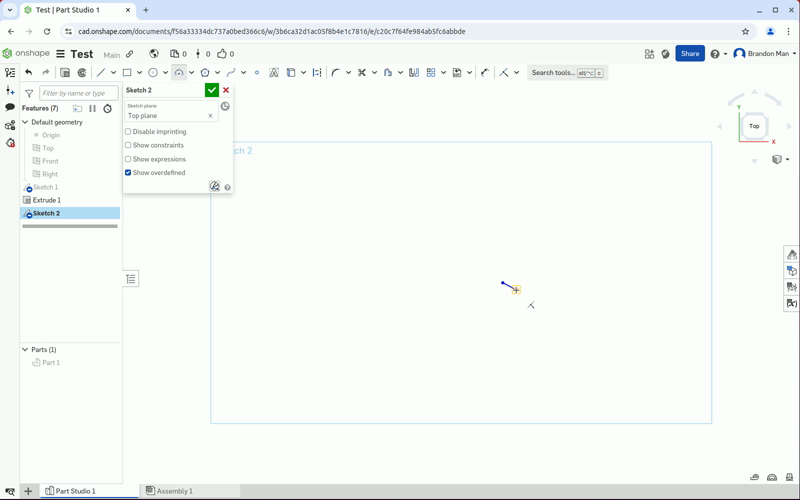
mouse_move(529, 257)
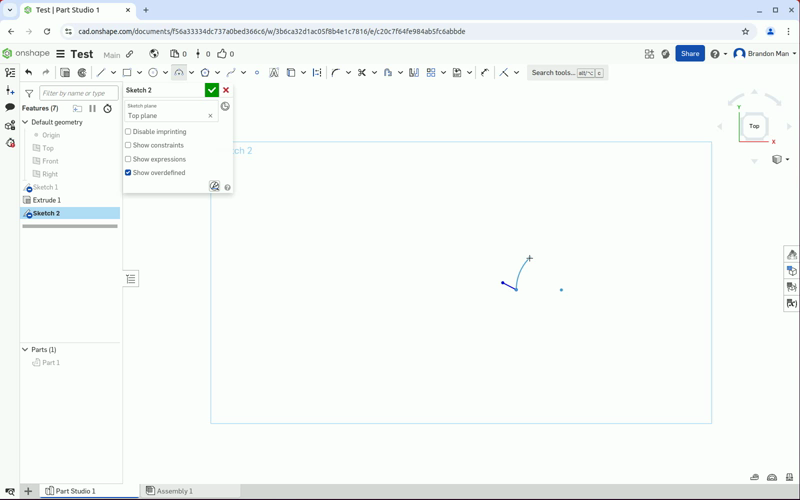
click(529, 257)
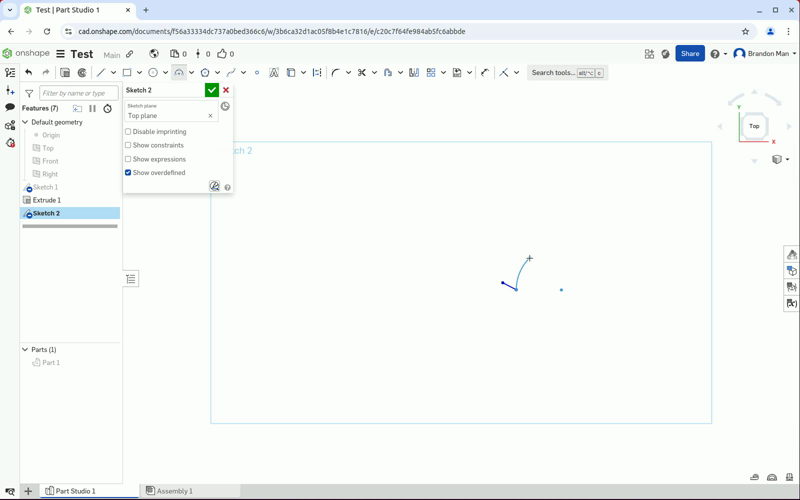
mouse_move(517, 271)
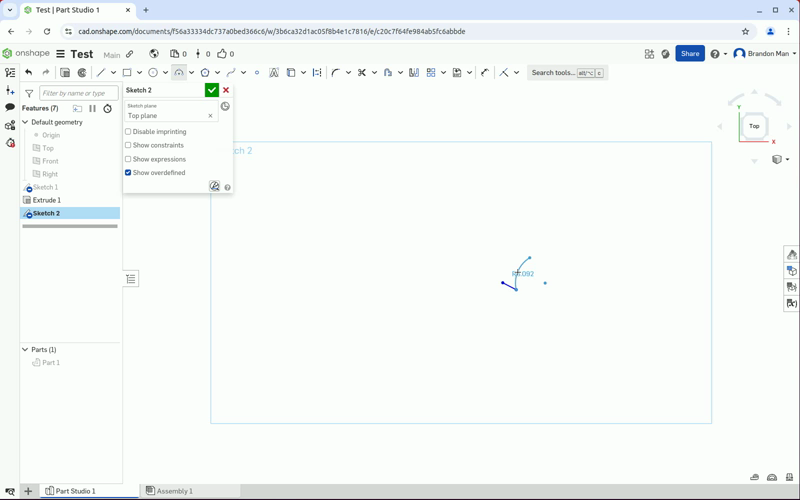
click(517, 271)
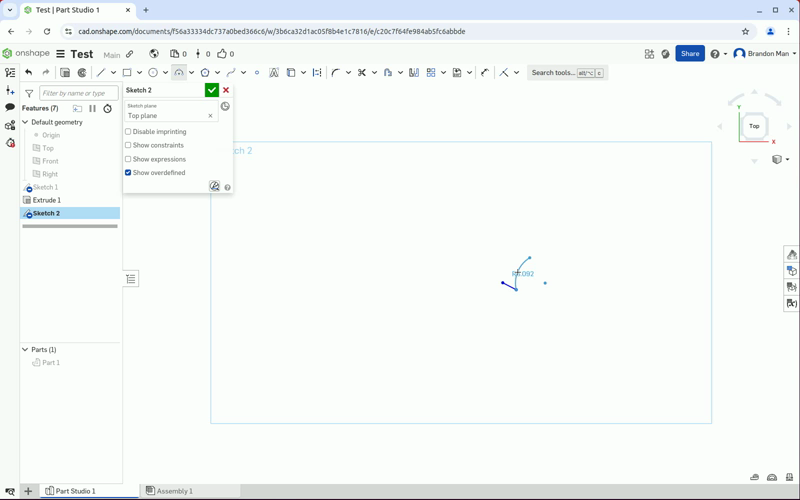
key_up(shift)
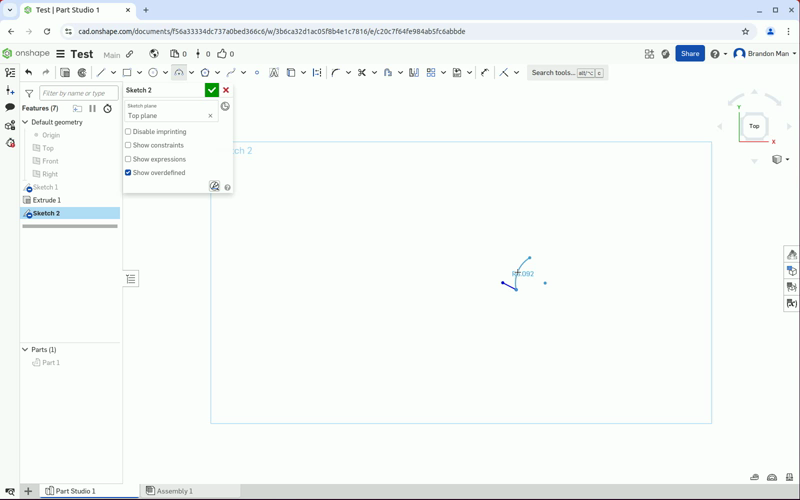
mouse_move(529, 257)
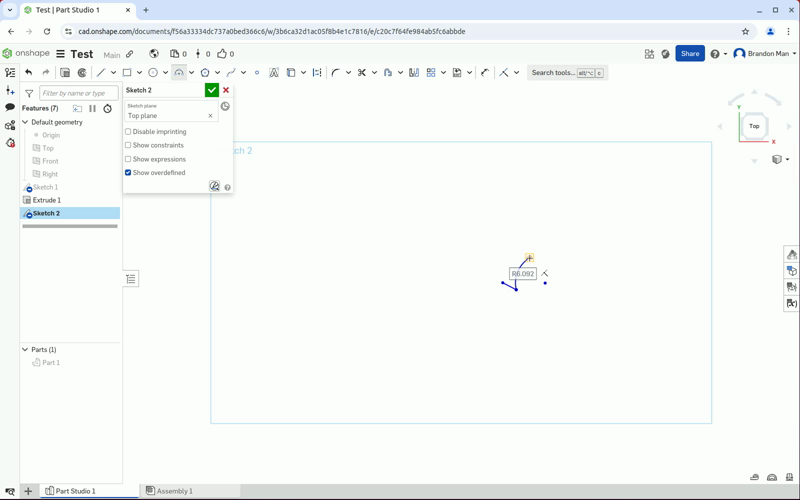
click(529, 257)
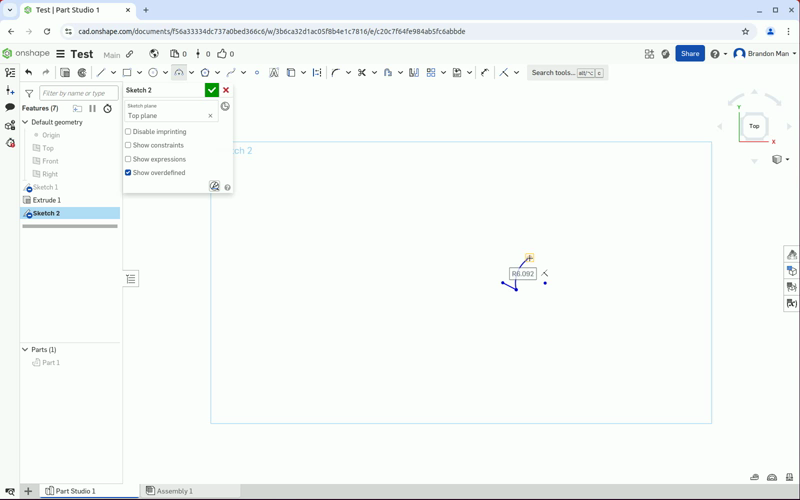
key_down(shift)
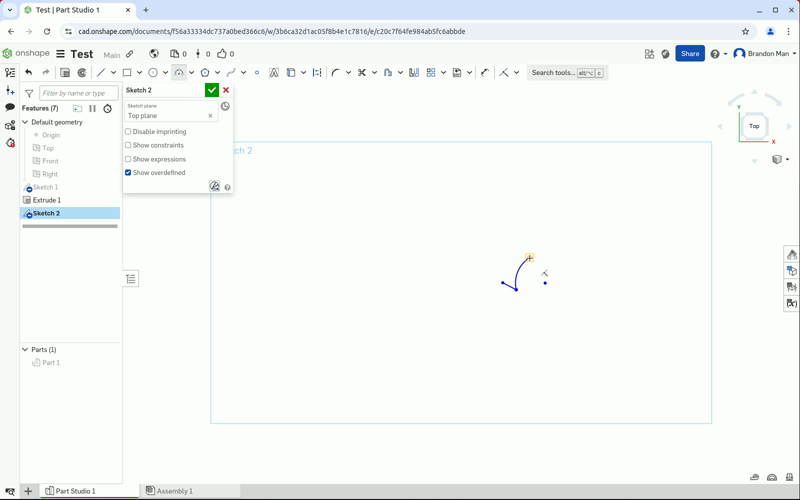
mouse_move(516, 226)
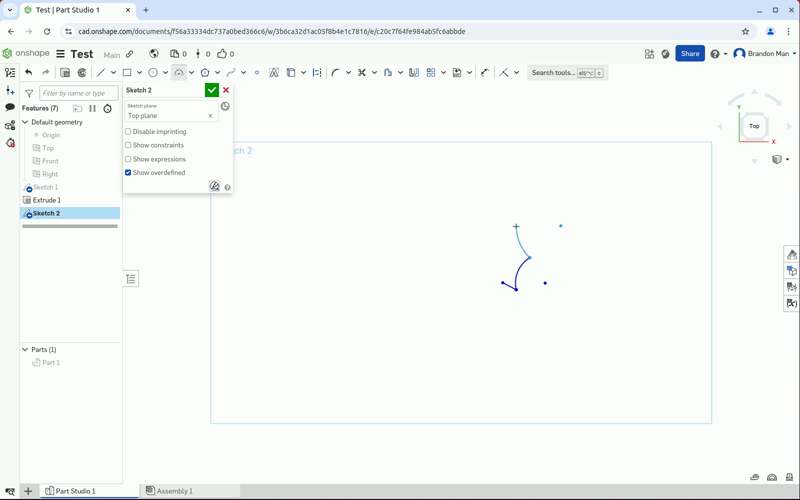
click(516, 226)
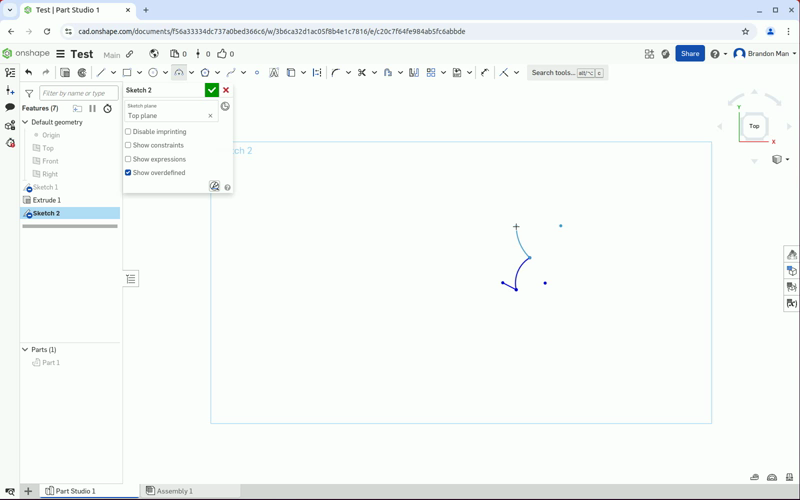
mouse_move(517, 244)
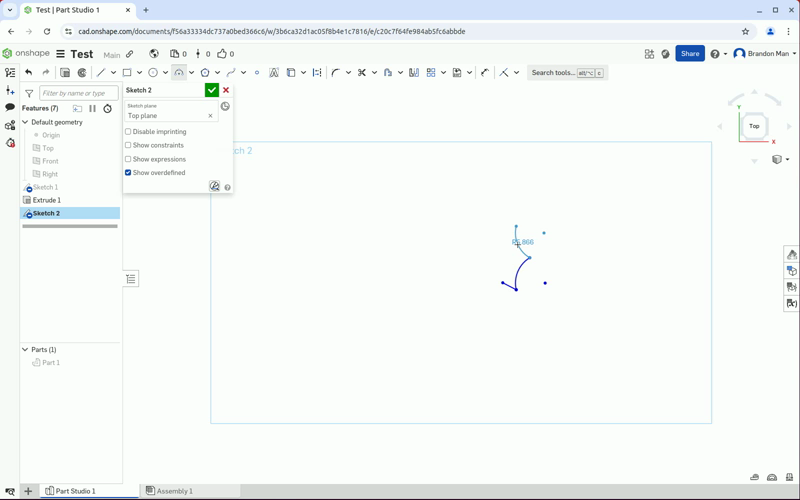
click(517, 244)
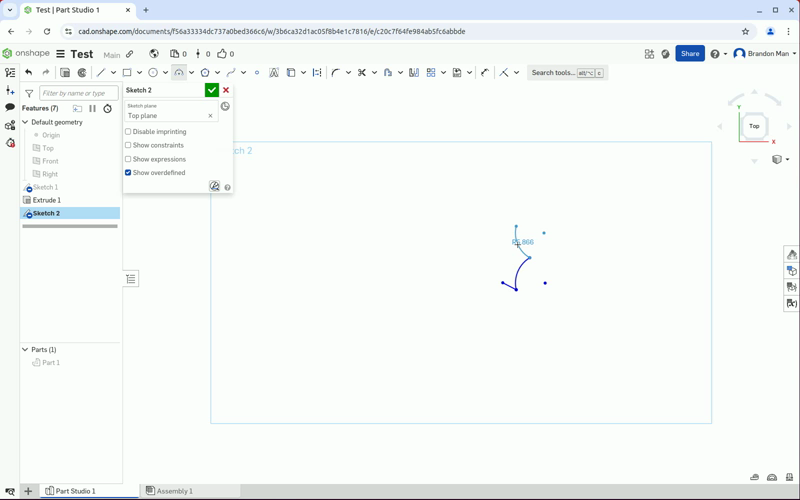
key_up(shift)
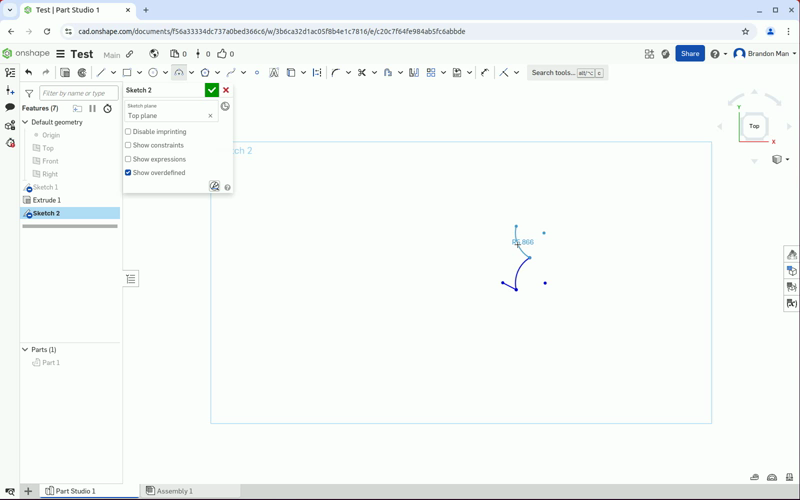
key(esc)
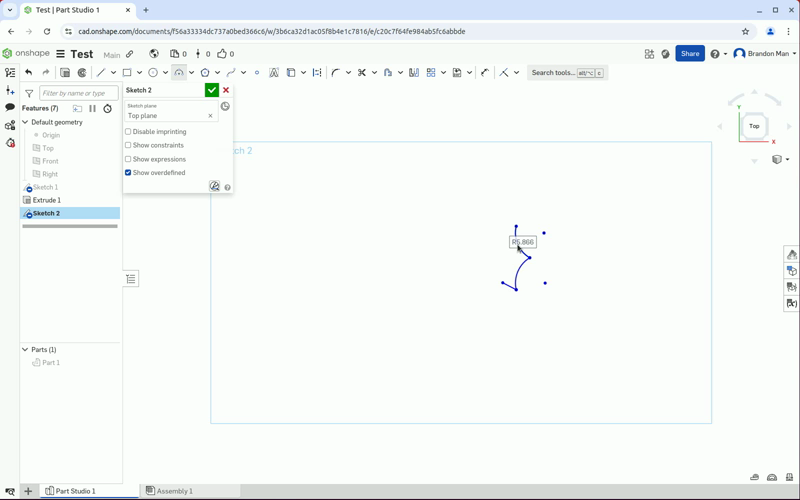
key(l)
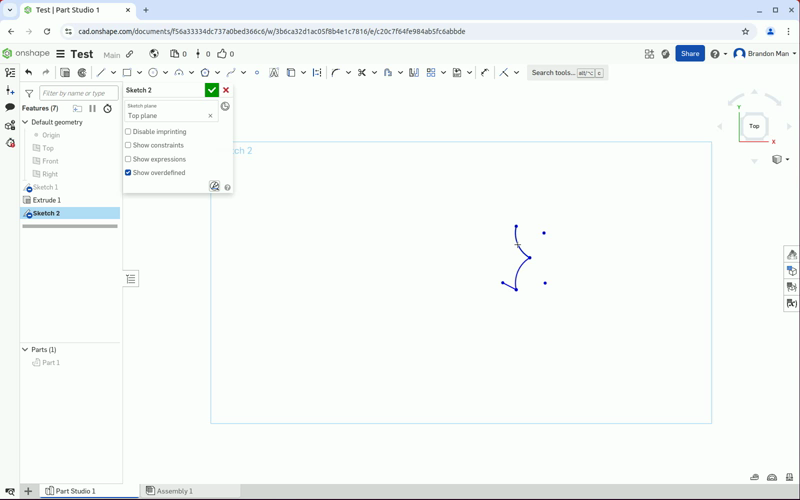
mouse_move(516, 226)
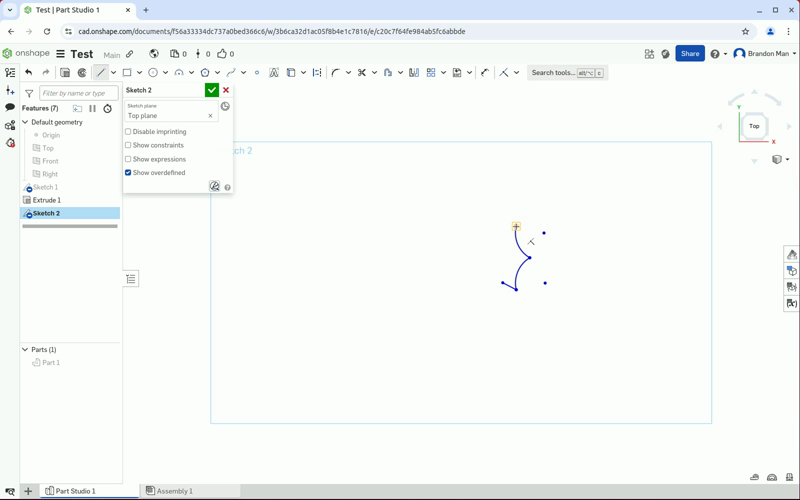
click(516, 226)
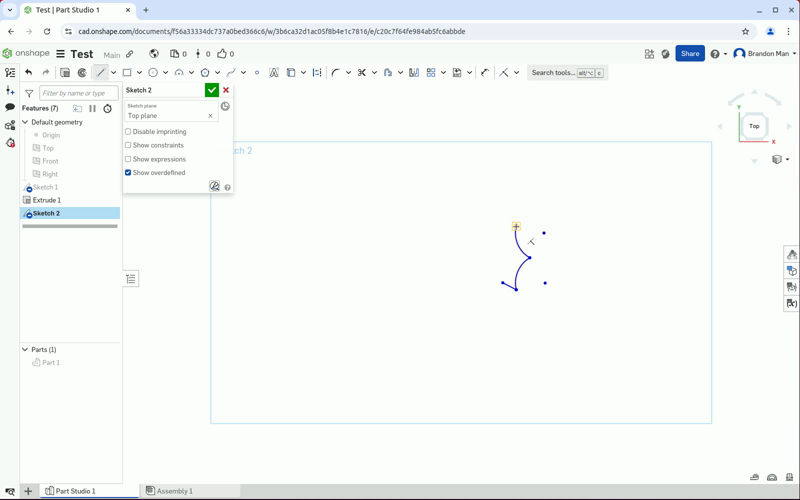
key_down(shift)
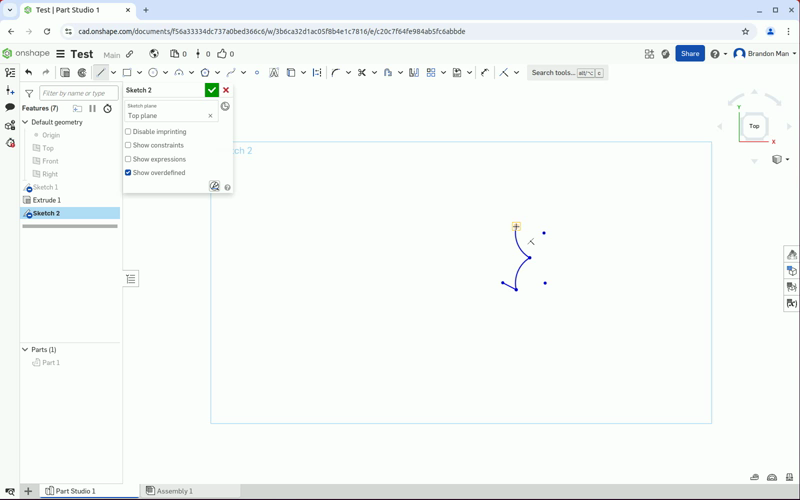
mouse_move(546, 226)
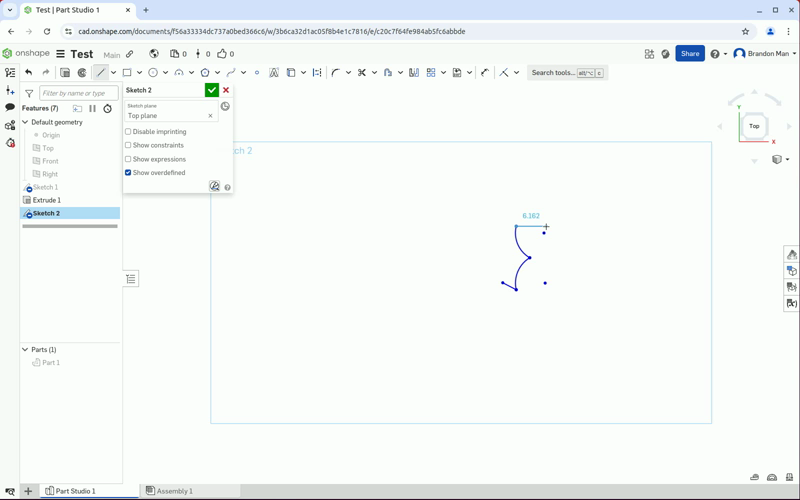
mouse_move(502, 232)
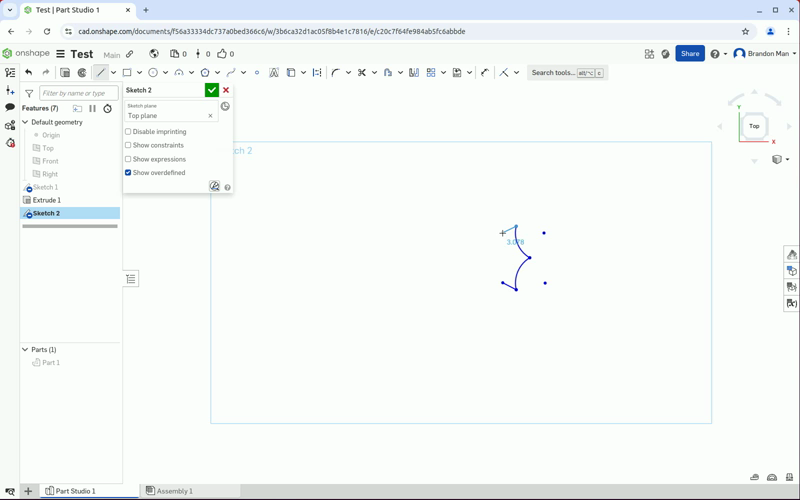
click(502, 232)
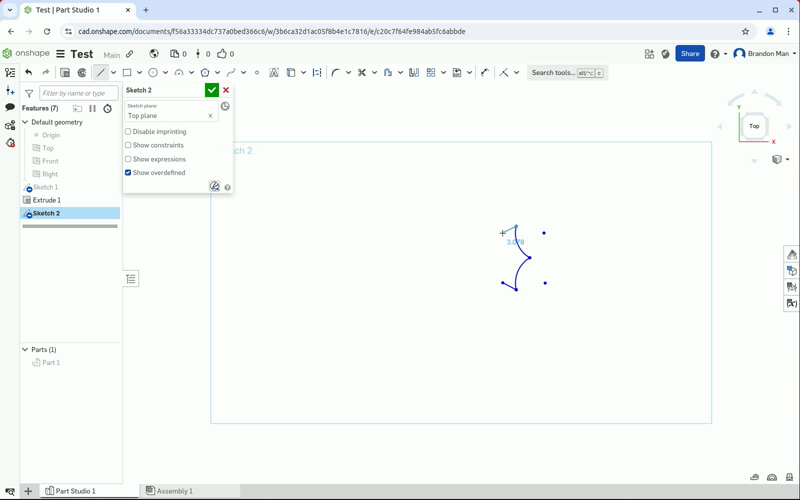
key_up(shift)
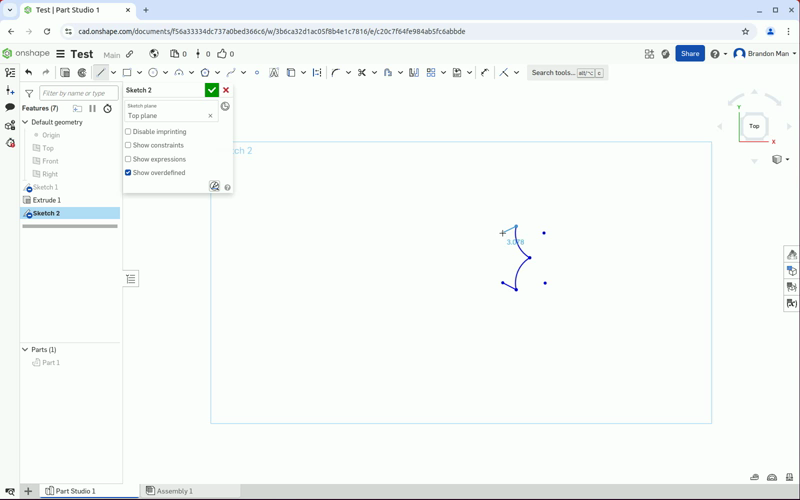
key_down(shift)
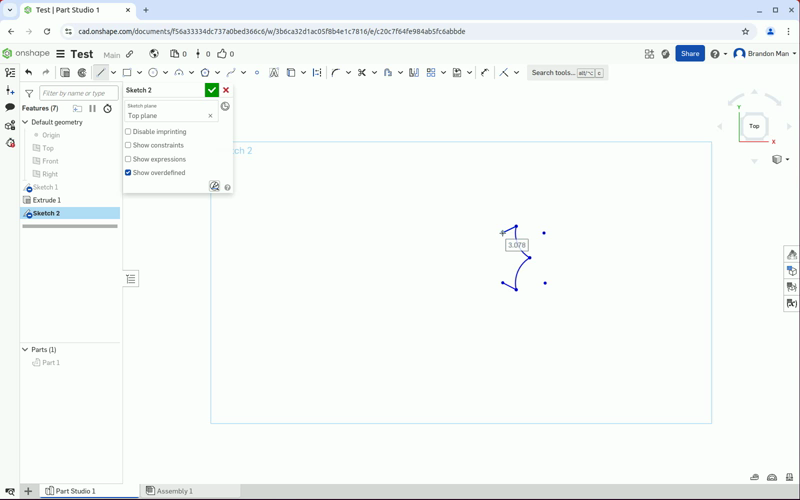
mouse_move(532, 232)
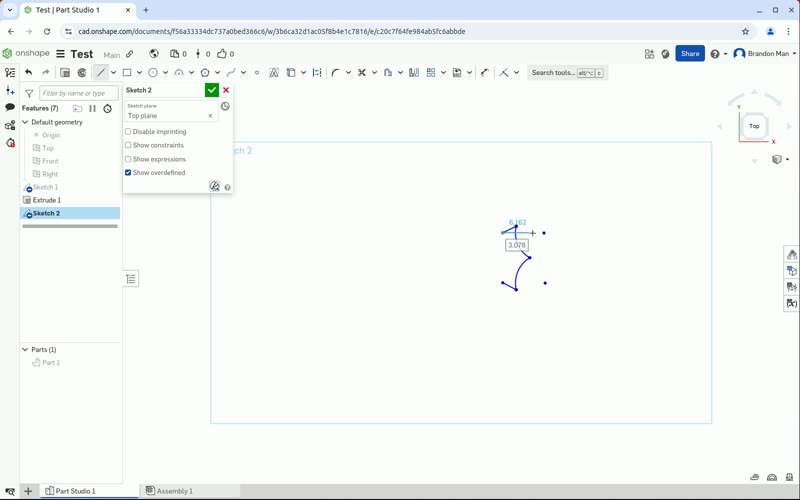
mouse_move(502, 257)
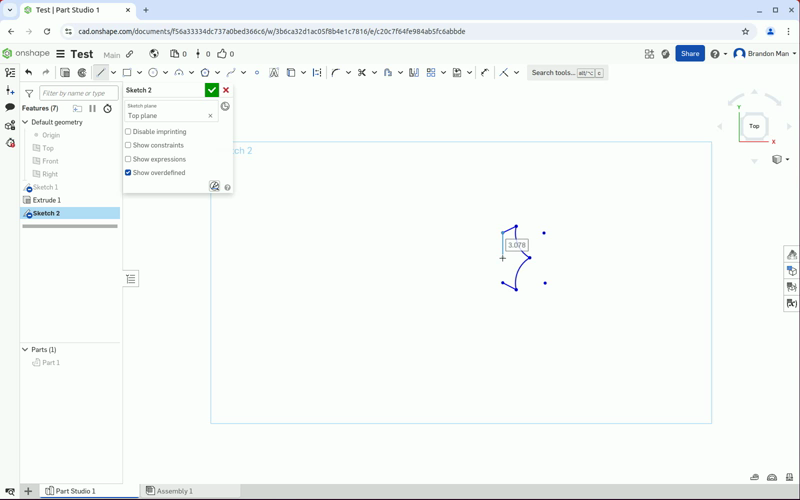
click(502, 257)
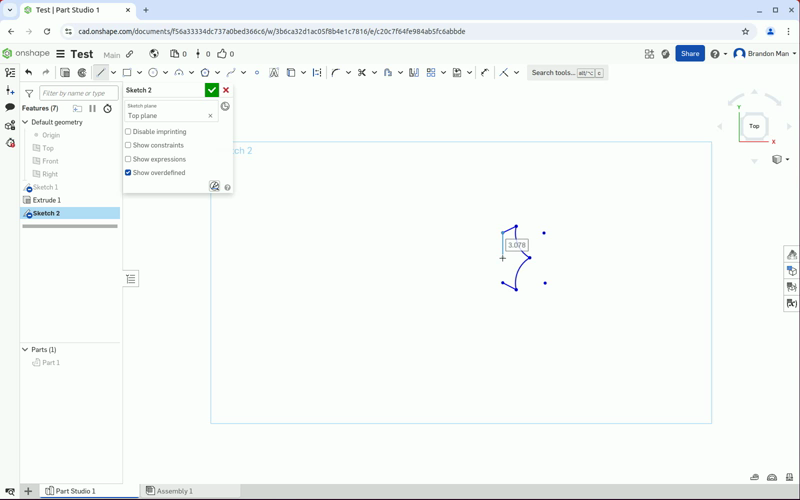
key_up(shift)
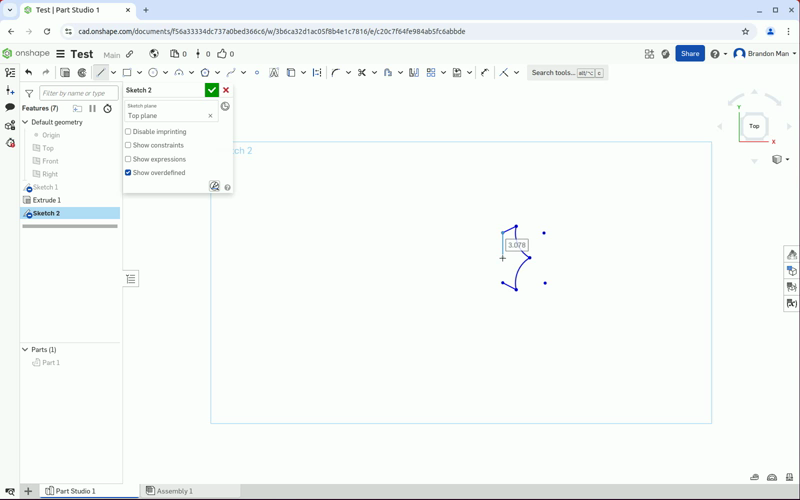
mouse_move(532, 257)
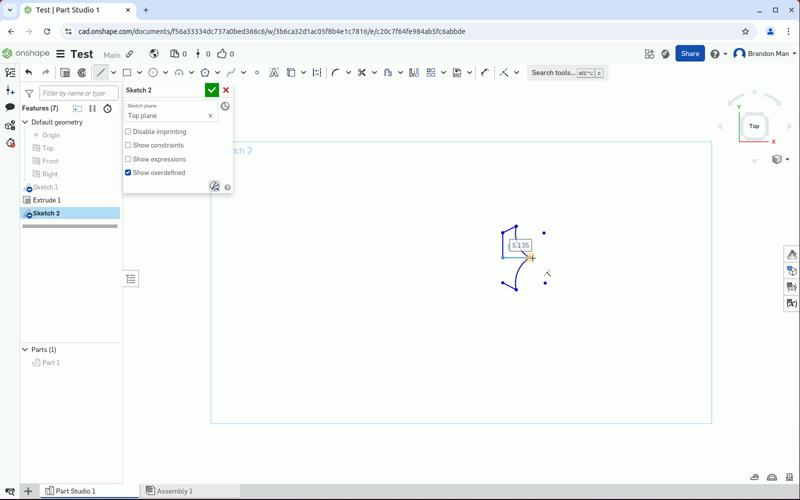
key_down(shift)
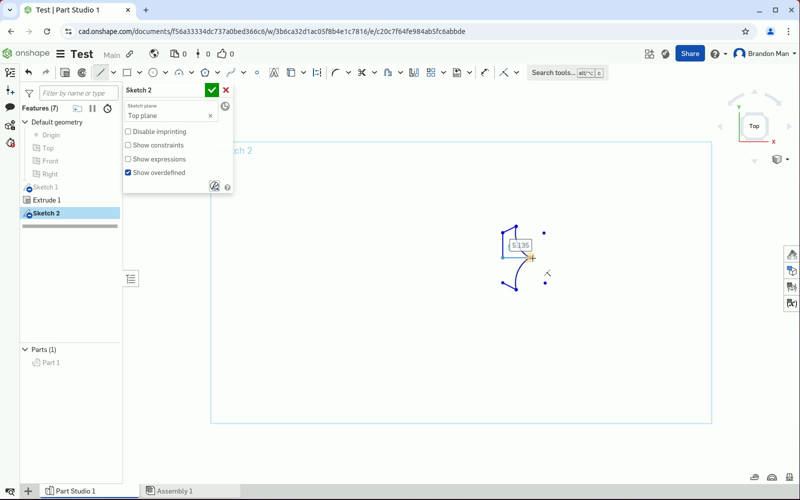
mouse_move(502, 282)
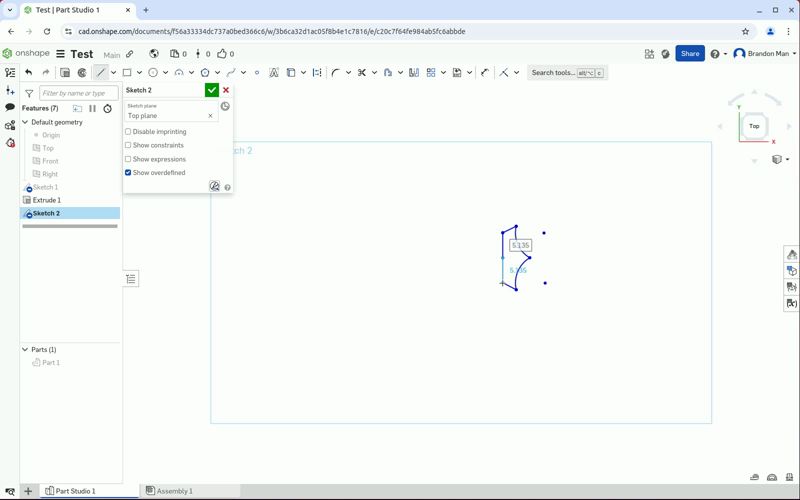
key_up(shift)
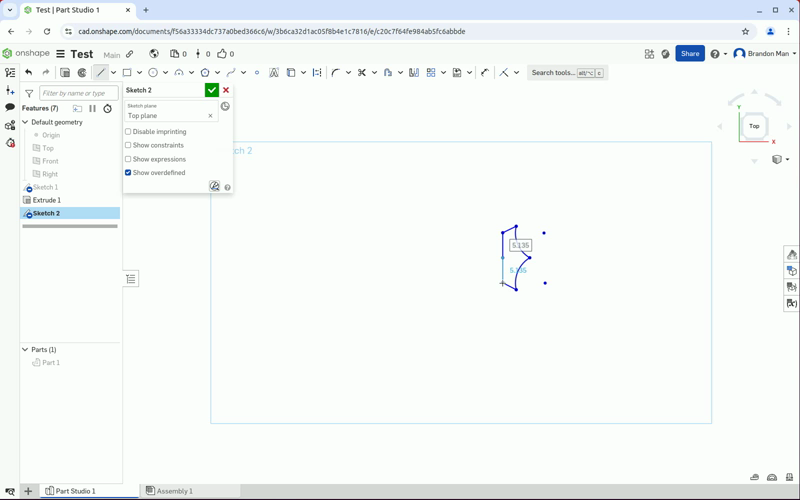
click(502, 282)
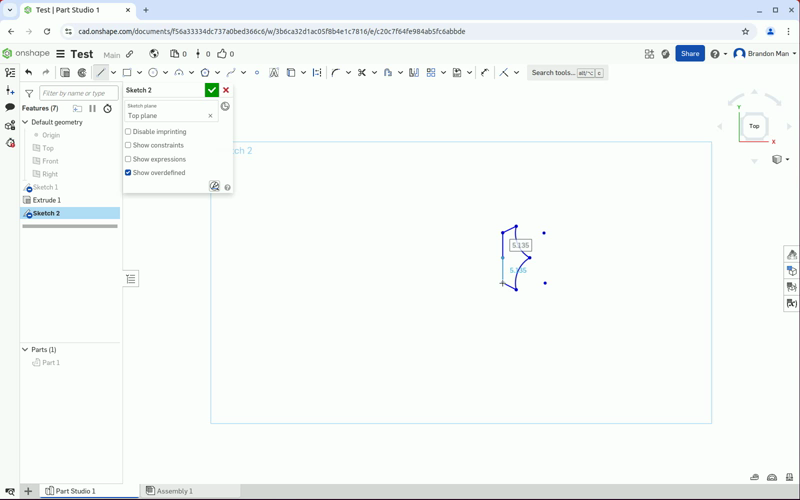
key(esc)
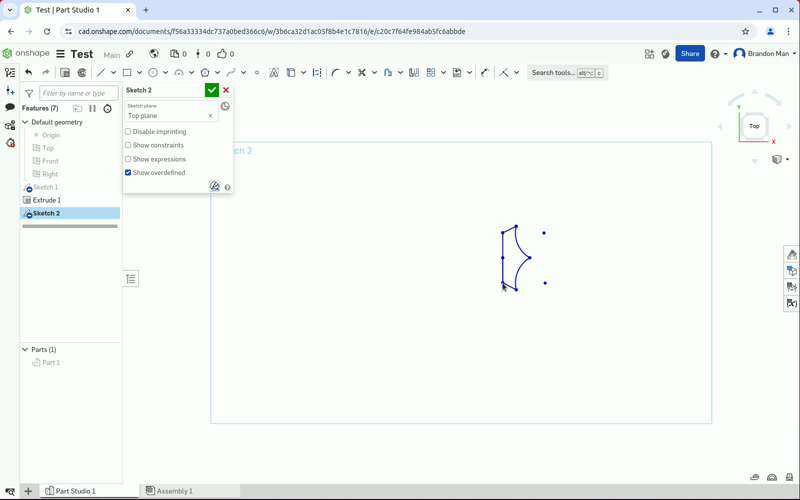
mouse_move(504, 240)
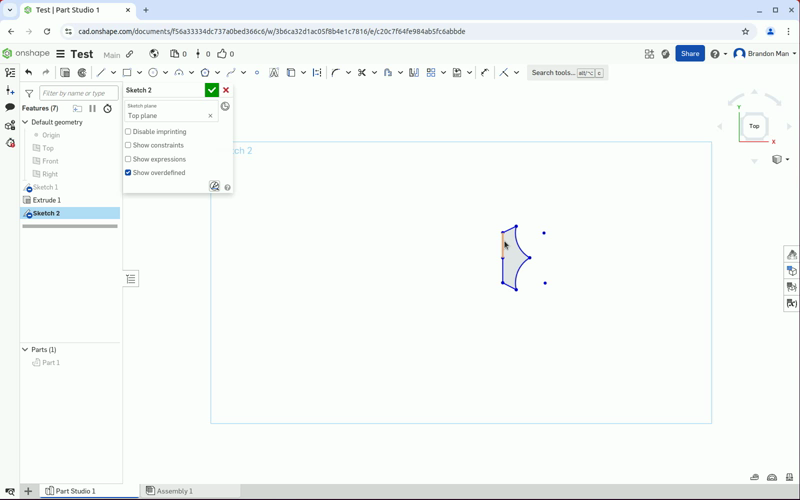
scroll(6)
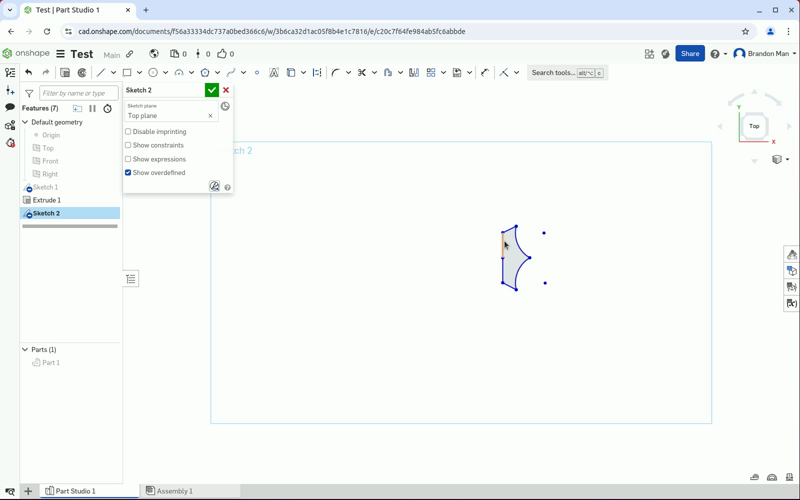
scroll(6)
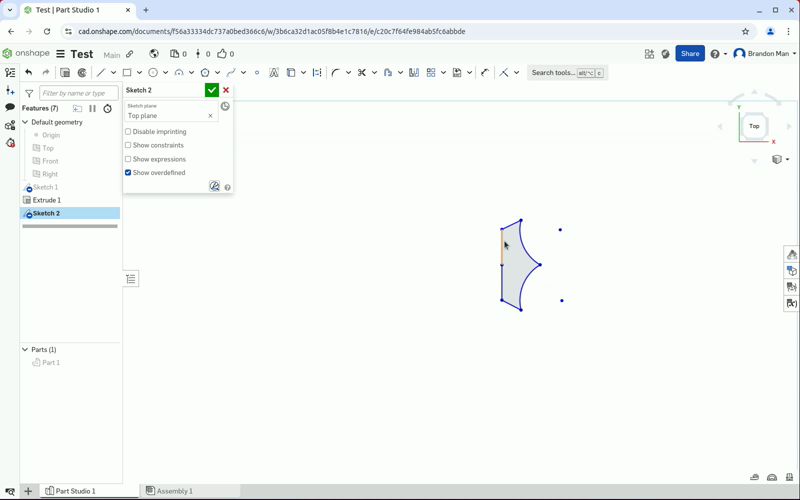
scroll(6)
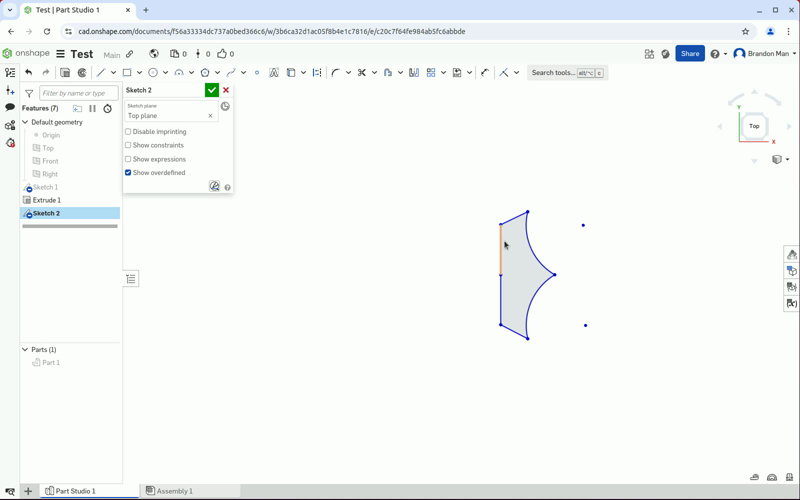
scroll(6)
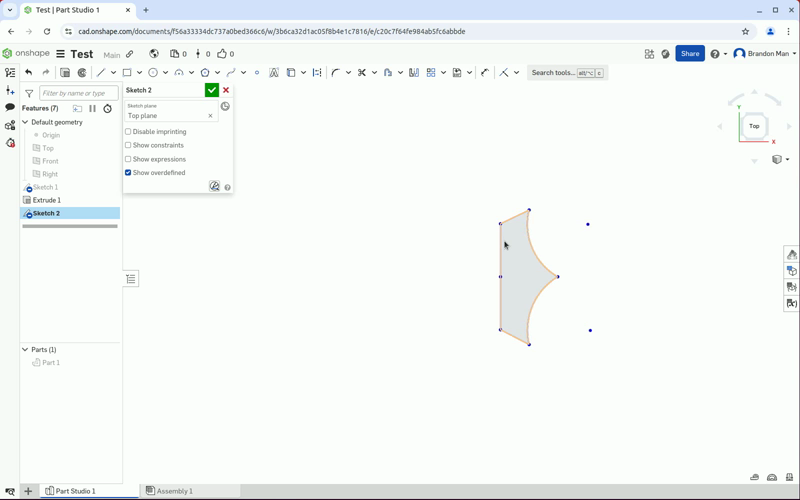
scroll(6)
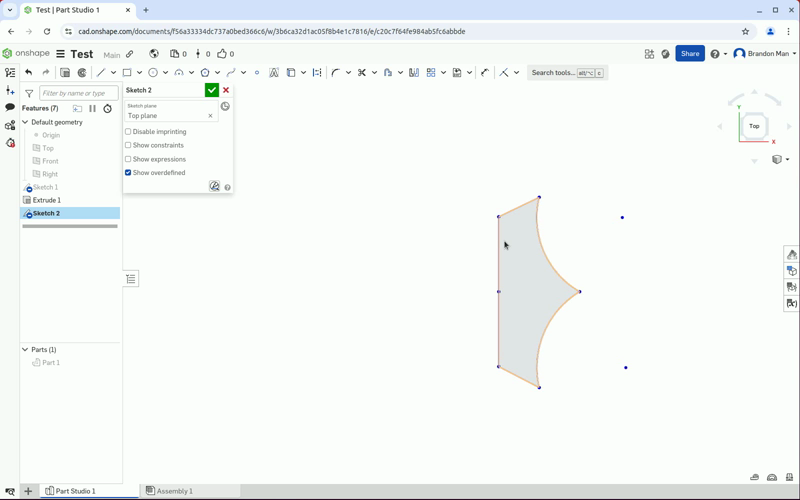
scroll(6)
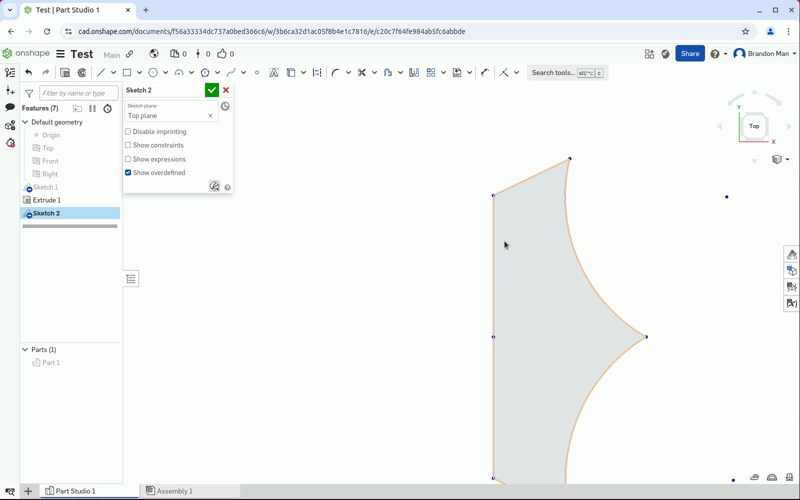
scroll(6)
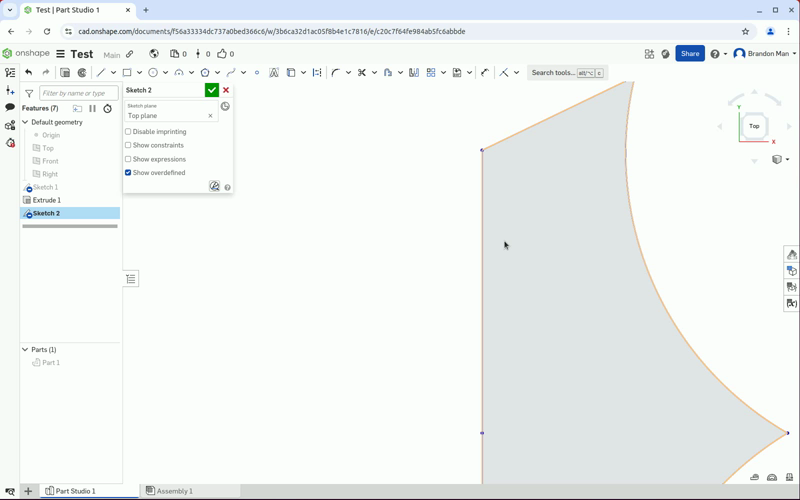
click(504, 240)
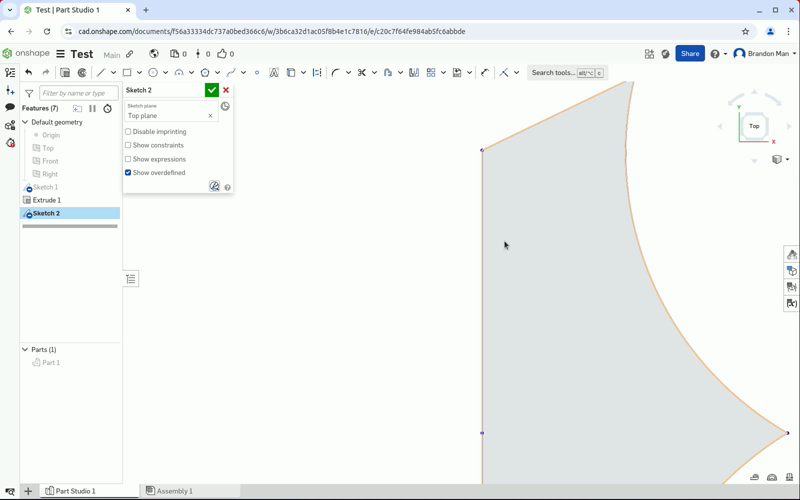
scroll(-6)
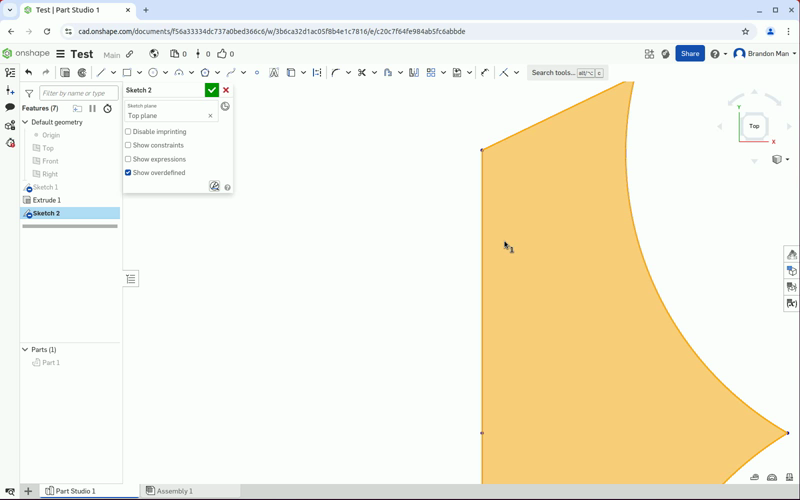
scroll(-6)
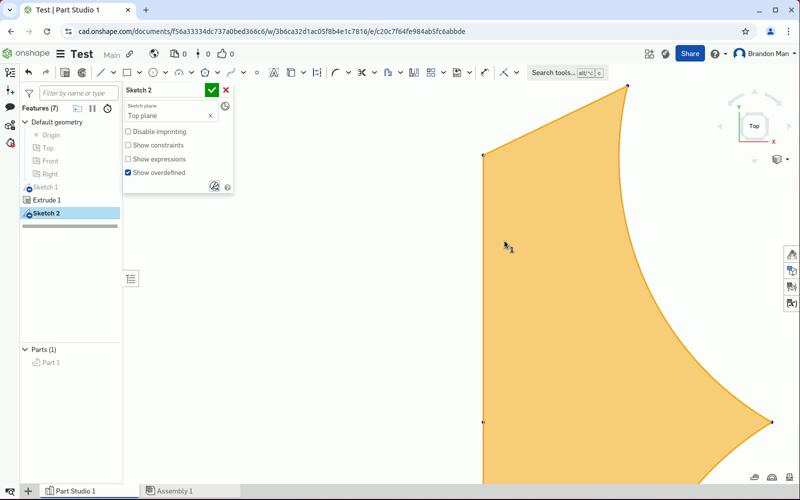
scroll(-6)
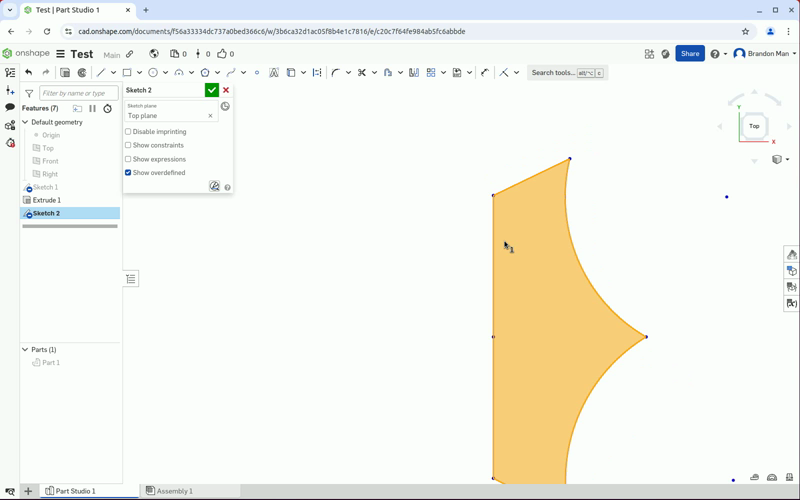
scroll(-6)
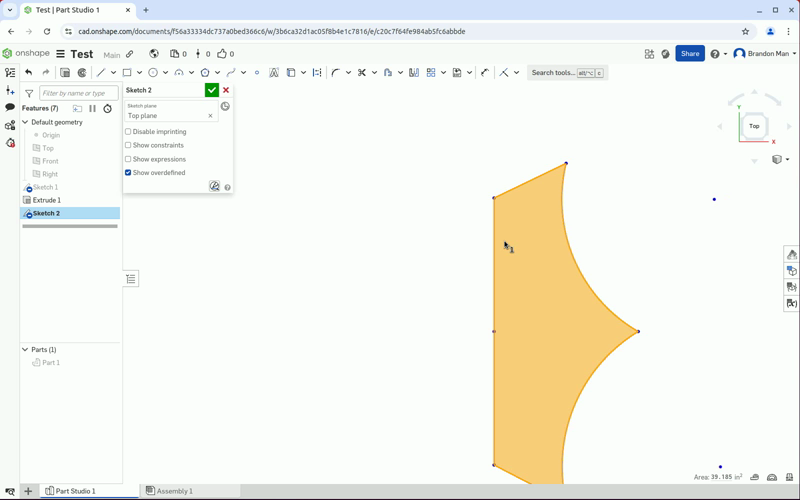
scroll(-6)
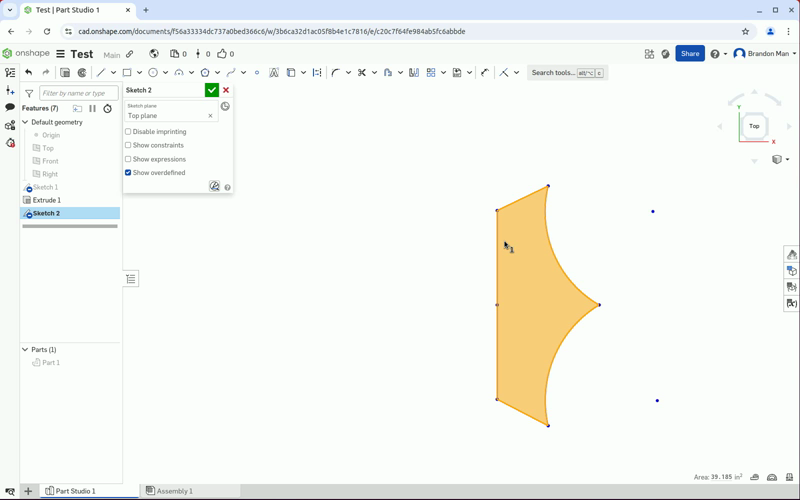
scroll(-6)
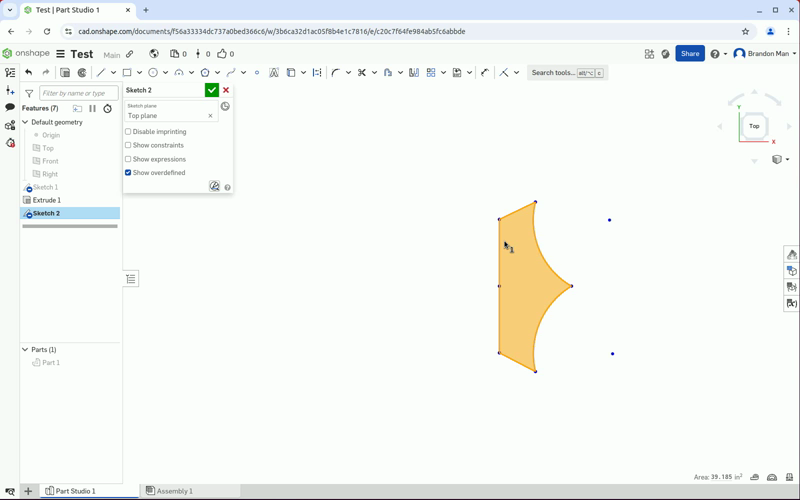
scroll(-6)
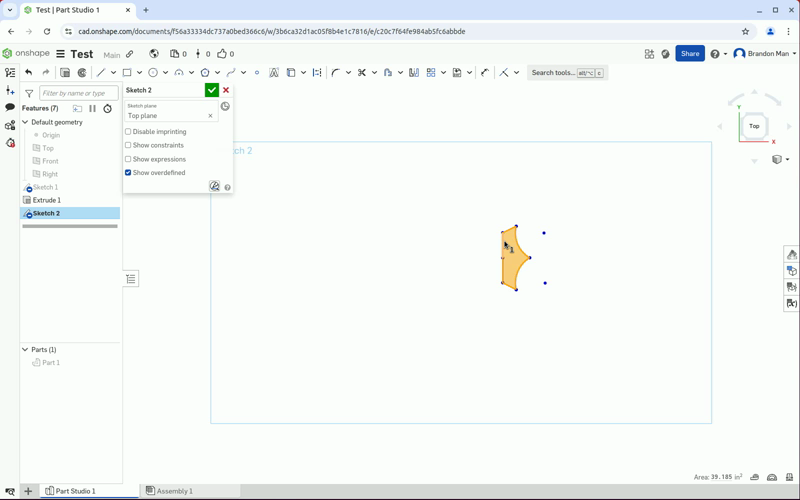
mouse_move(73, 352)
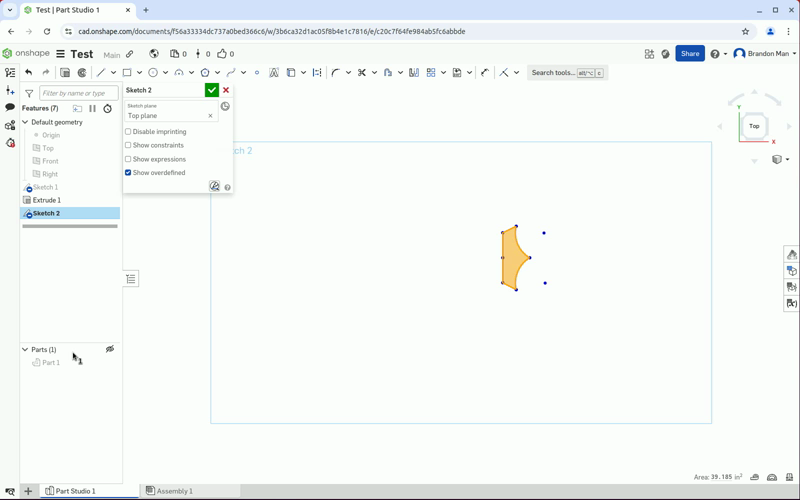
key(shift+y)
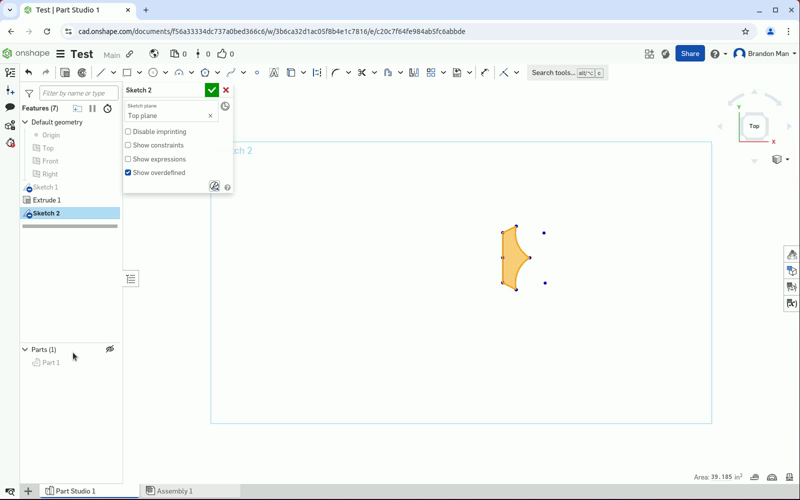
key(shift+e)
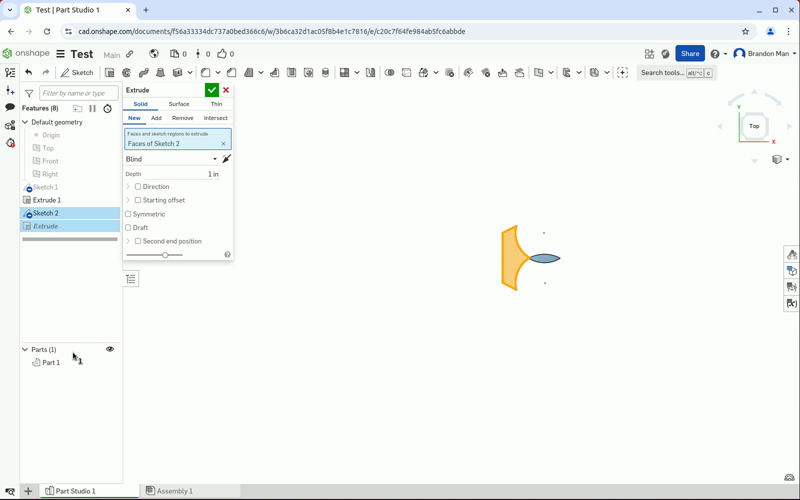
mouse_move(143, 106)
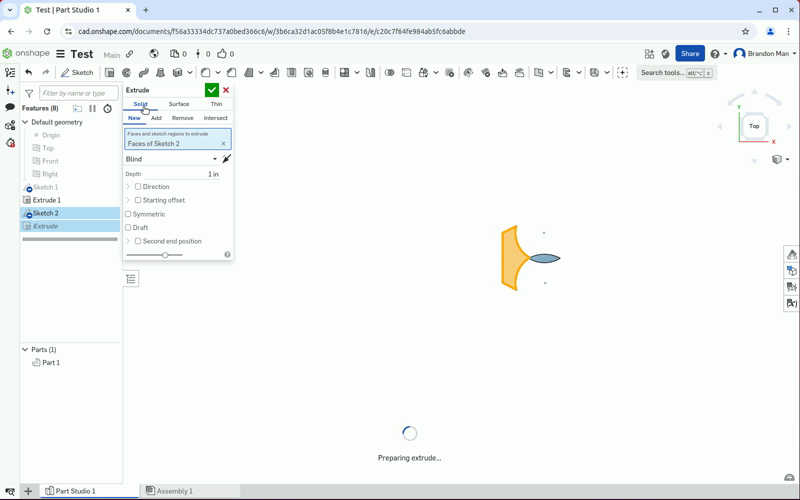
click(143, 106)
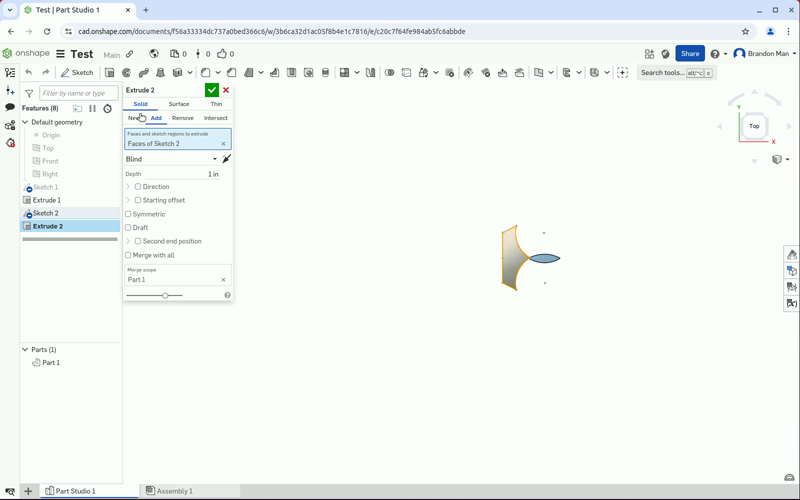
mouse_move(137, 120)
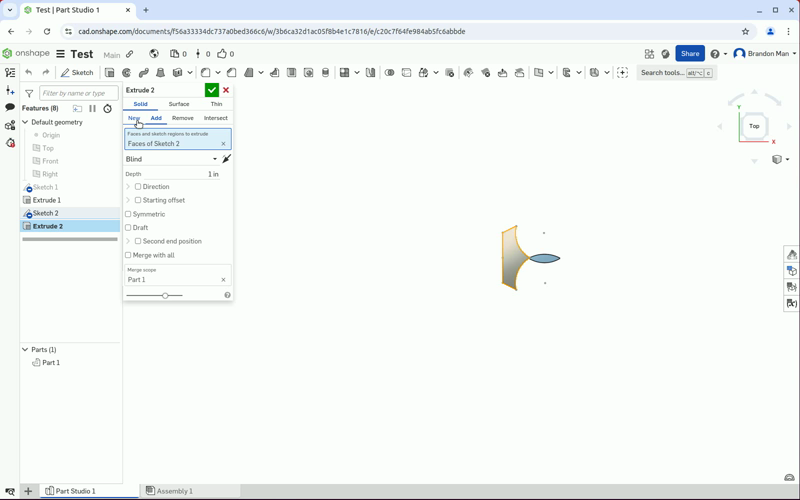
click(137, 120)
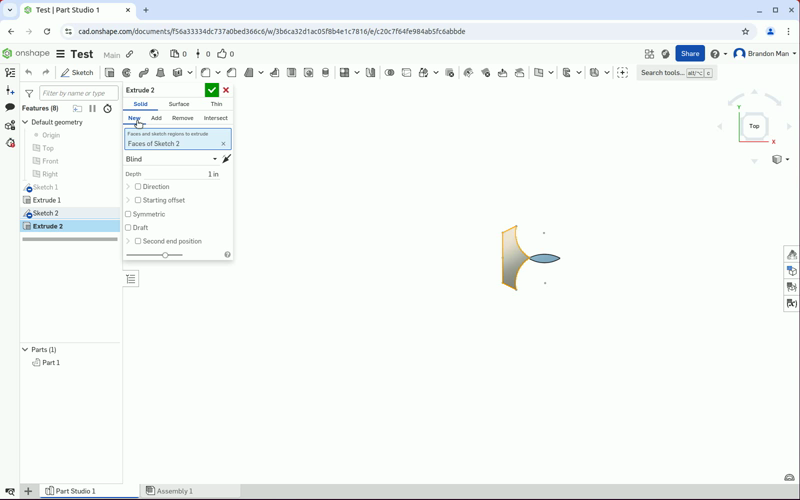
key(tab, 4)
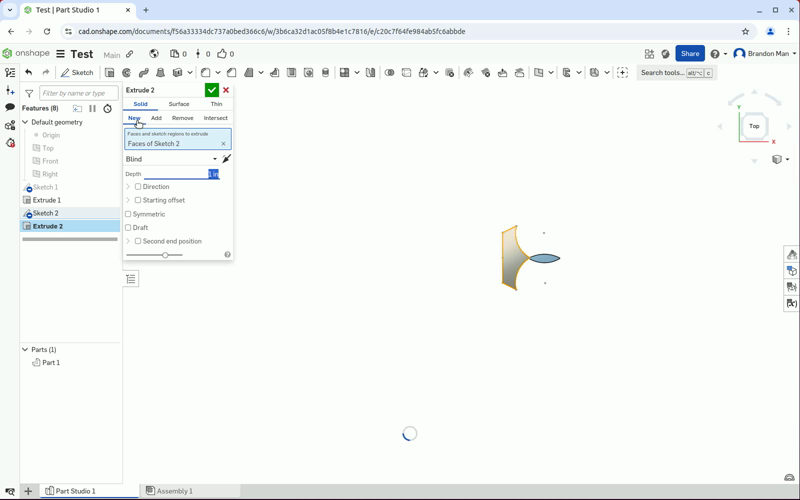
text(8.666)
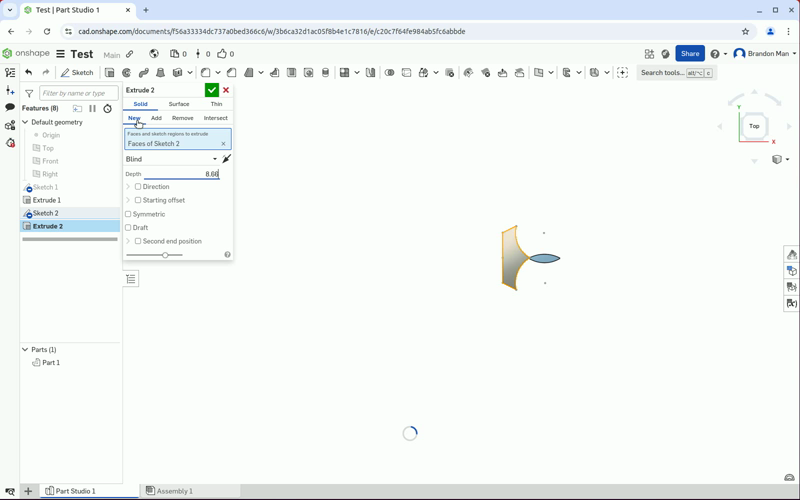
key(tab, 3)
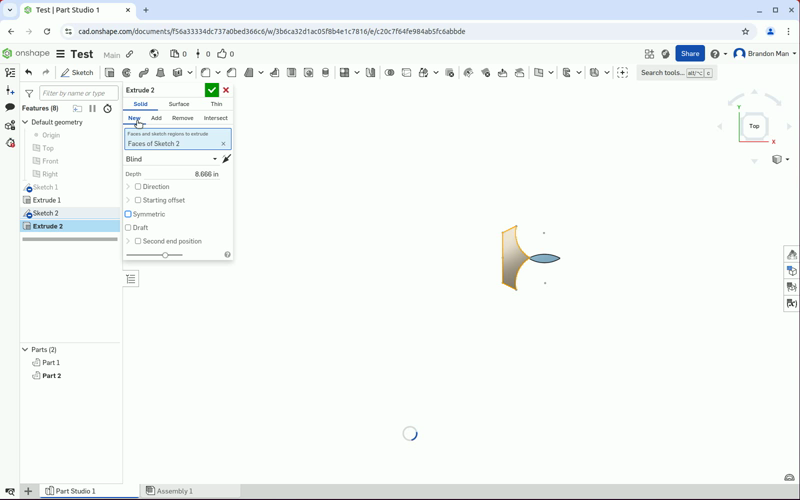
key(space)
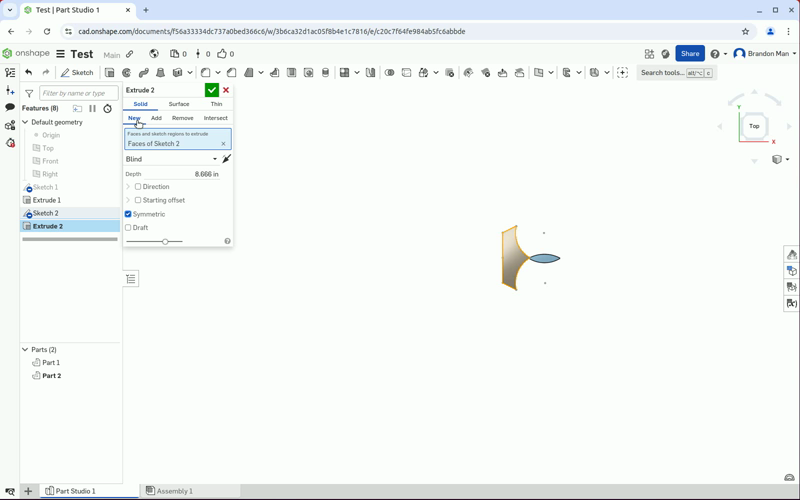
key(enter)
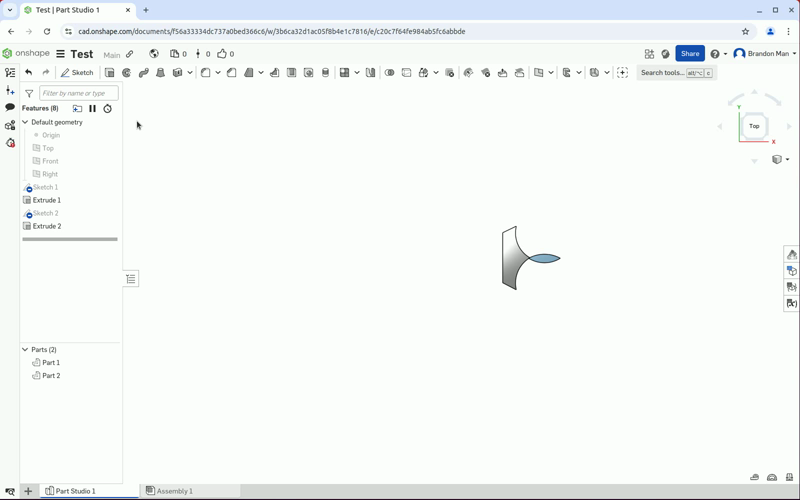
key(shift+h)
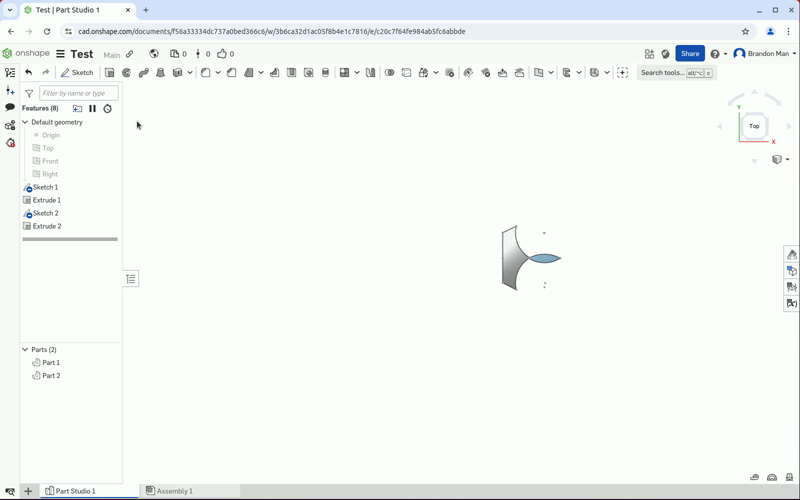
key(shift+h)
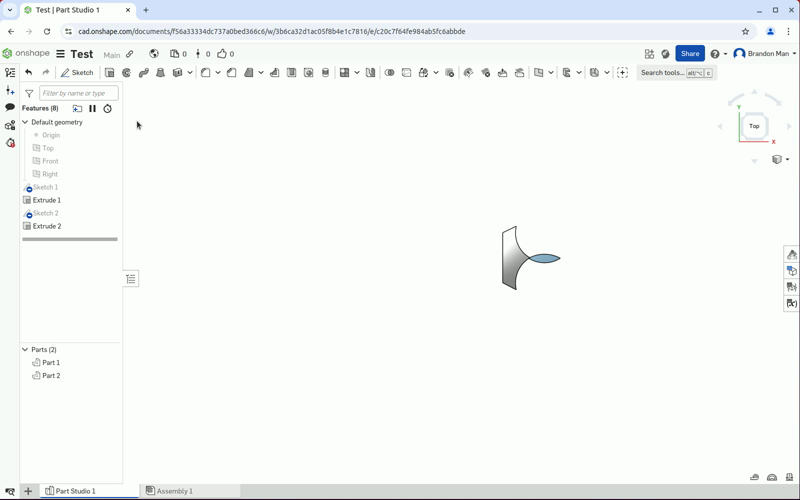
mouse_move(73, 189)
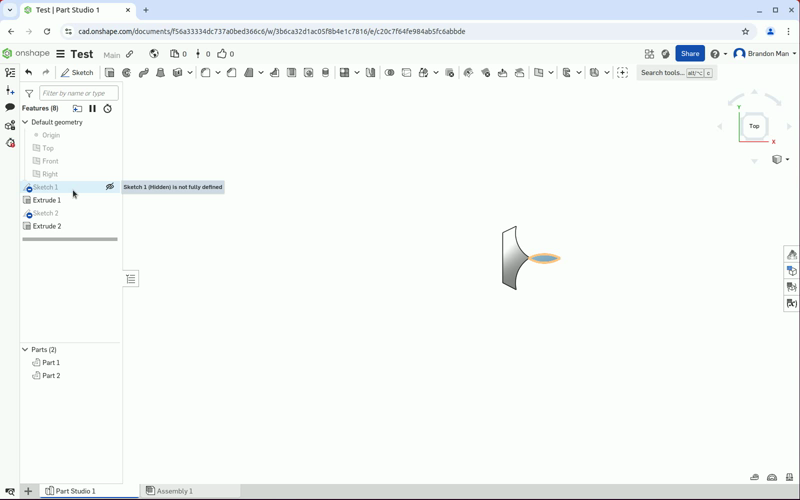
click(73, 189)
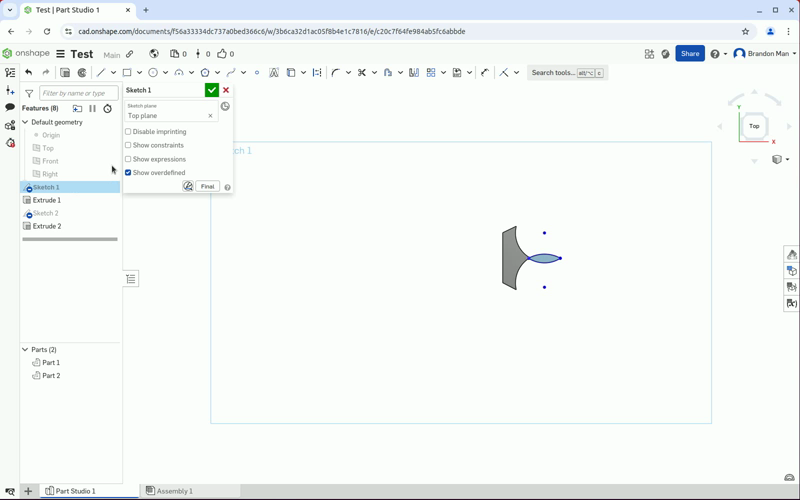
mouse_move(229, 92)
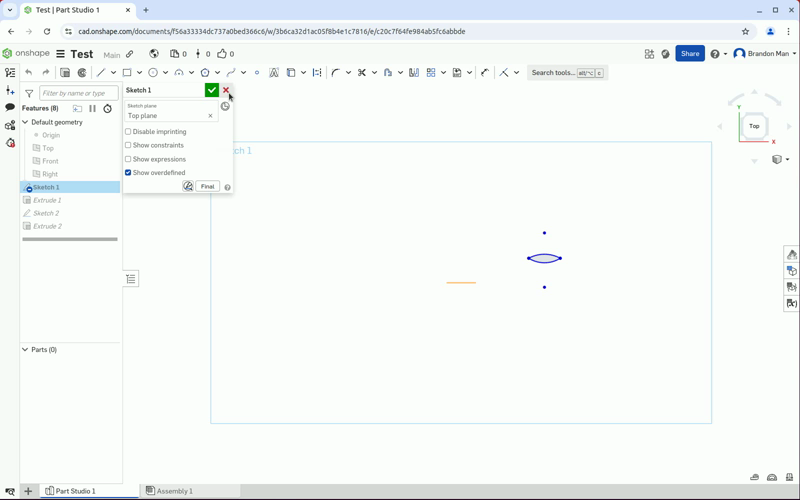
click(229, 92)
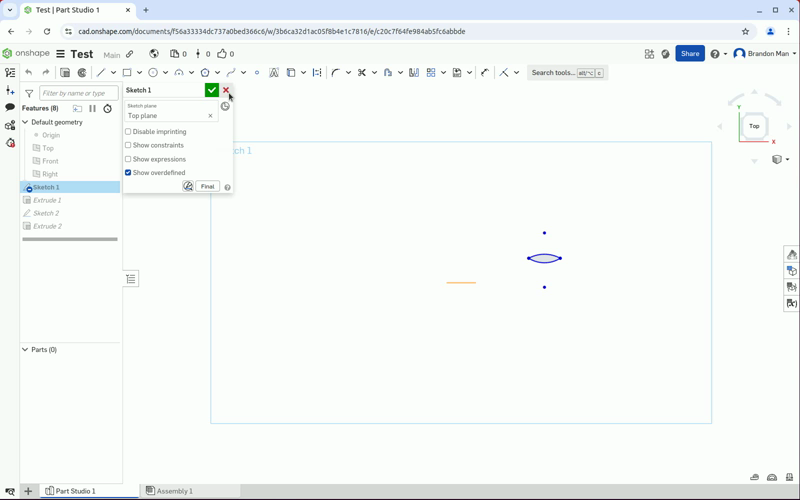
key(shift+s)
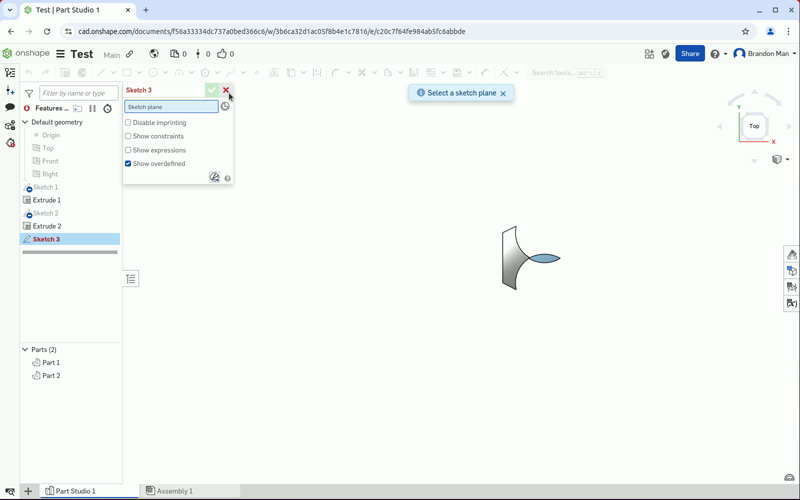
mouse_move(73, 150)
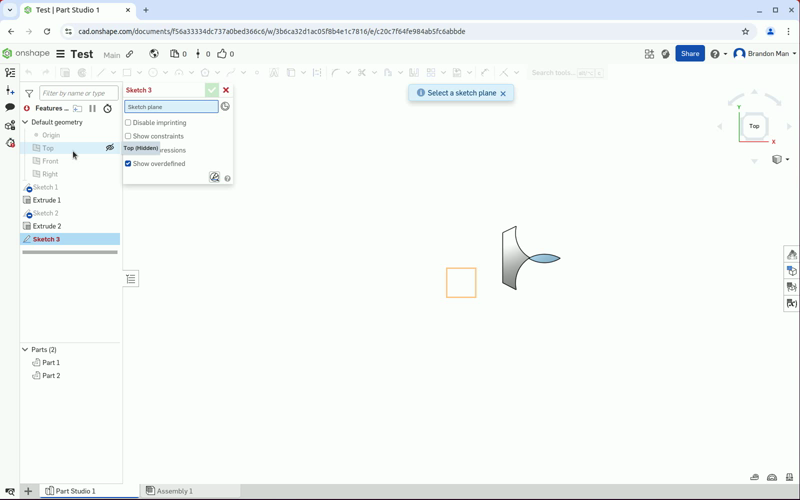
click(73, 150)
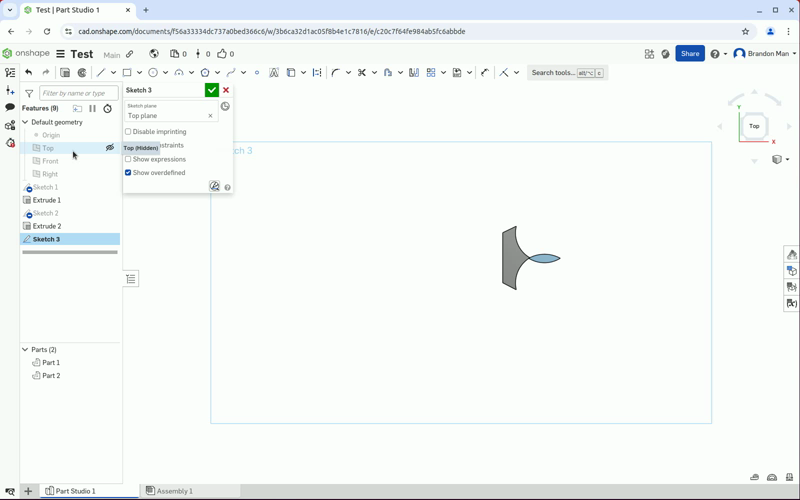
mouse_move(73, 352)
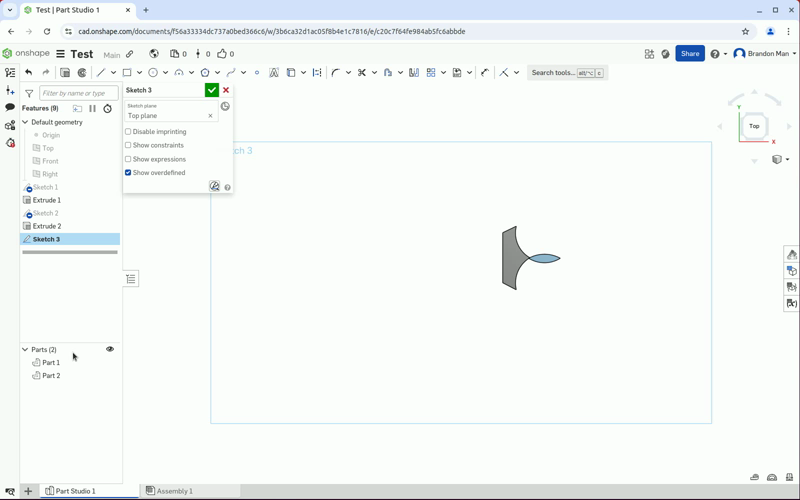
key(y)
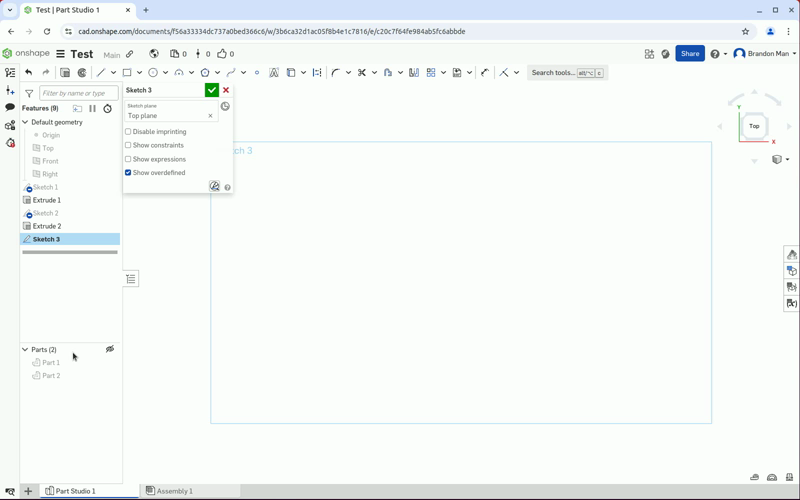
key(a)
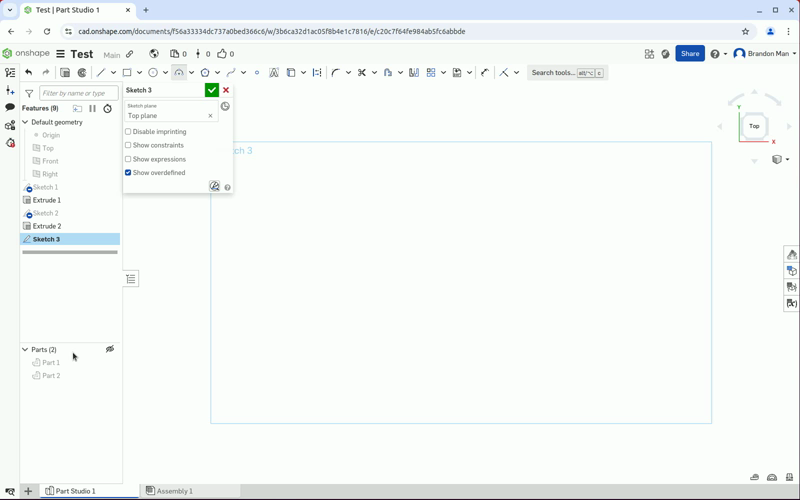
key_down(shift)
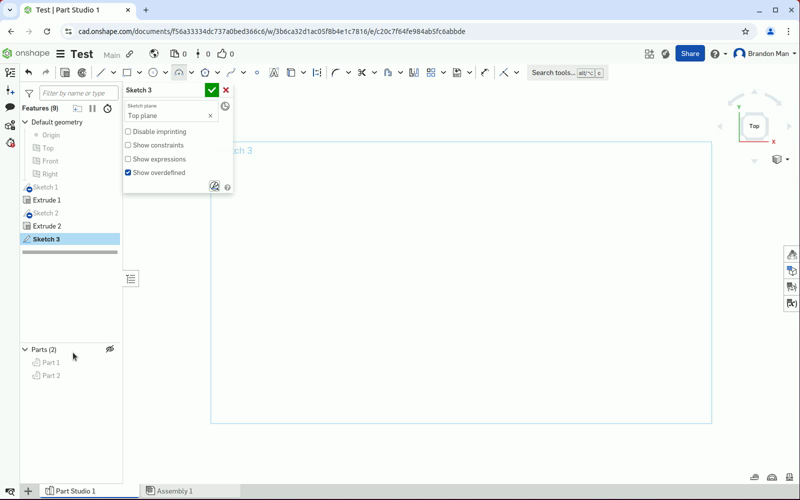
mouse_move(528, 258)
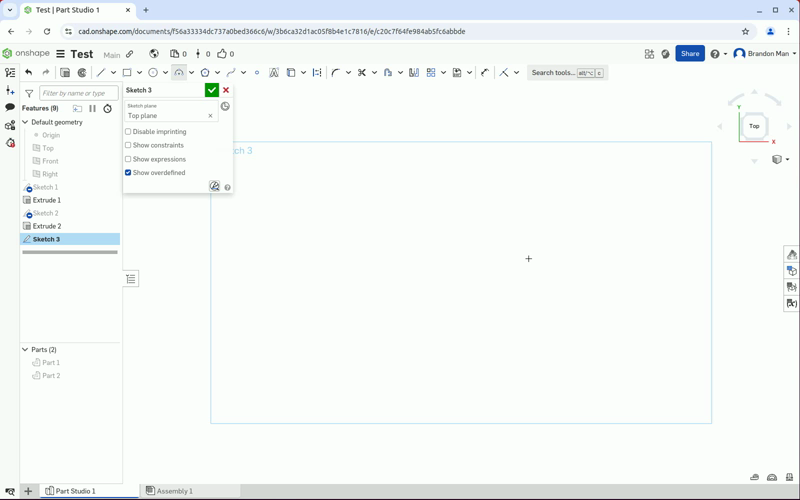
click(528, 258)
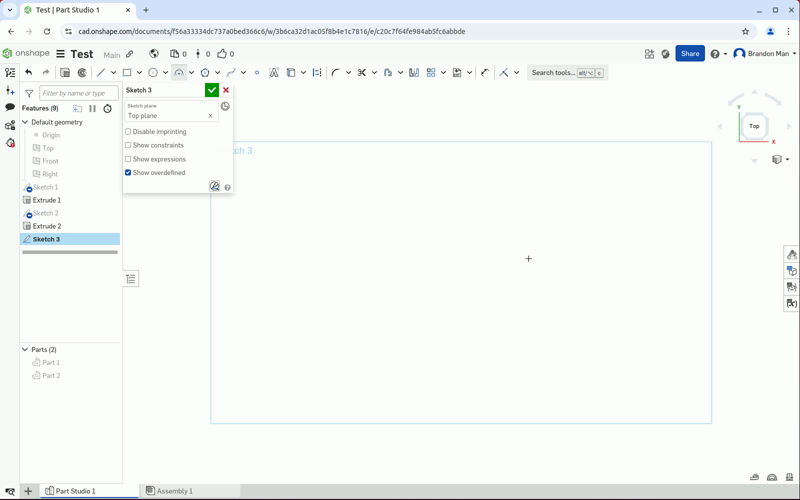
key_up(shift)
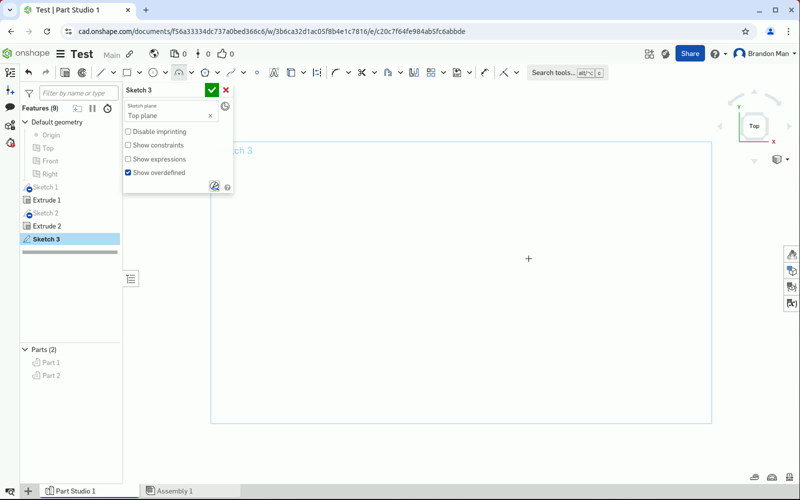
key_down(shift)
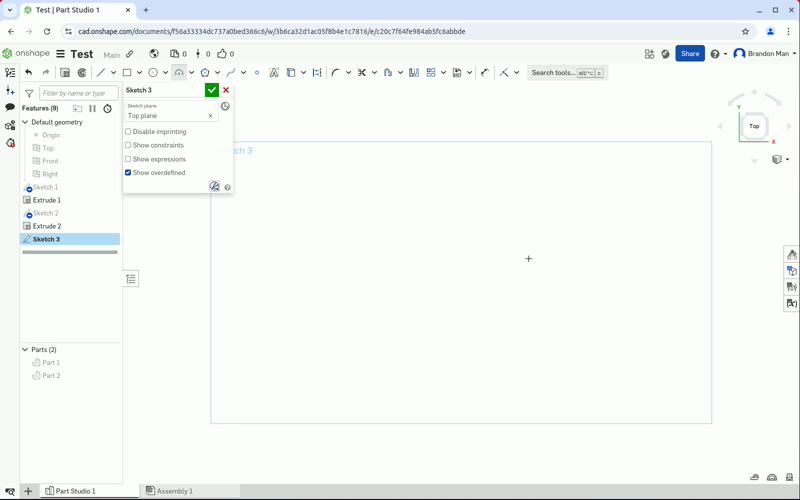
mouse_move(559, 258)
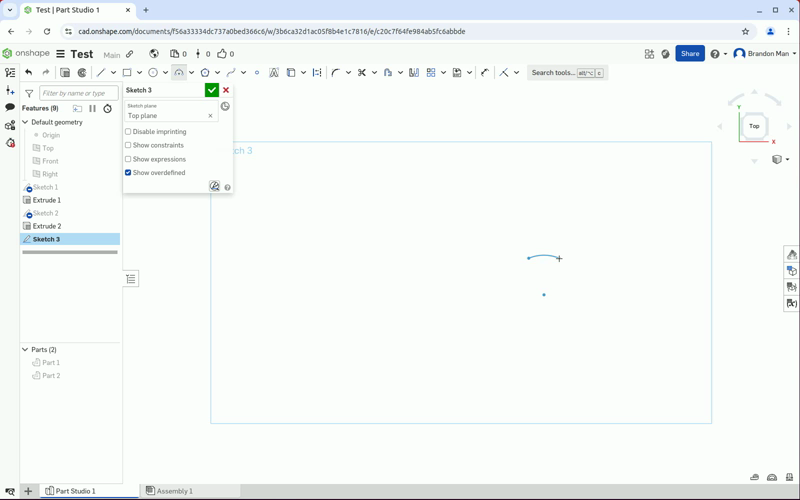
click(559, 258)
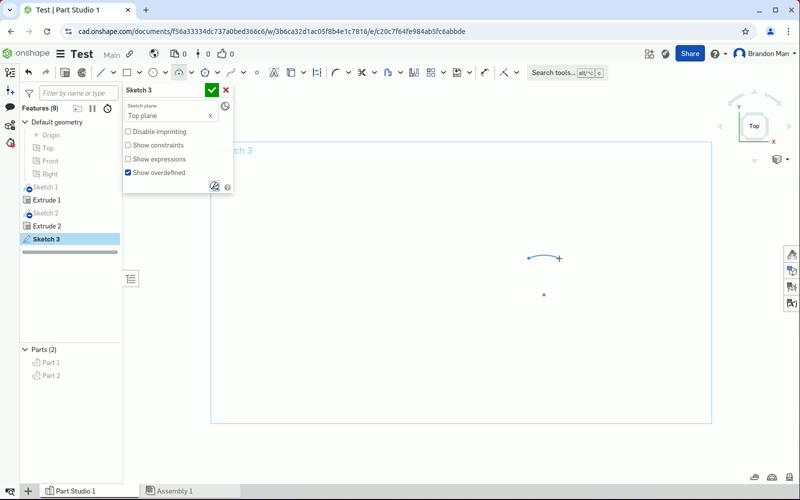
mouse_move(543, 254)
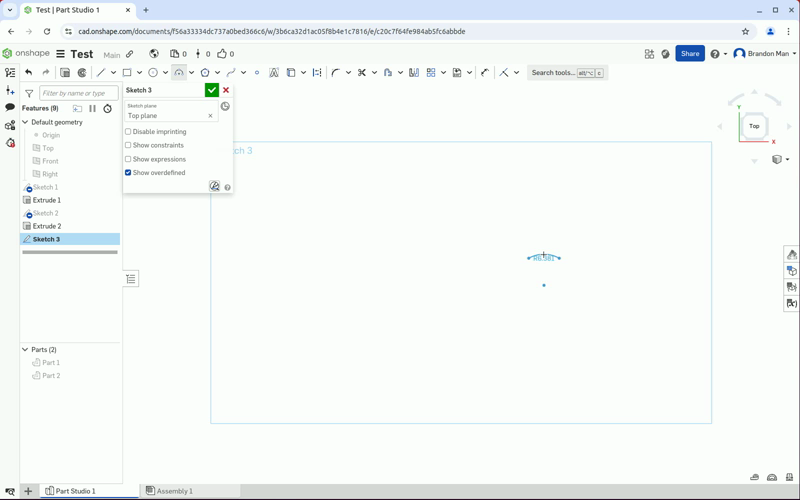
click(543, 254)
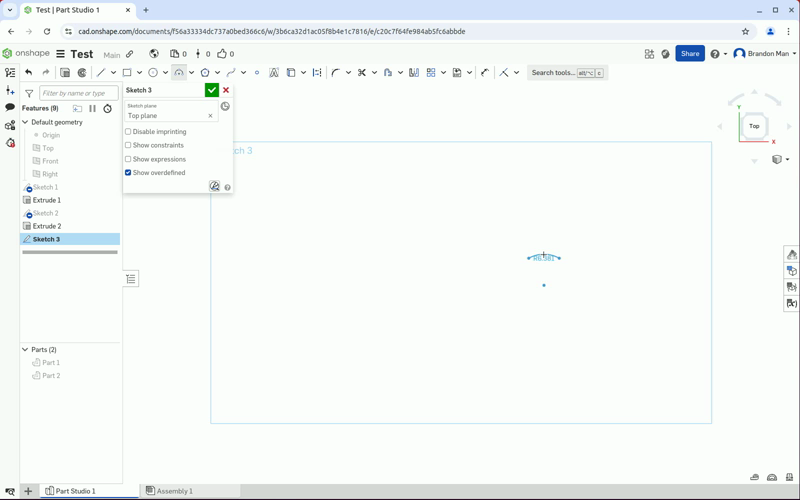
key_up(shift)
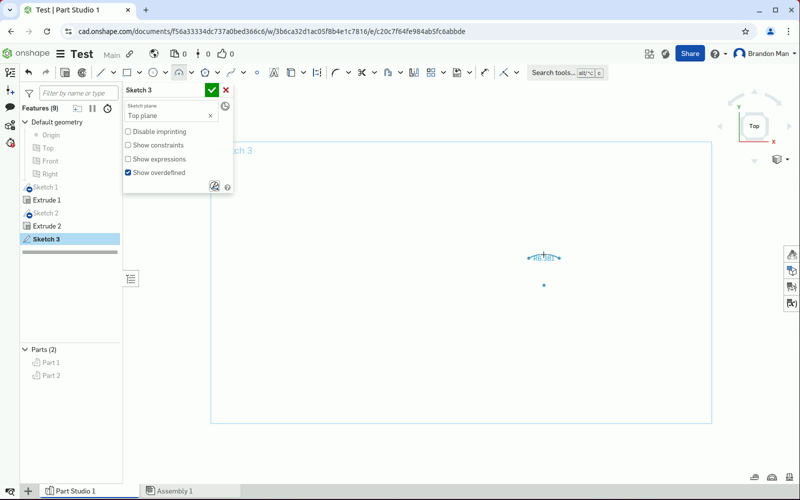
mouse_move(559, 258)
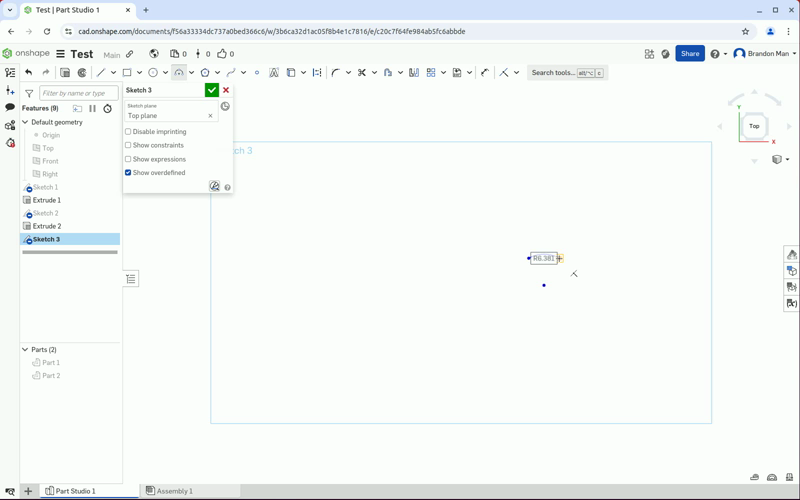
click(559, 258)
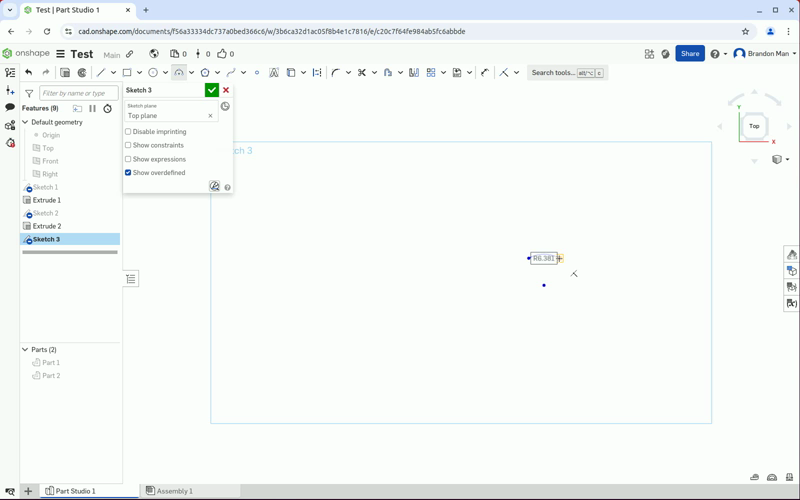
mouse_move(528, 258)
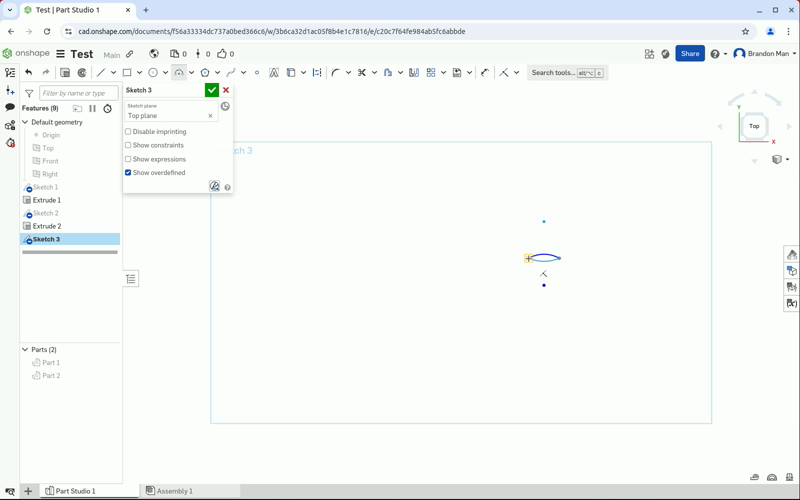
click(528, 258)
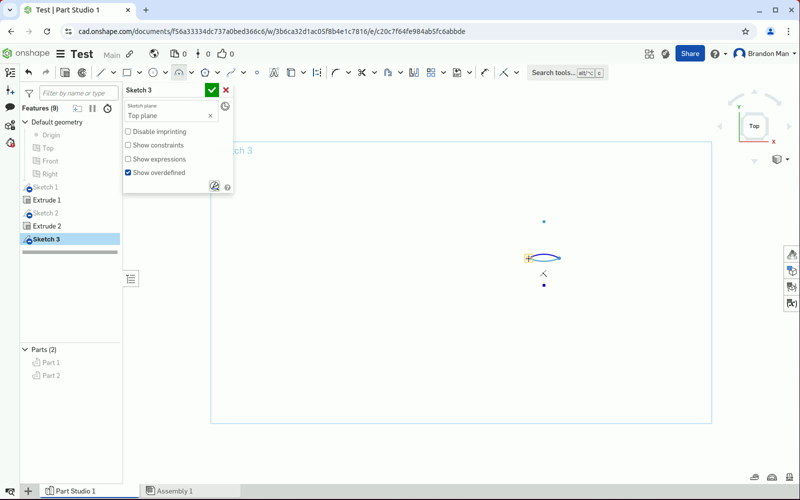
key_down(shift)
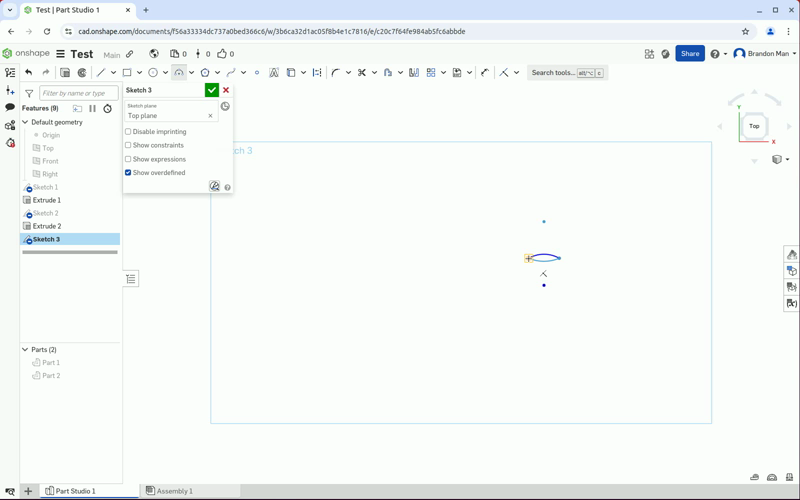
mouse_move(543, 203)
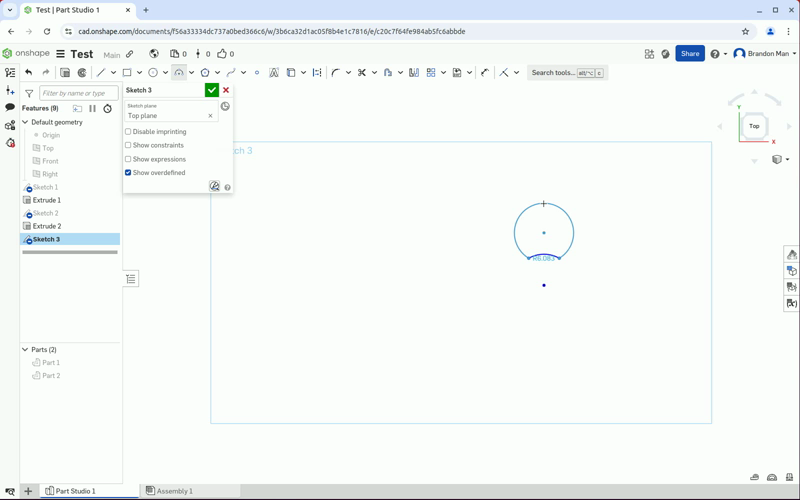
click(543, 203)
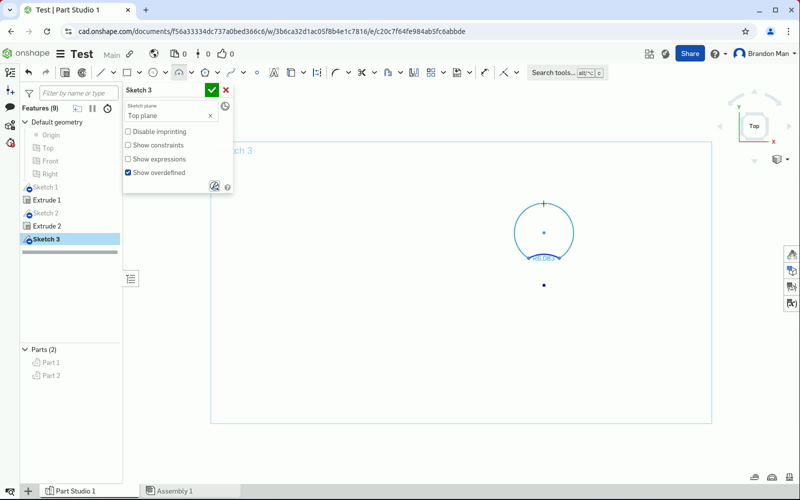
key_up(shift)
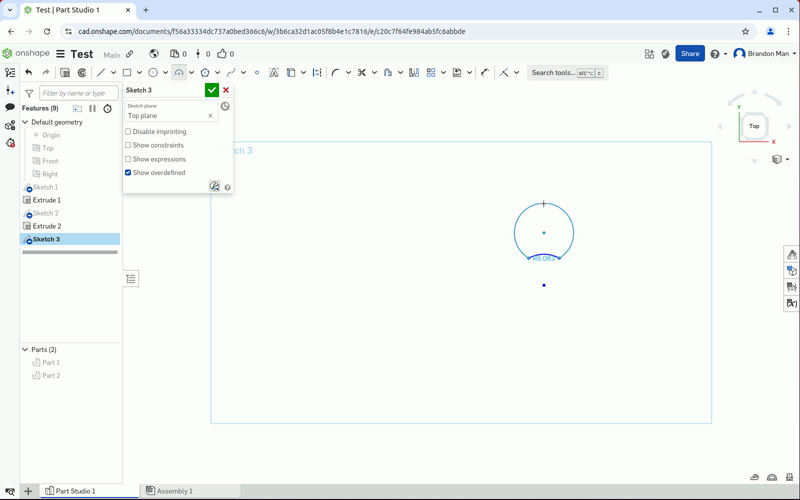
key(esc)
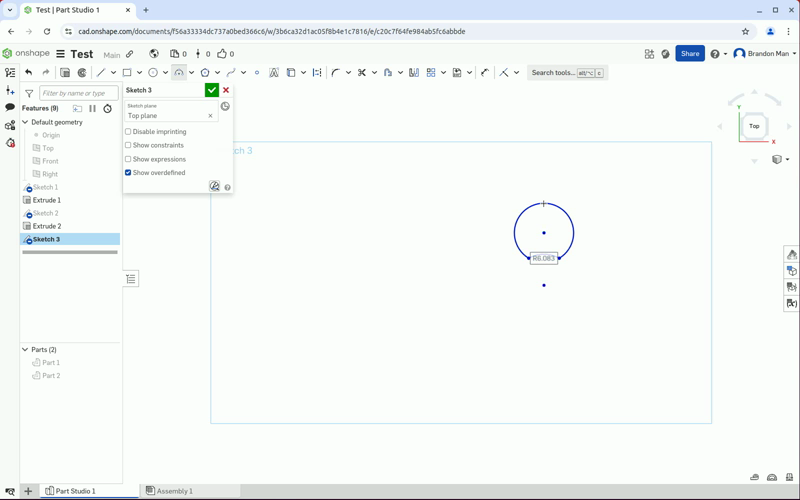
mouse_move(553, 215)
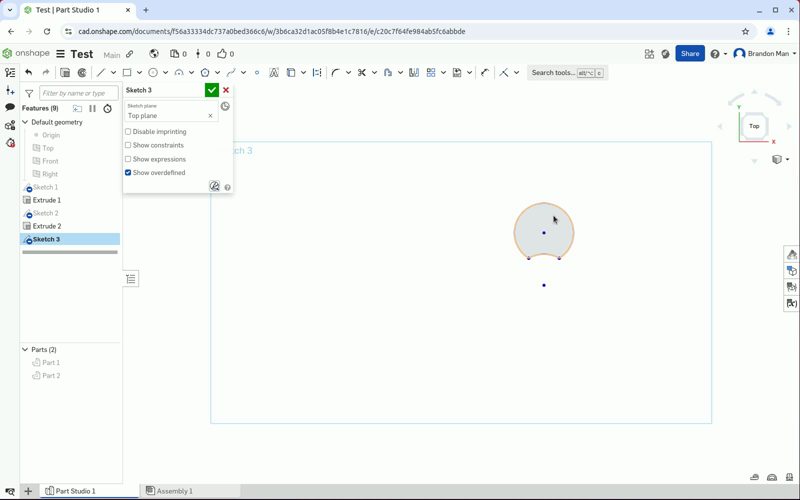
click(553, 215)
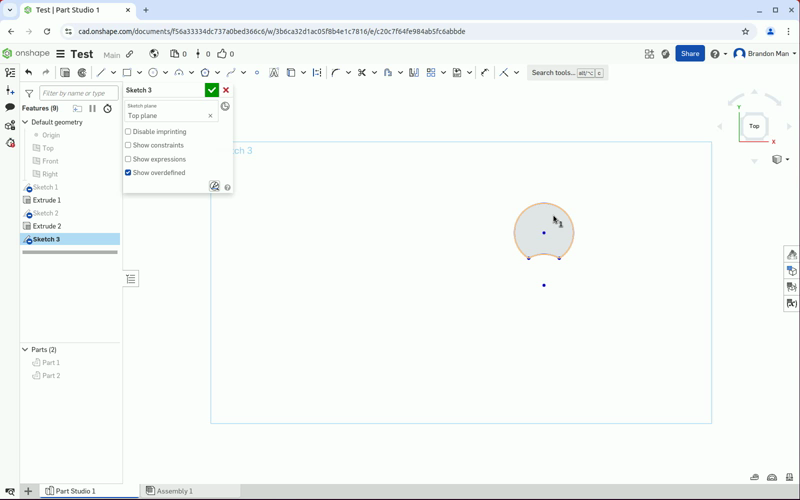
mouse_move(73, 352)
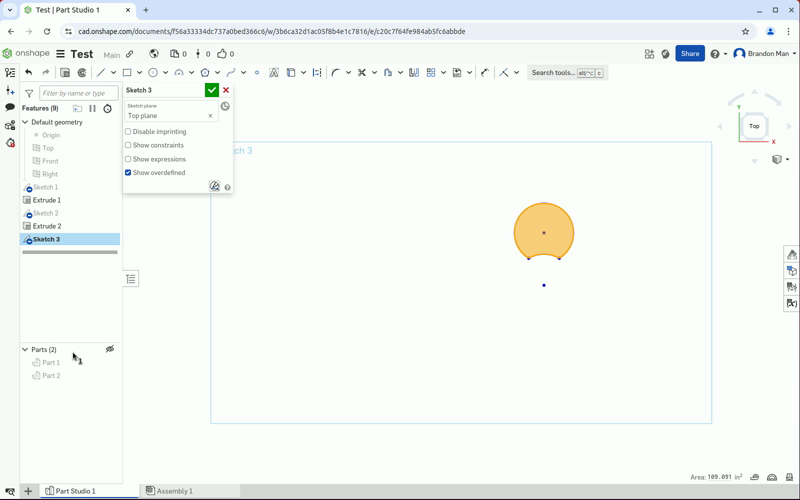
key(shift+y)
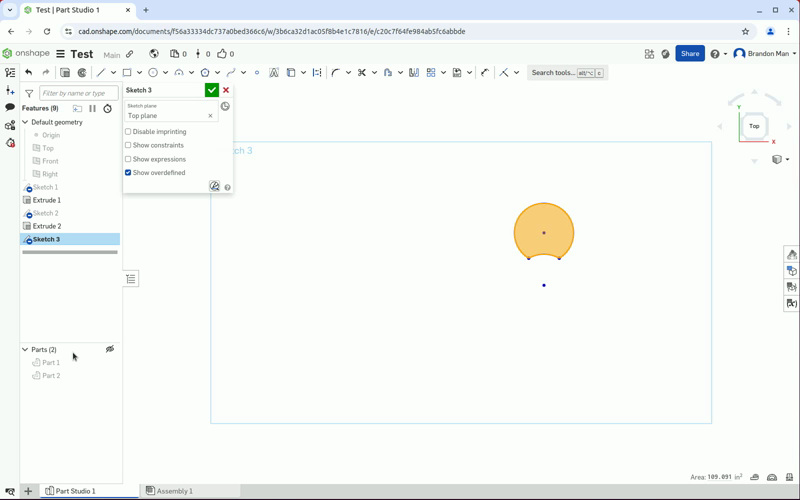
key(shift+e)
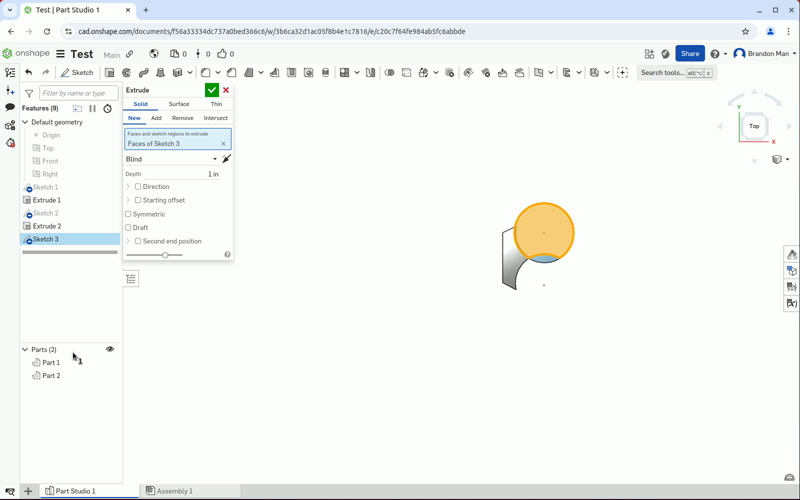
mouse_move(143, 106)
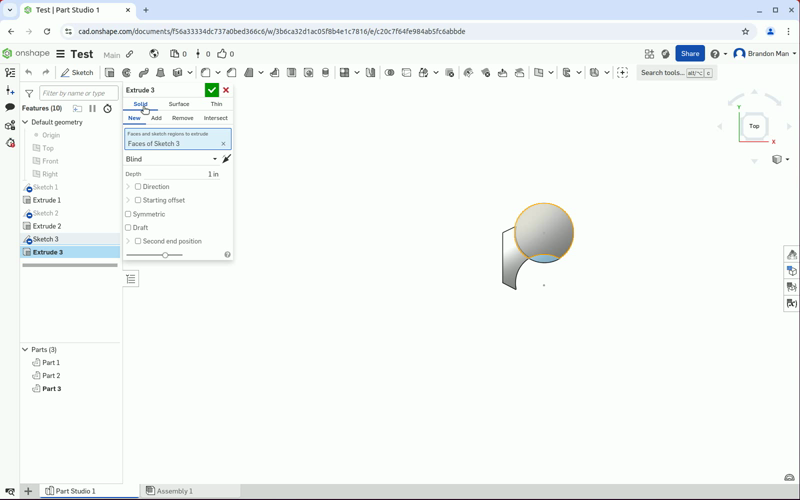
click(143, 106)
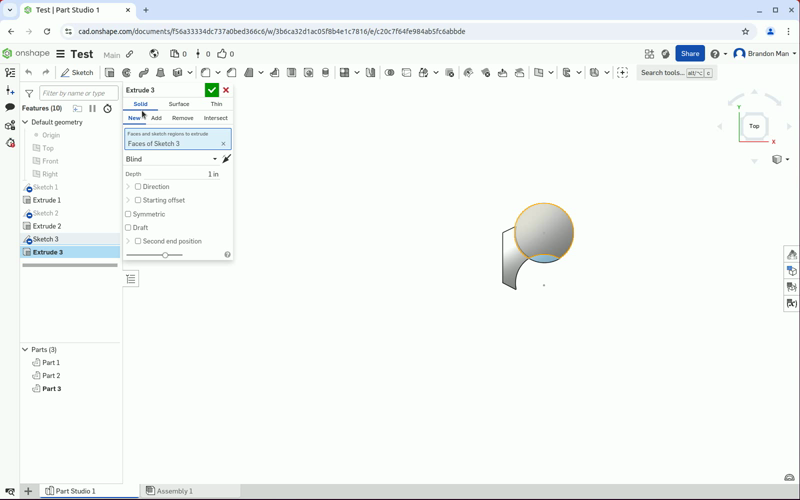
mouse_move(137, 120)
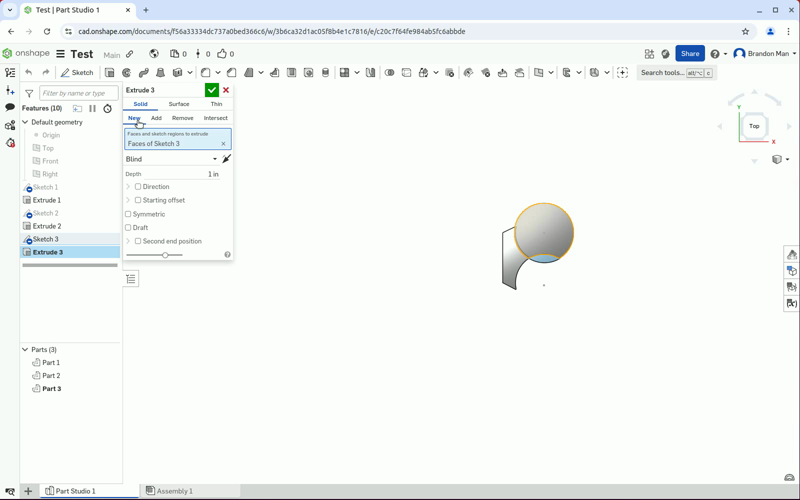
click(137, 120)
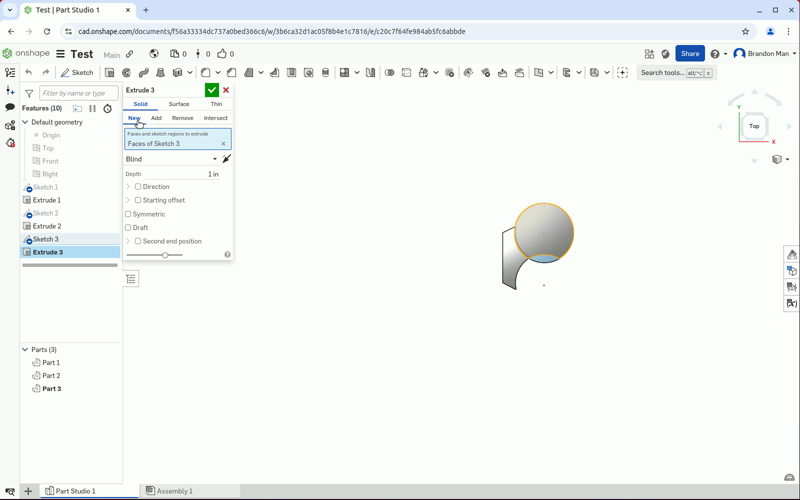
key(tab, 4)
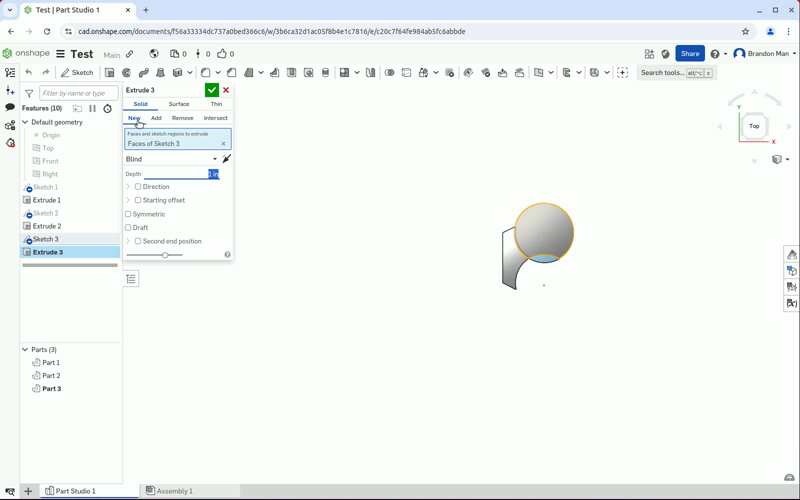
text(8.666)
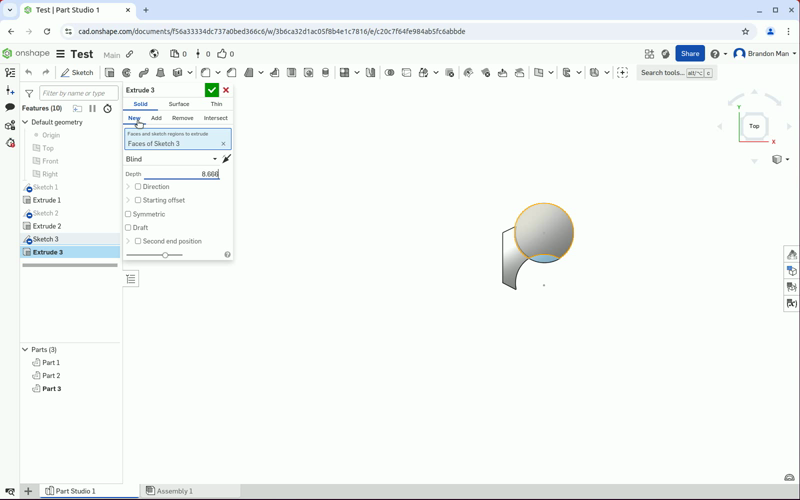
key(tab, 3)
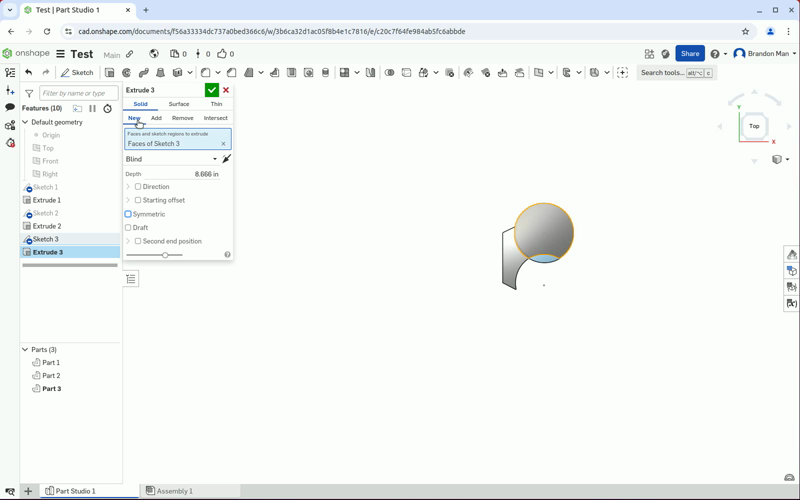
key(space)
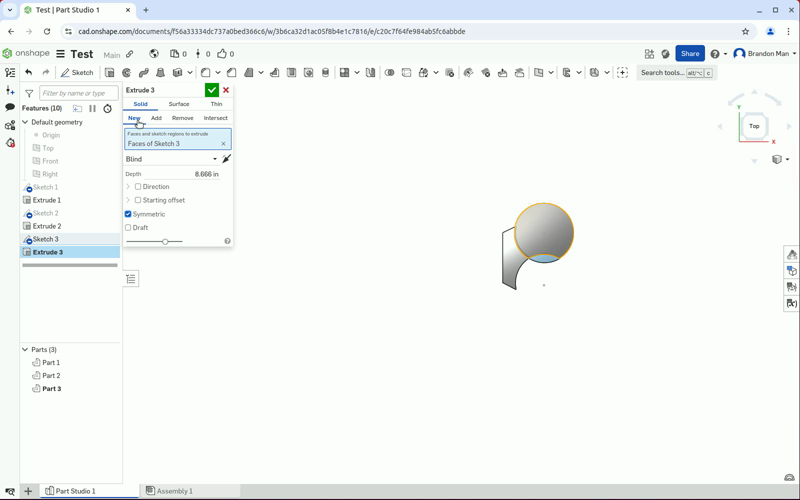
key(enter)
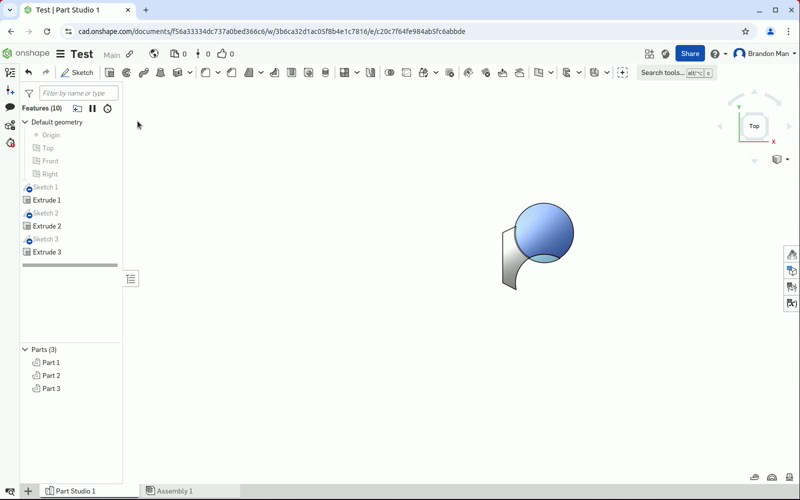
key(shift+h)
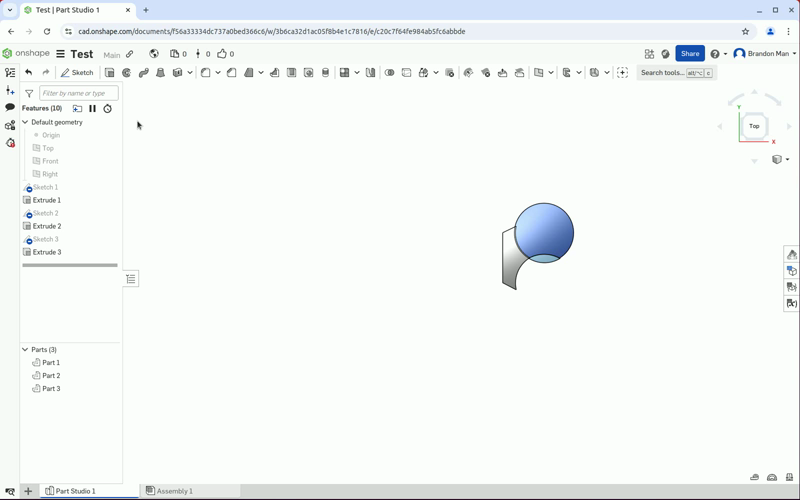
key(shift+h)
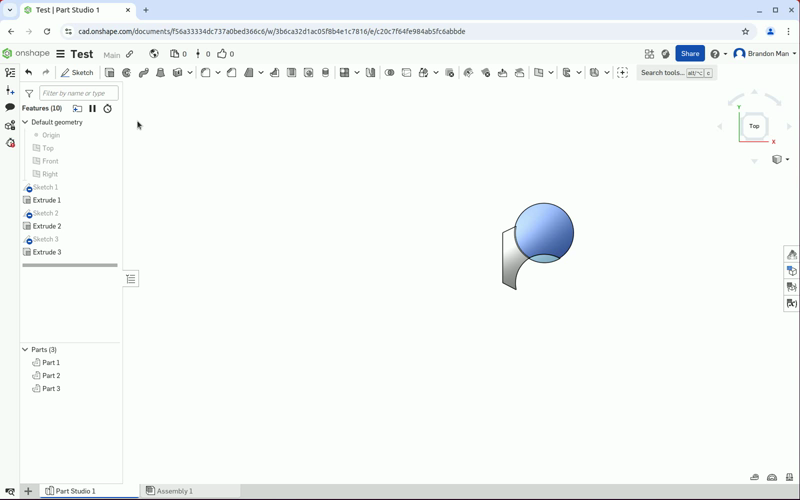
mouse_move(73, 189)
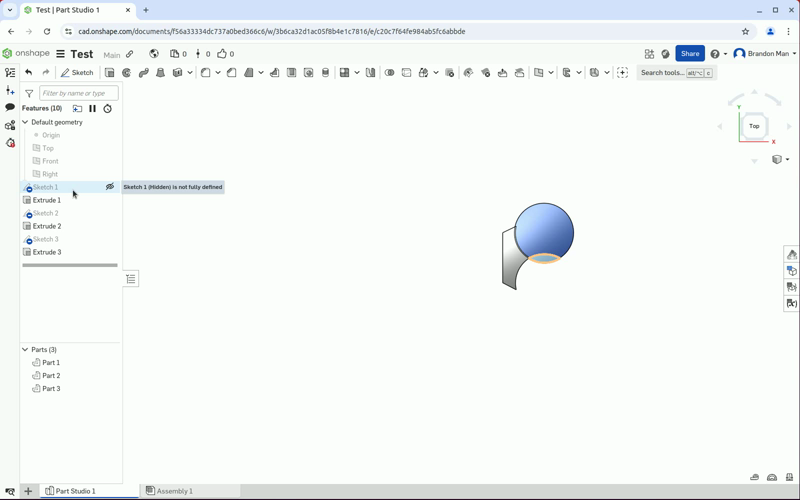
click(73, 189)
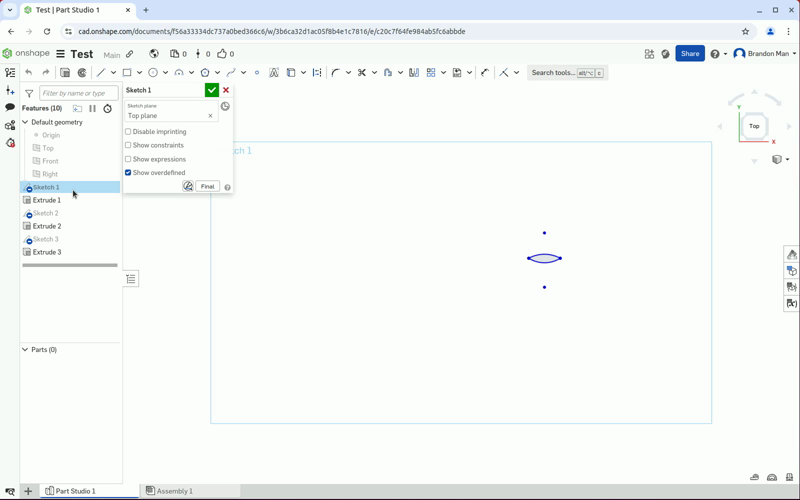
mouse_move(229, 92)
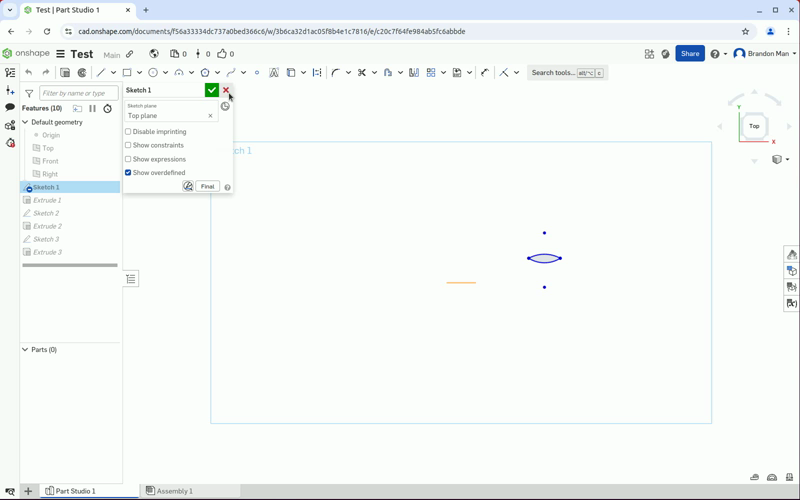
click(229, 92)
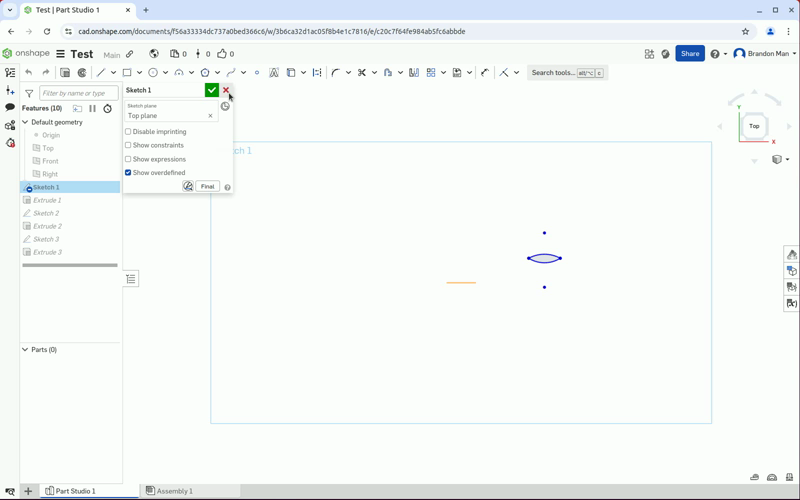
key(shift+s)
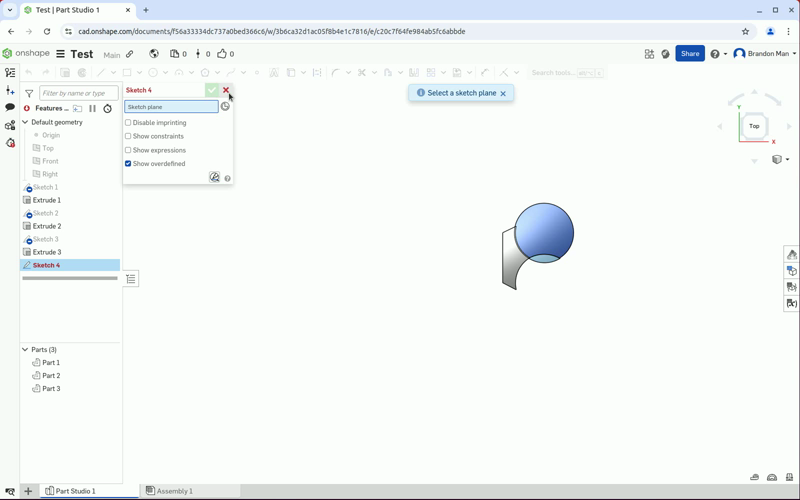
mouse_move(73, 150)
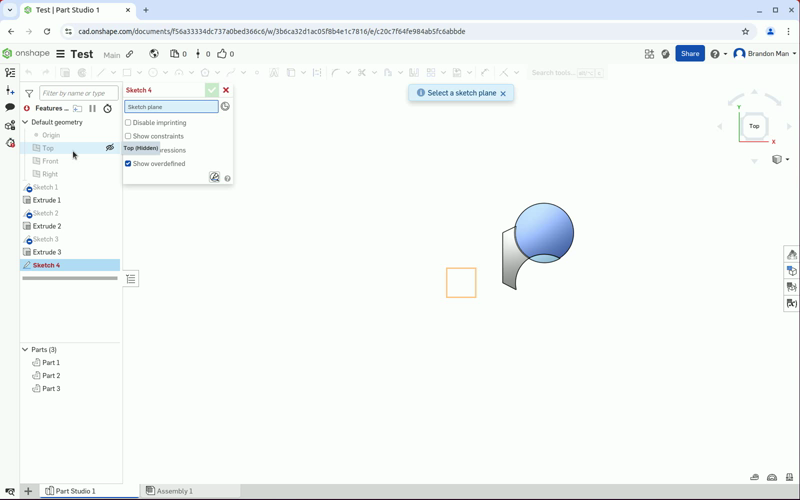
click(73, 150)
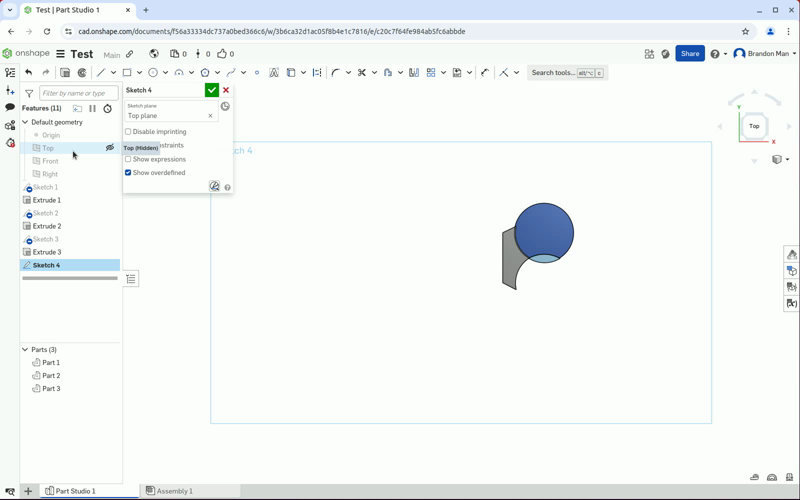
mouse_move(73, 352)
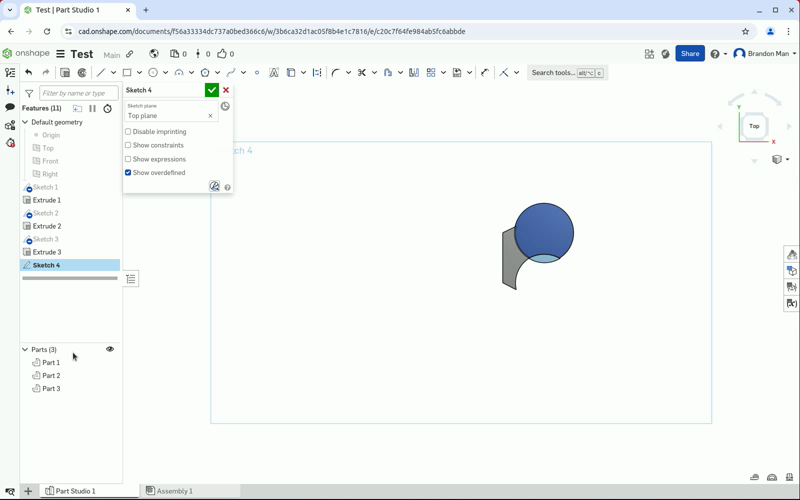
key(y)
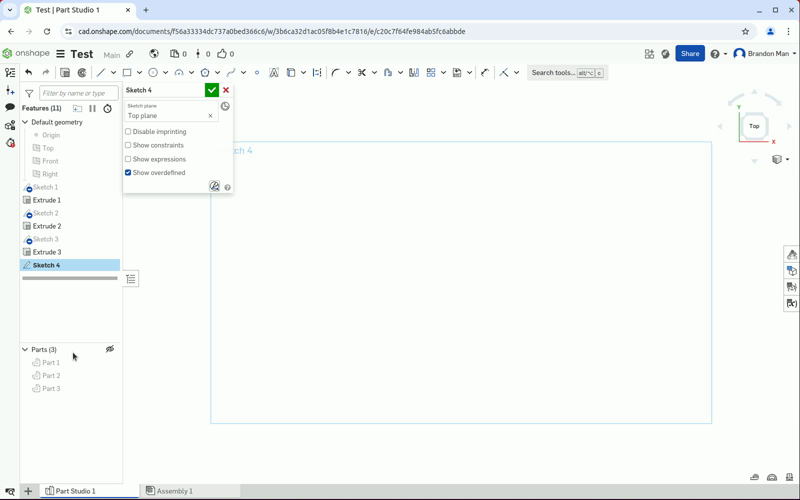
key(a)
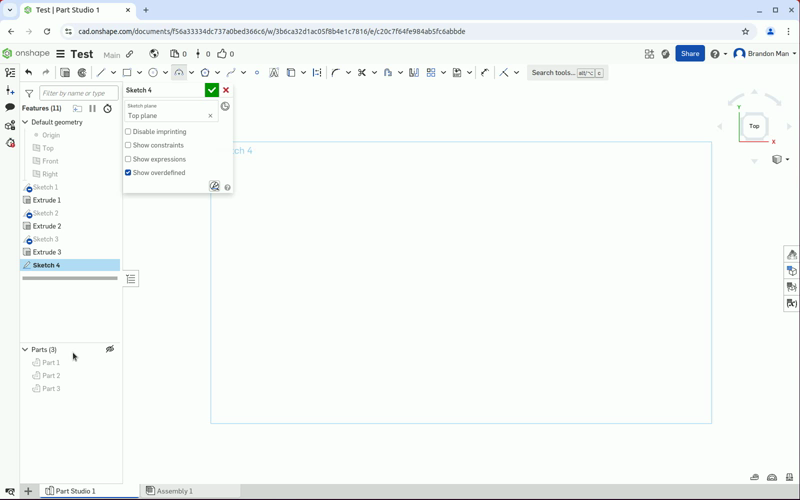
key_down(shift)
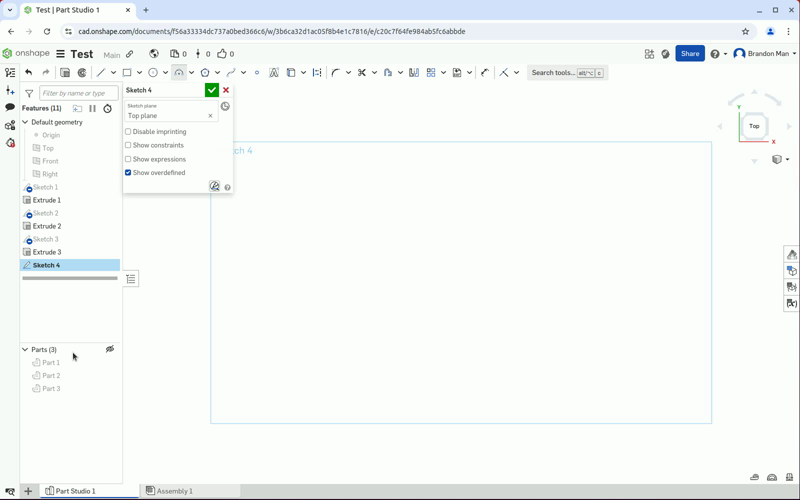
mouse_move(528, 258)
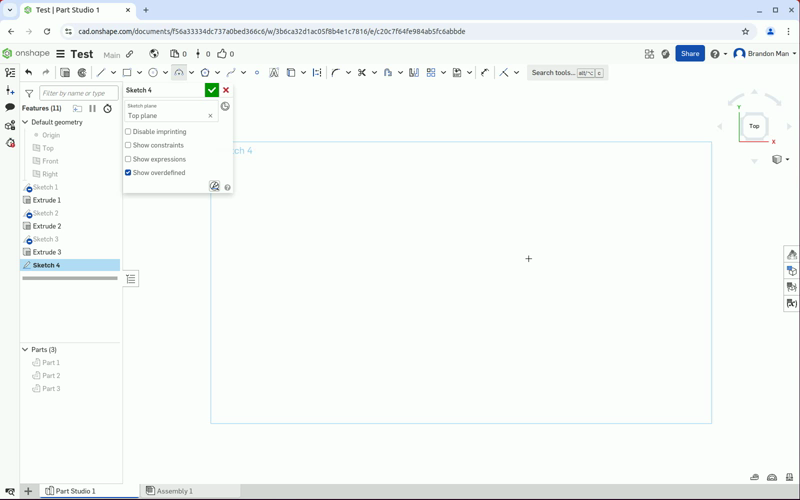
click(528, 258)
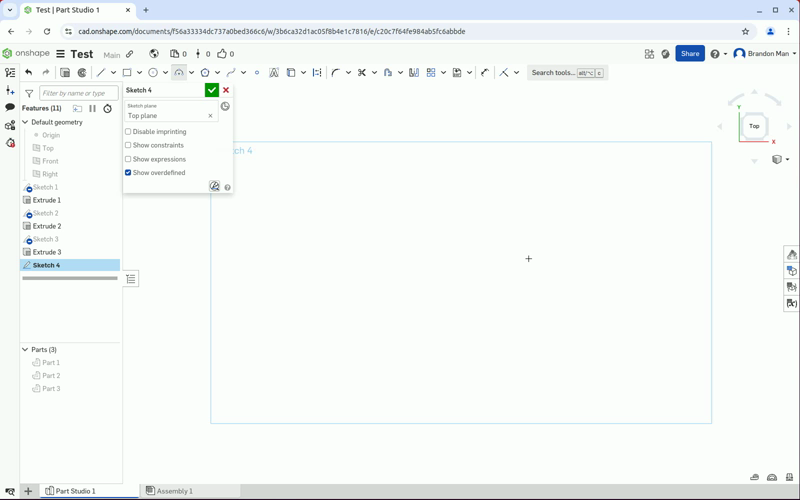
key_up(shift)
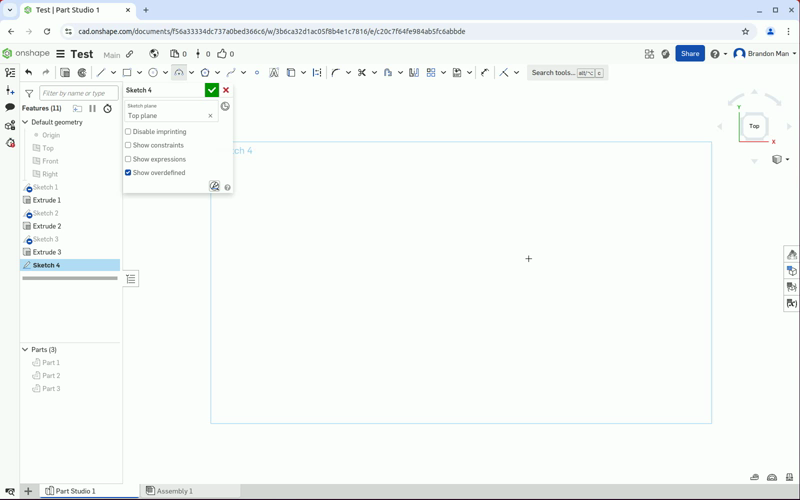
key_down(shift)
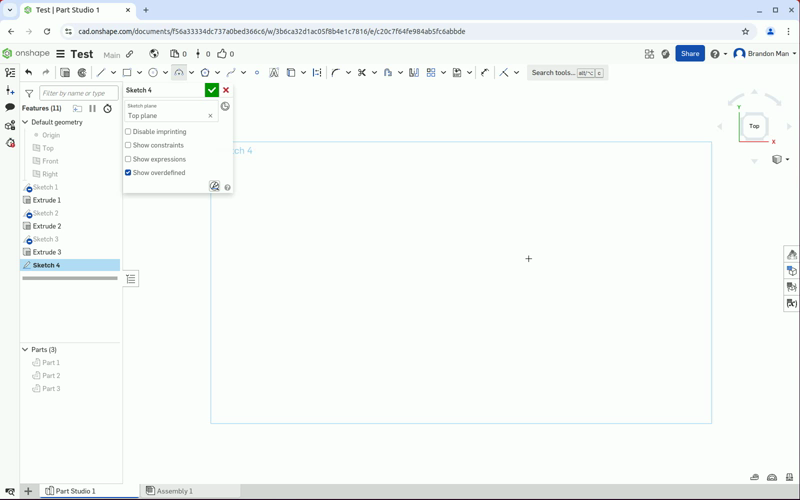
mouse_move(559, 258)
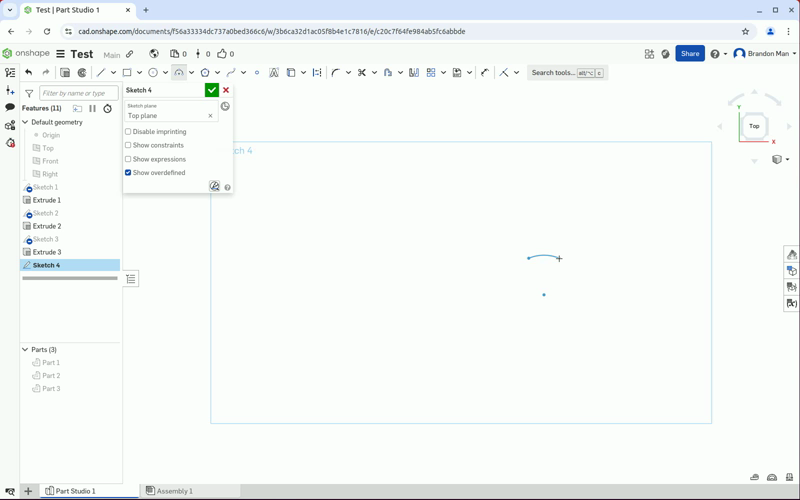
click(559, 258)
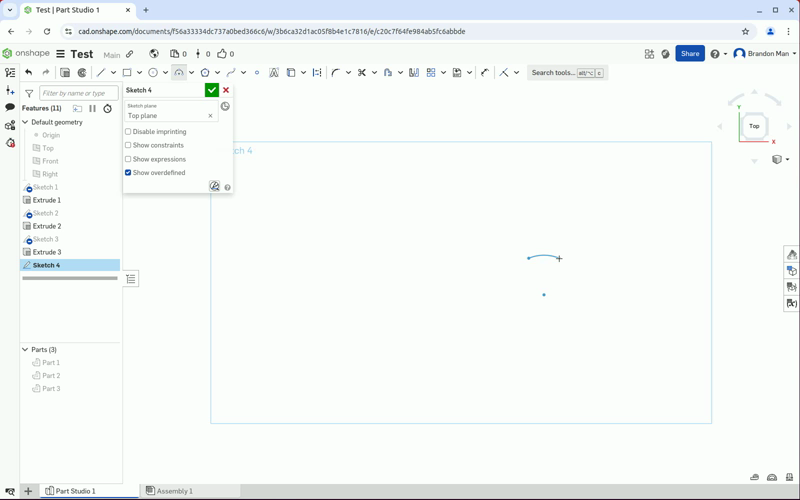
mouse_move(543, 313)
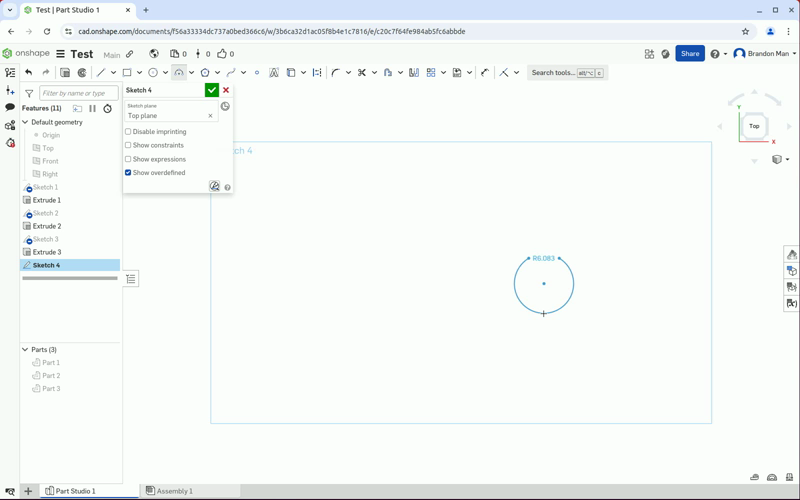
click(543, 313)
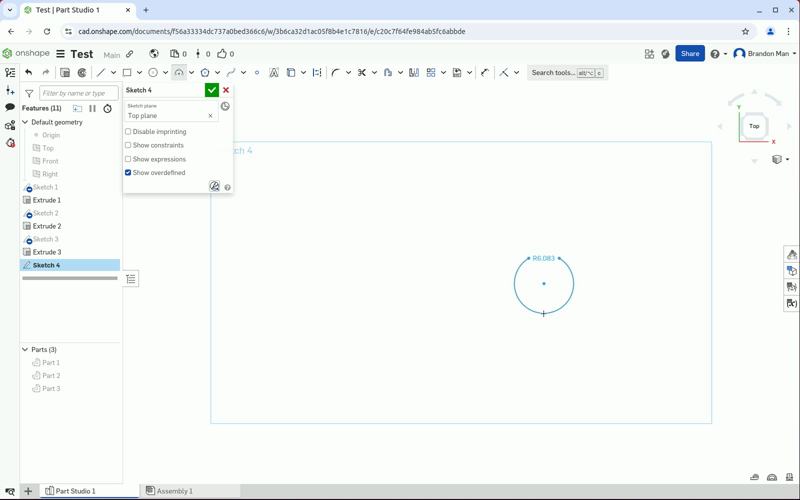
key_up(shift)
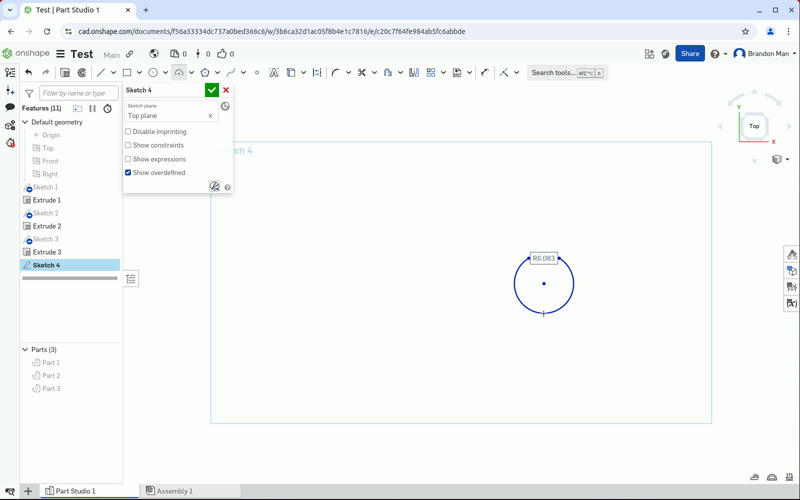
mouse_move(559, 258)
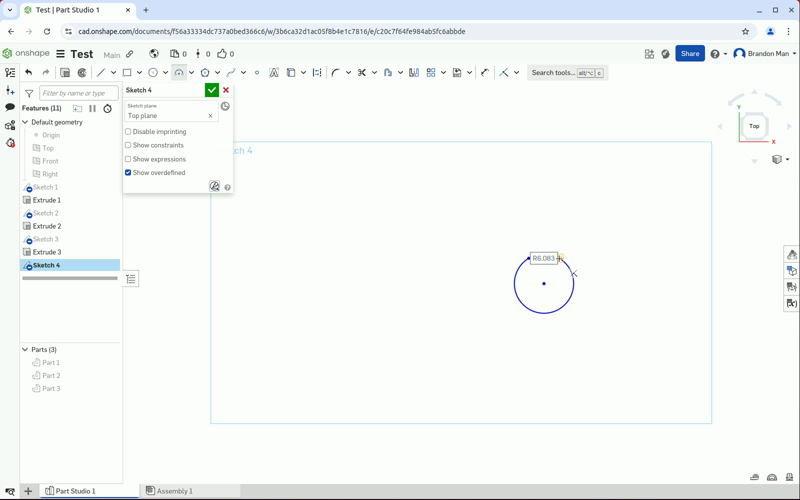
click(559, 258)
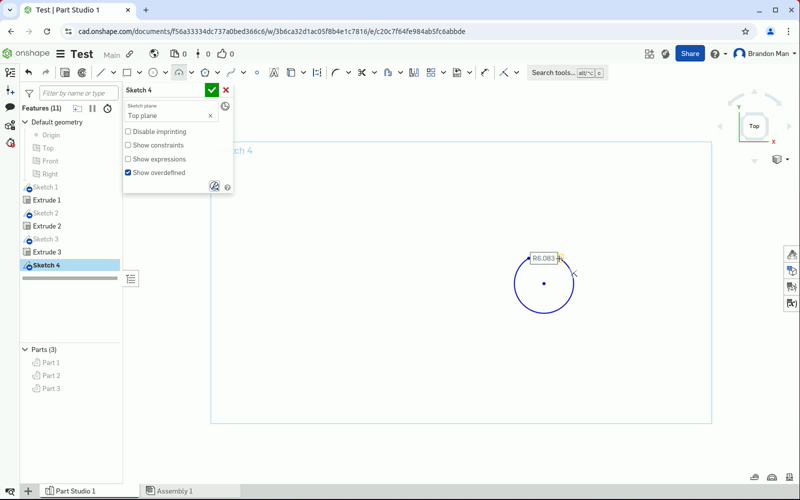
mouse_move(528, 258)
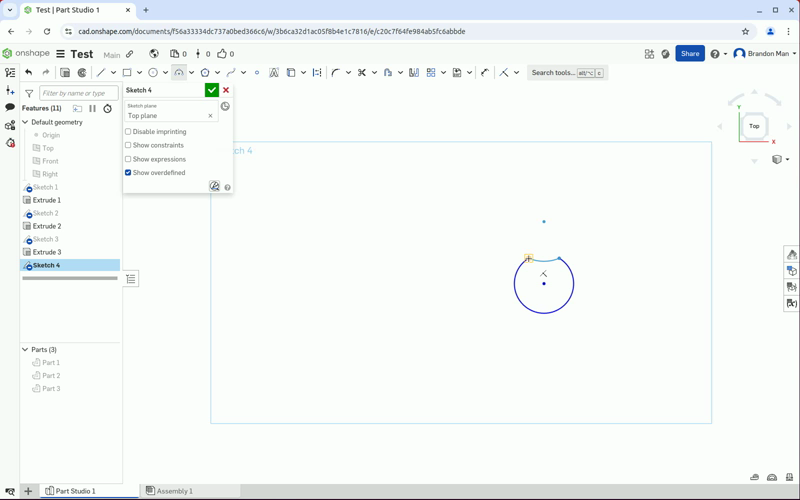
click(528, 258)
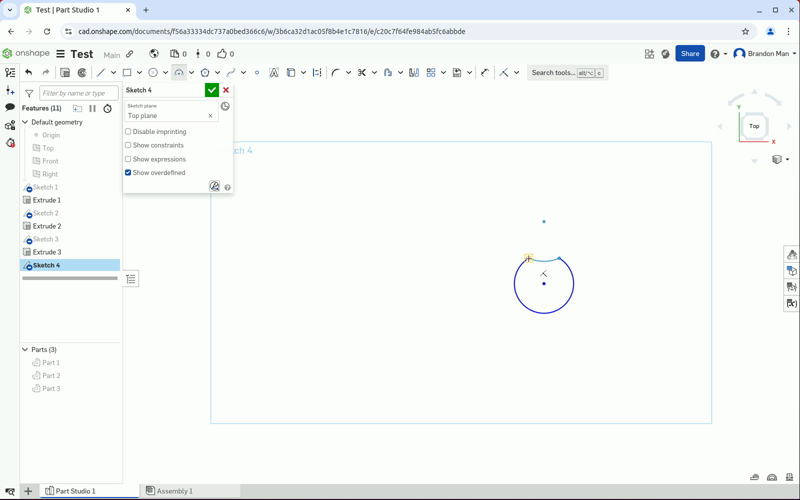
key_down(shift)
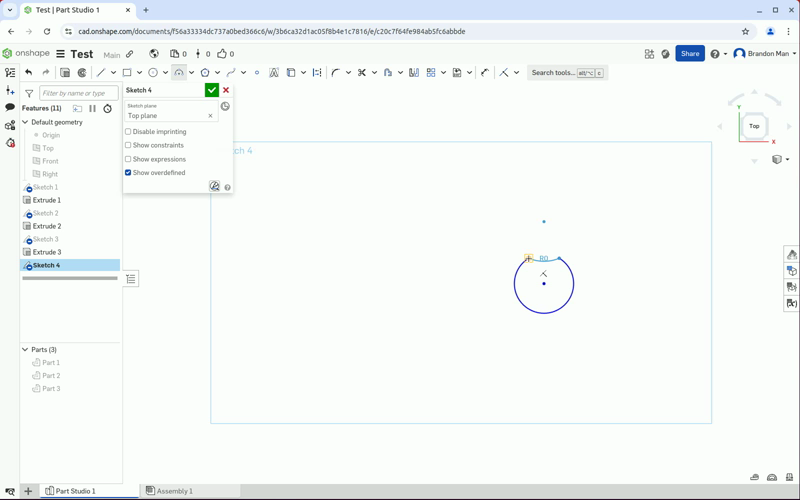
mouse_move(543, 262)
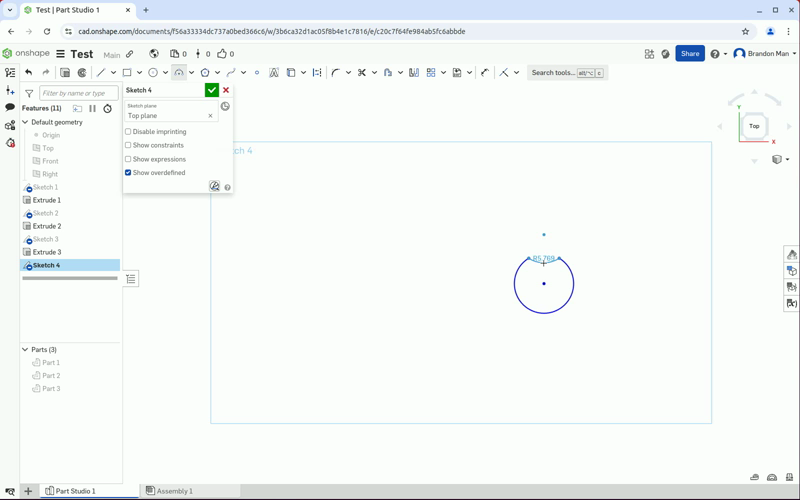
click(543, 262)
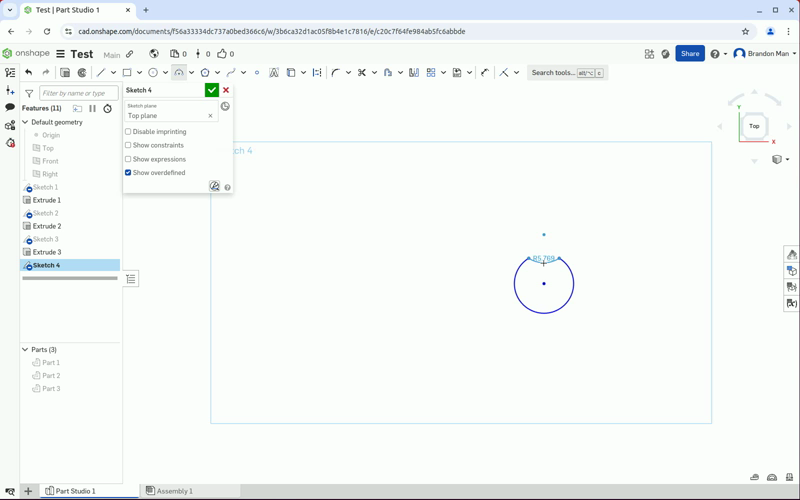
key_up(shift)
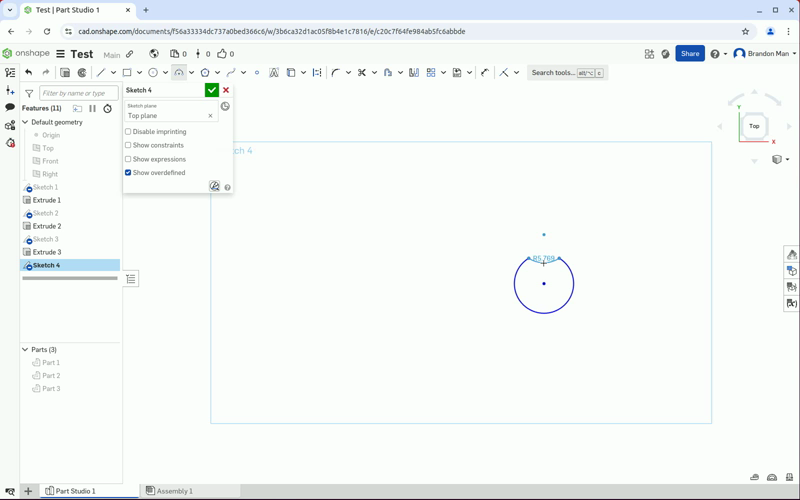
key(esc)
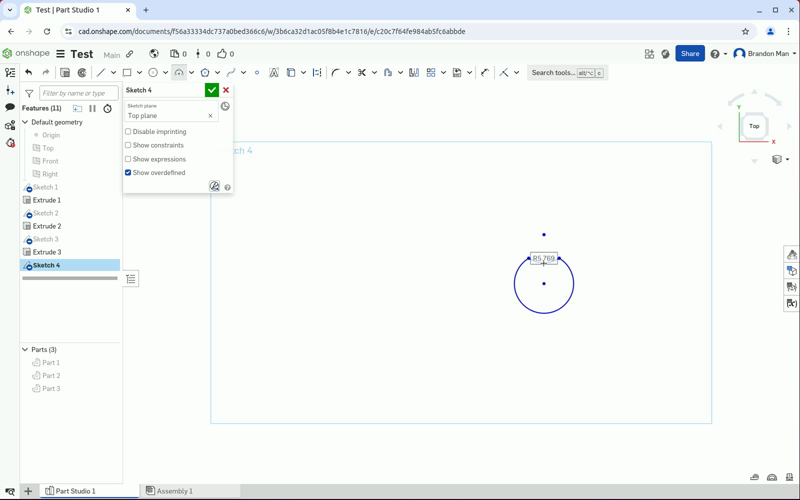
mouse_move(557, 270)
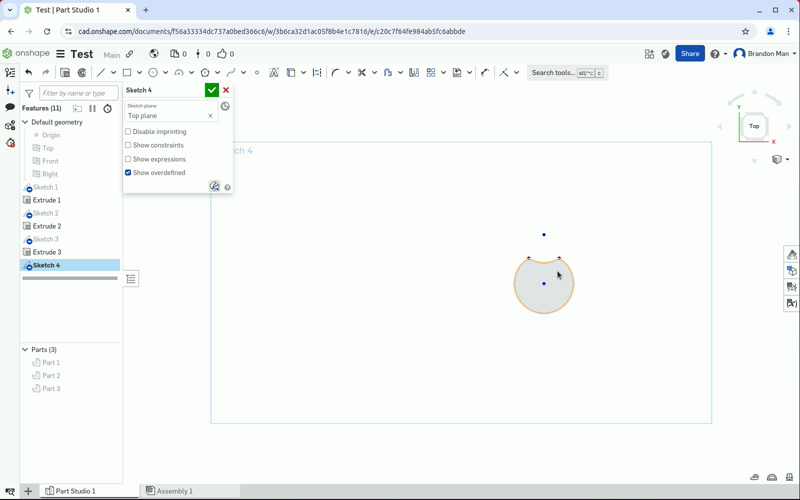
click(557, 270)
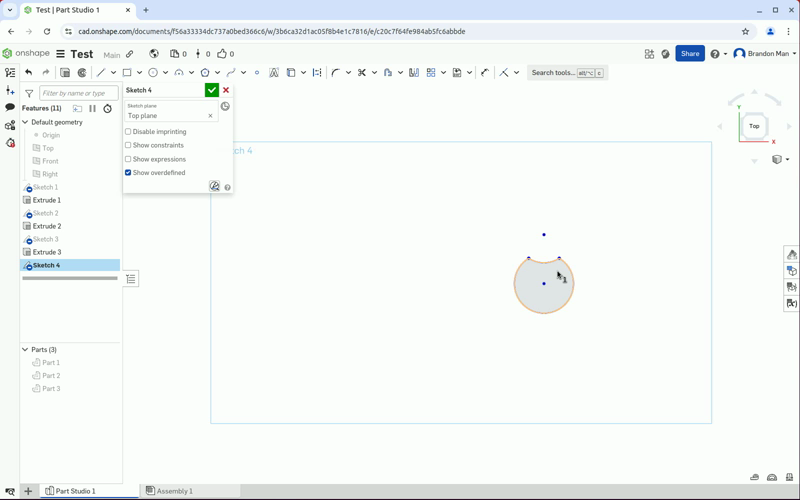
mouse_move(73, 352)
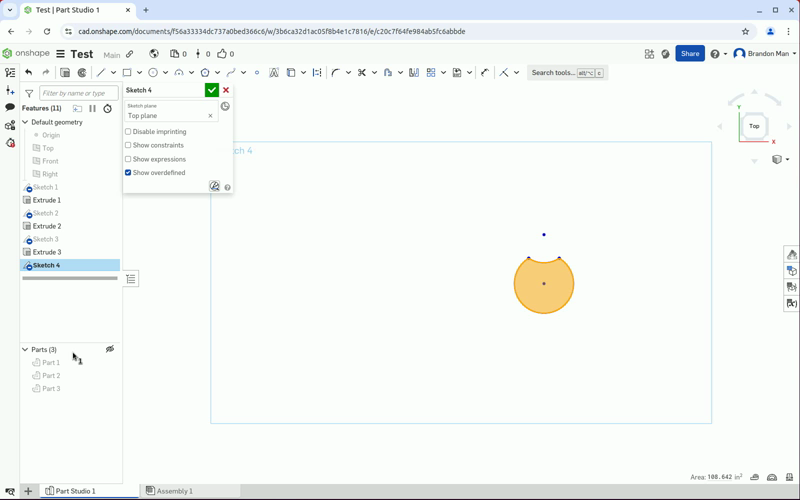
key(shift+y)
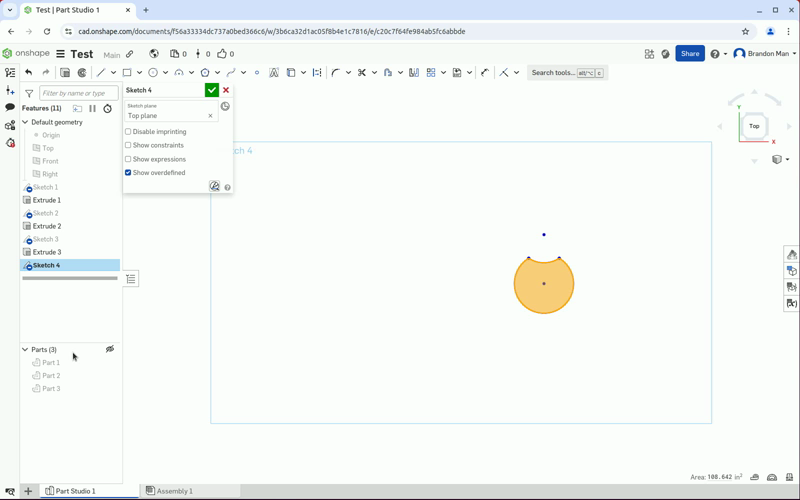
key(shift+e)
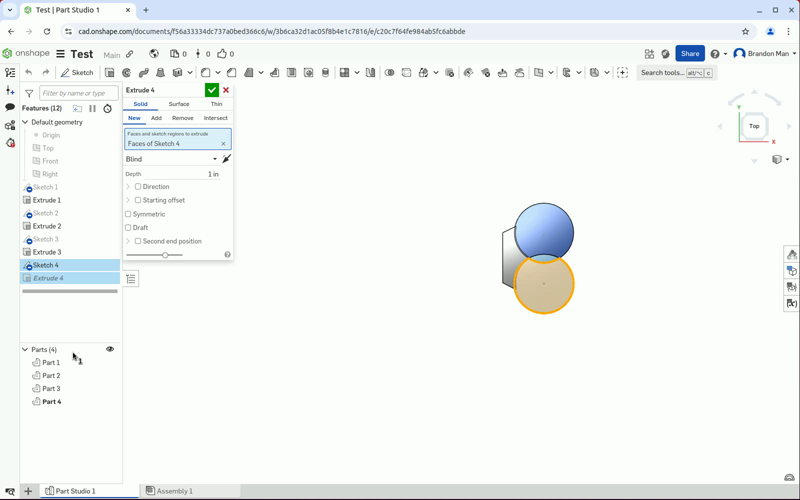
mouse_move(143, 106)
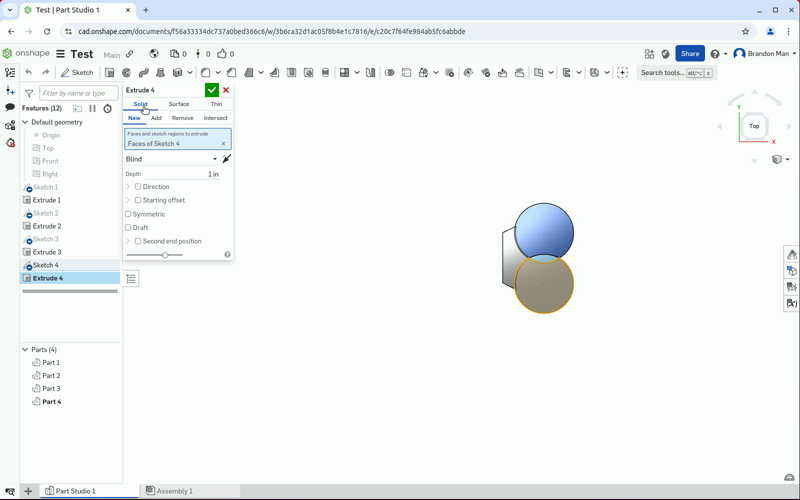
click(143, 106)
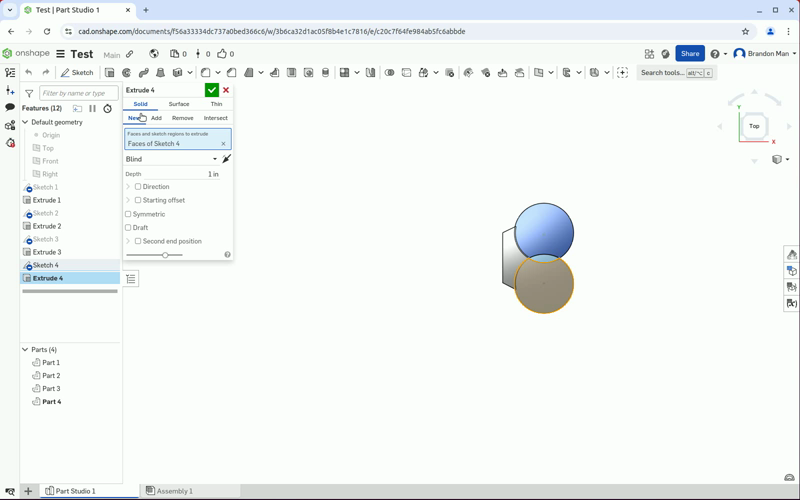
mouse_move(137, 120)
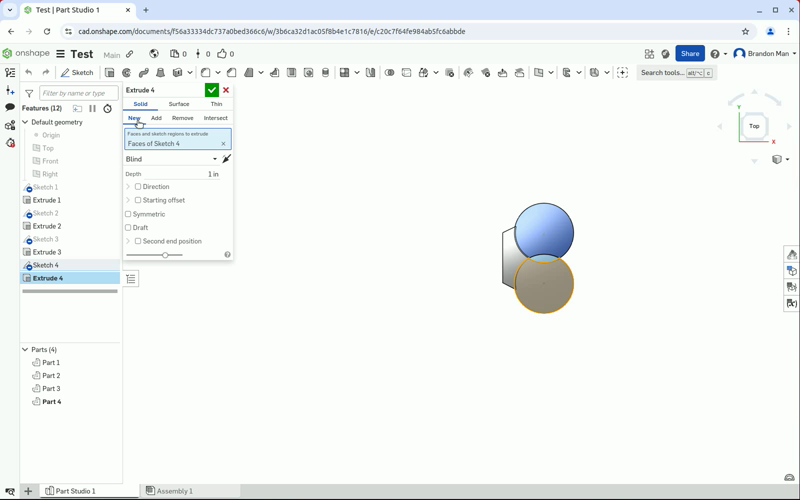
click(137, 120)
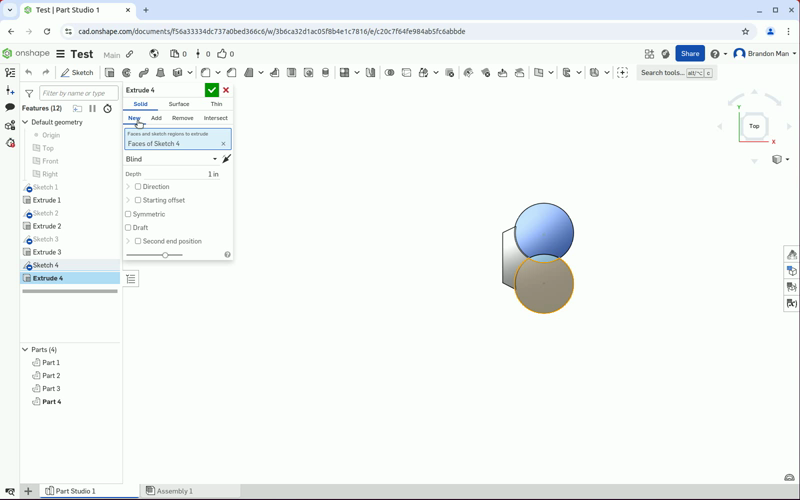
key(tab, 4)
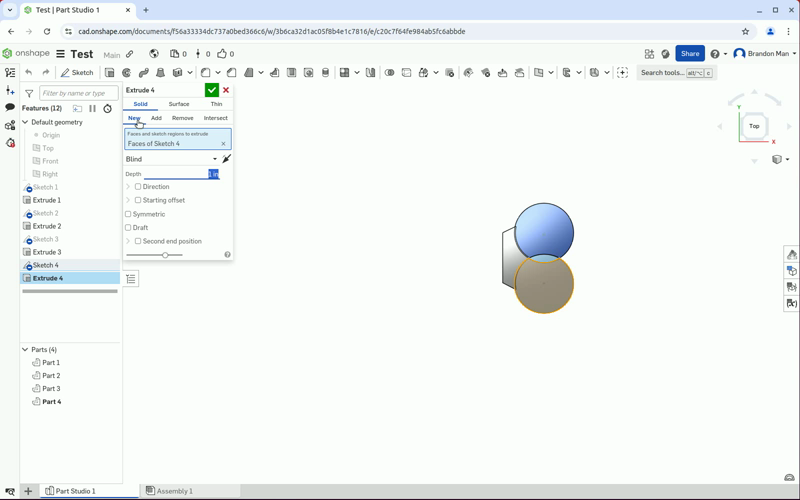
text(8.666)
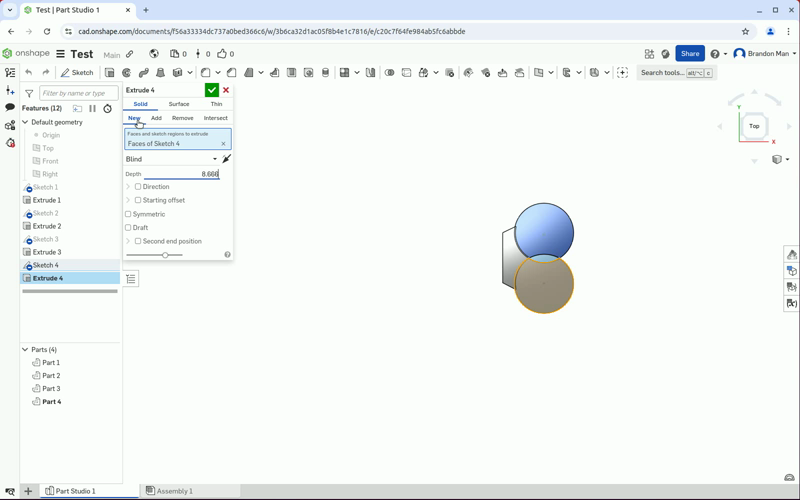
key(tab, 3)
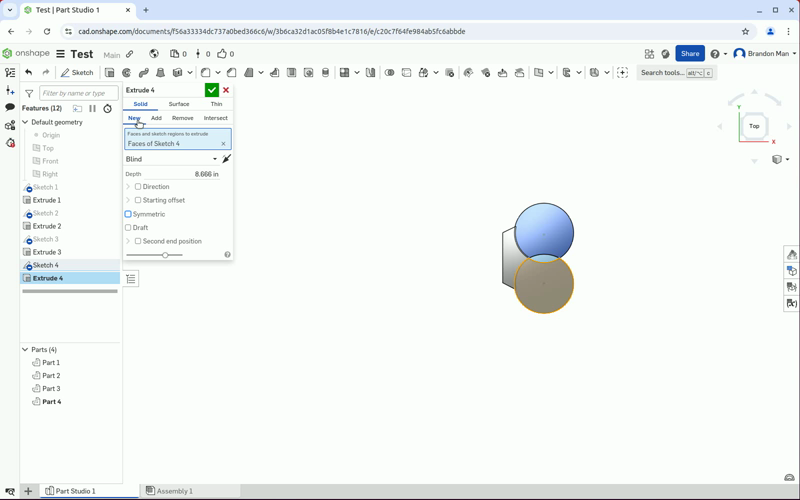
key(space)
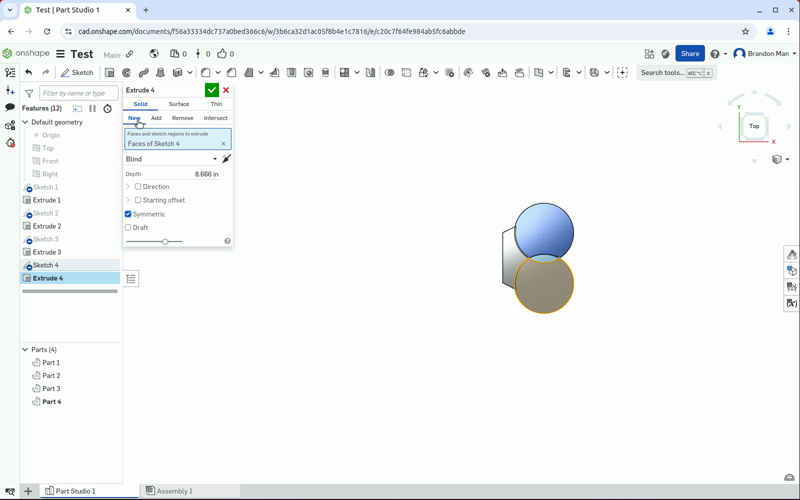
key(enter)
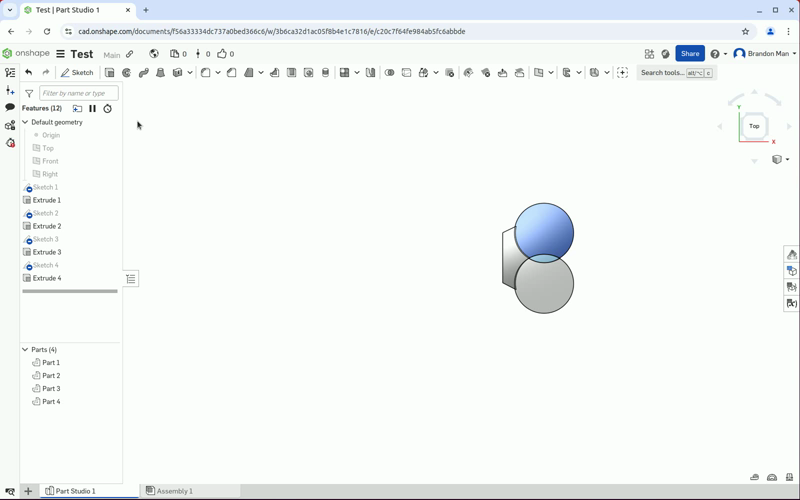
key(shift+h)
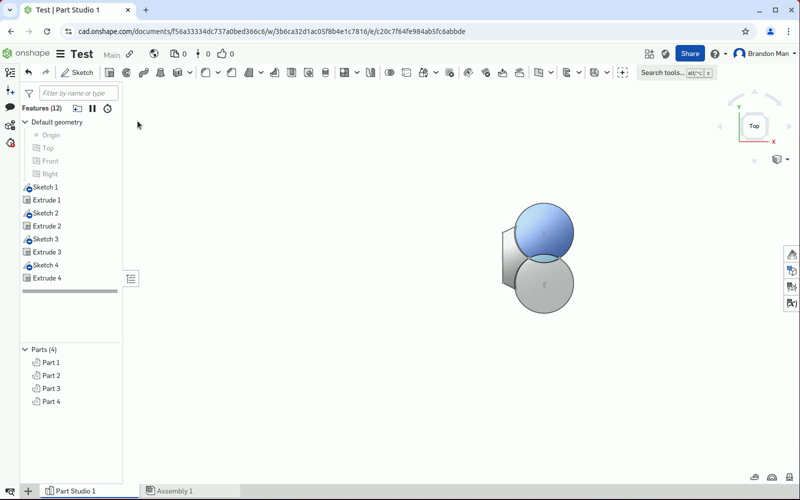
key(shift+h)
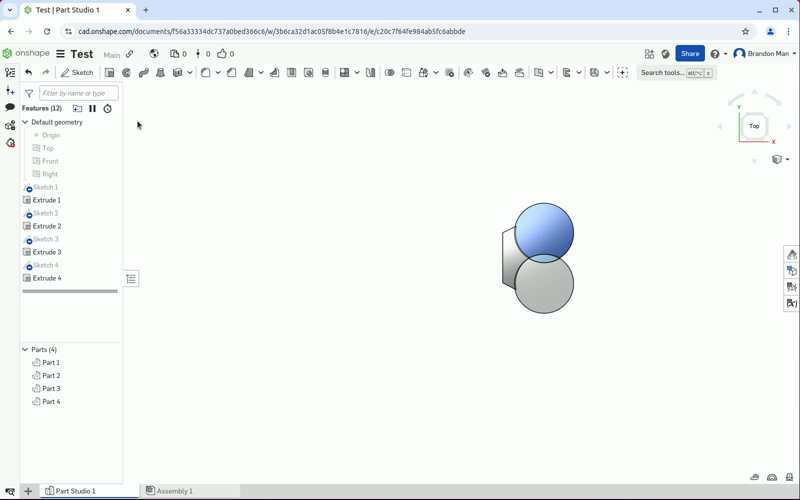
mouse_move(73, 189)
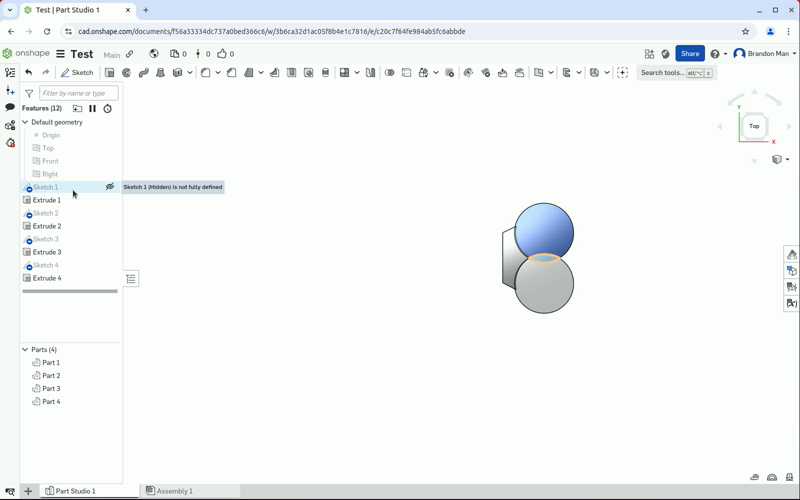
click(73, 189)
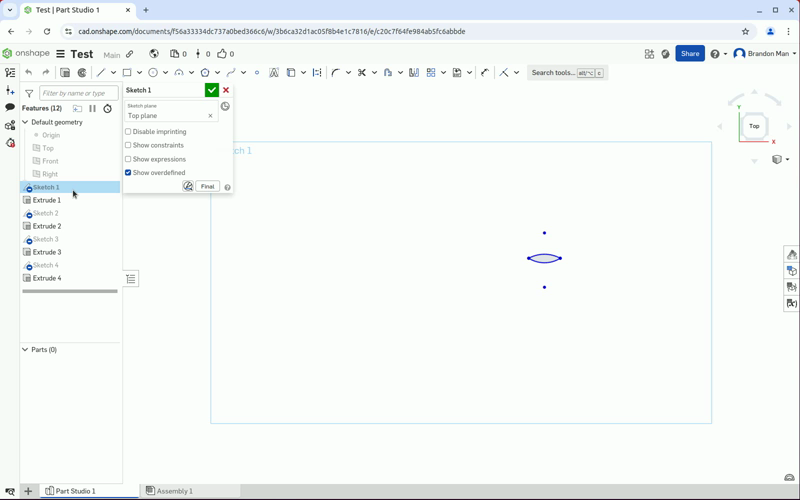
mouse_move(229, 92)
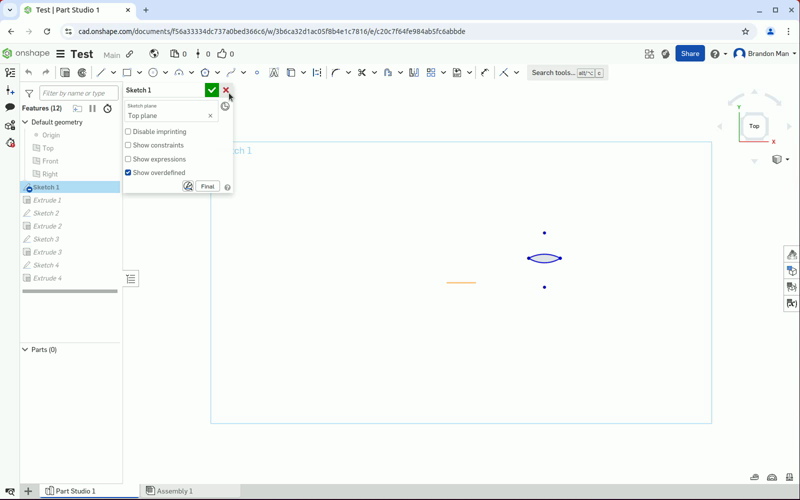
click(229, 92)
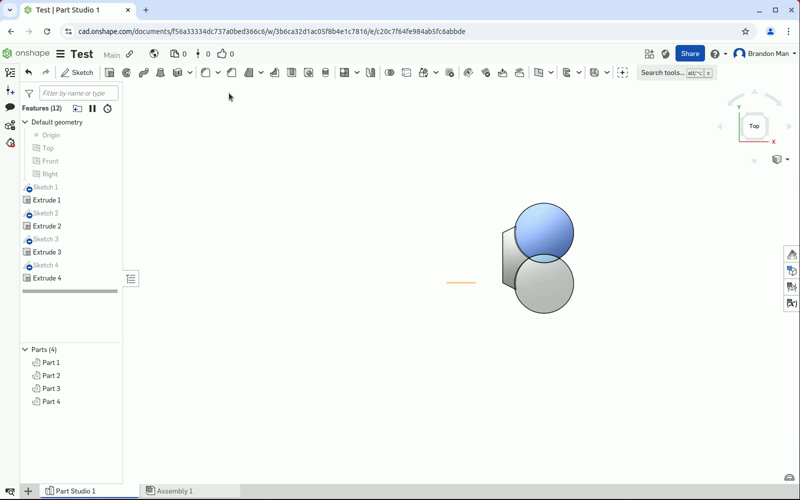
mouse_move(73, 352)
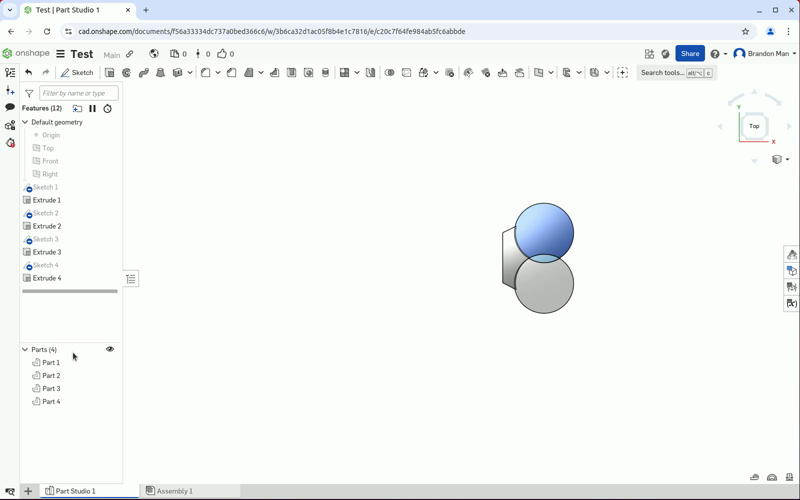
key(y)
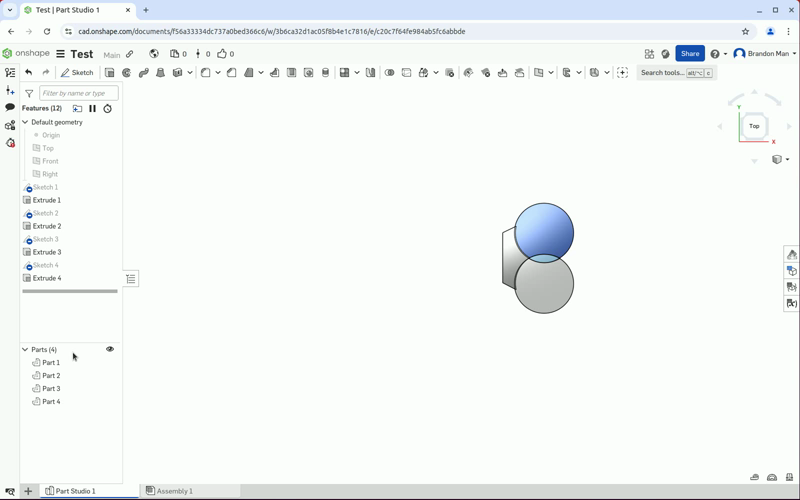
key(shift+p)
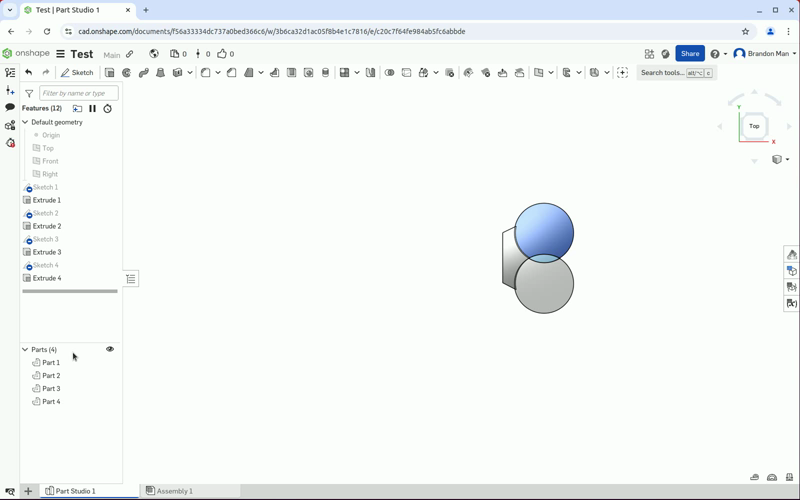
key(space)
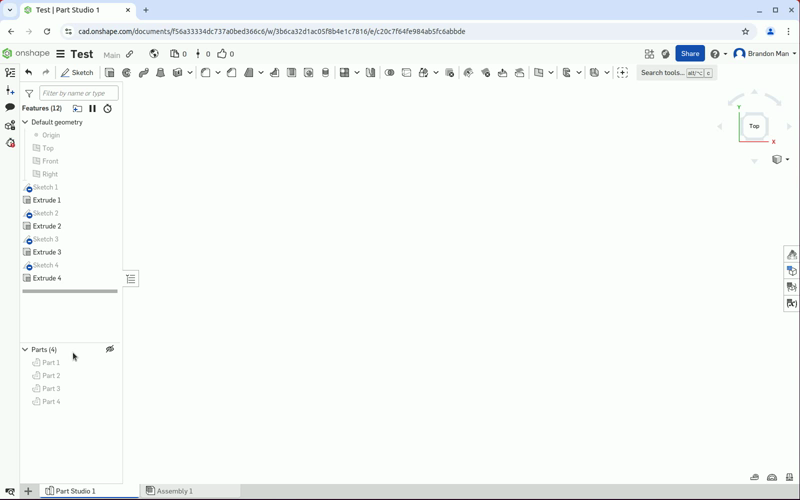
key_down(shift)
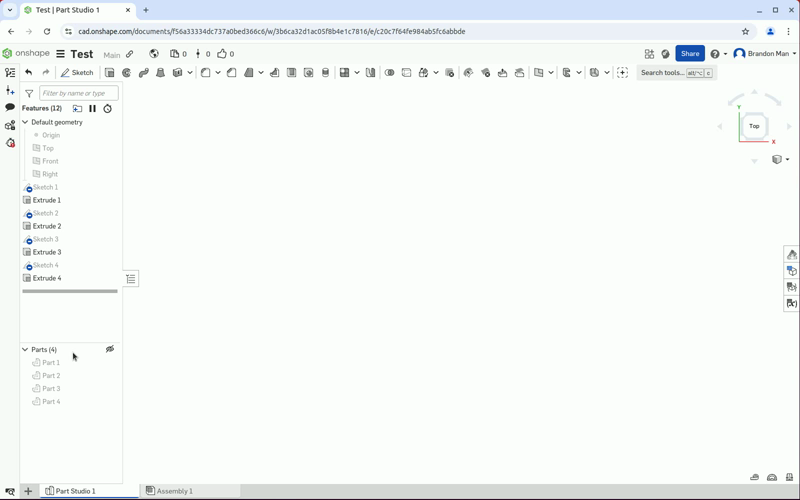
key(up)
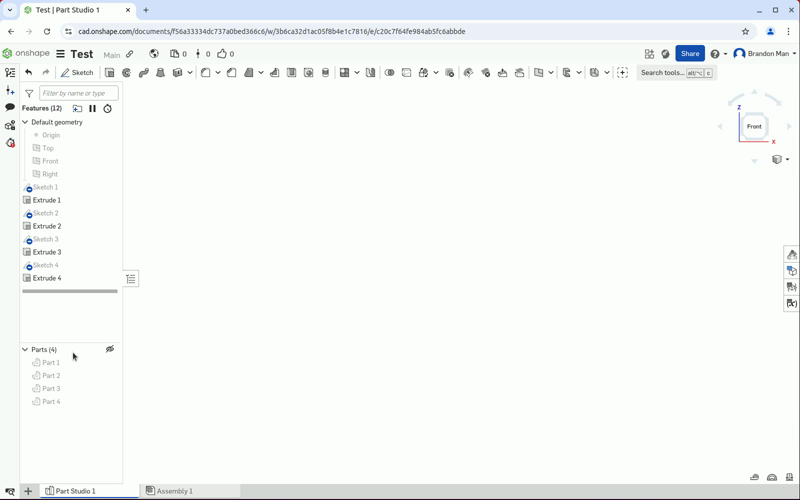
key_up(shift)
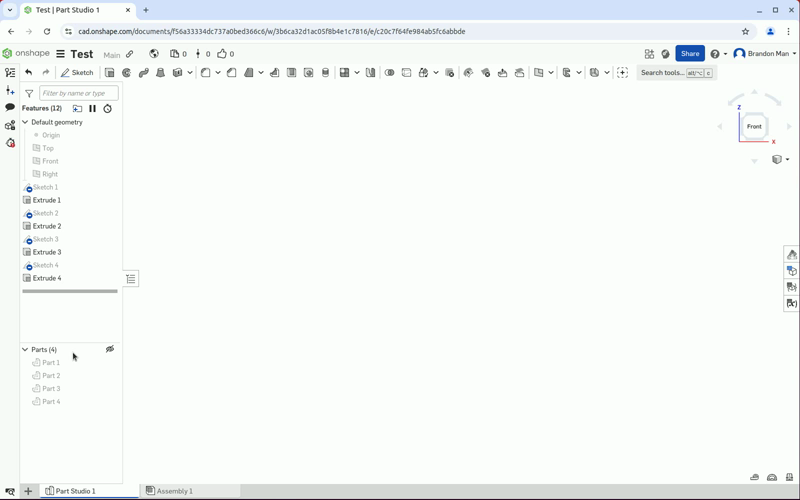
key(space)
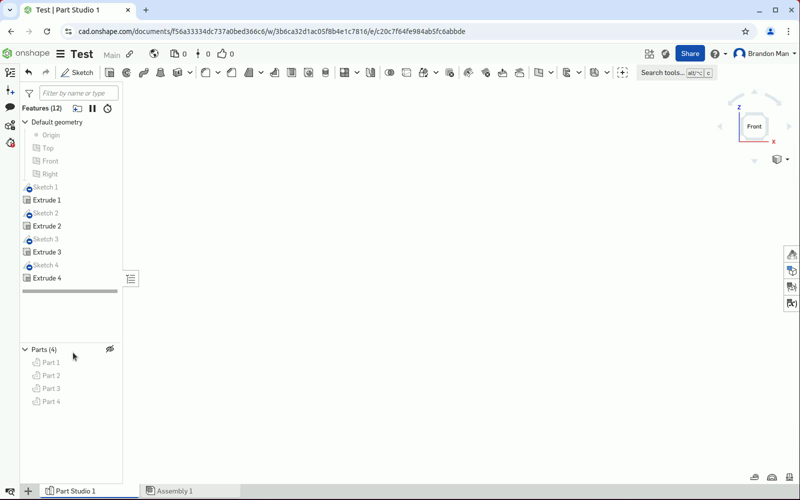
key_down(shift)
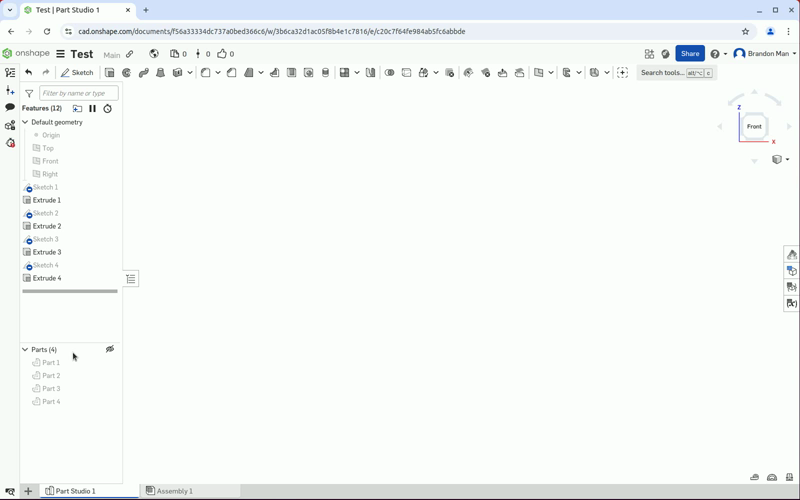
key(left)
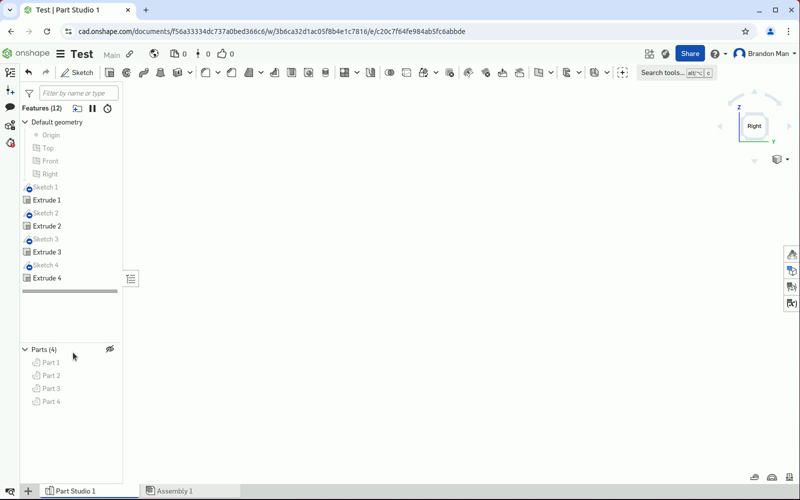
key_up(shift)
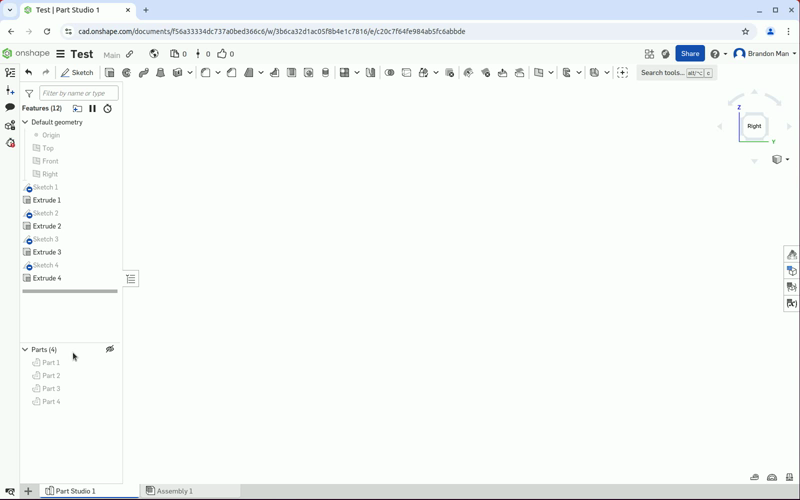
mouse_move(73, 352)
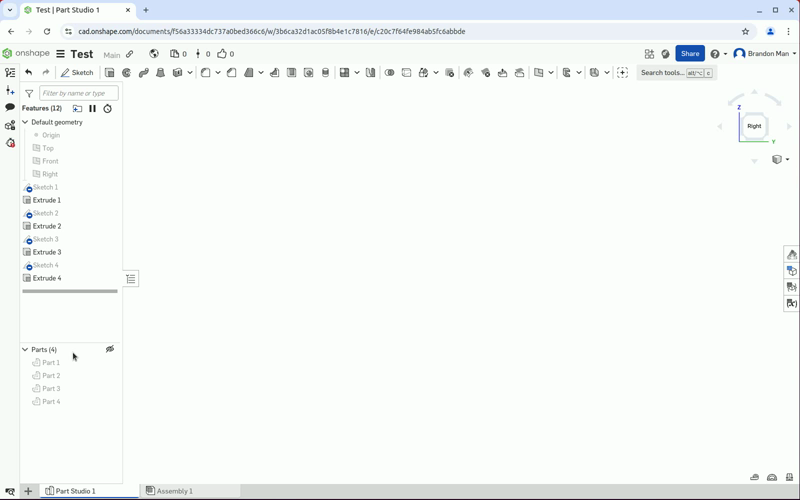
key(shift+y)
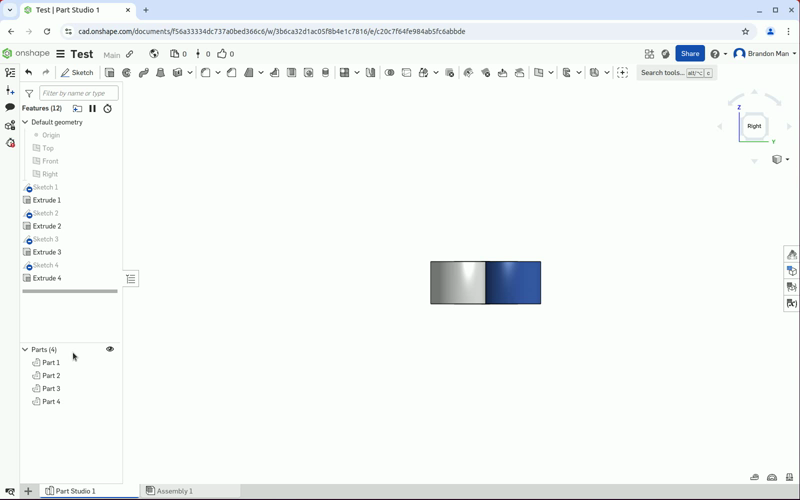
mouse_move(541, 75)
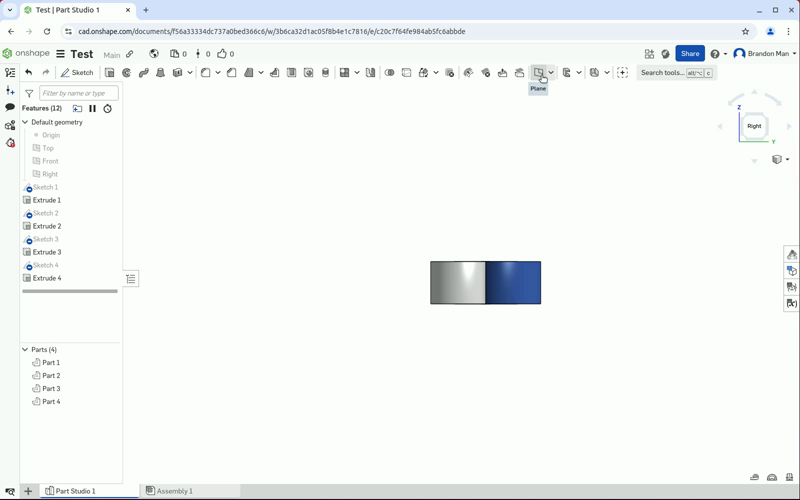
click(541, 75)
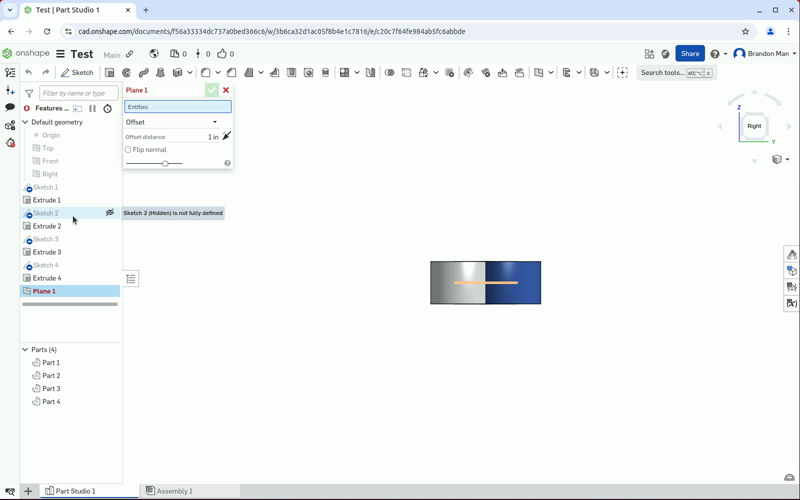
scroll(3)
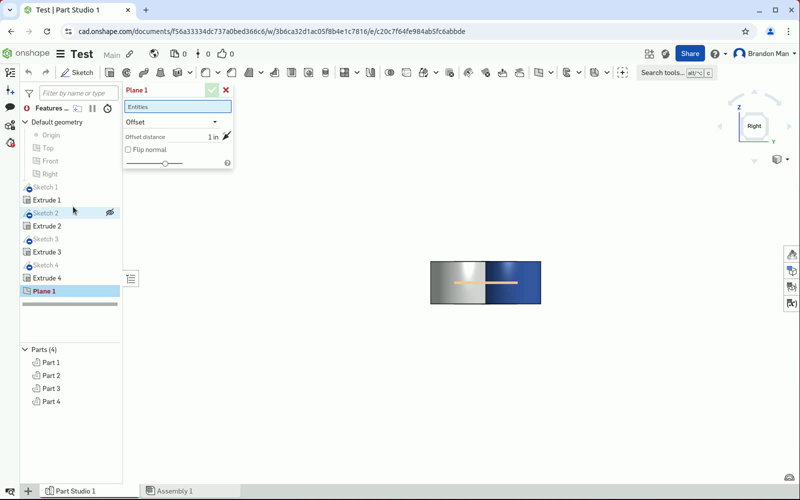
mouse_move(73, 176)
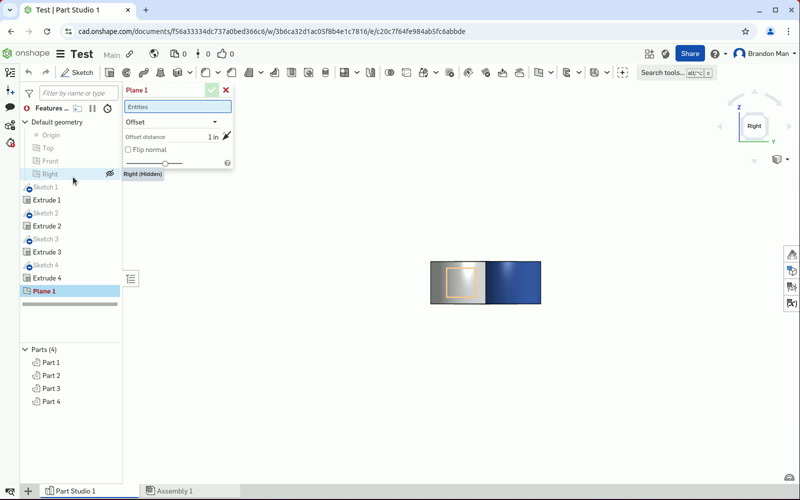
click(73, 176)
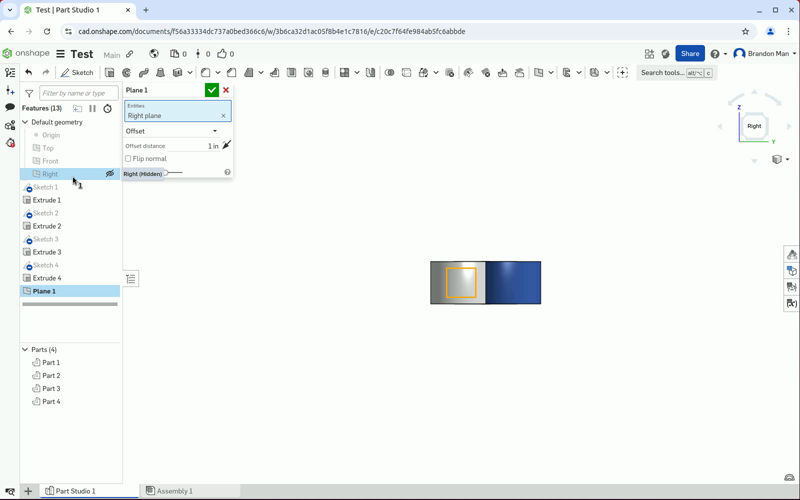
key(tab, 2)
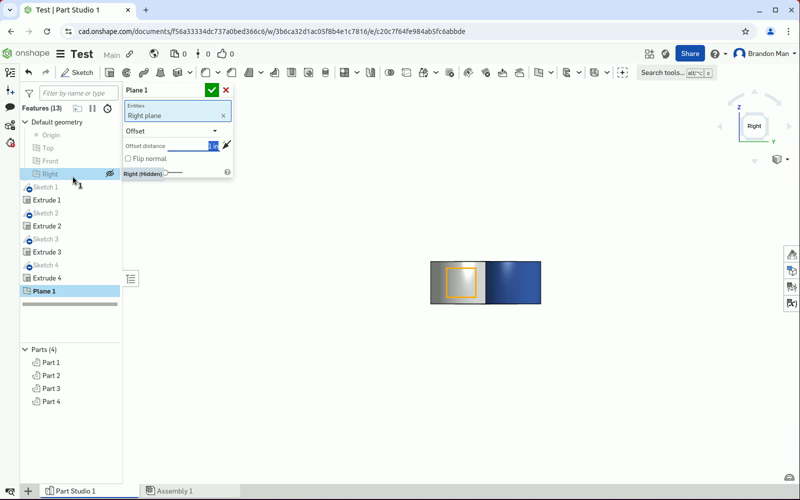
text(8.658)
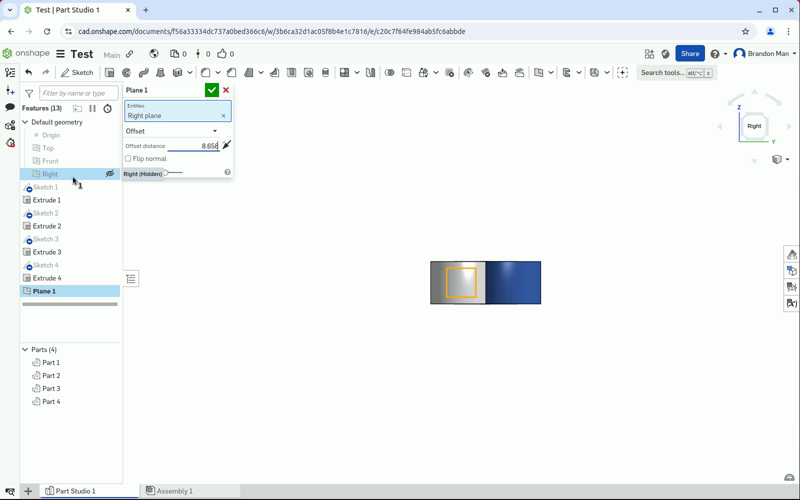
key(enter, 2)
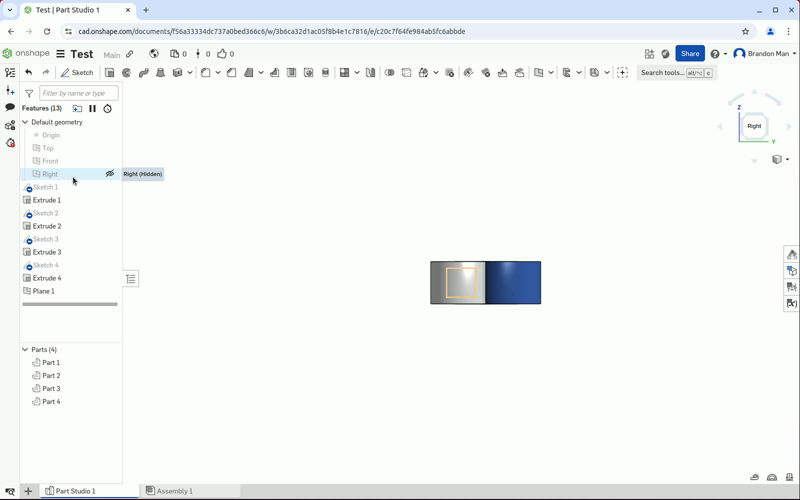
key(shift+s)
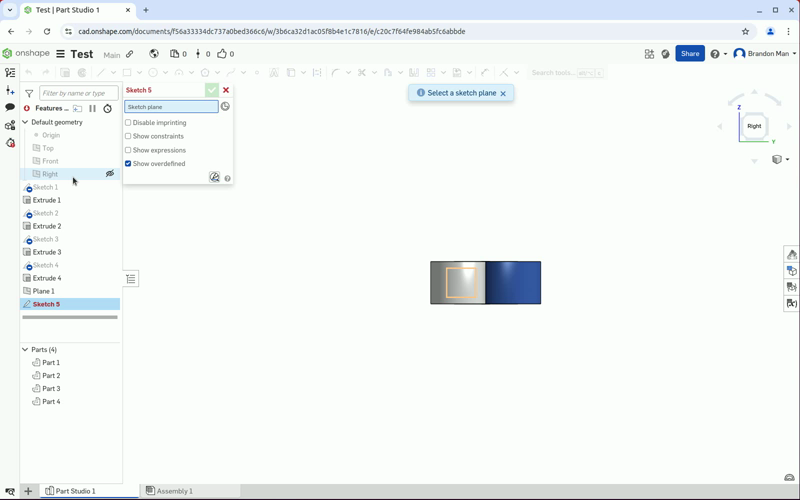
mouse_move(73, 293)
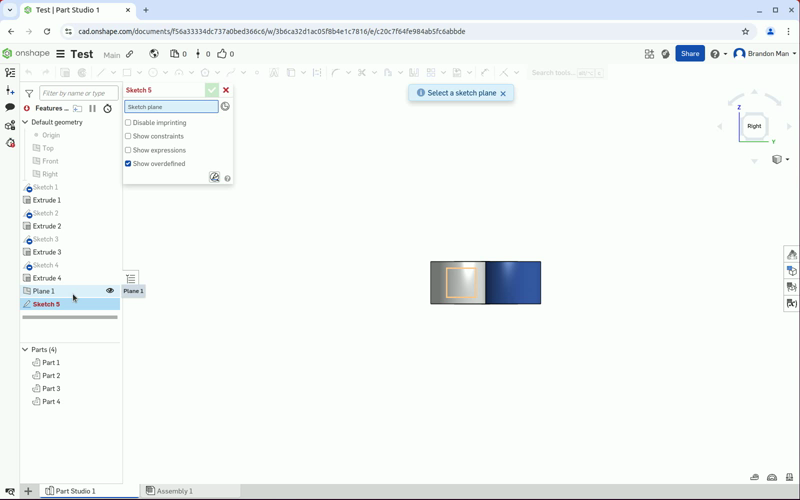
click(73, 293)
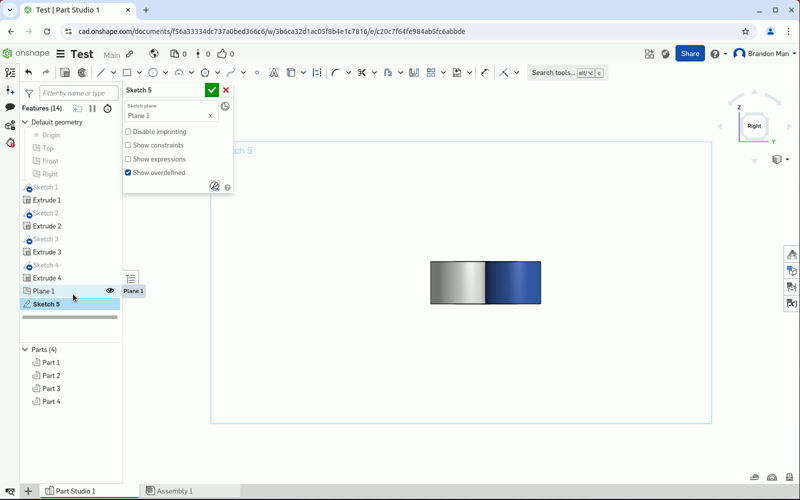
mouse_move(73, 352)
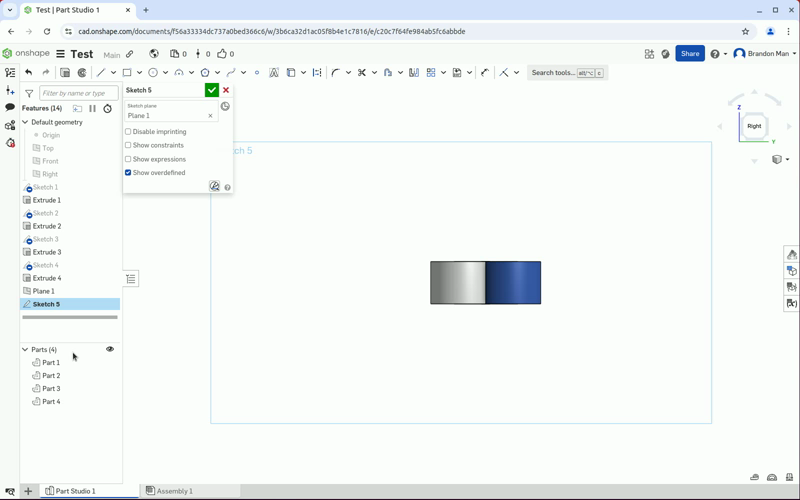
key(y)
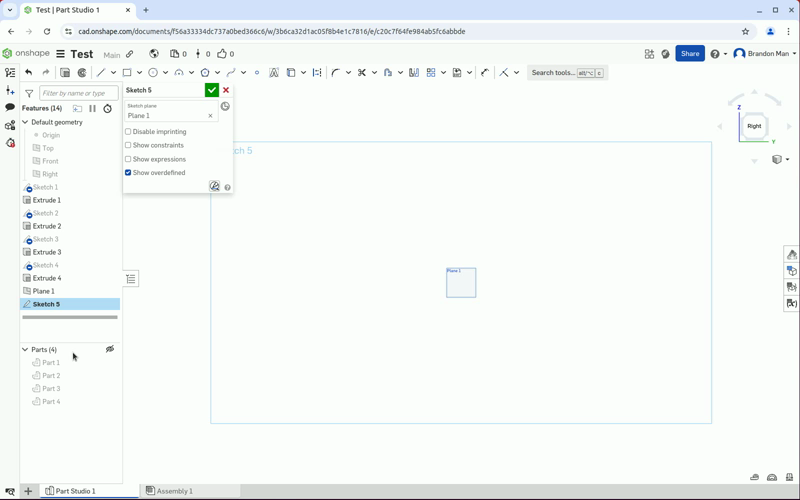
key(l)
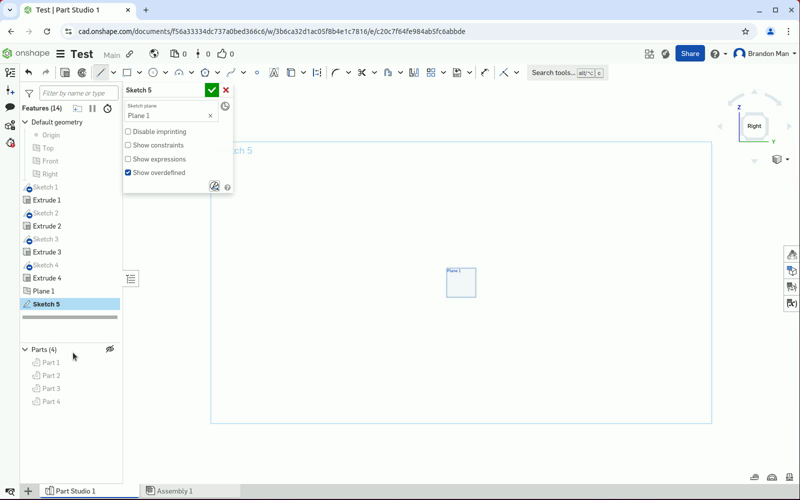
key_down(shift)
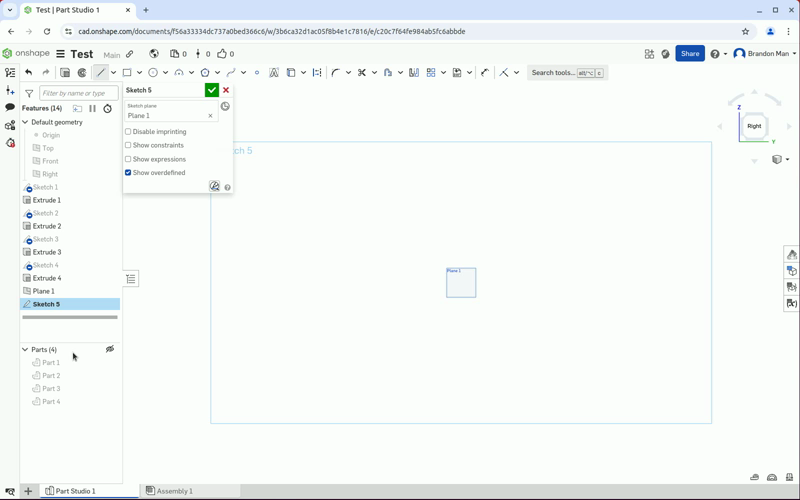
mouse_move(511, 282)
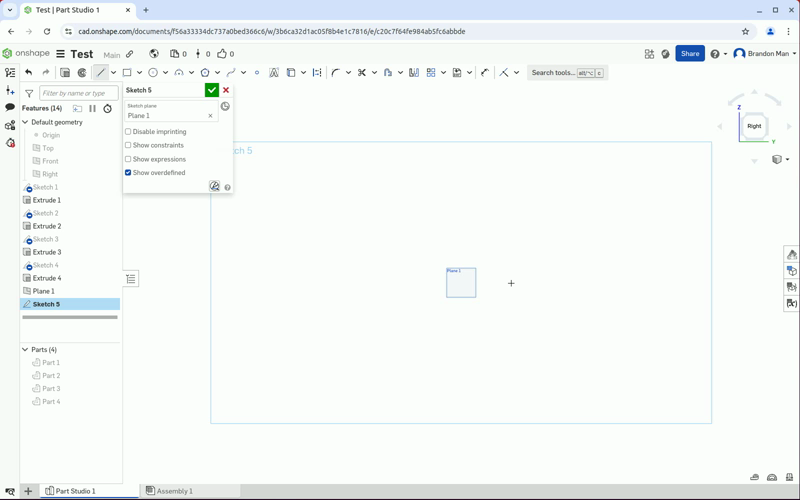
click(511, 282)
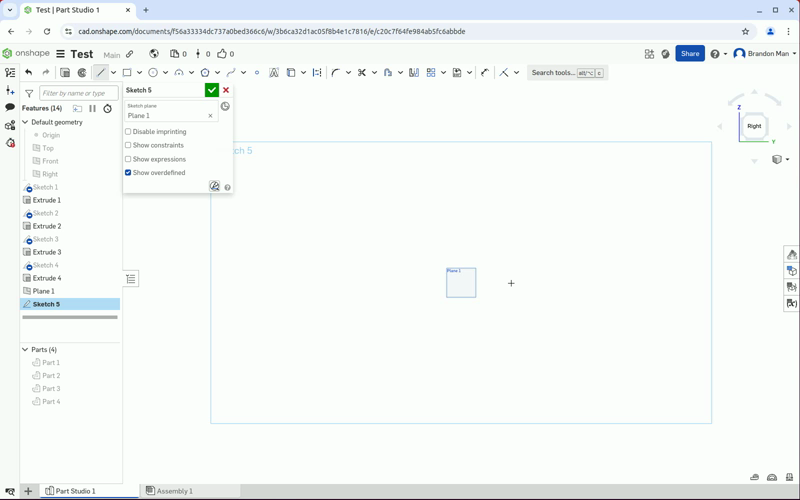
key_up(shift)
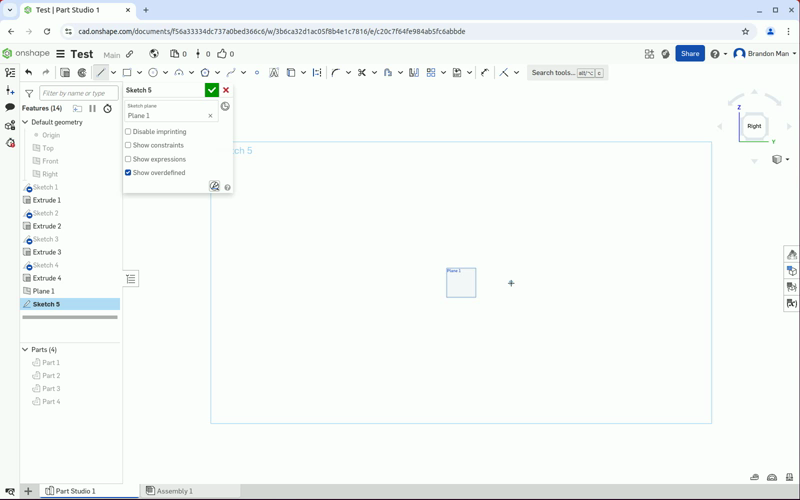
key_down(shift)
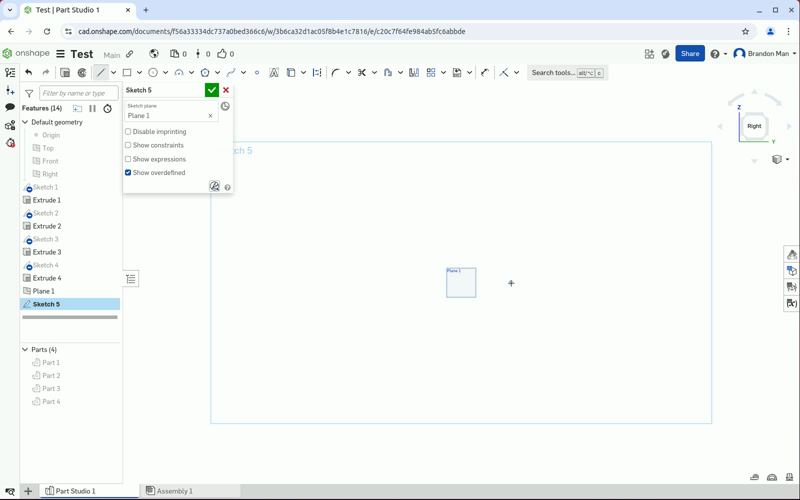
mouse_move(541, 282)
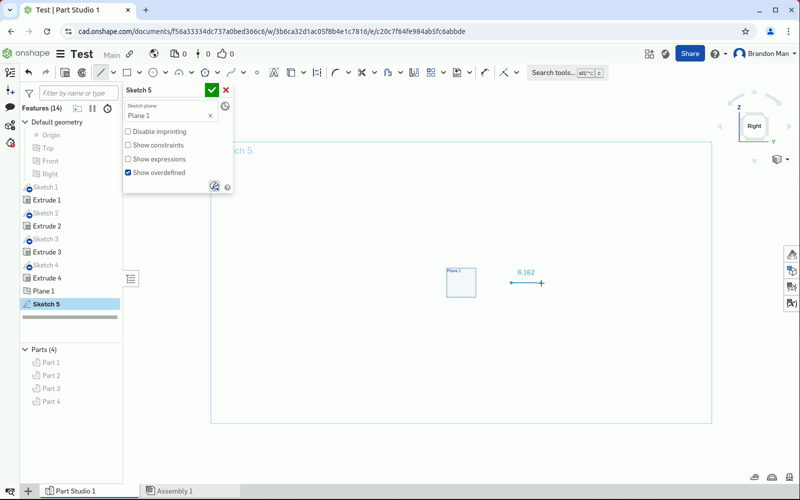
mouse_move(528, 297)
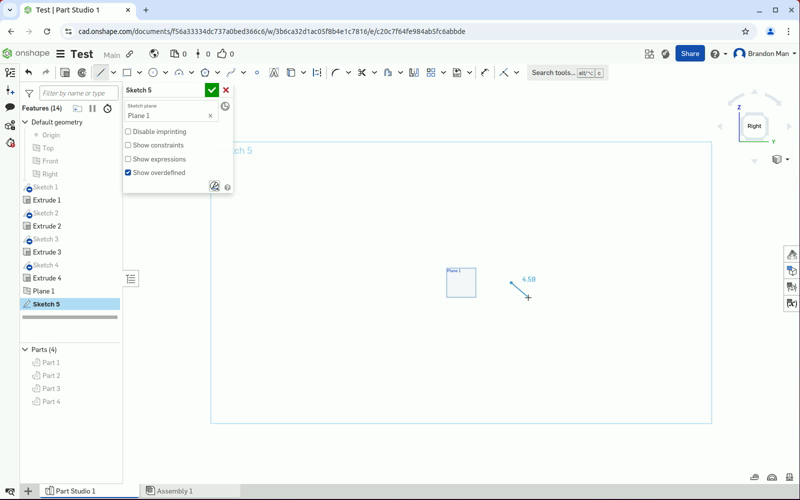
click(528, 297)
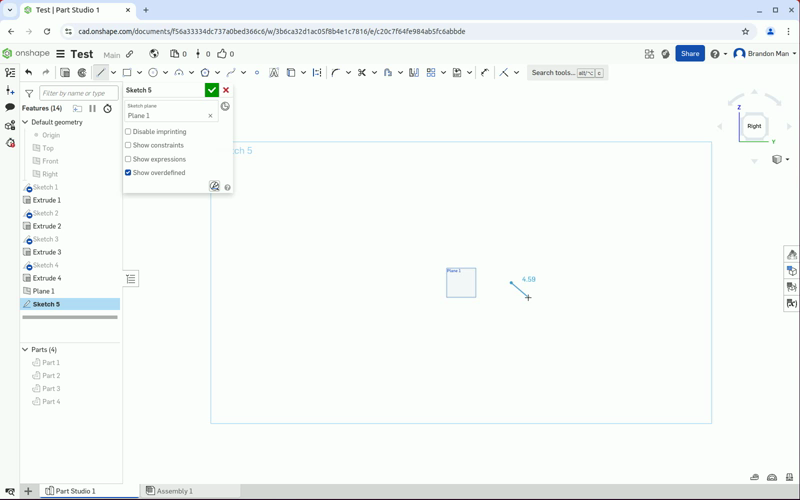
key_up(shift)
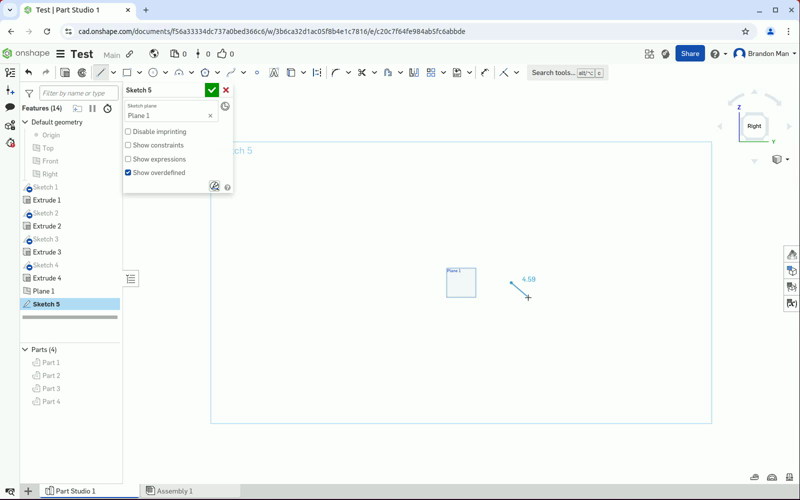
key(esc)
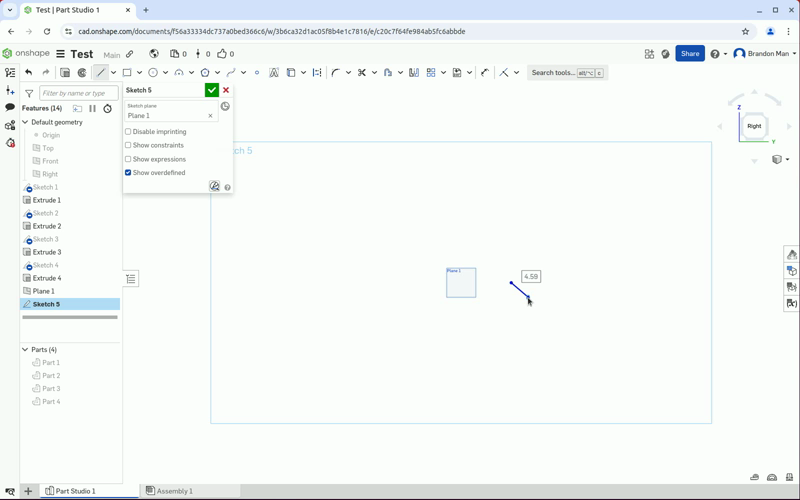
key(a)
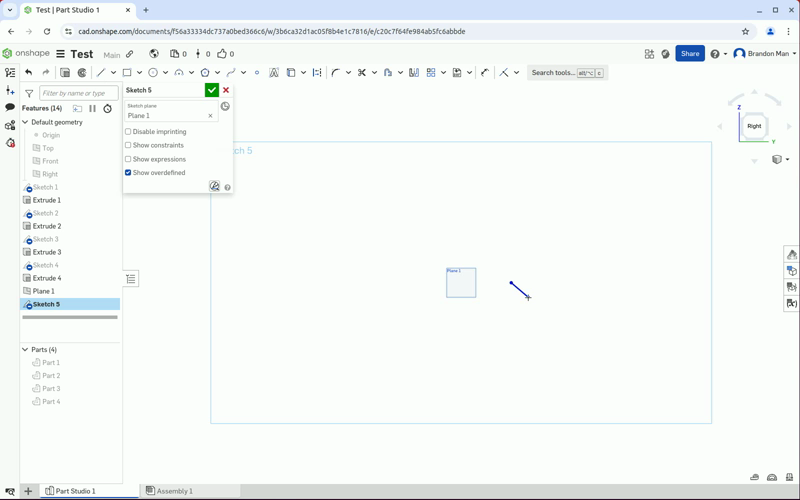
mouse_move(528, 297)
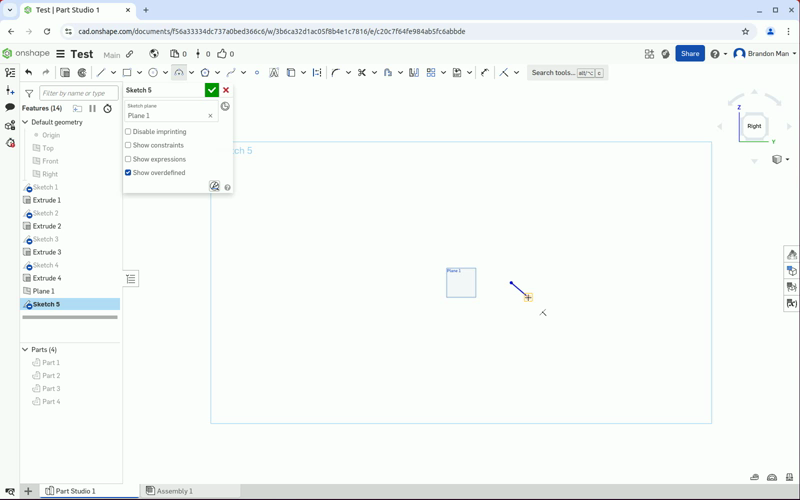
click(528, 297)
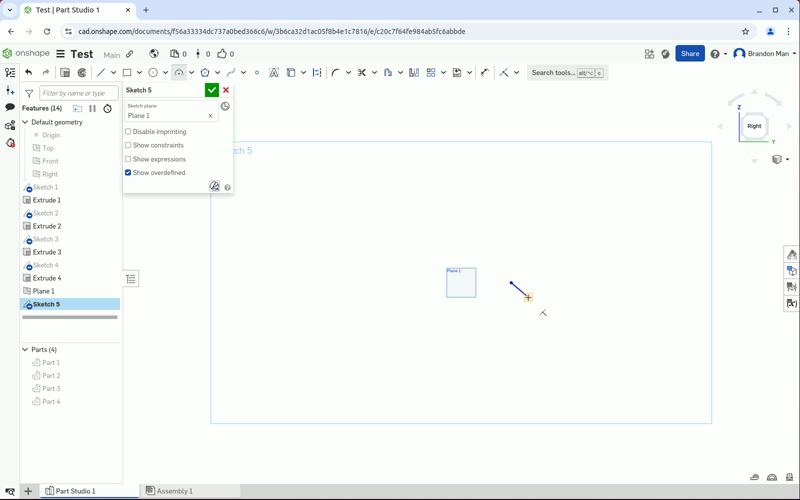
key_down(shift)
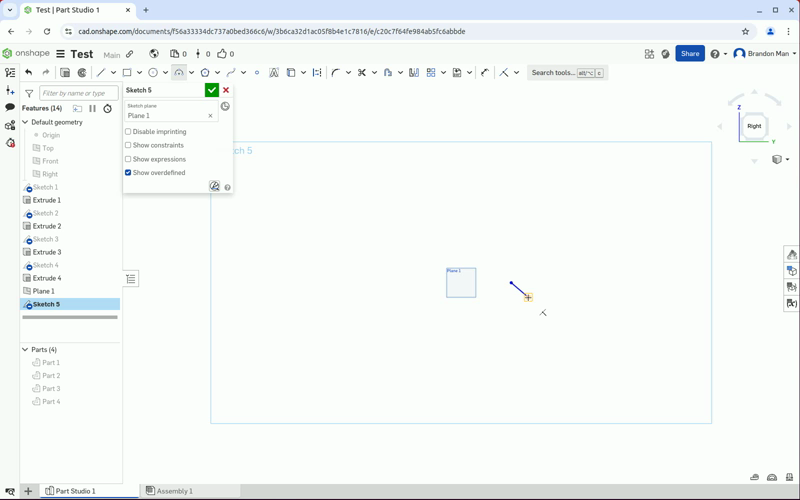
mouse_move(528, 268)
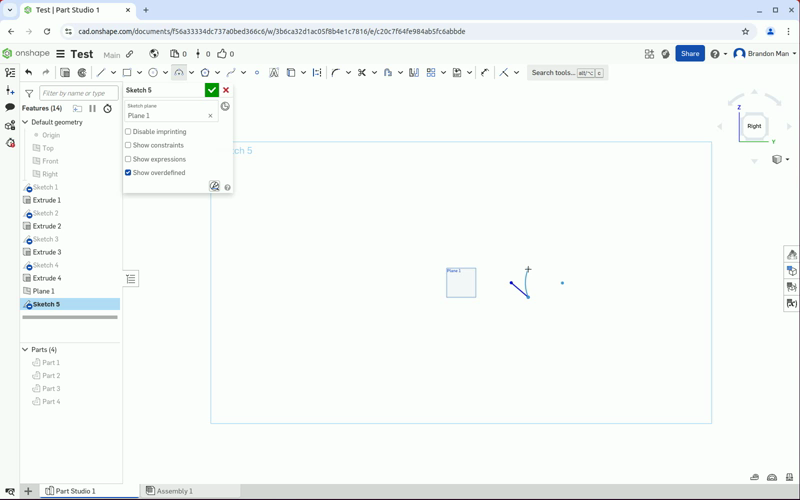
click(528, 268)
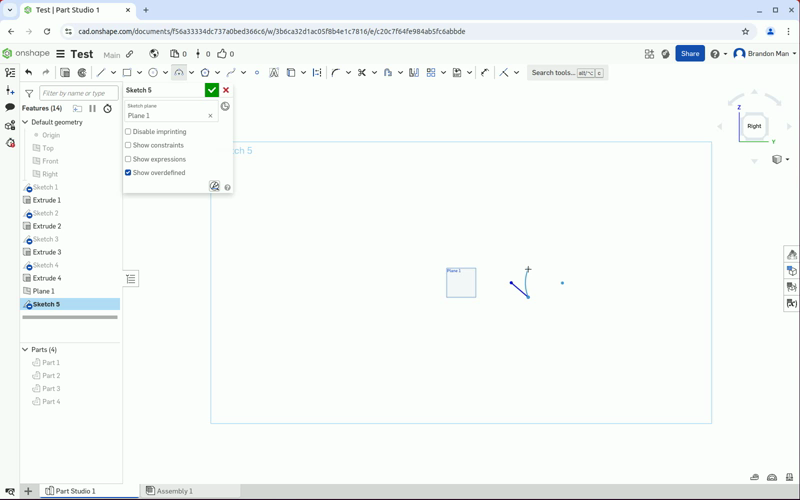
mouse_move(533, 282)
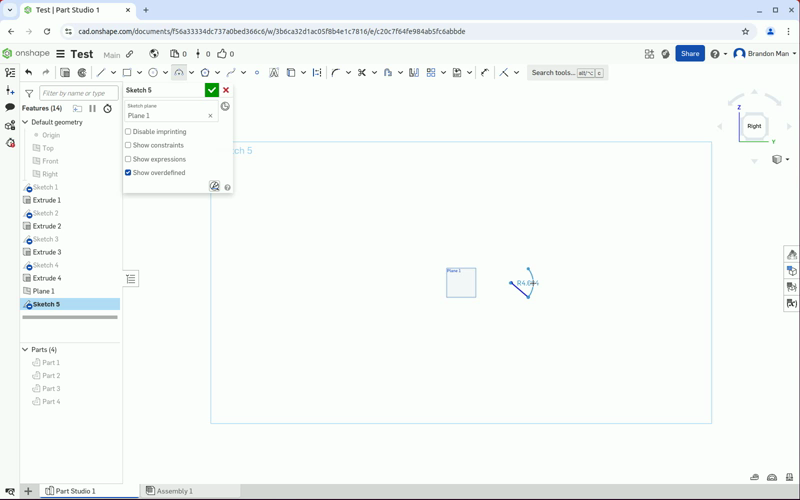
click(533, 282)
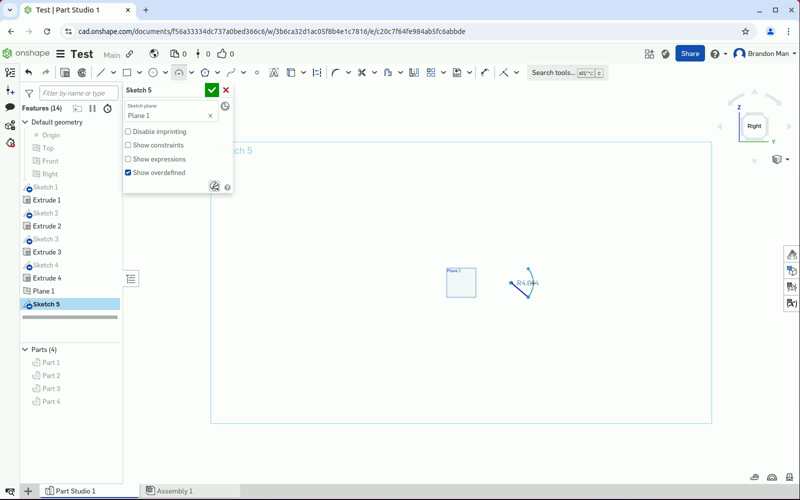
key_up(shift)
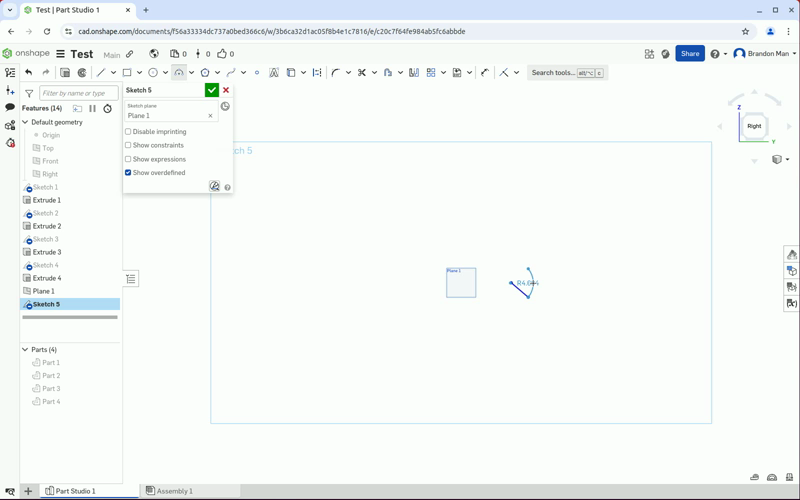
key(esc)
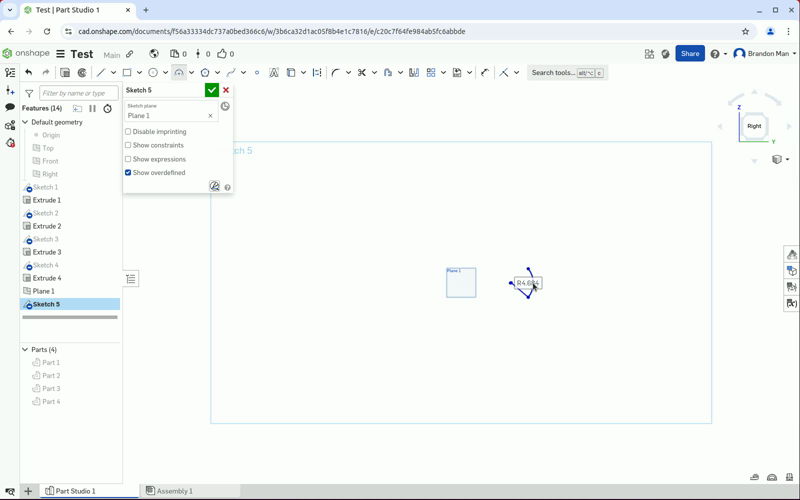
key(l)
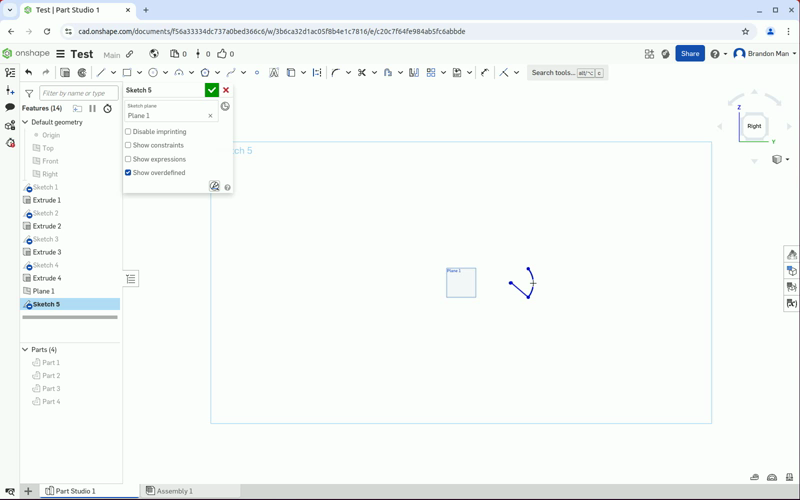
mouse_move(528, 268)
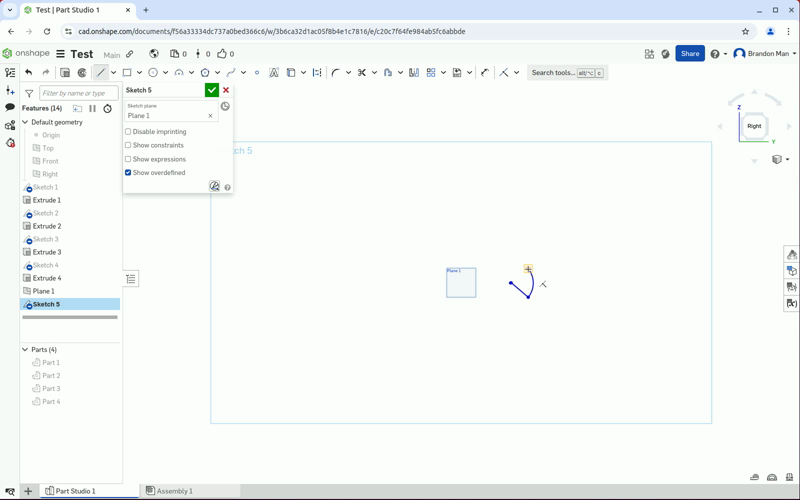
click(528, 268)
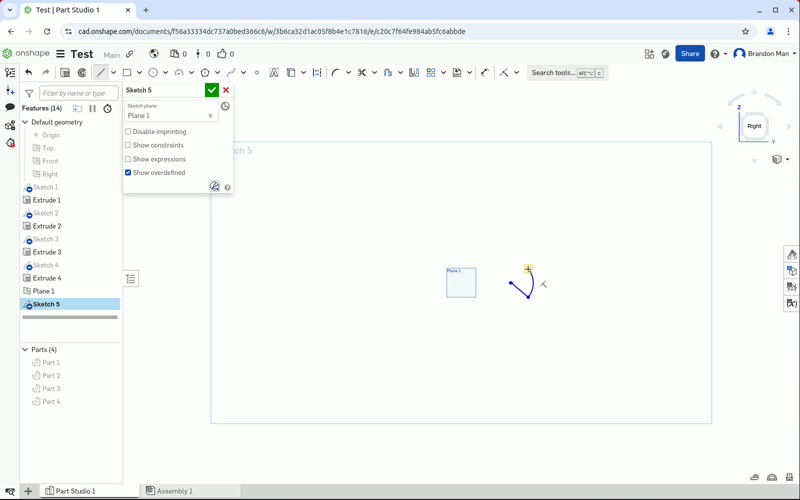
mouse_move(558, 268)
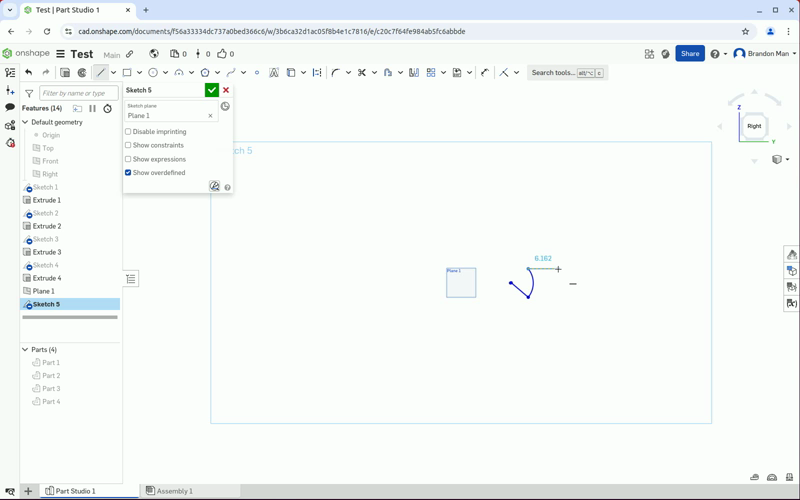
key_down(shift)
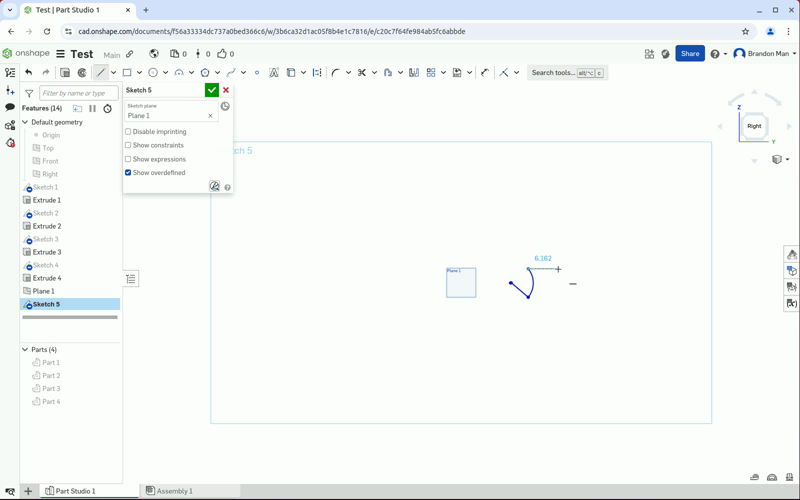
mouse_move(511, 282)
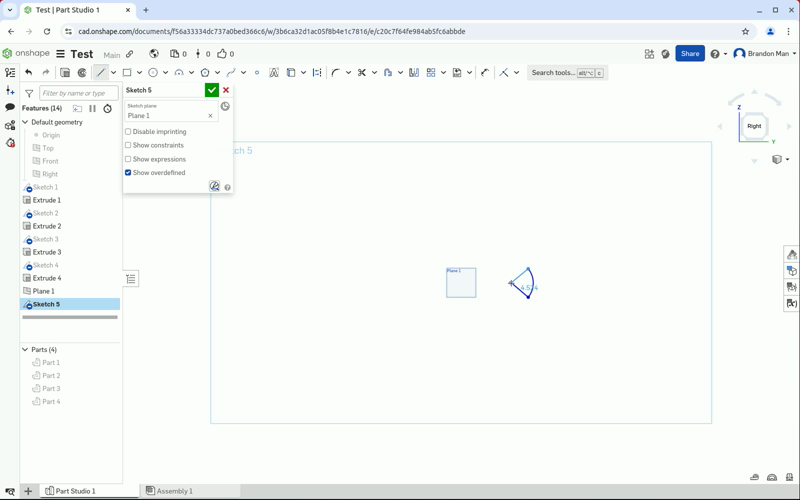
key_up(shift)
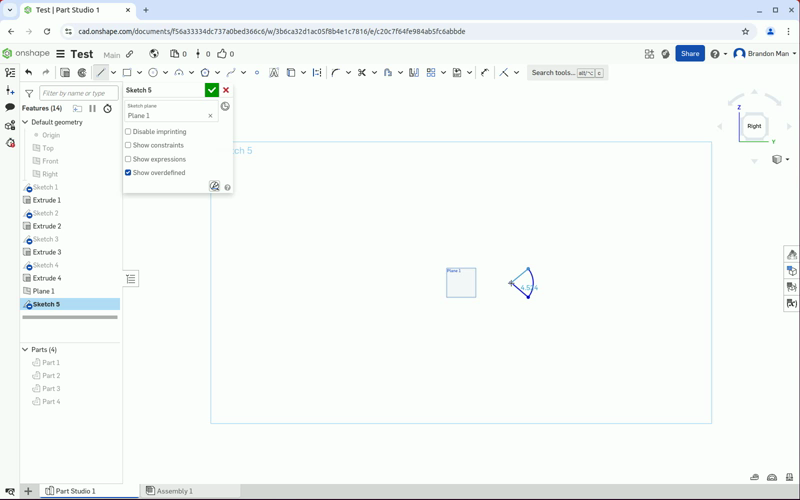
click(511, 282)
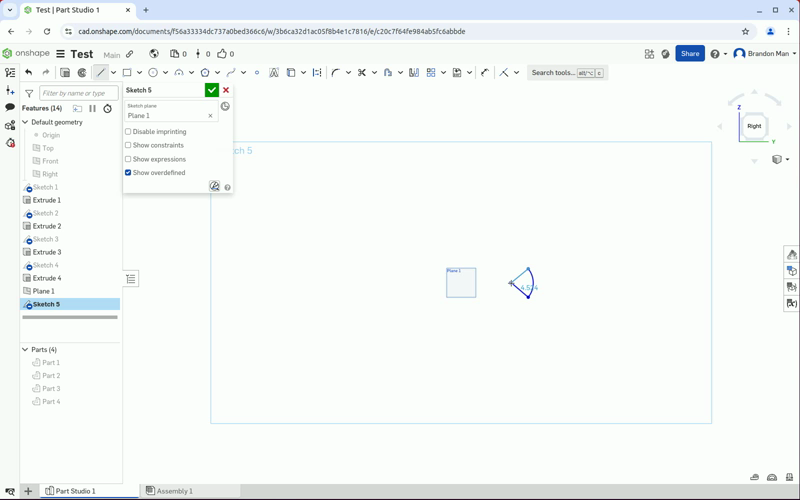
key(esc)
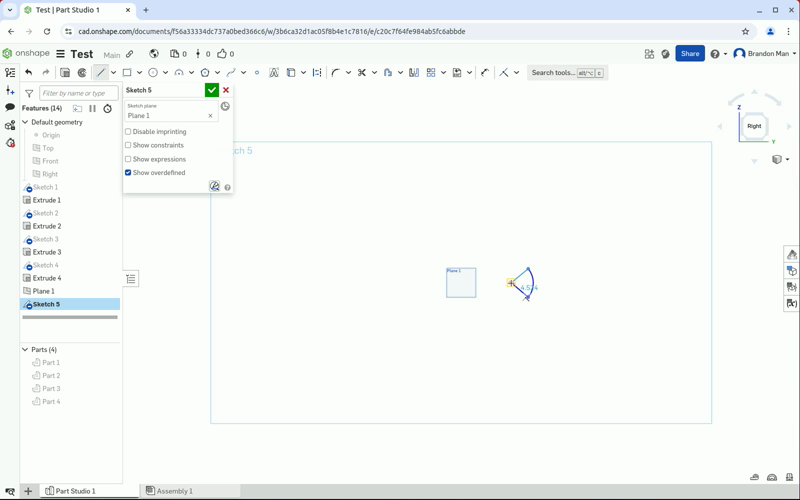
mouse_move(528, 292)
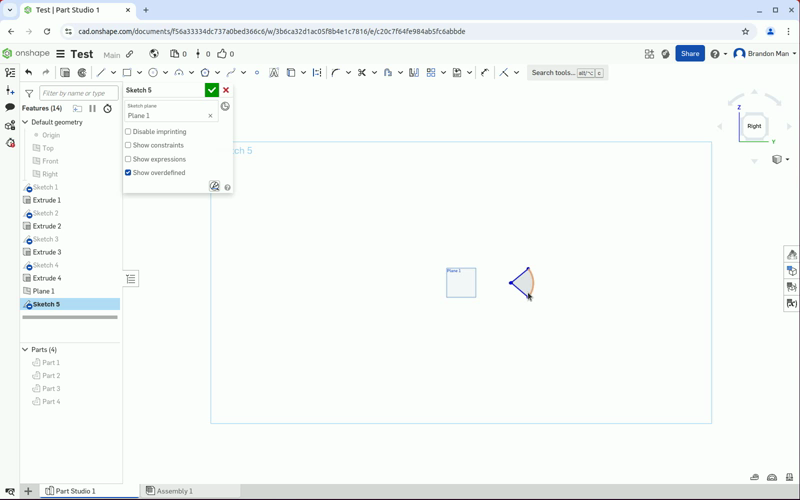
scroll(6)
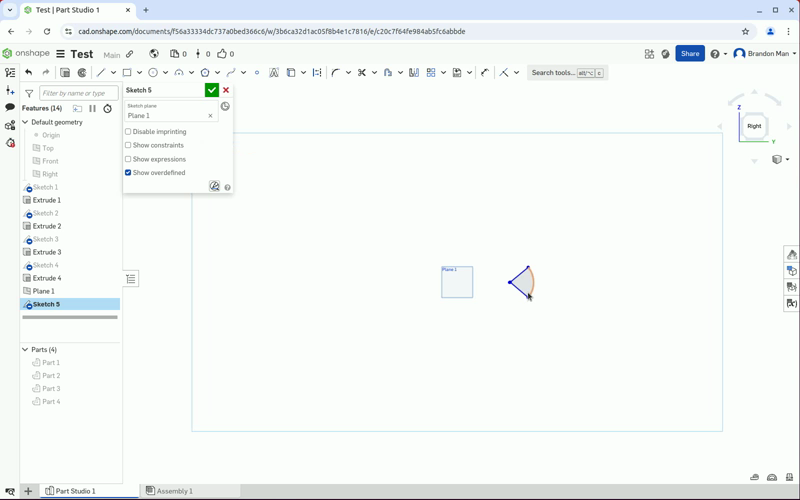
scroll(6)
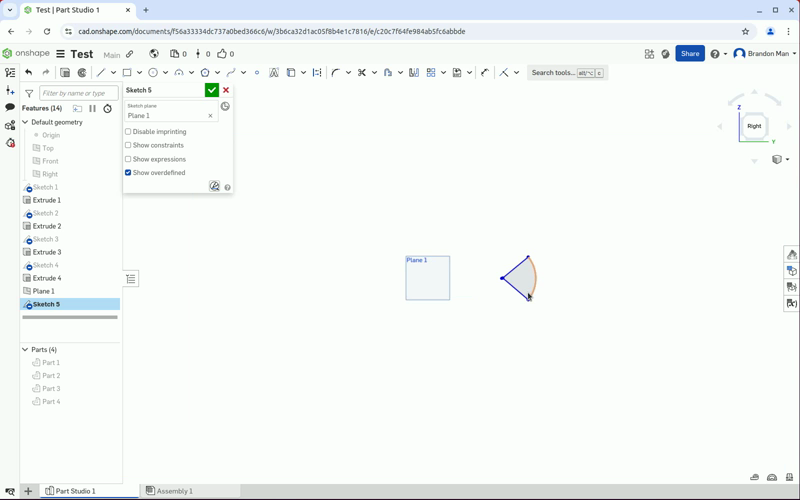
scroll(6)
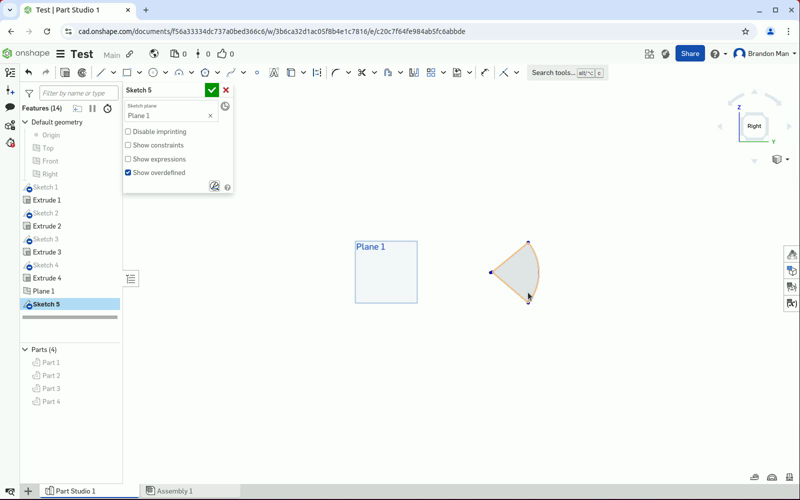
scroll(6)
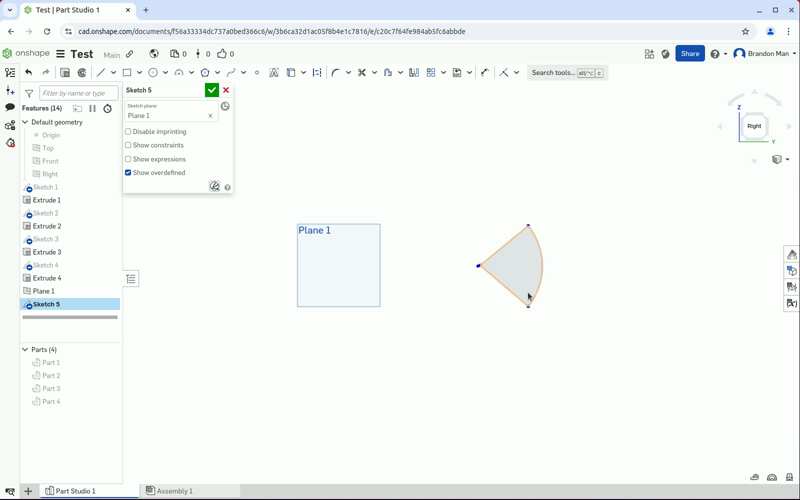
scroll(6)
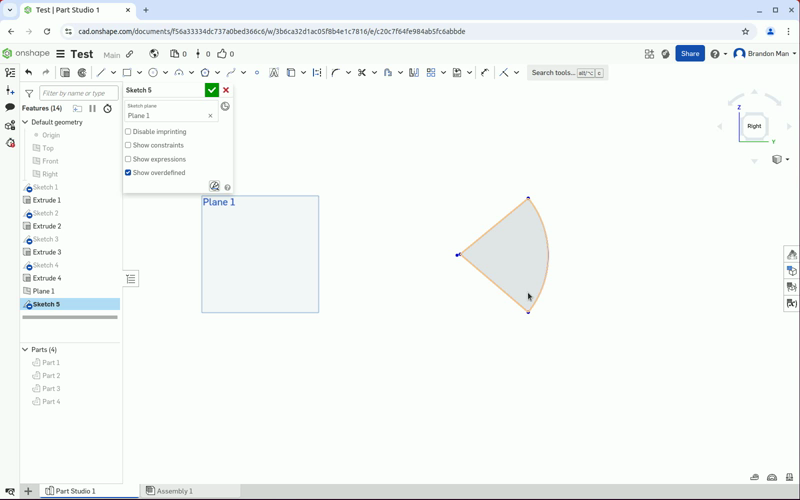
scroll(6)
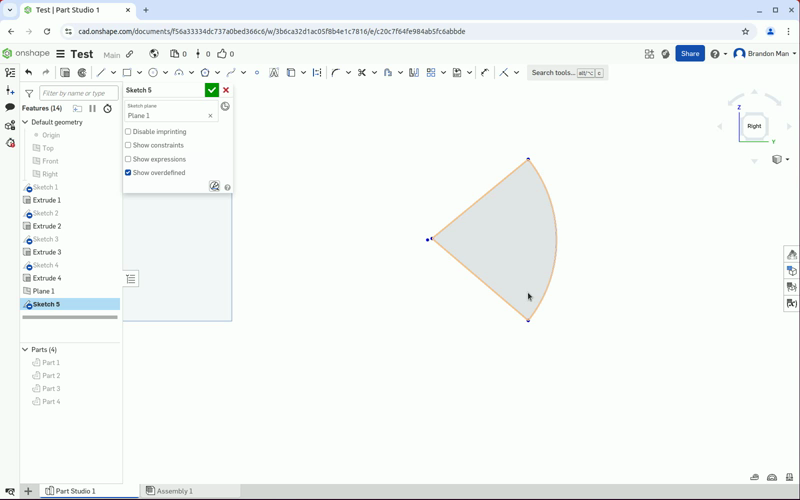
scroll(6)
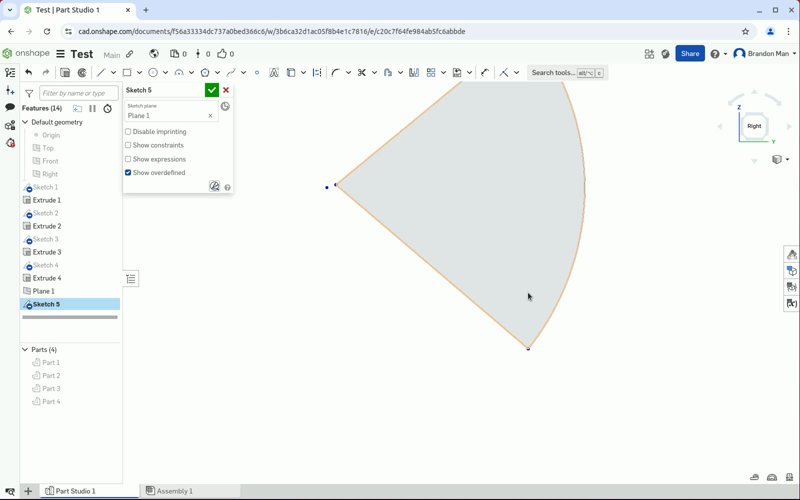
click(528, 292)
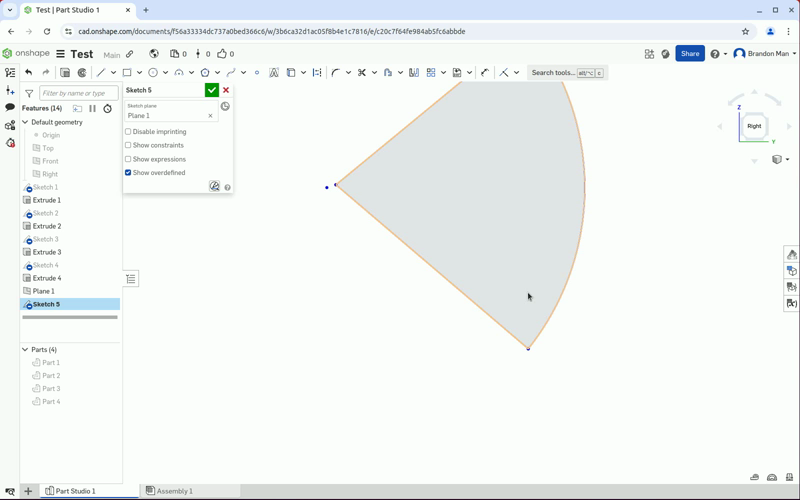
scroll(-6)
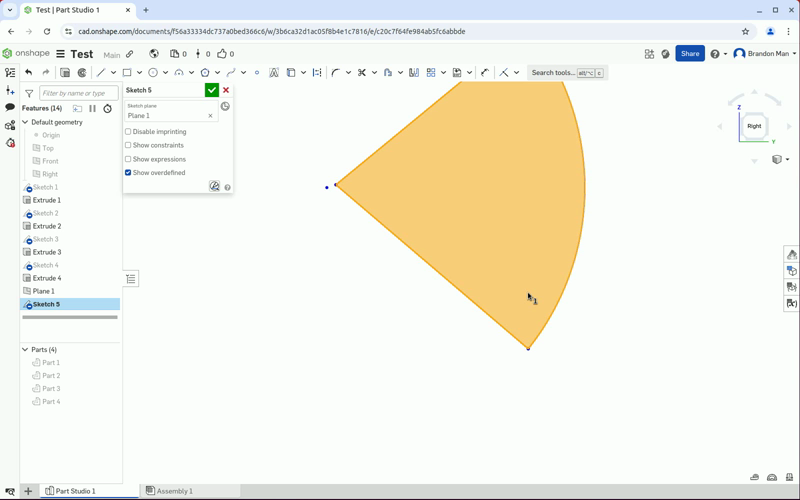
scroll(-6)
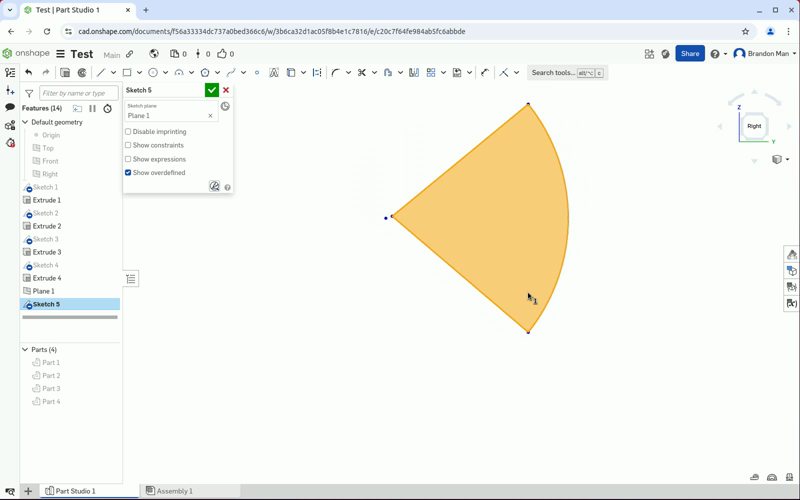
scroll(-6)
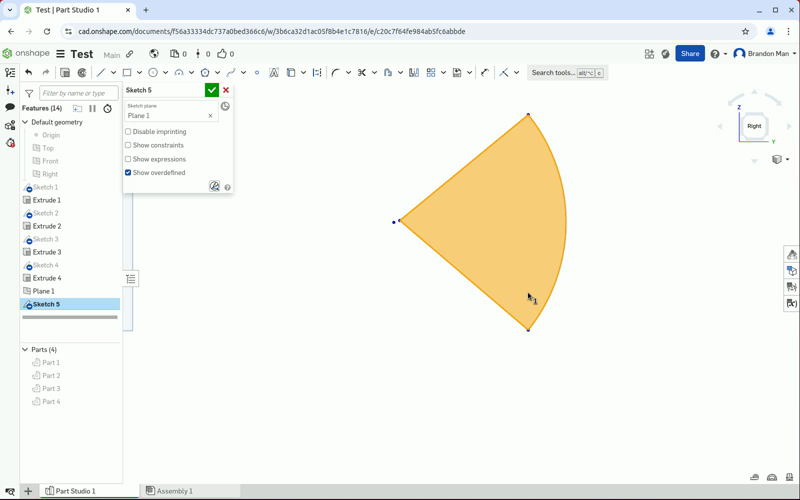
scroll(-6)
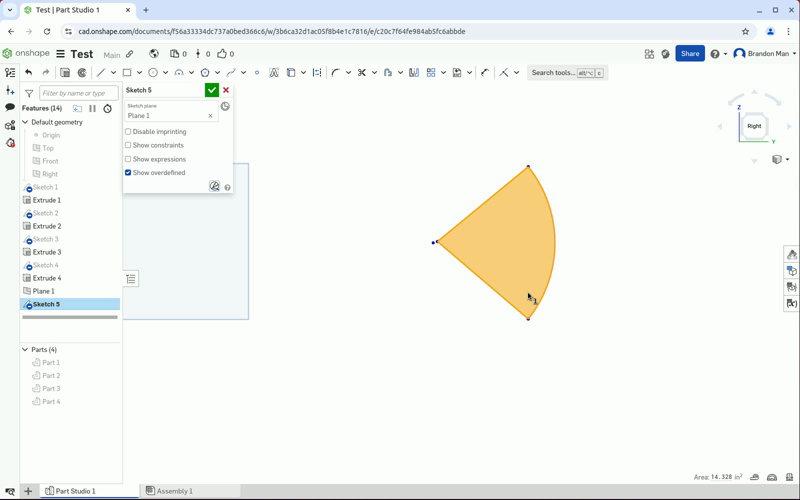
scroll(-6)
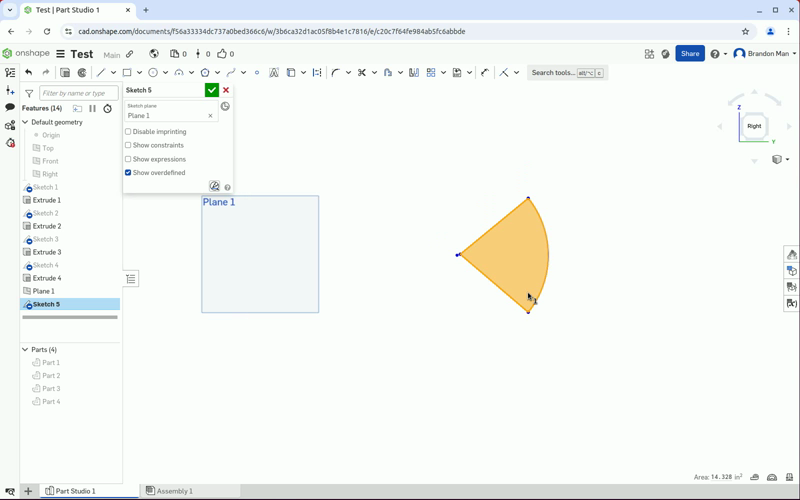
scroll(-6)
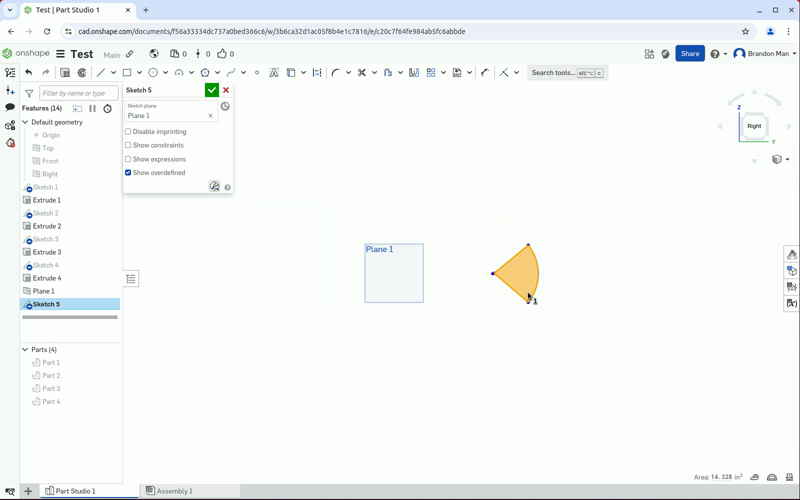
scroll(-6)
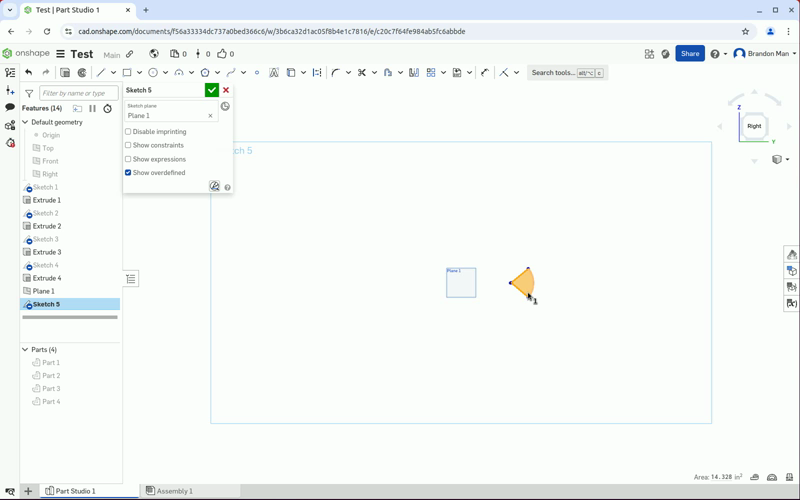
mouse_move(73, 352)
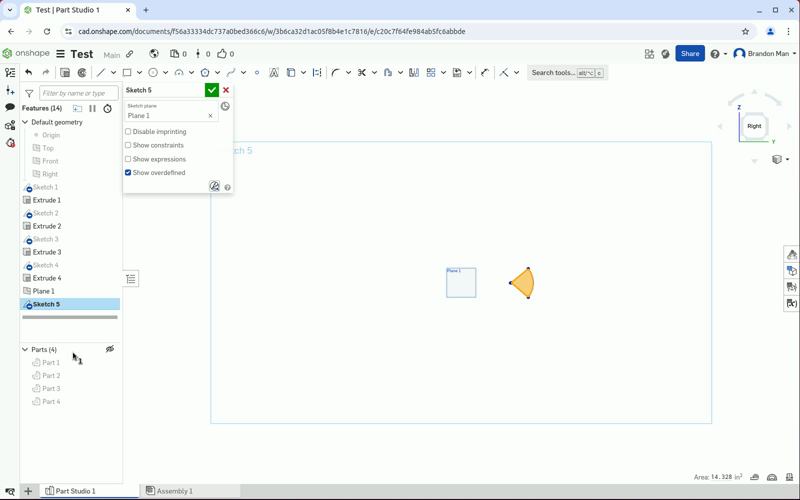
key(shift+y)
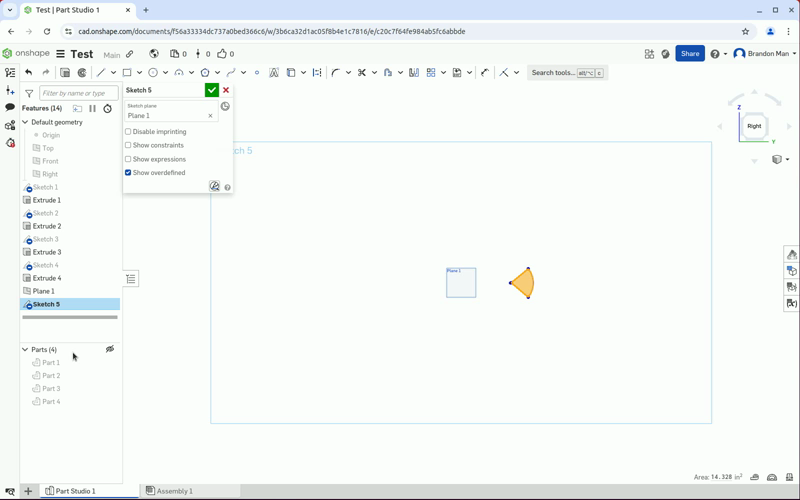
key(shift+e)
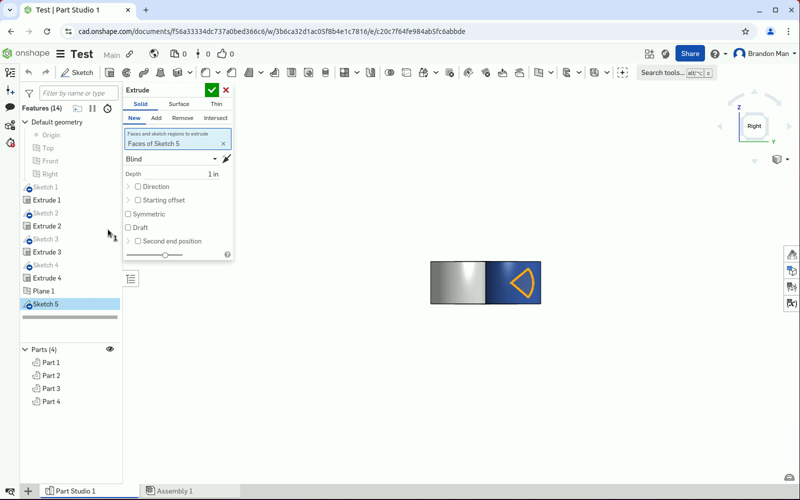
mouse_move(143, 106)
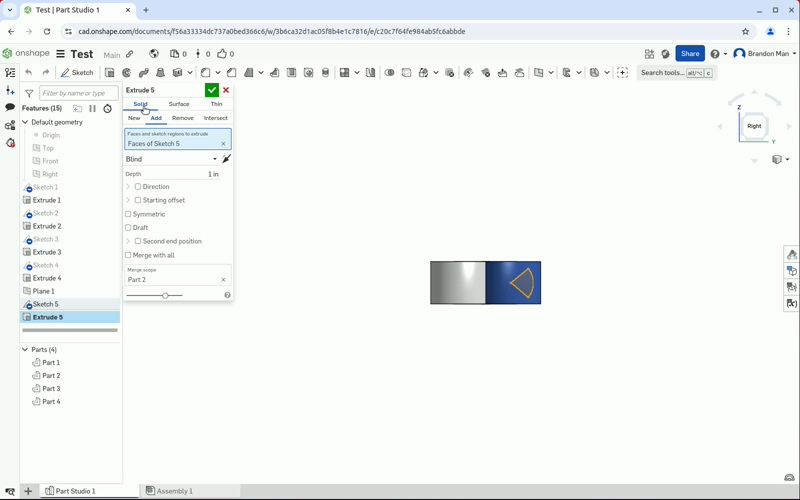
click(143, 106)
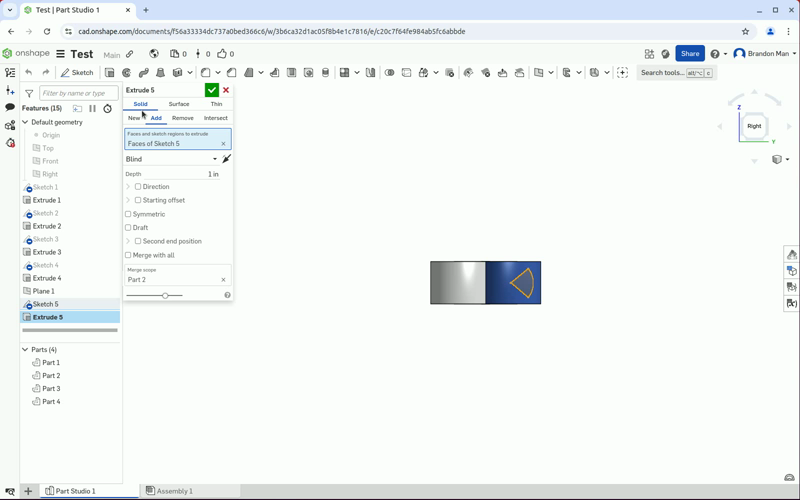
mouse_move(137, 120)
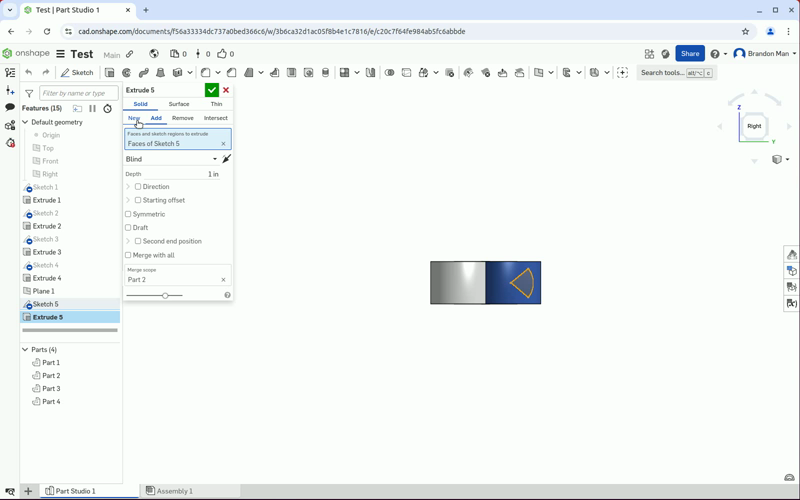
click(137, 120)
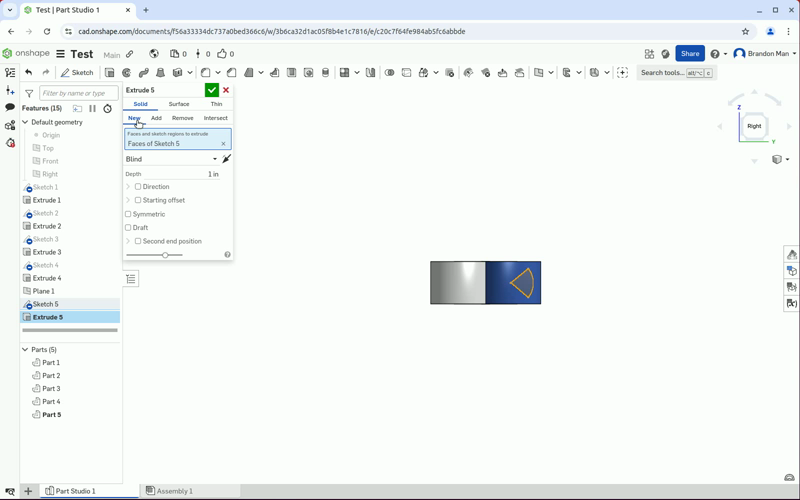
key(tab, 4)
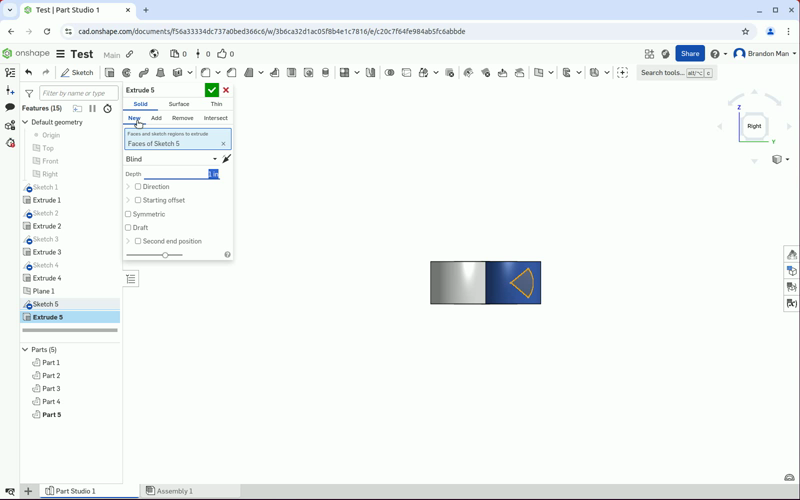
text(3.37)
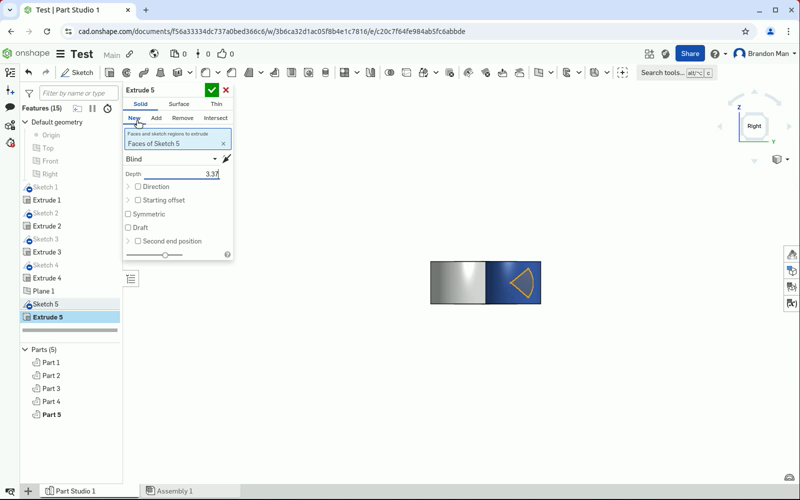
key(enter)
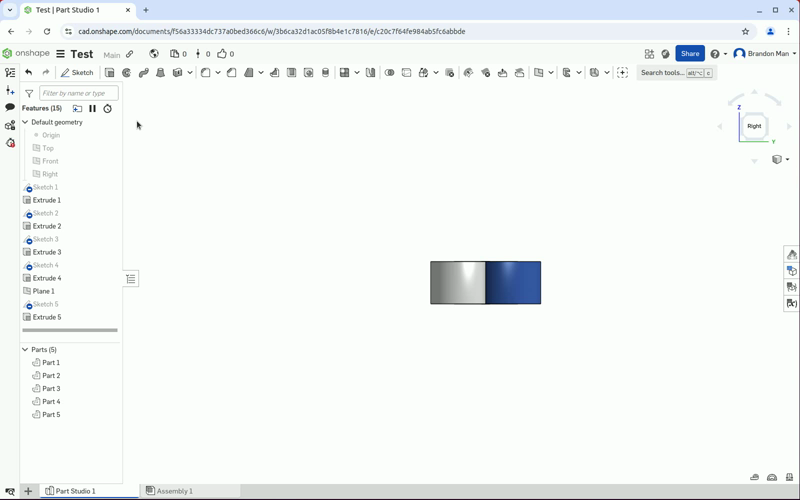
key(shift+h)
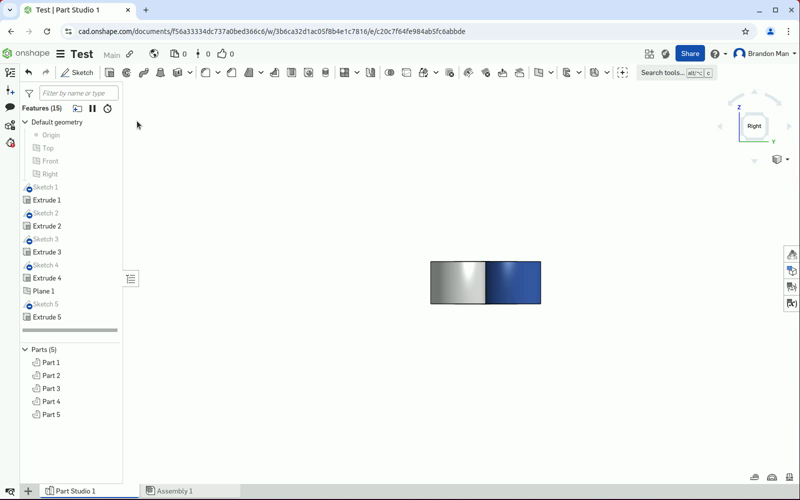
key(shift+h)
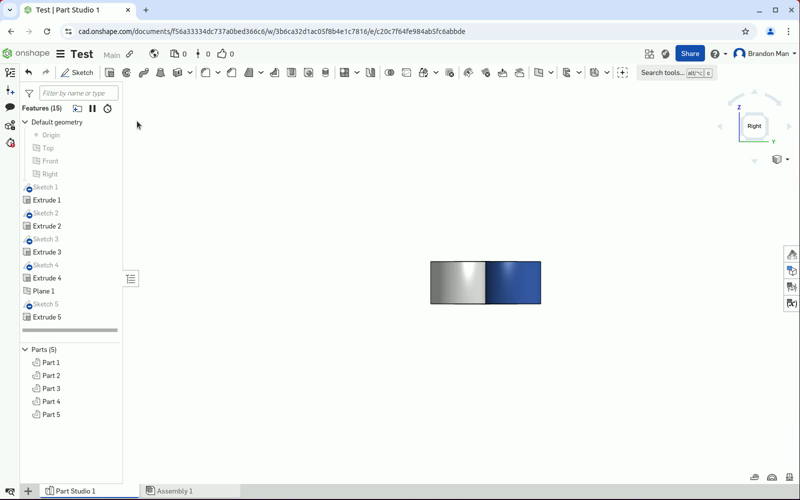
mouse_move(73, 189)
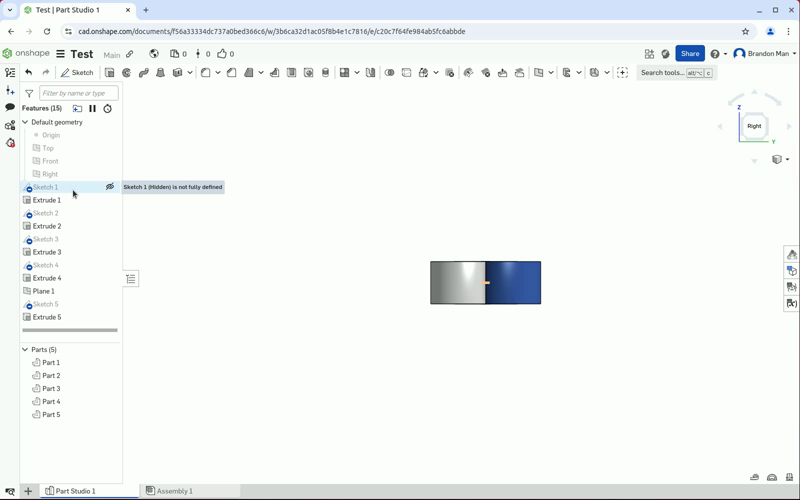
click(73, 189)
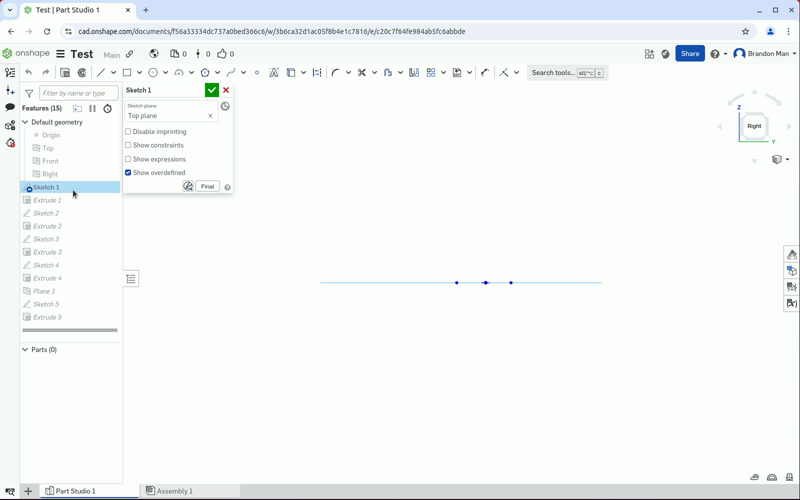
mouse_move(229, 92)
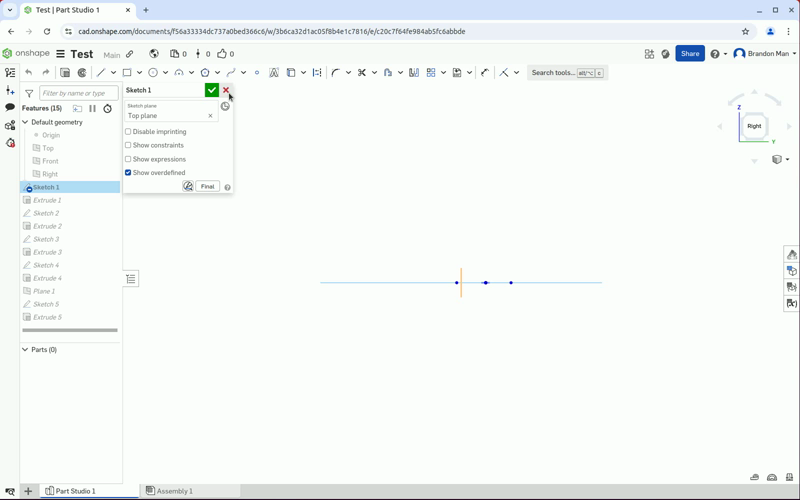
click(229, 92)
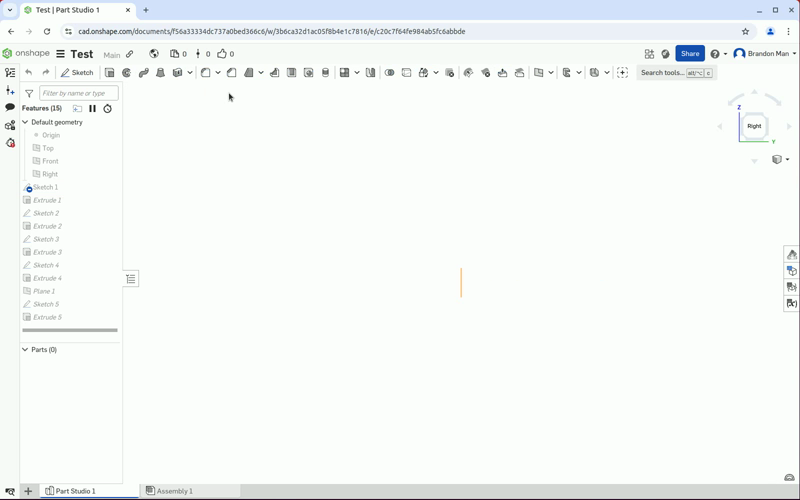
key(shift+s)
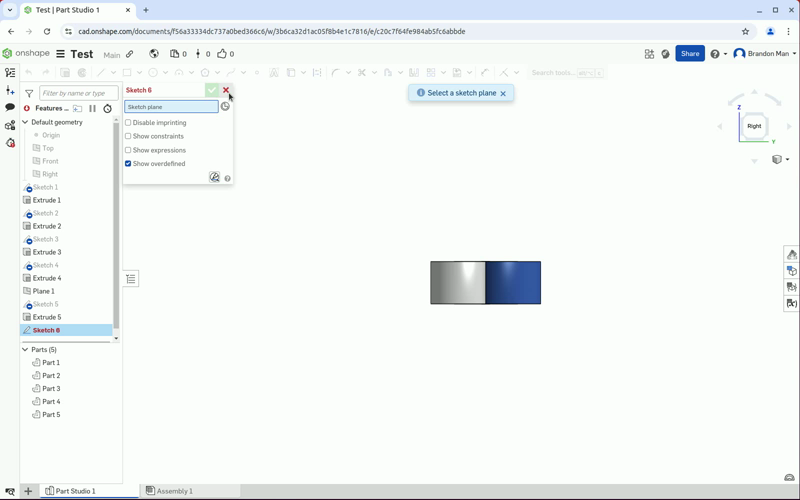
mouse_move(69, 293)
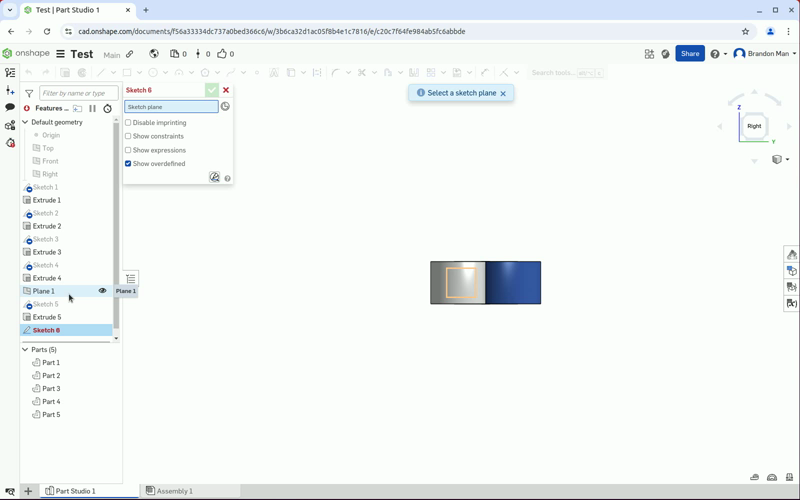
click(69, 293)
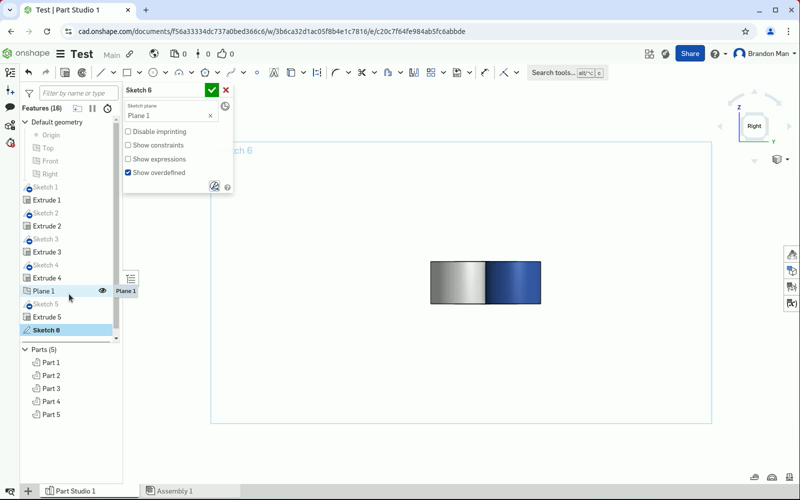
mouse_move(73, 352)
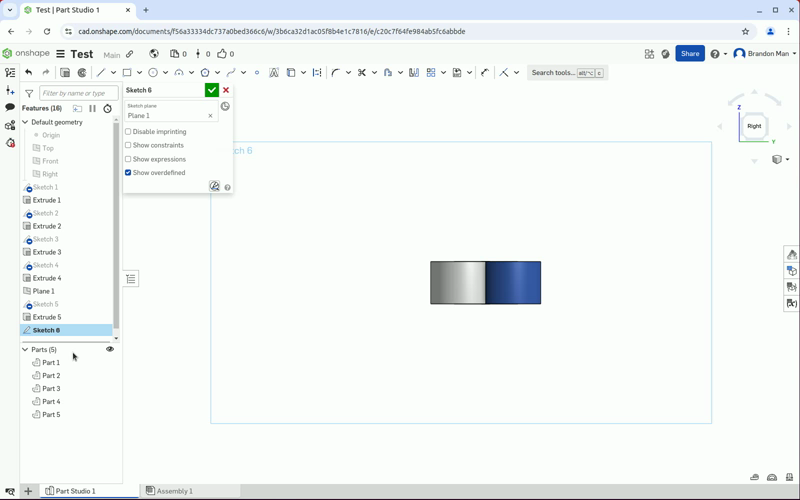
key(y)
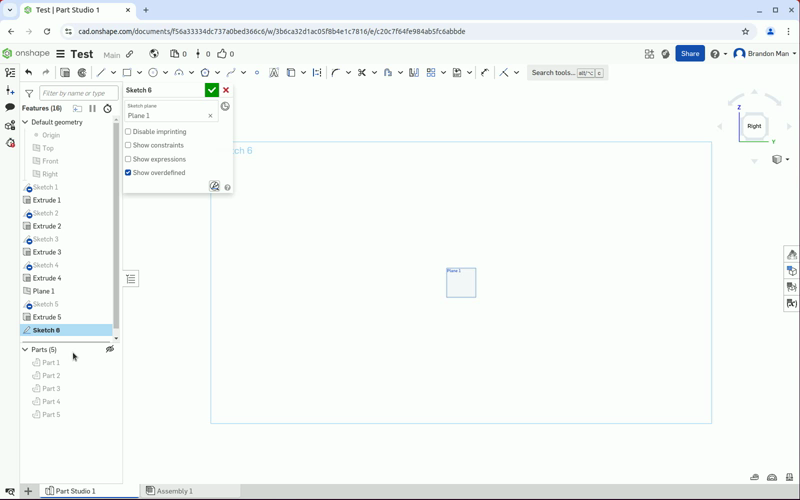
key(l)
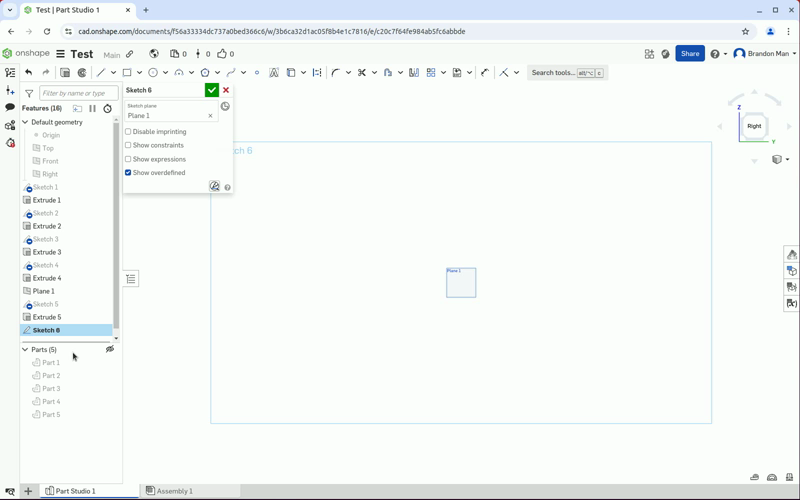
key_down(shift)
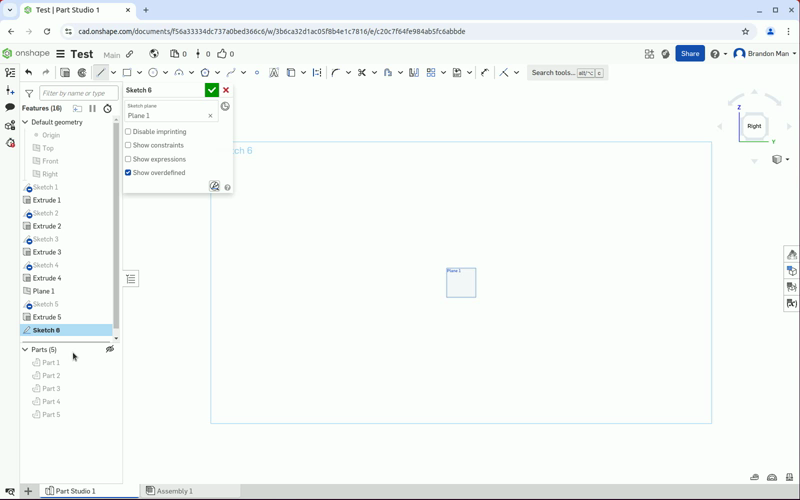
mouse_move(494, 270)
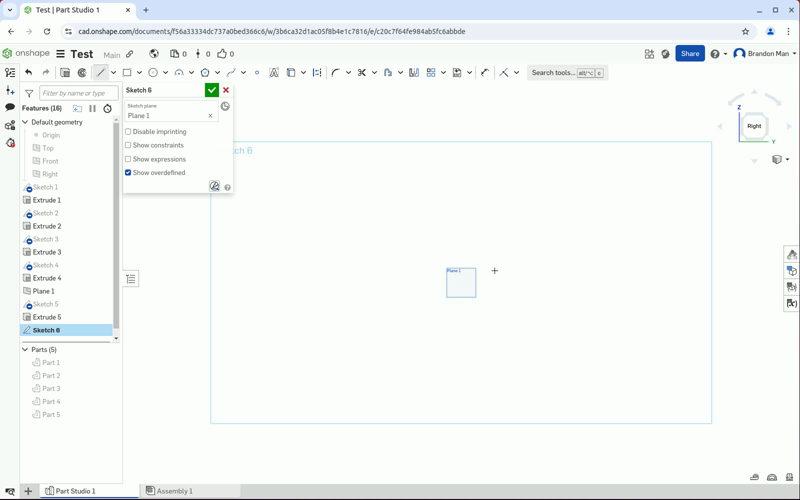
click(494, 270)
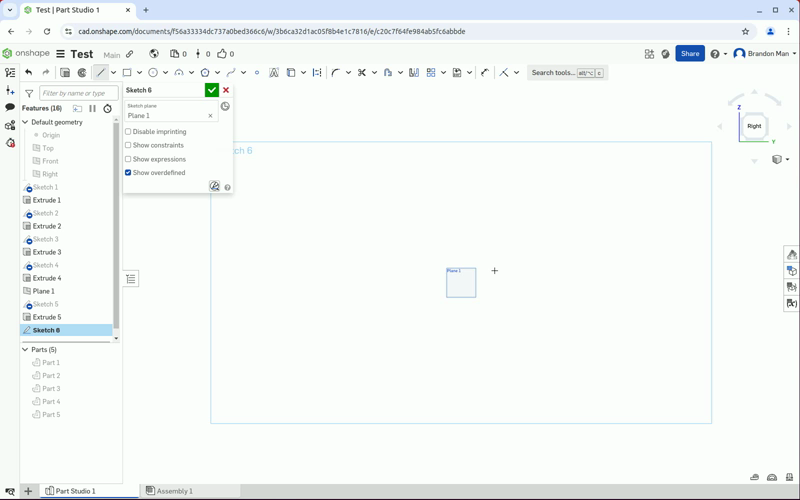
key_up(shift)
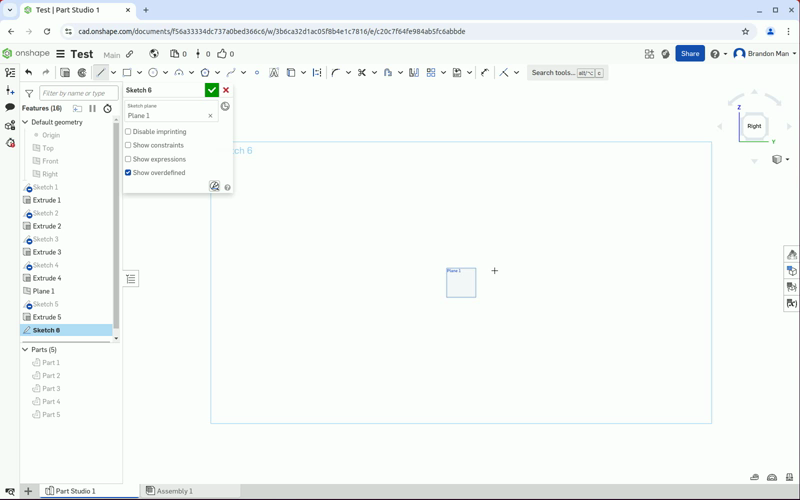
key_down(shift)
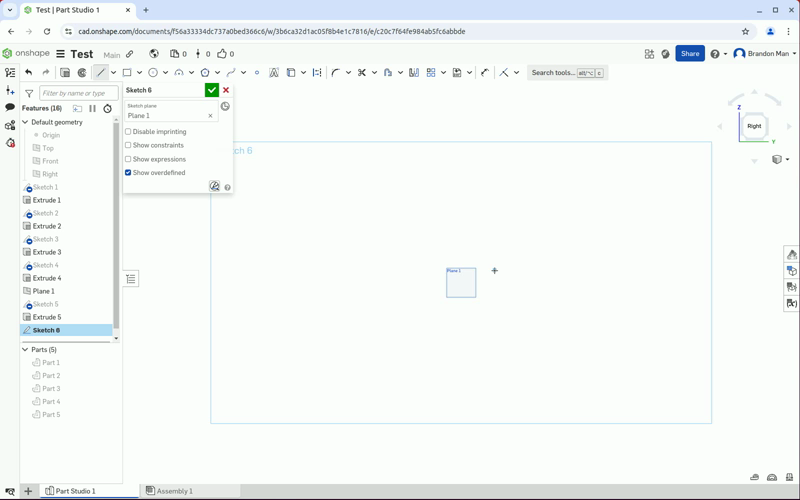
mouse_move(524, 270)
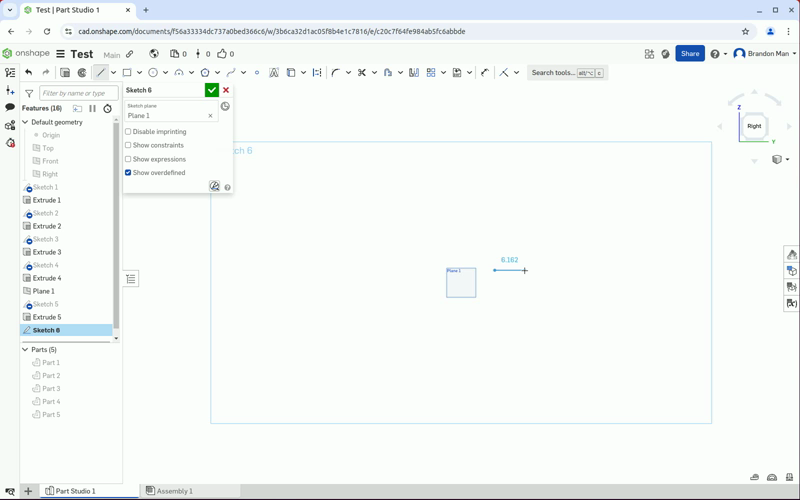
mouse_move(510, 283)
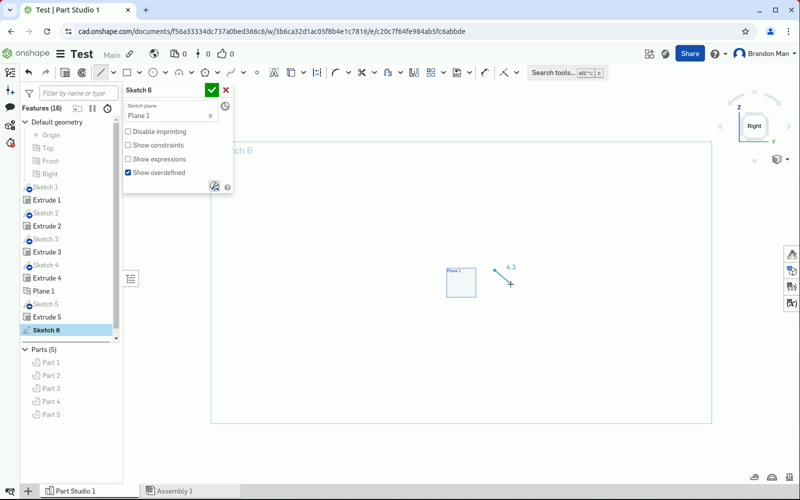
click(510, 283)
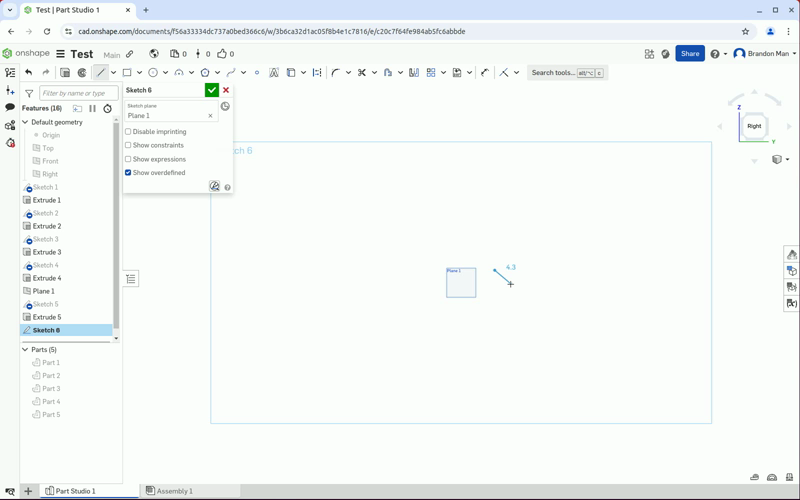
key_up(shift)
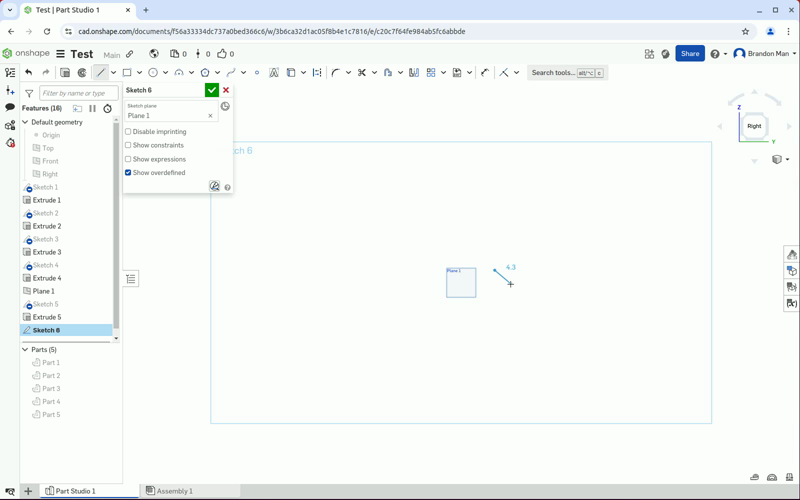
key_down(shift)
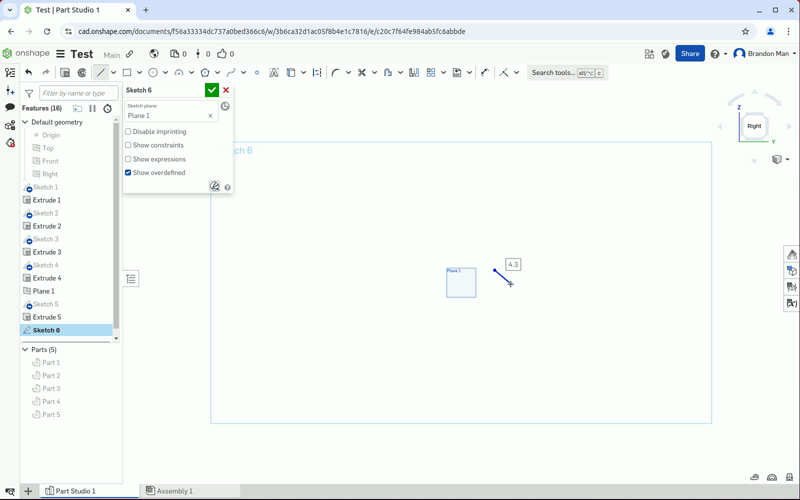
mouse_move(540, 283)
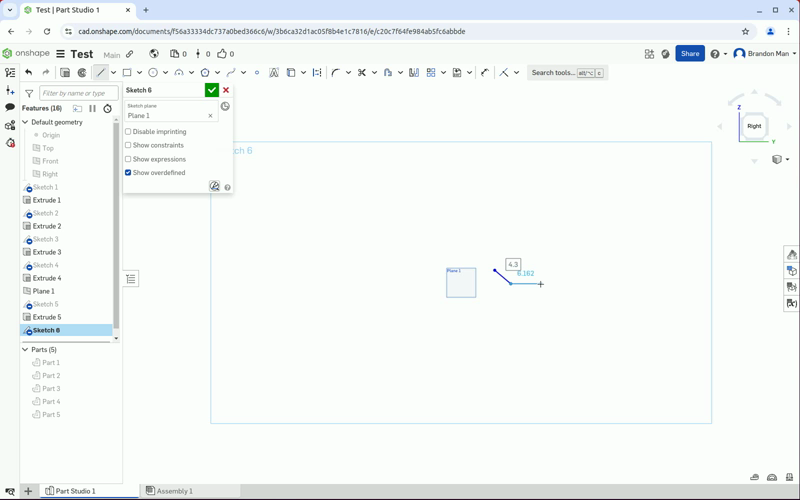
mouse_move(527, 270)
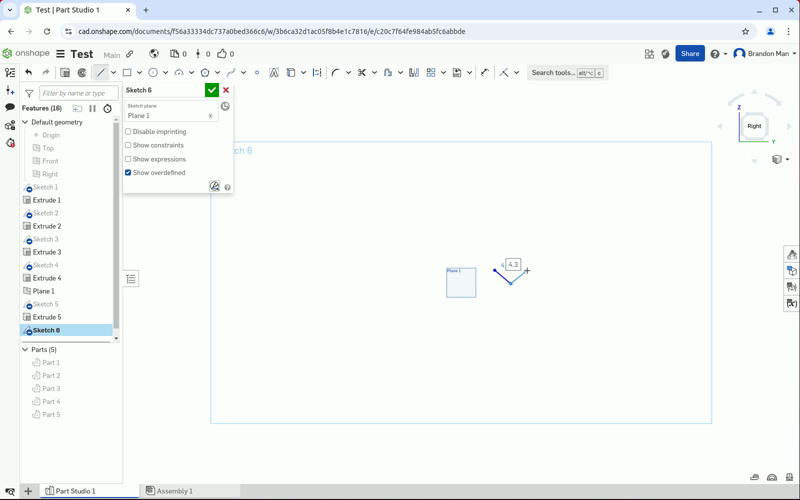
click(527, 270)
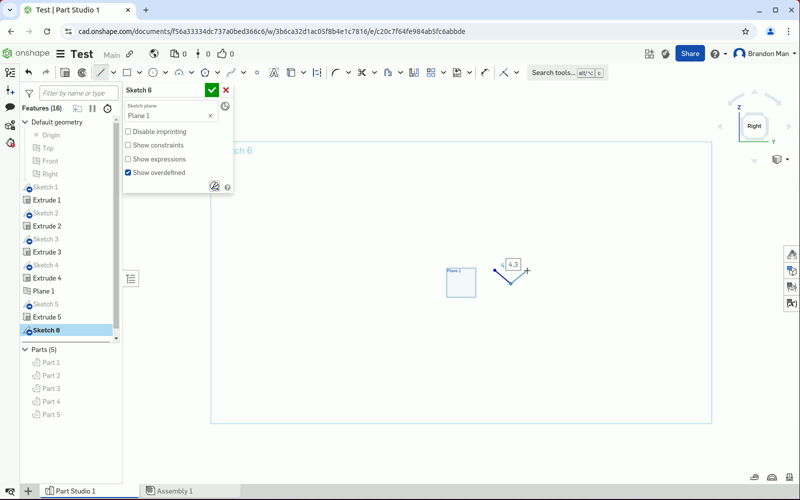
key_up(shift)
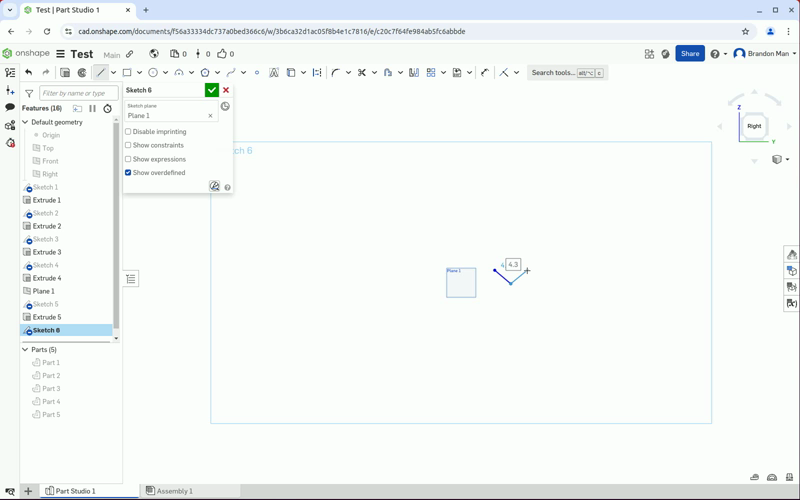
key(esc)
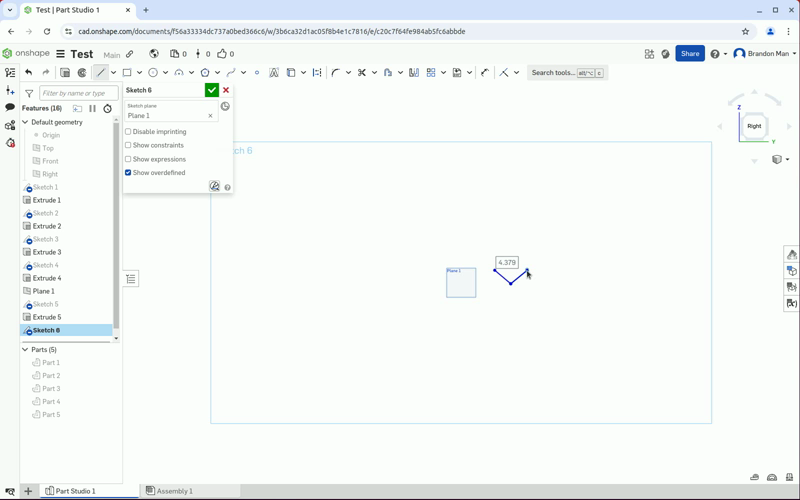
key(a)
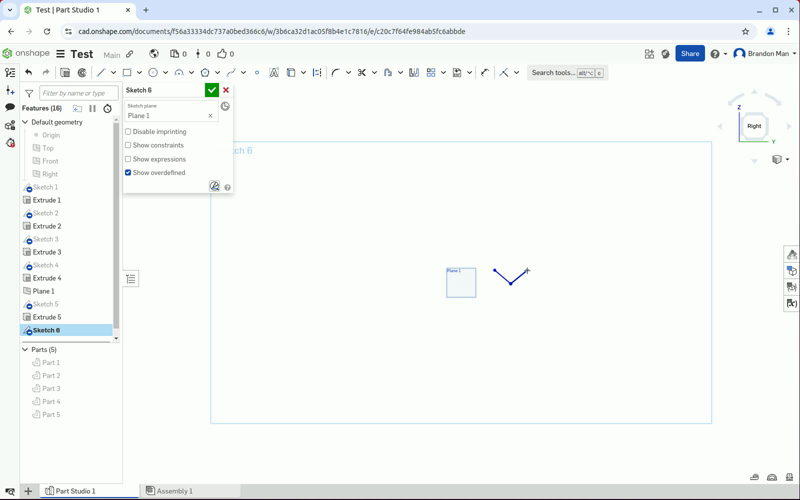
mouse_move(527, 270)
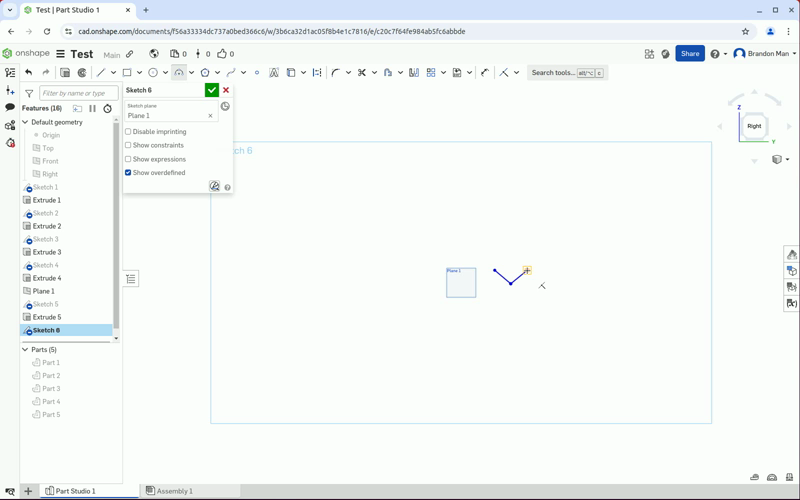
click(527, 270)
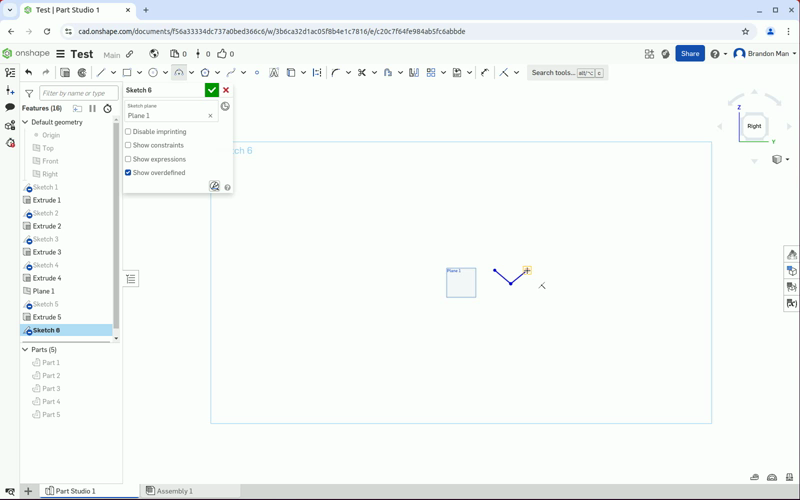
mouse_move(494, 270)
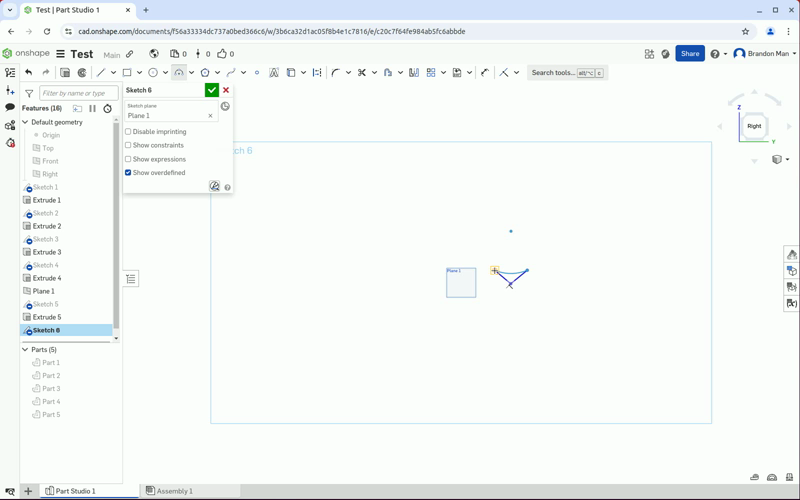
click(494, 270)
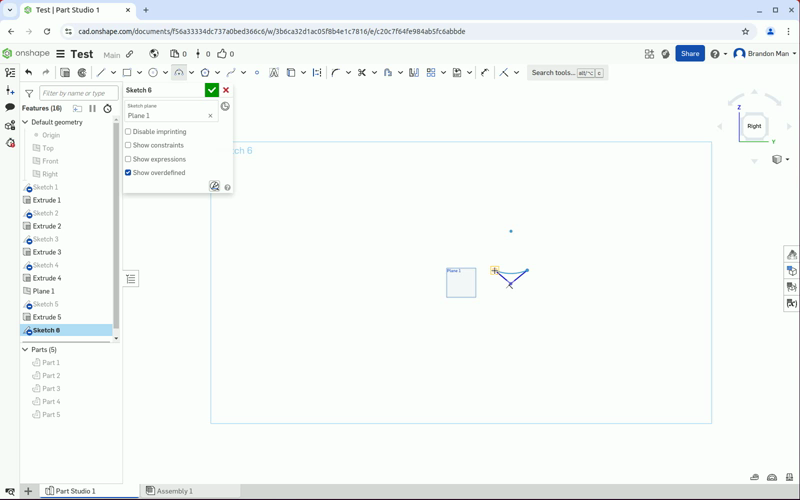
key_down(shift)
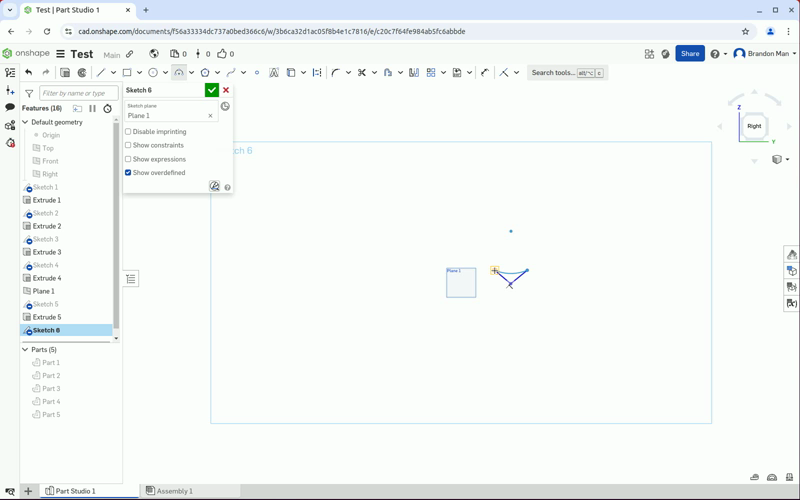
mouse_move(511, 262)
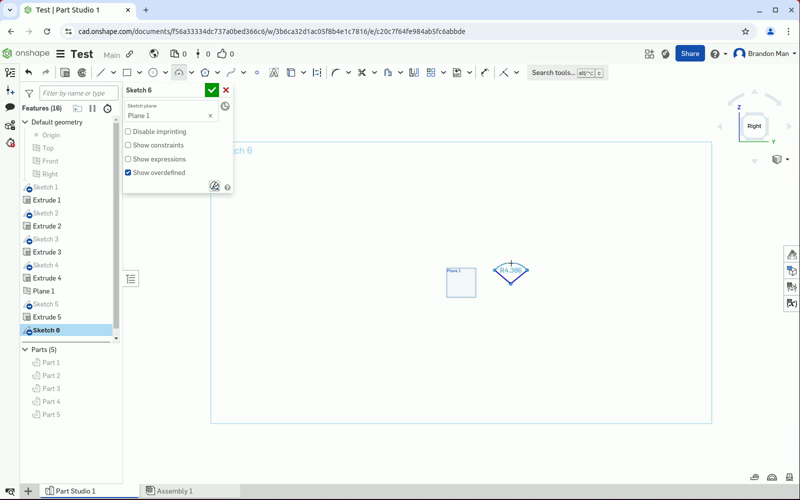
click(511, 262)
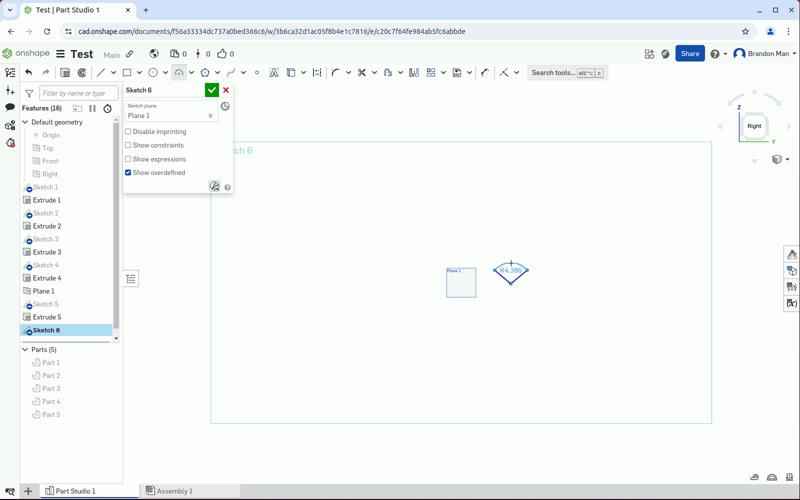
key_up(shift)
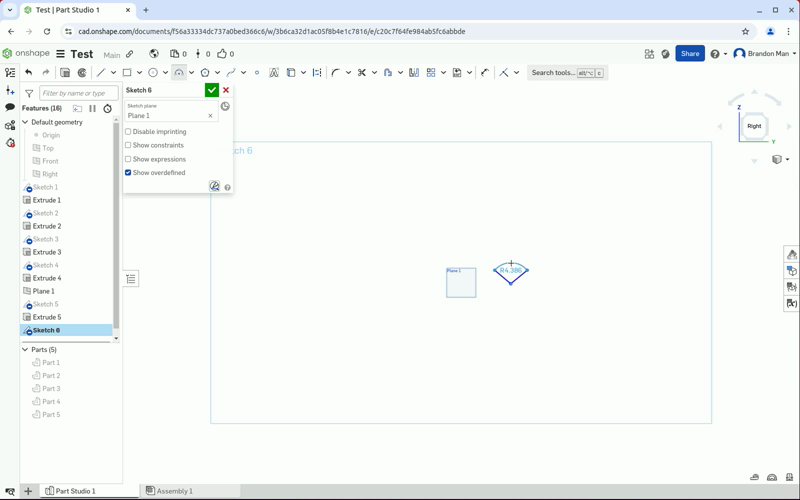
key(esc)
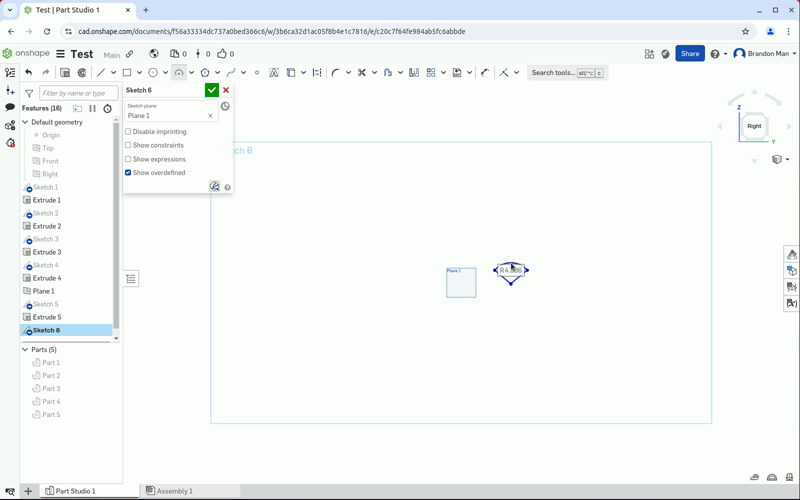
mouse_move(499, 272)
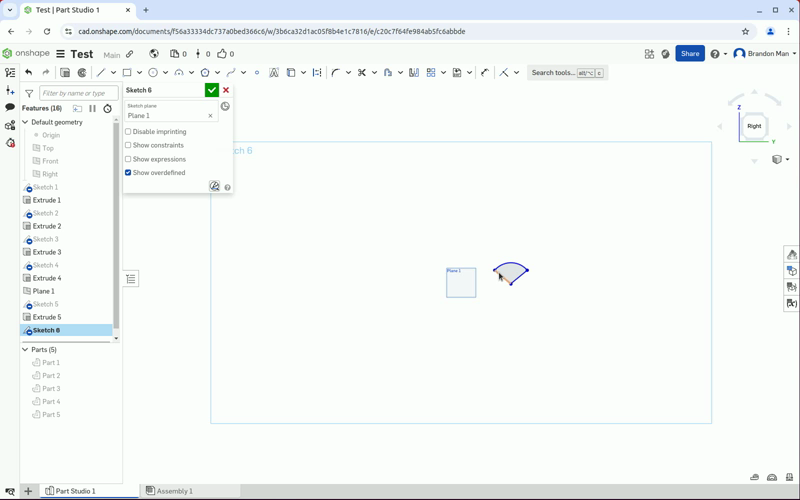
scroll(6)
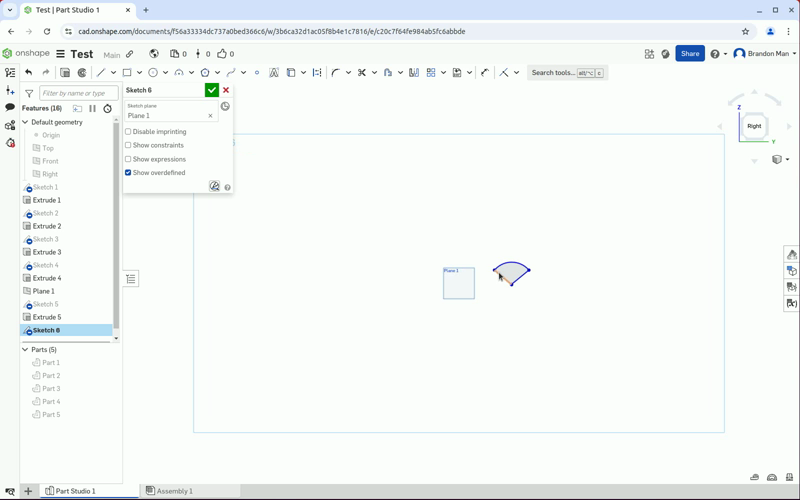
scroll(6)
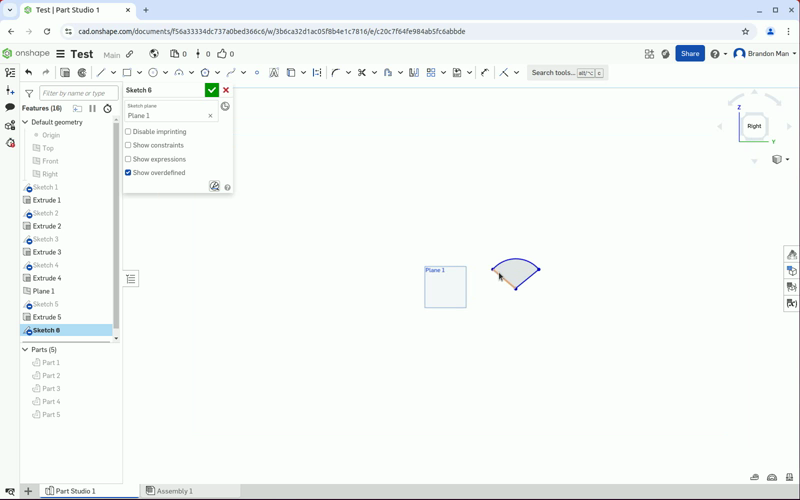
scroll(6)
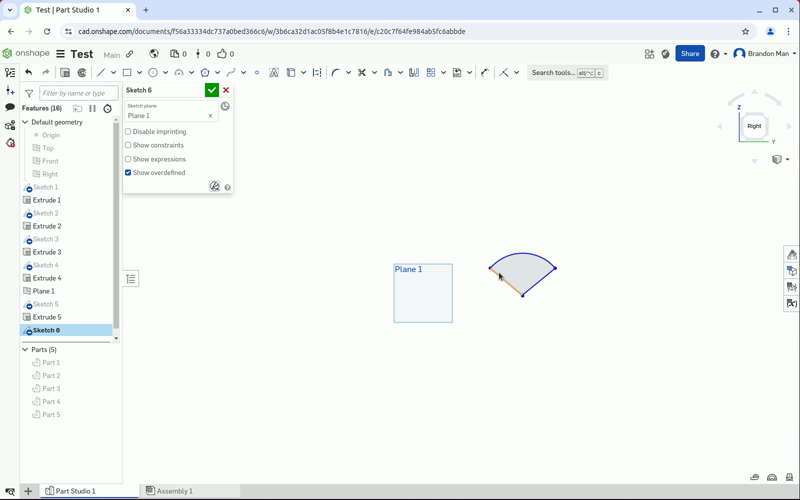
scroll(6)
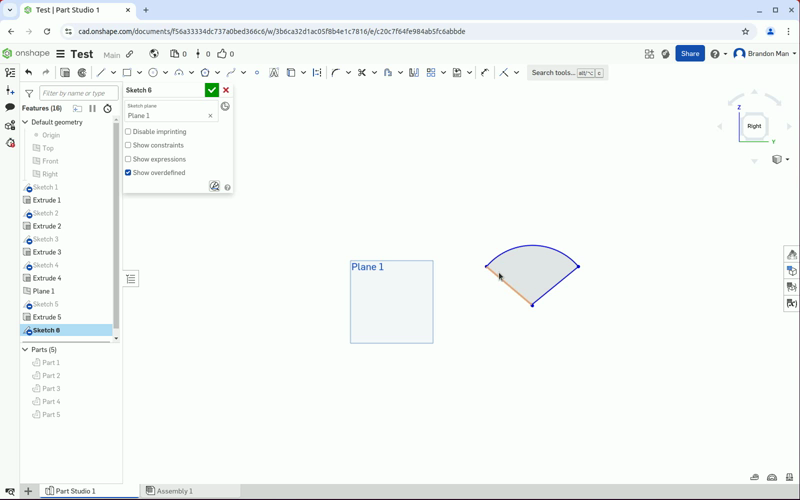
scroll(6)
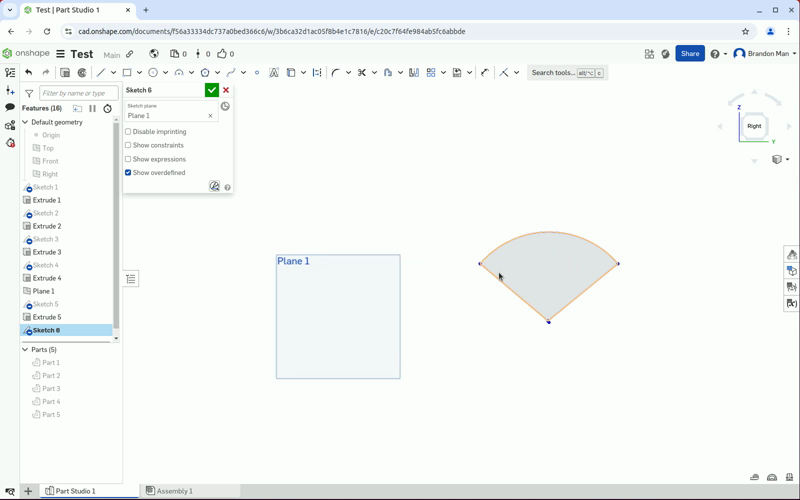
scroll(6)
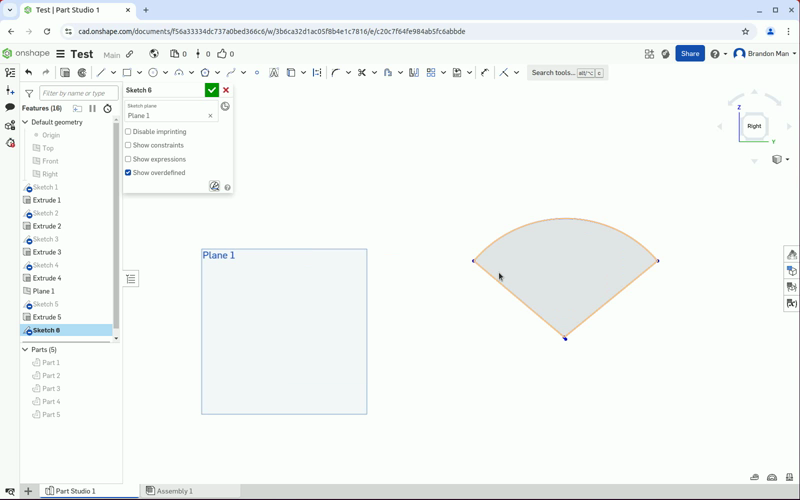
scroll(6)
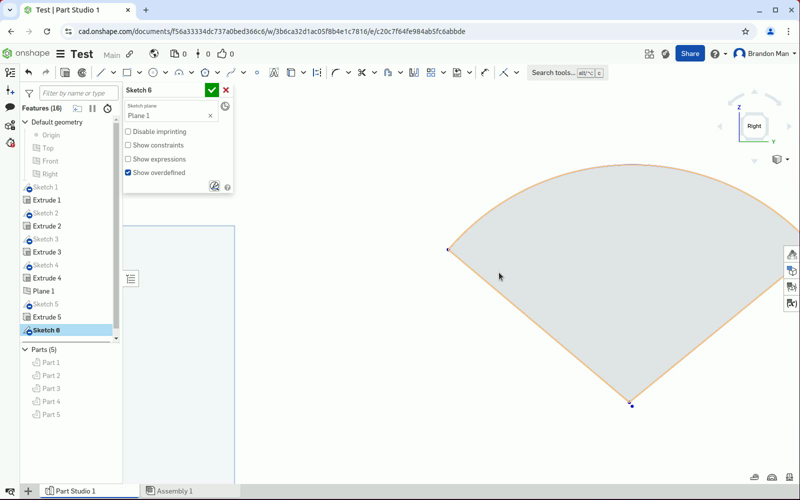
click(499, 272)
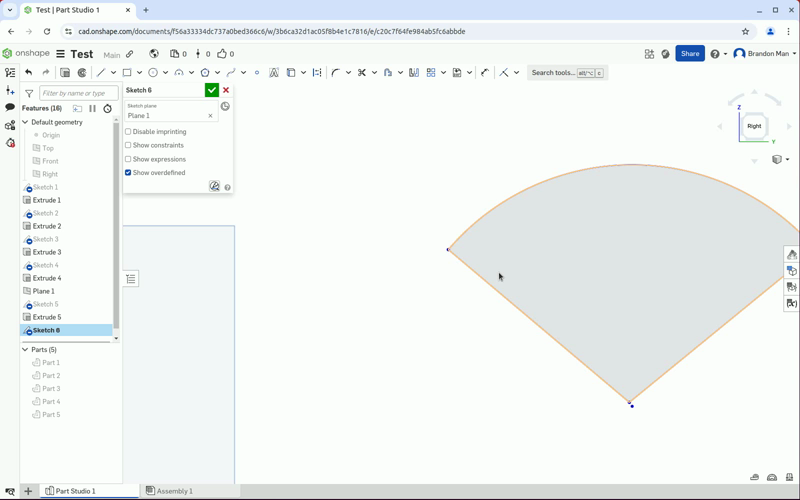
scroll(-6)
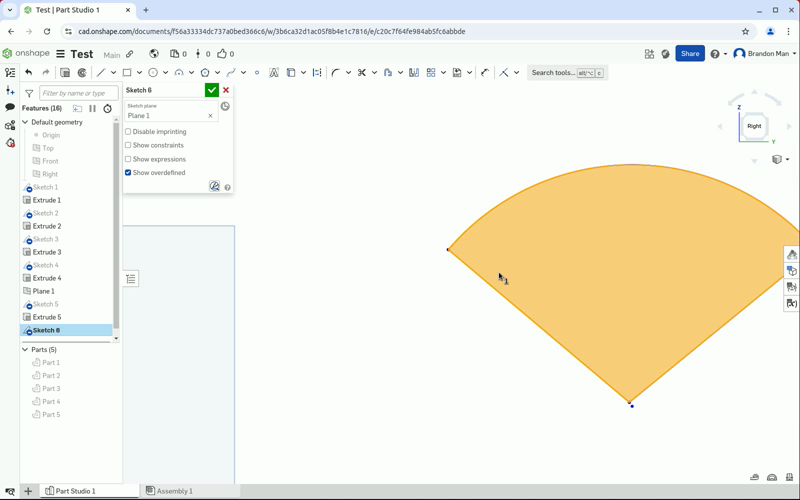
scroll(-6)
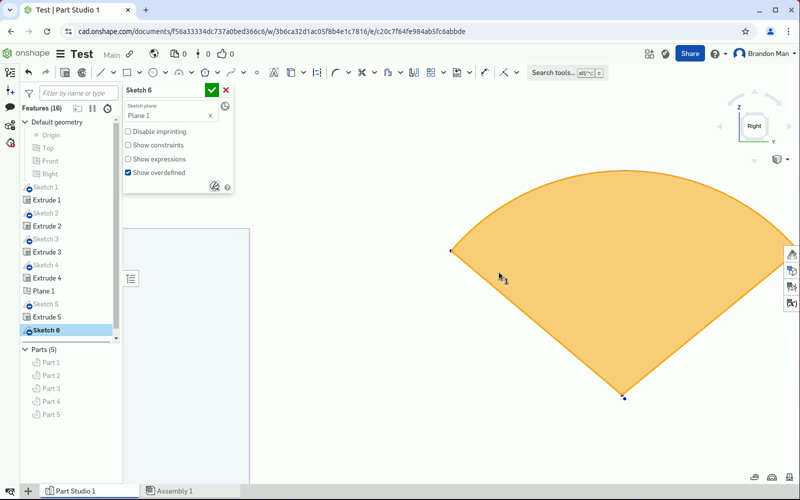
scroll(-6)
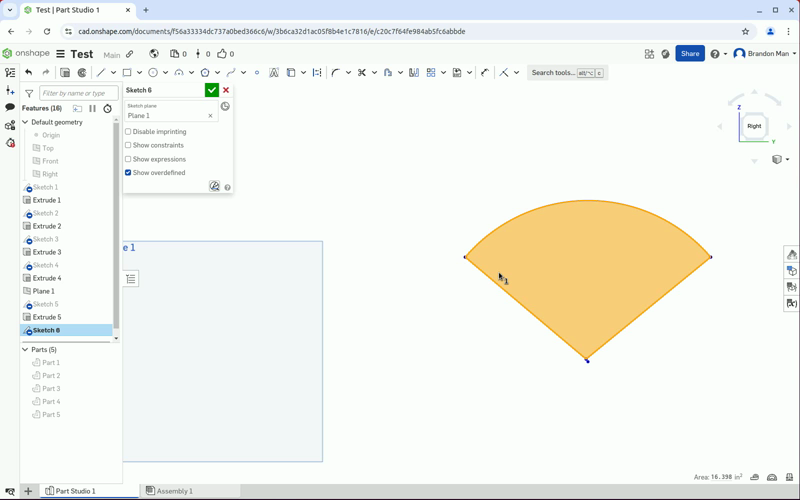
scroll(-6)
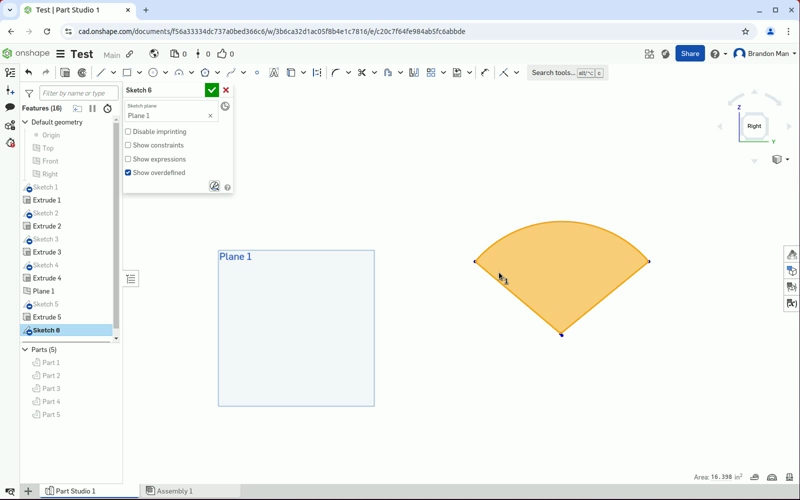
scroll(-6)
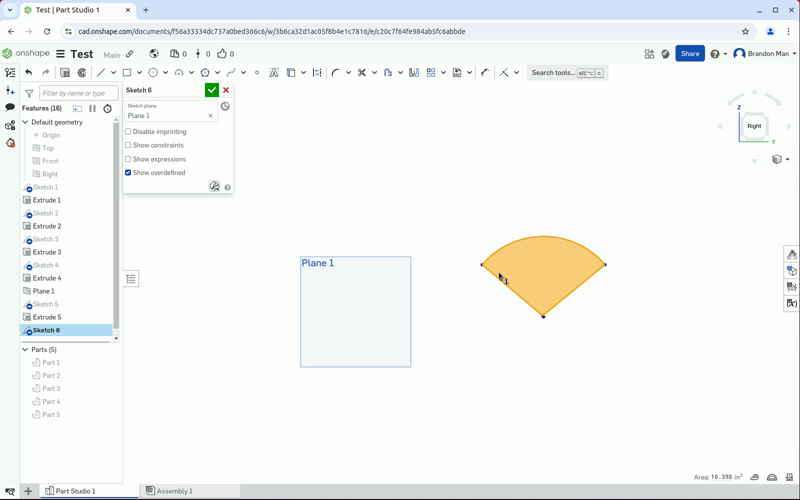
scroll(-6)
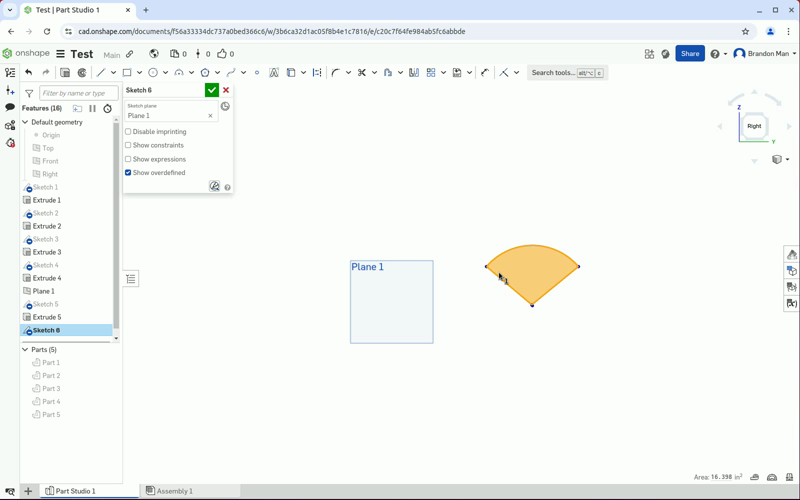
scroll(-6)
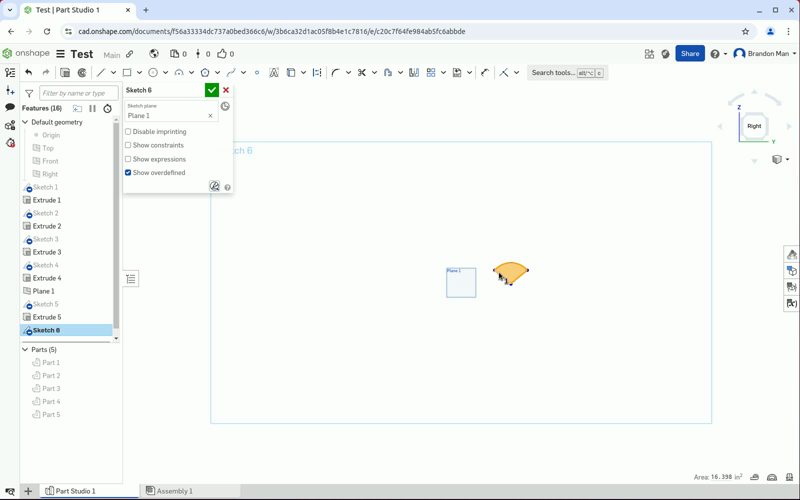
mouse_move(73, 352)
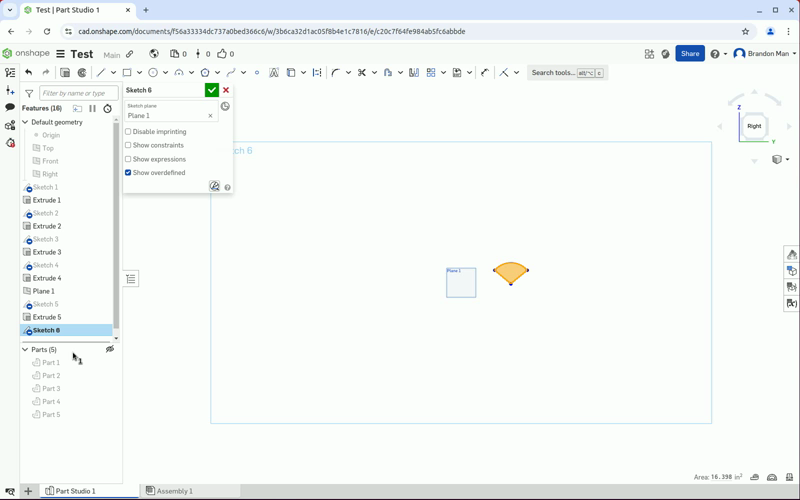
key(shift+y)
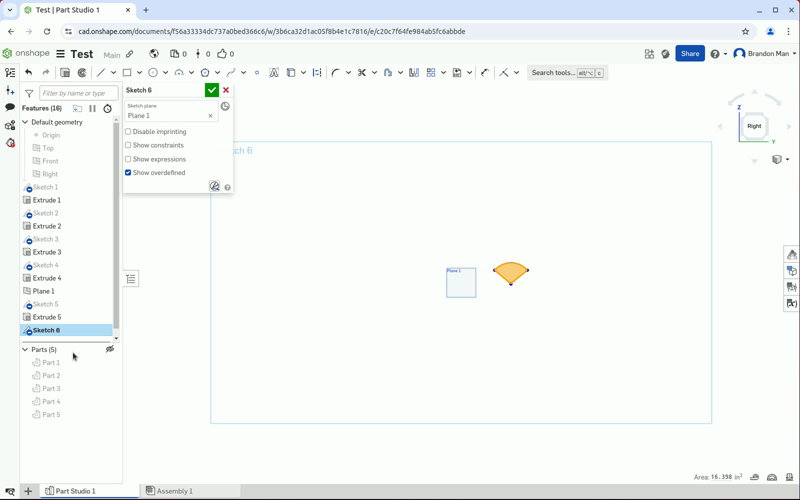
key(shift+e)
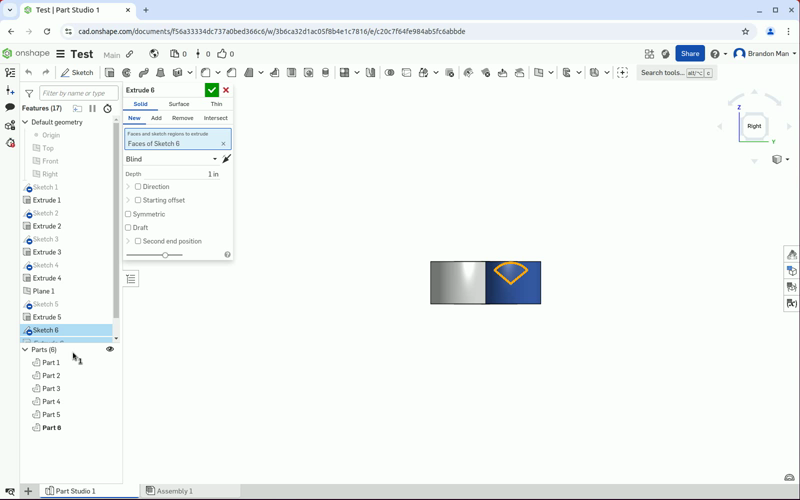
mouse_move(143, 106)
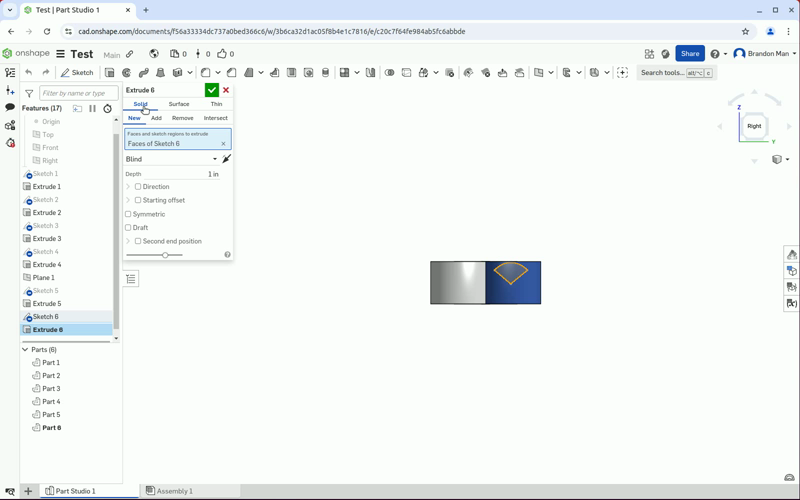
click(143, 106)
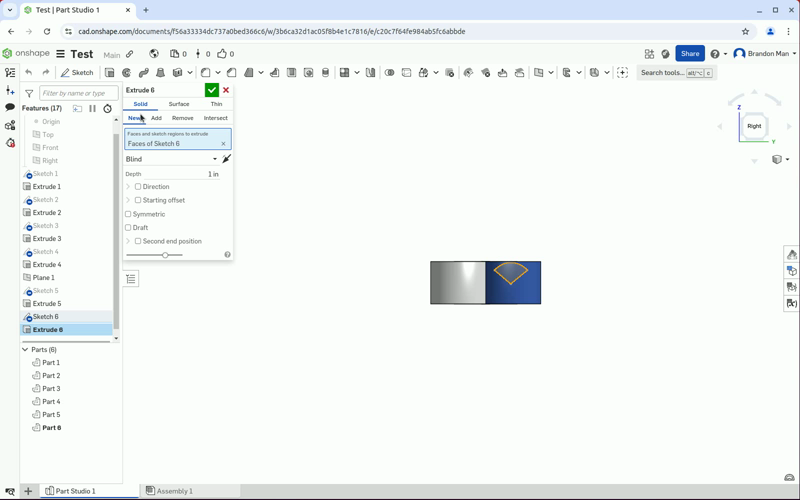
mouse_move(137, 120)
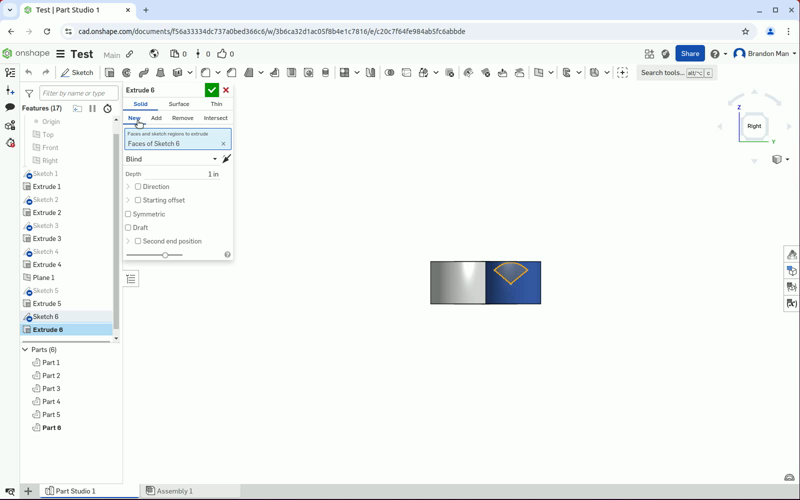
click(137, 120)
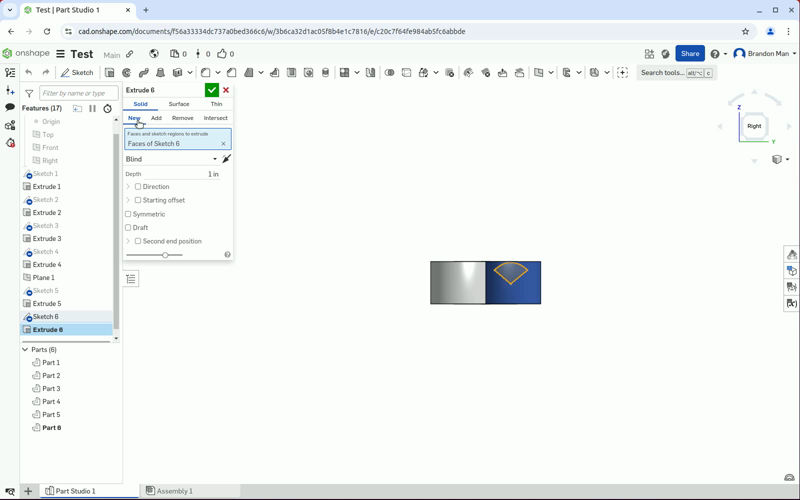
key(tab, 4)
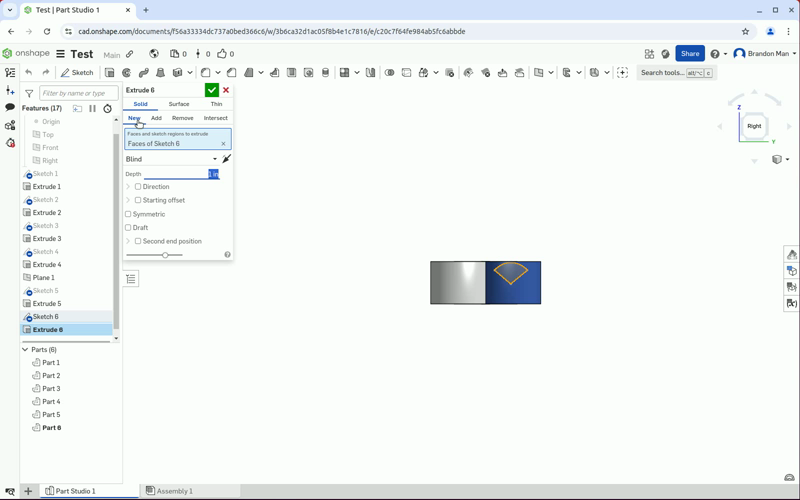
text(3.37)
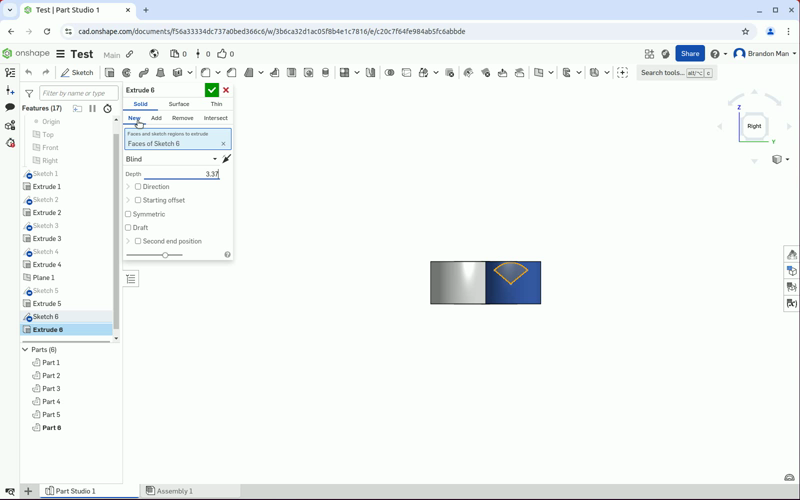
key(enter)
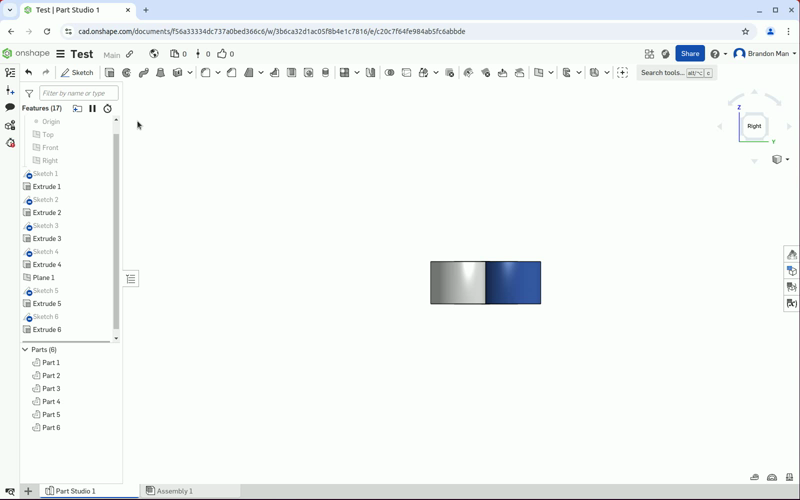
key(shift+h)
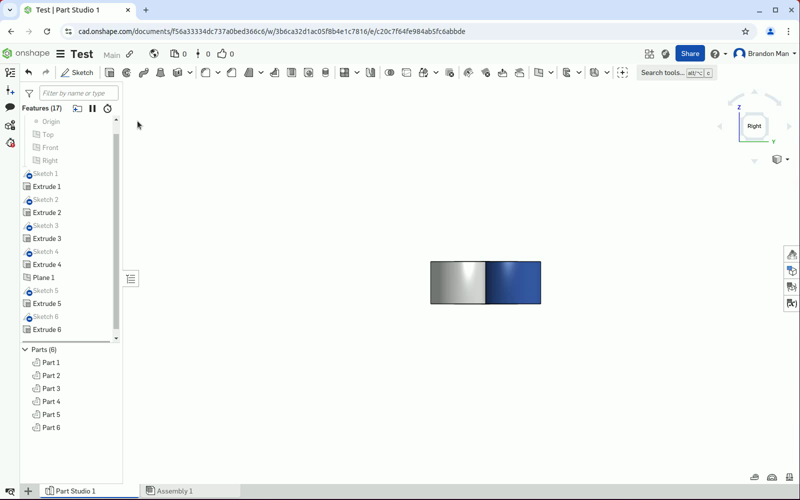
key(shift+h)
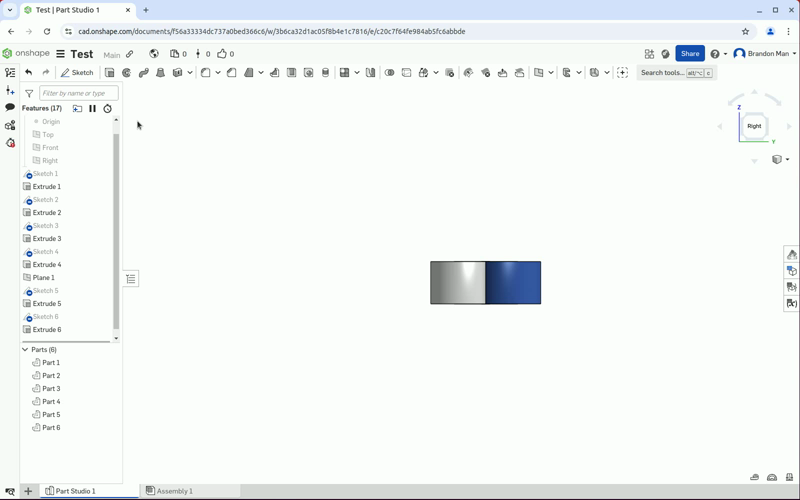
mouse_move(69, 176)
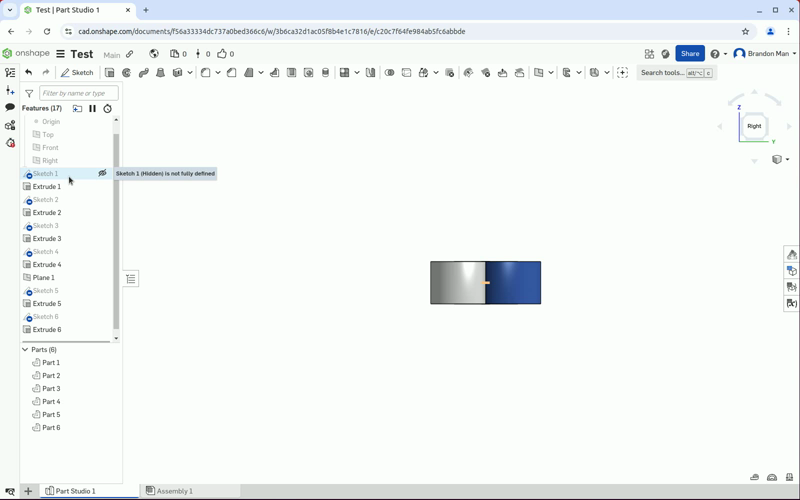
click(69, 176)
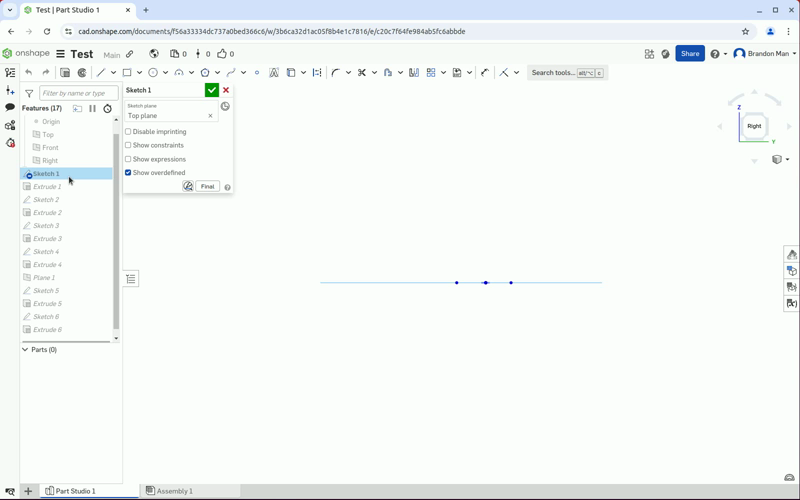
mouse_move(229, 92)
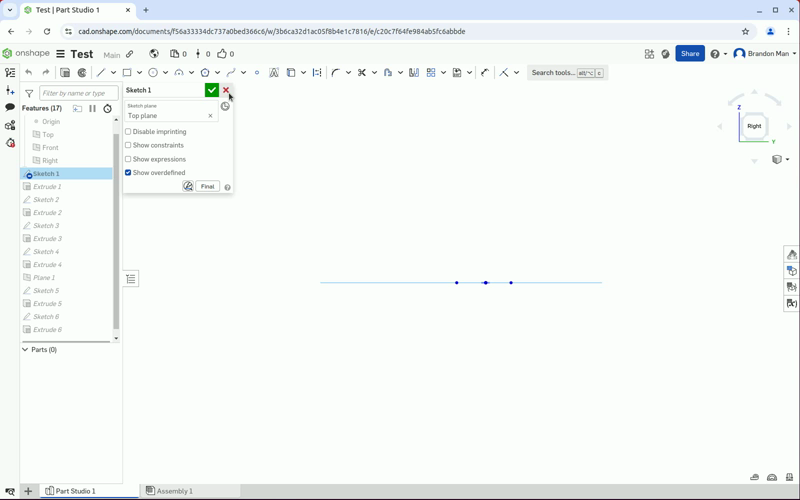
click(229, 92)
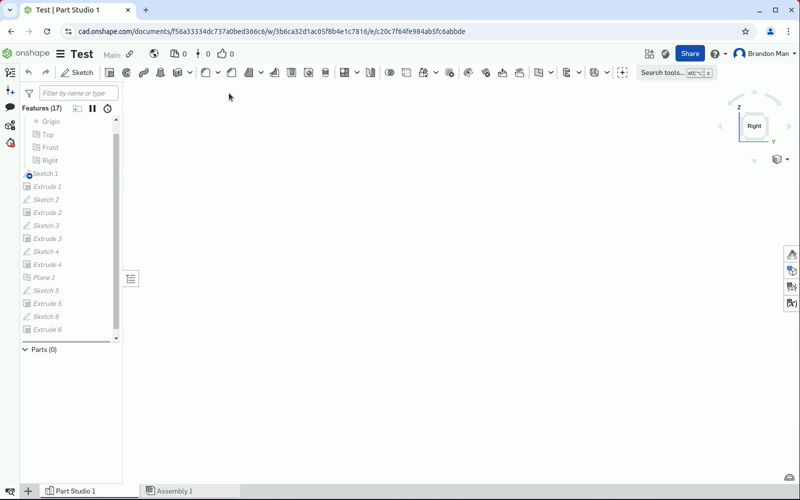
key(shift+s)
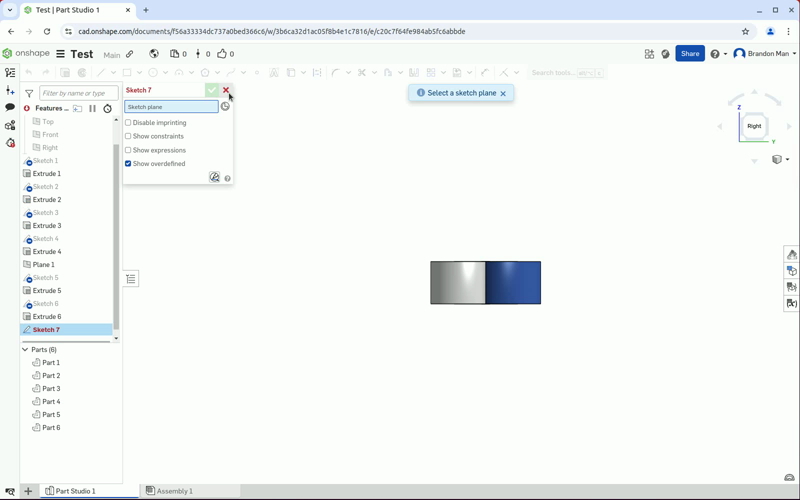
mouse_move(69, 267)
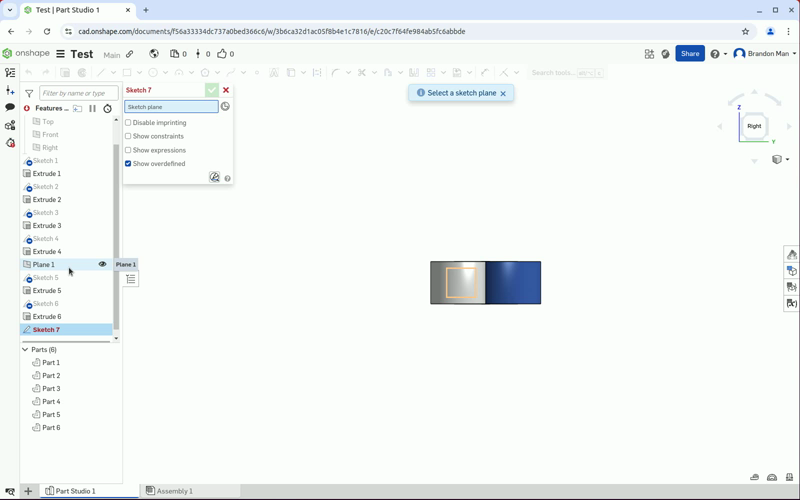
click(69, 267)
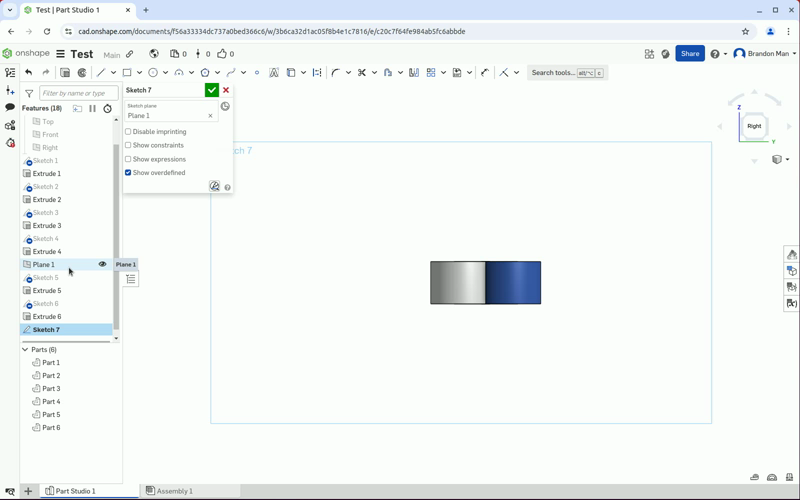
mouse_move(73, 352)
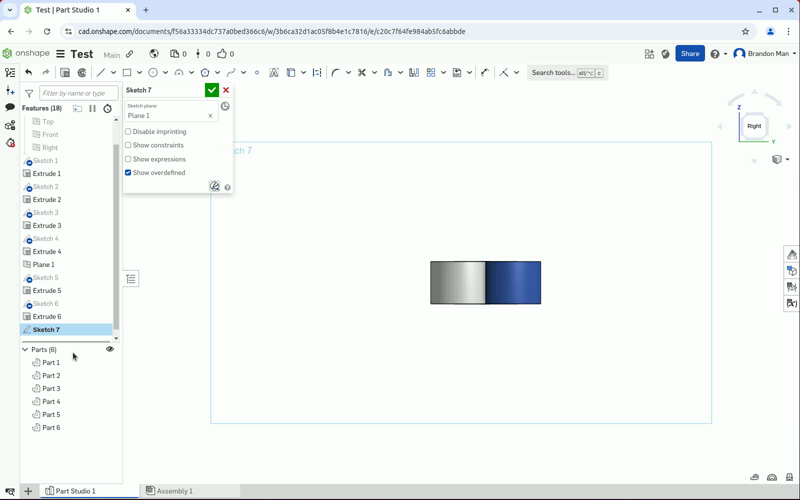
key(y)
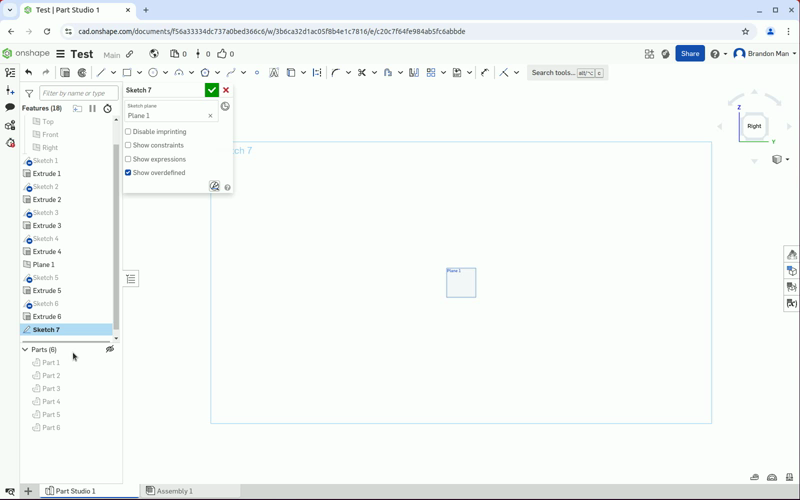
key(a)
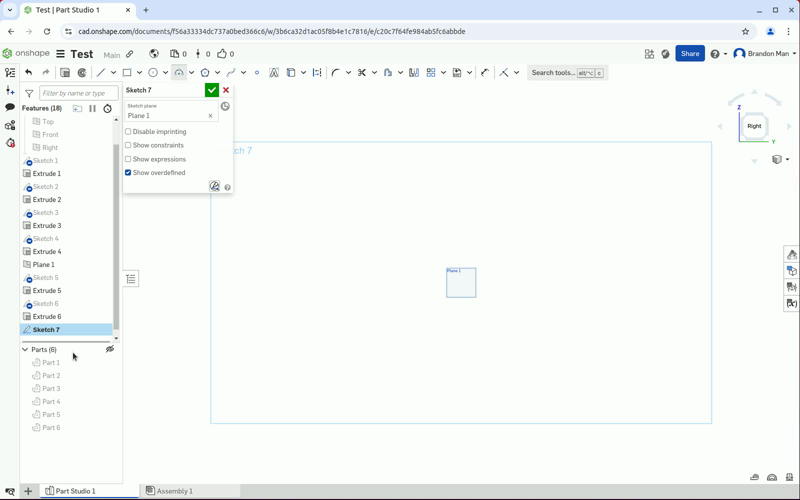
key_down(shift)
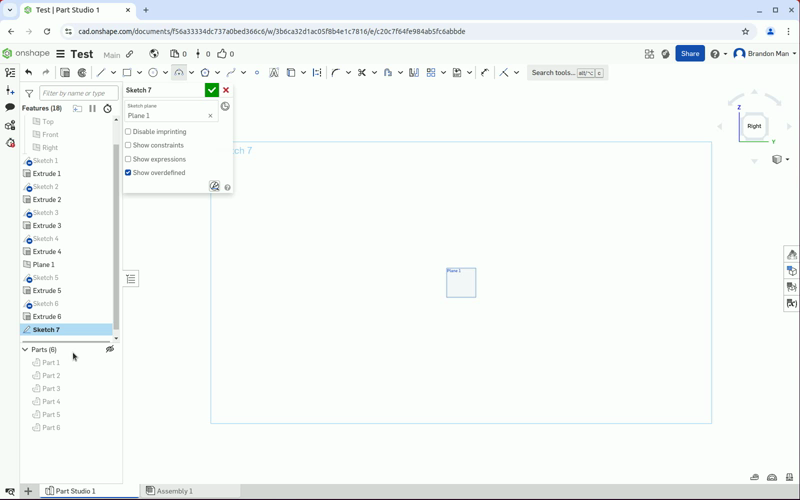
mouse_move(494, 295)
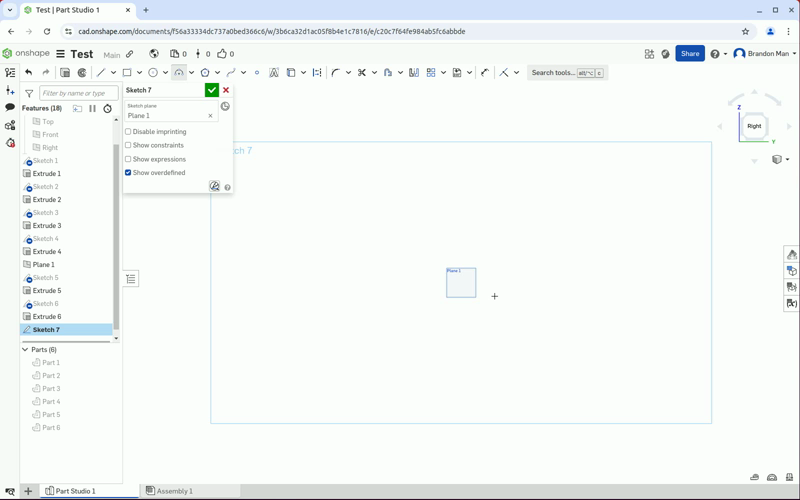
click(494, 295)
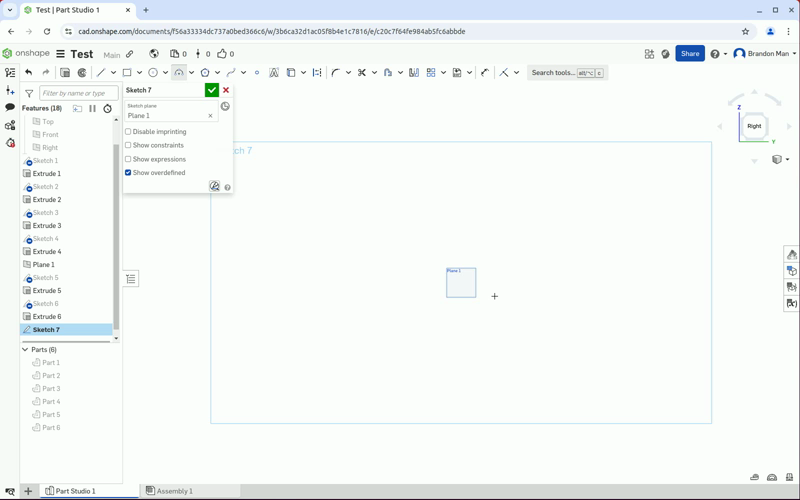
key_up(shift)
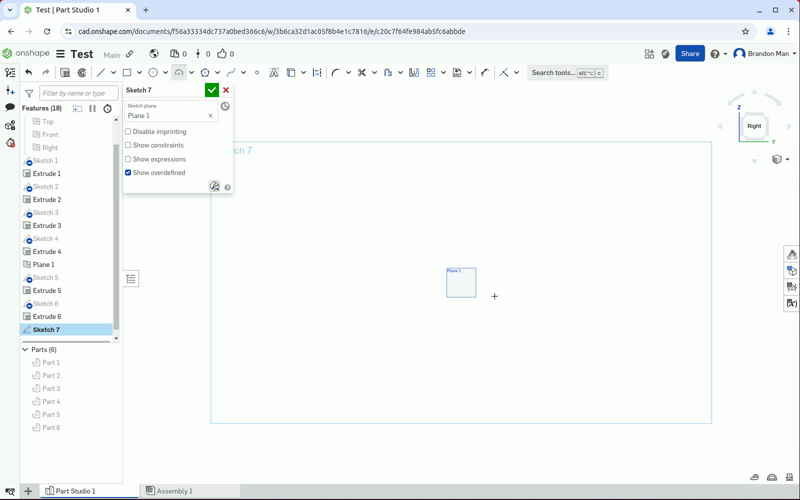
key_down(shift)
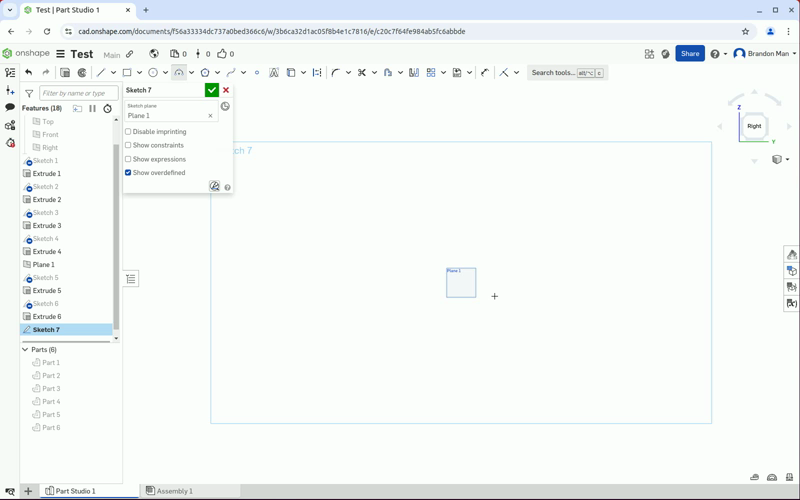
mouse_move(527, 295)
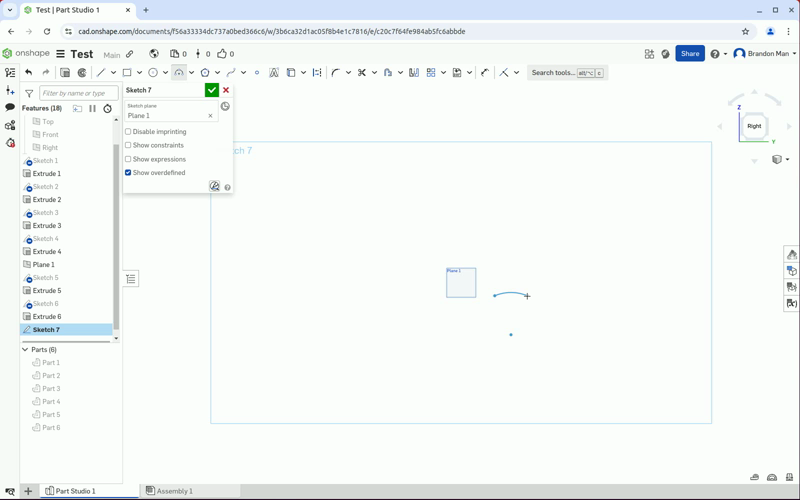
click(527, 295)
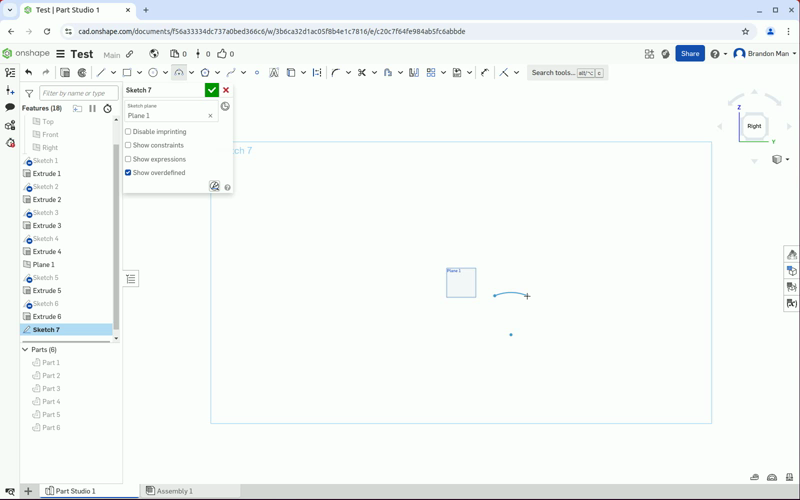
mouse_move(511, 303)
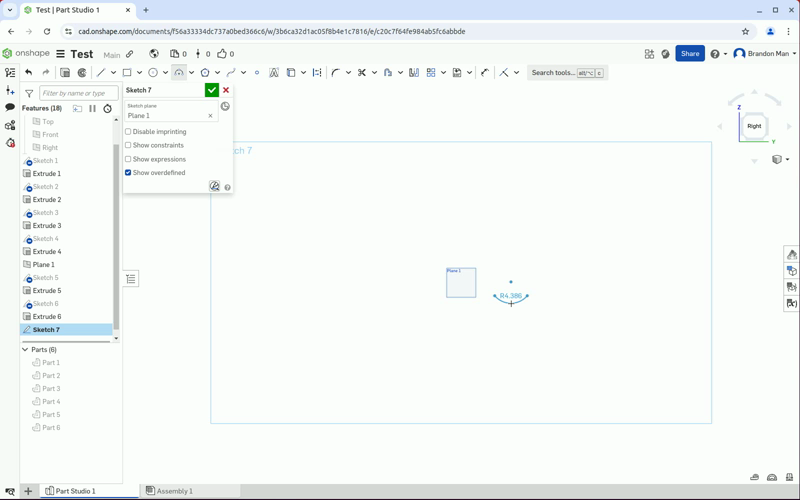
click(511, 303)
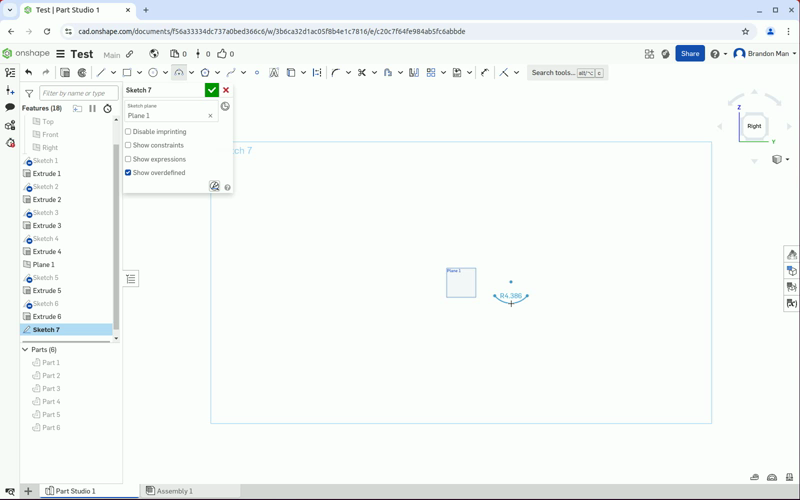
key_up(shift)
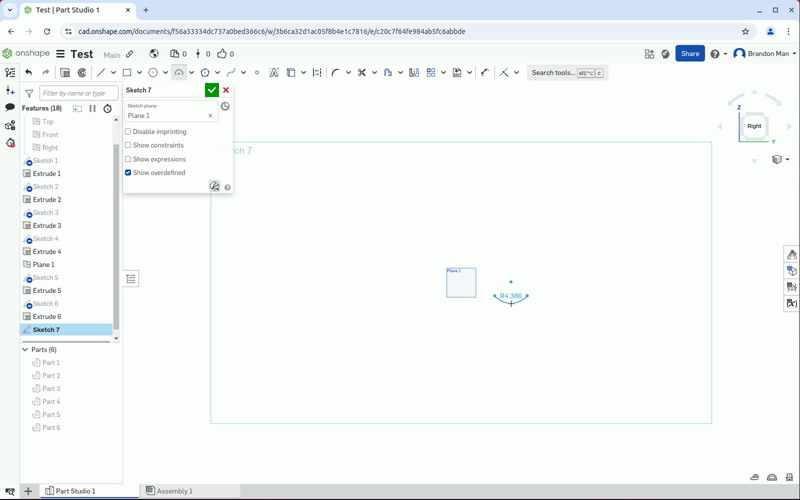
key(esc)
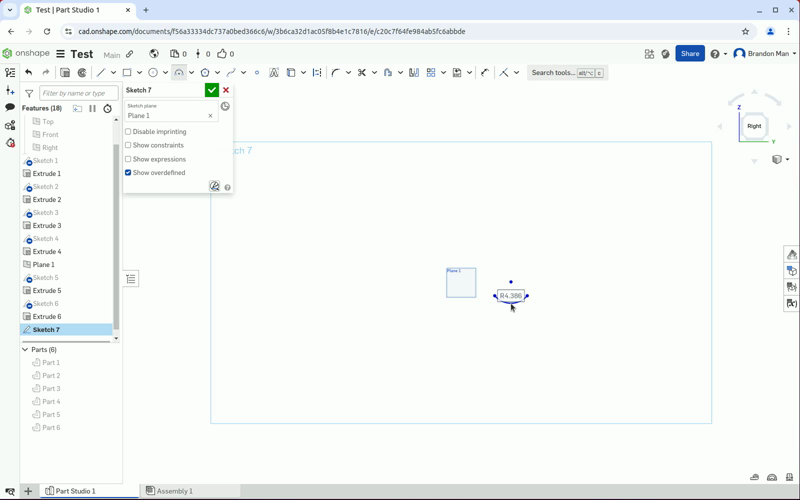
key(l)
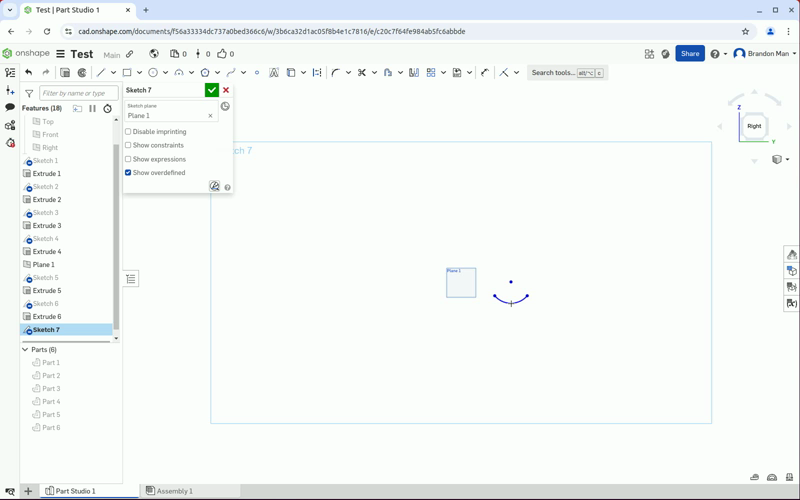
mouse_move(527, 295)
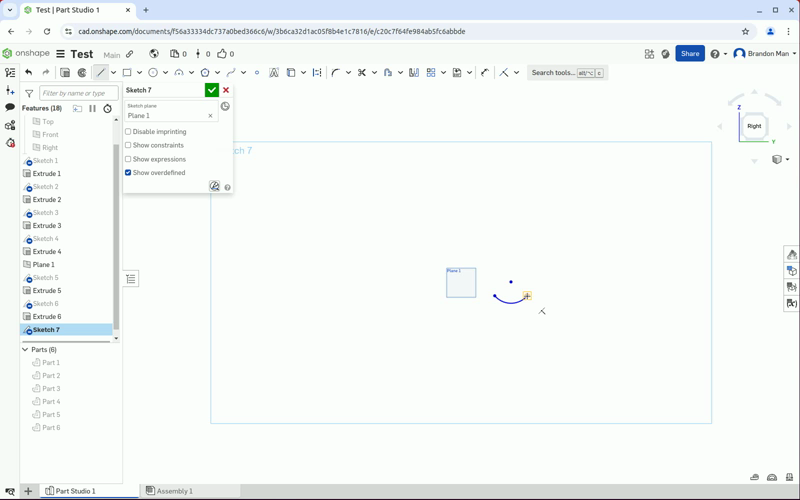
click(527, 295)
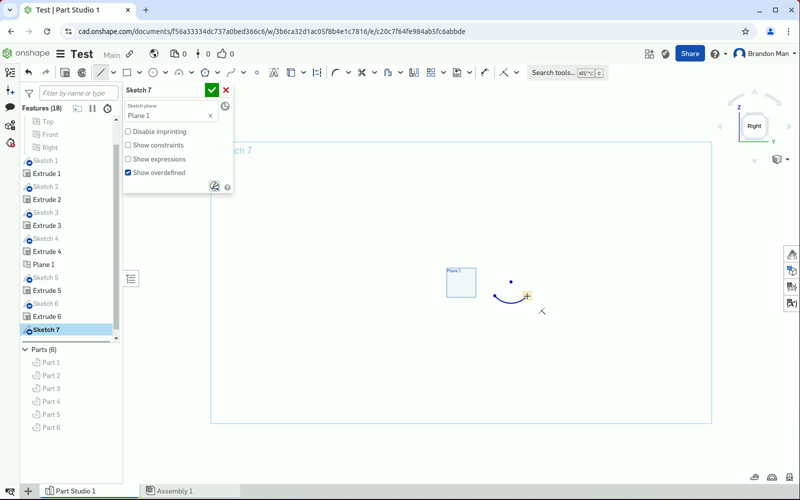
key_down(shift)
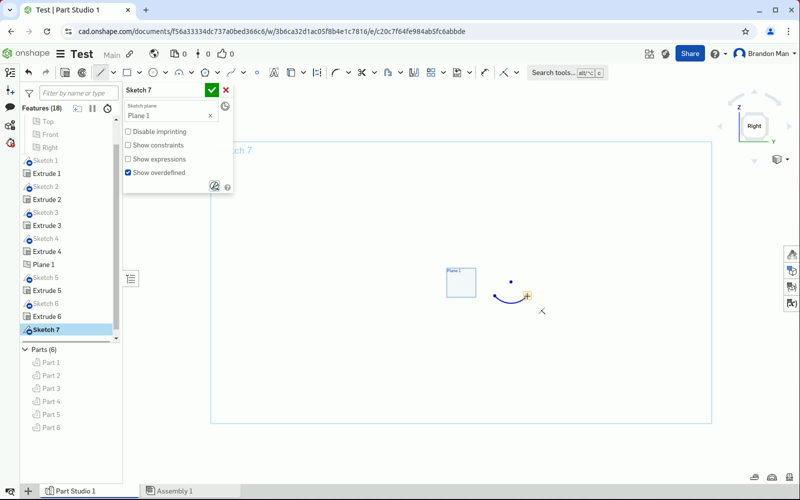
mouse_move(557, 295)
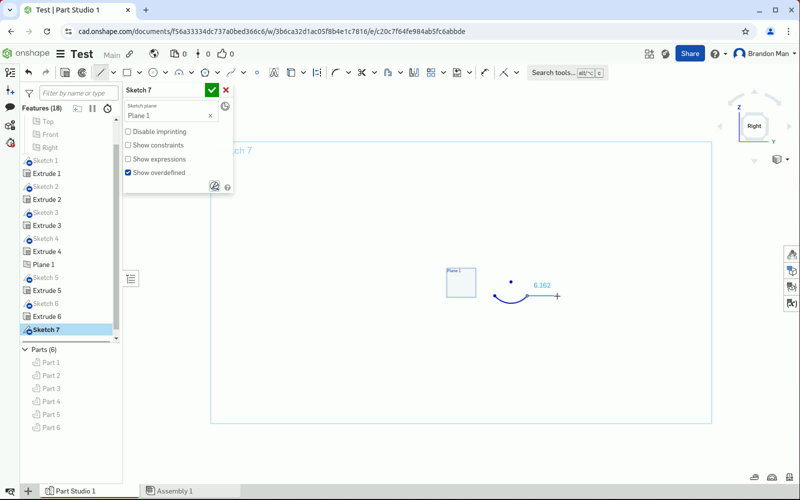
mouse_move(511, 282)
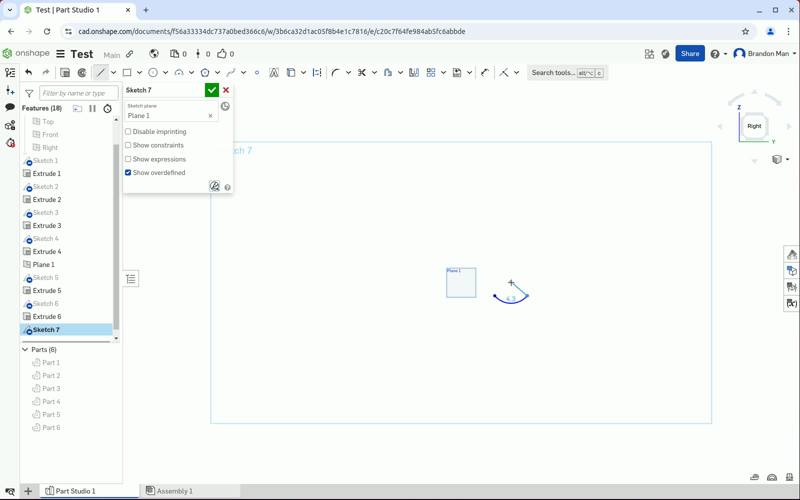
click(511, 282)
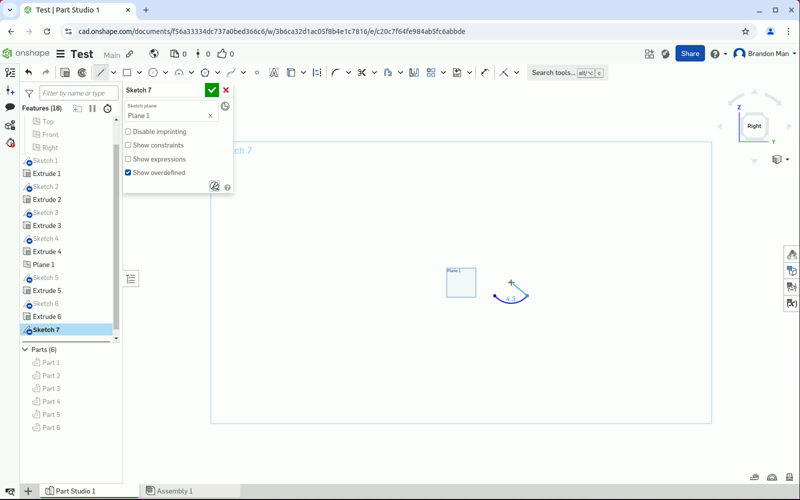
key_up(shift)
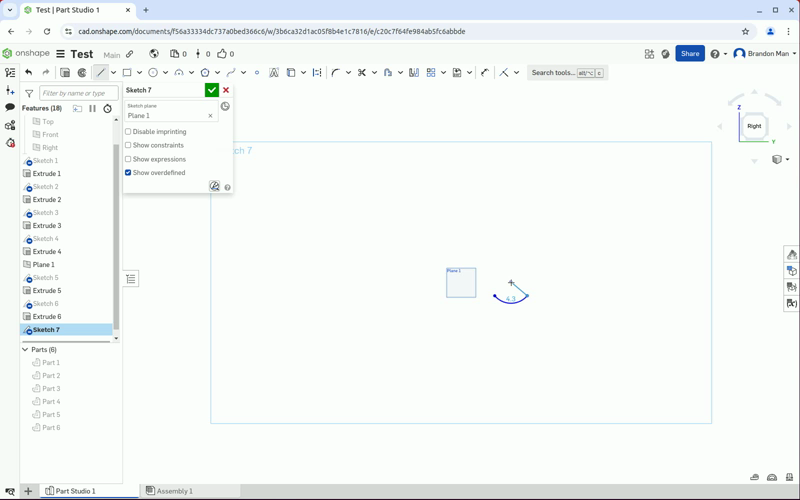
mouse_move(541, 282)
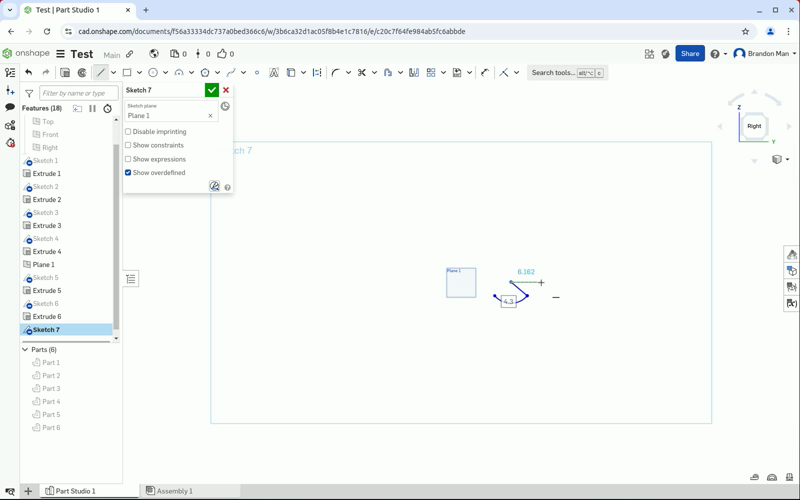
key_down(shift)
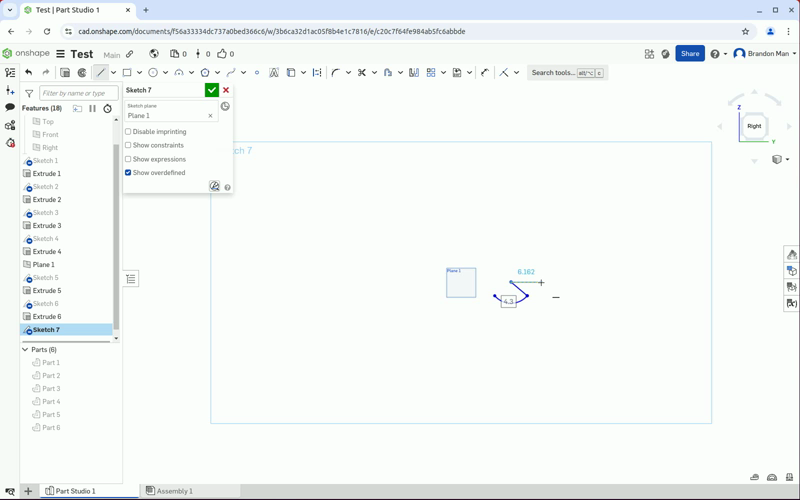
mouse_move(494, 295)
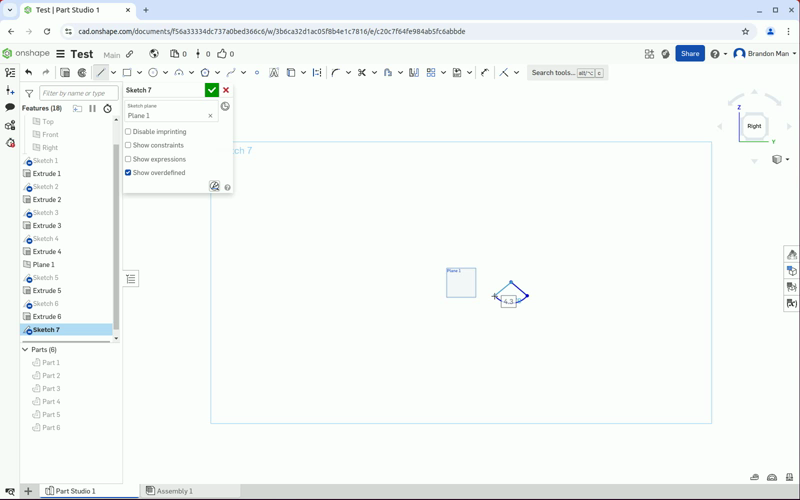
key_up(shift)
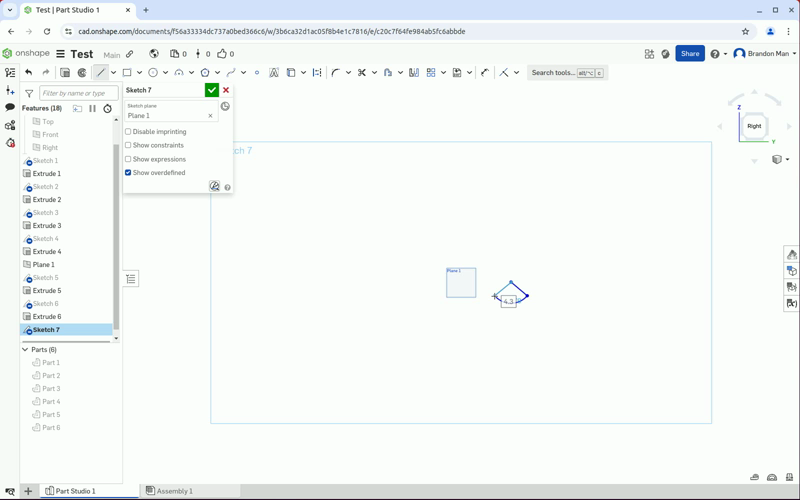
click(494, 295)
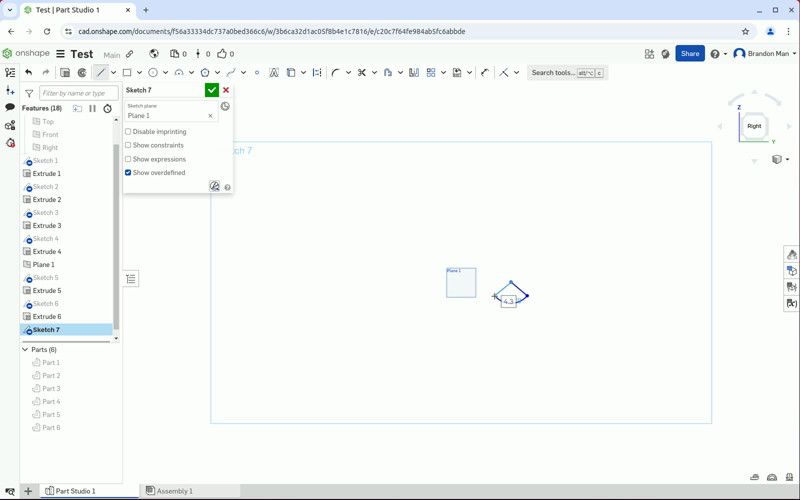
key(esc)
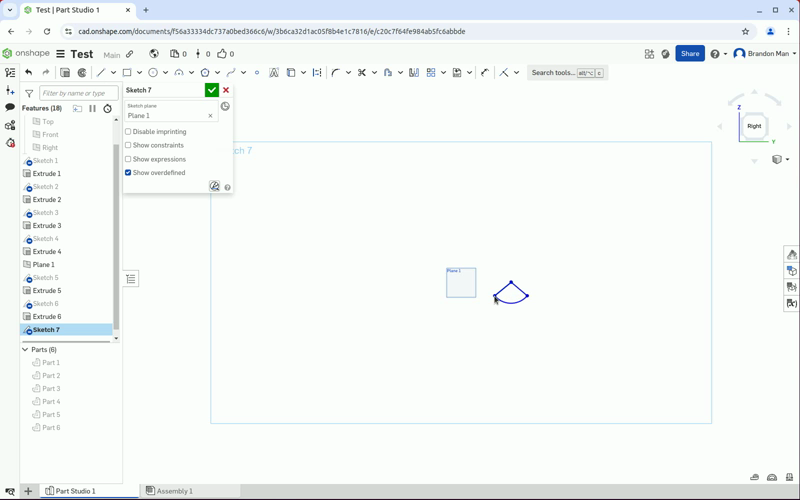
mouse_move(507, 290)
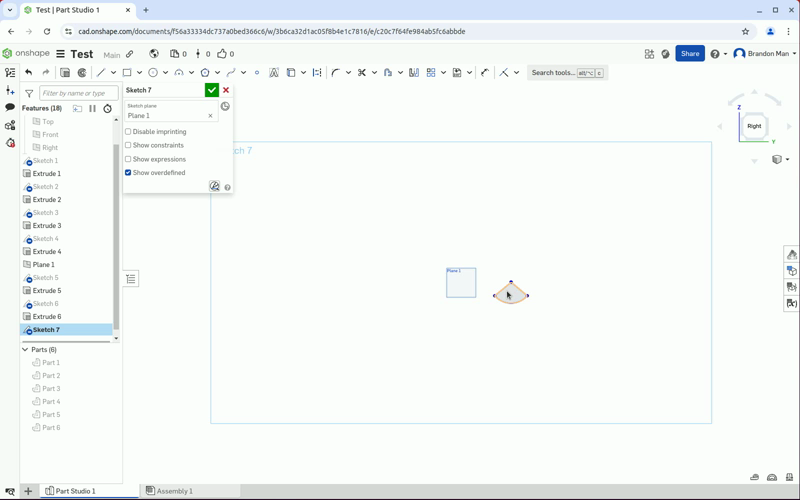
scroll(6)
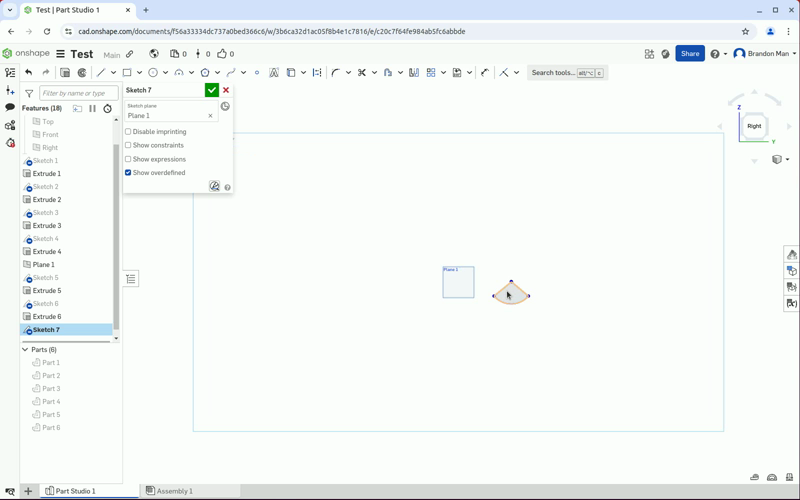
scroll(6)
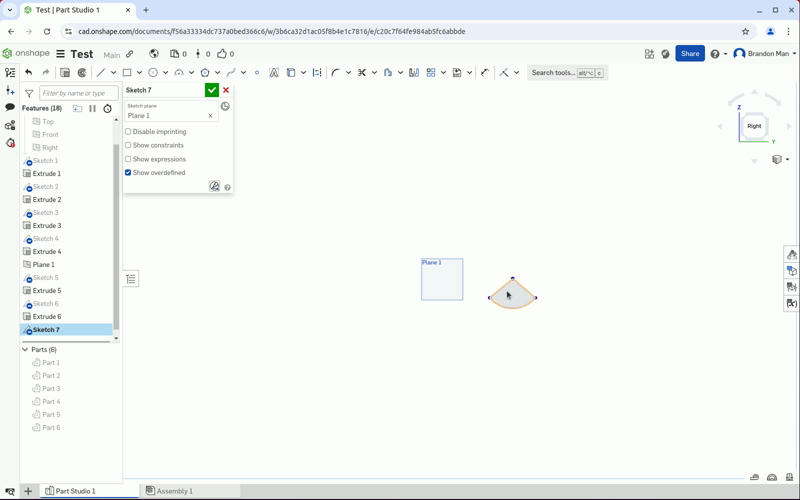
scroll(6)
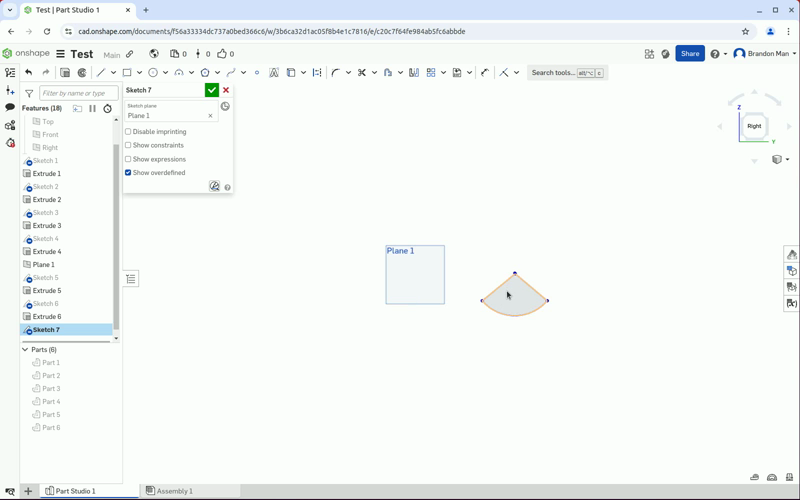
scroll(6)
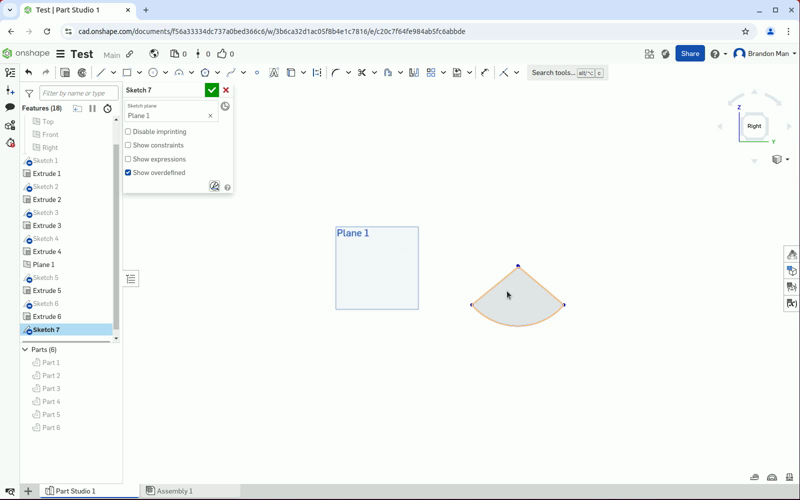
scroll(6)
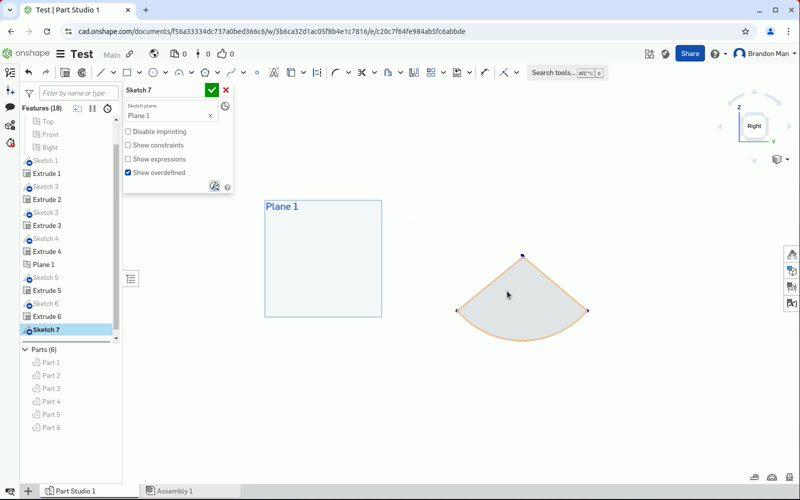
scroll(6)
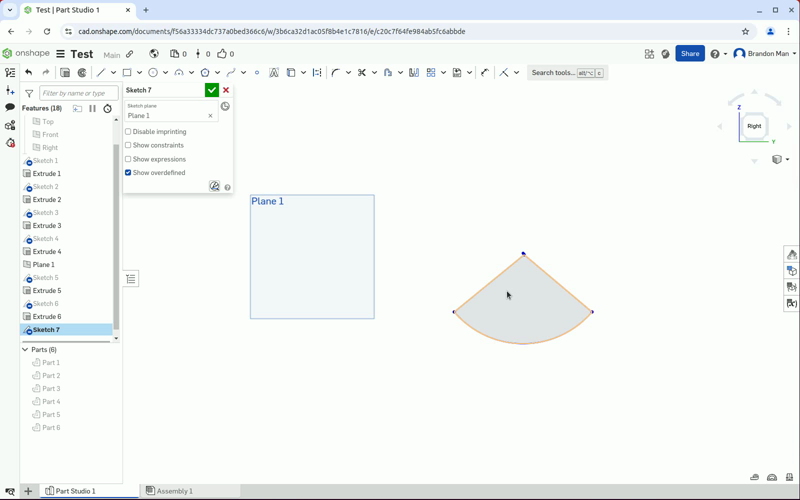
scroll(6)
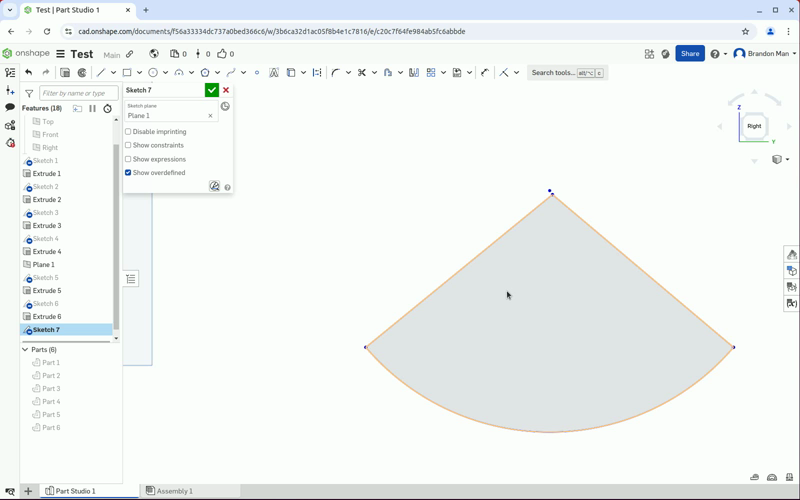
click(507, 290)
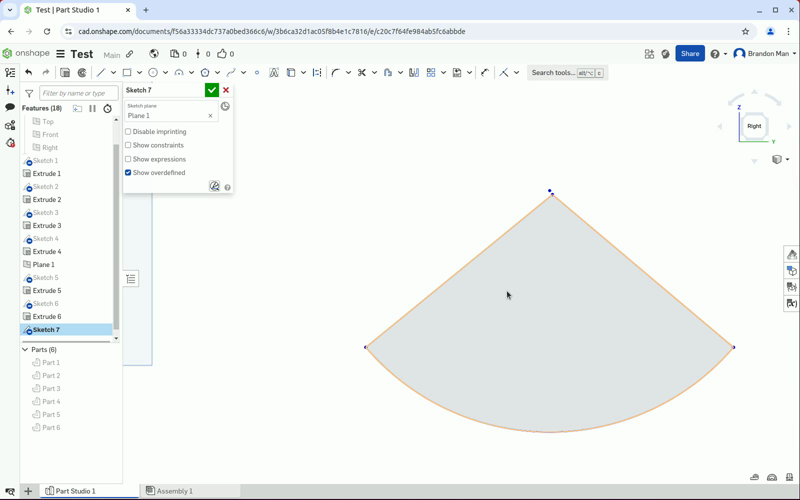
scroll(-6)
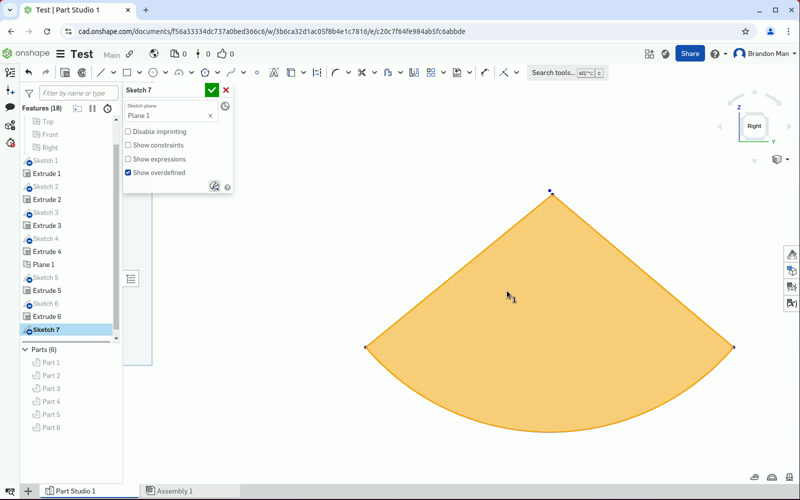
scroll(-6)
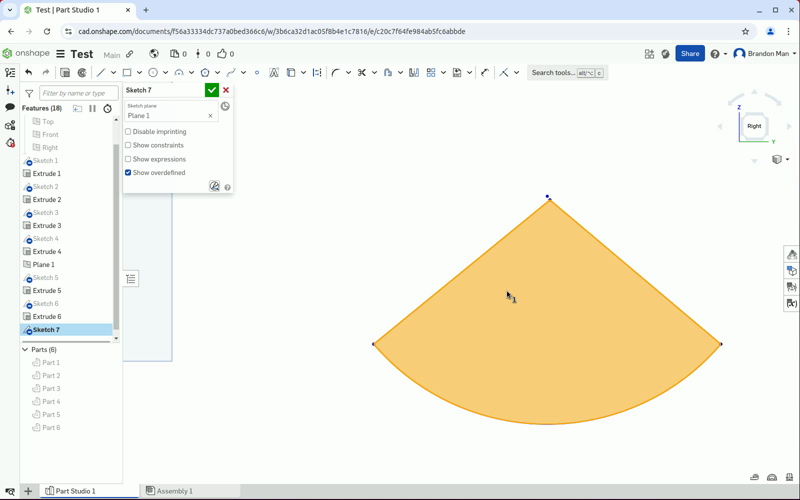
scroll(-6)
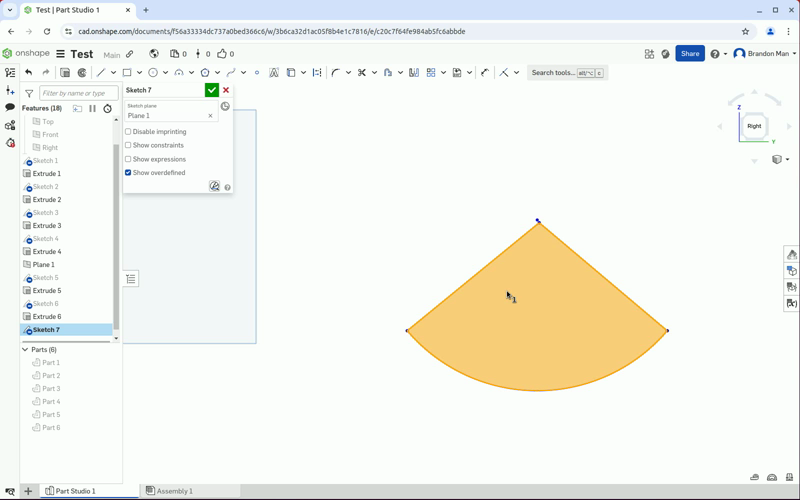
scroll(-6)
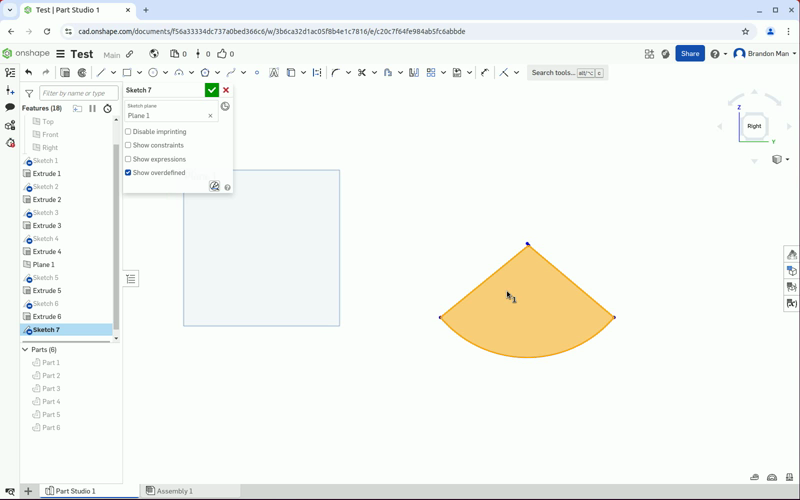
scroll(-6)
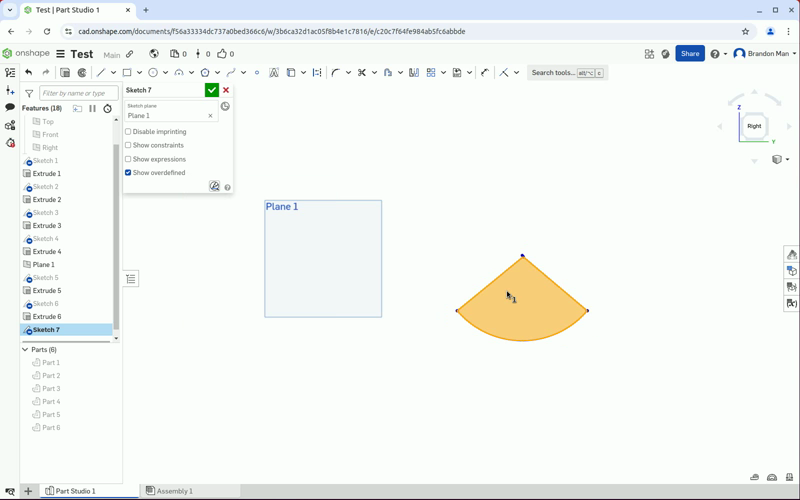
scroll(-6)
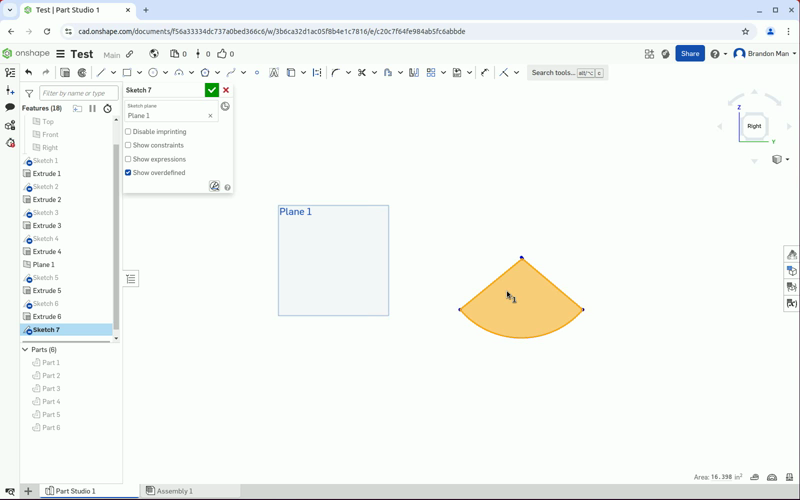
scroll(-6)
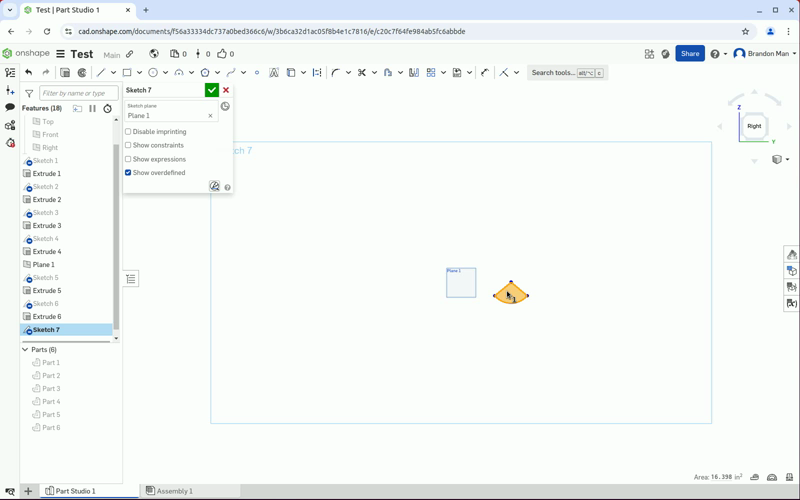
mouse_move(73, 352)
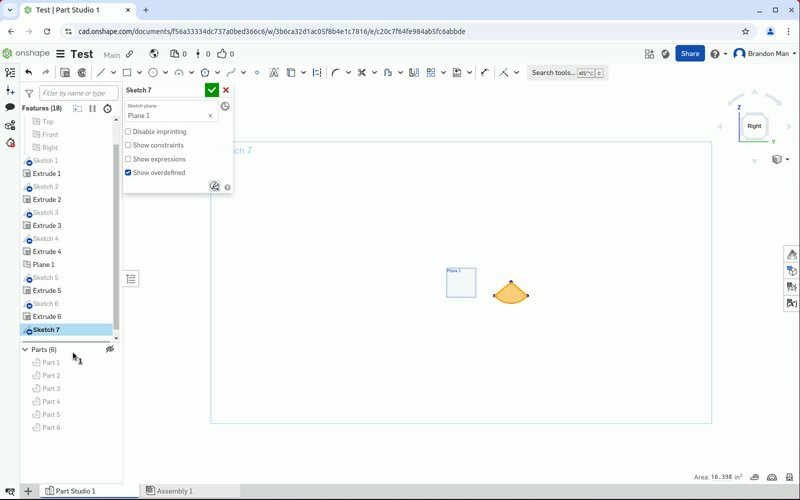
key(shift+y)
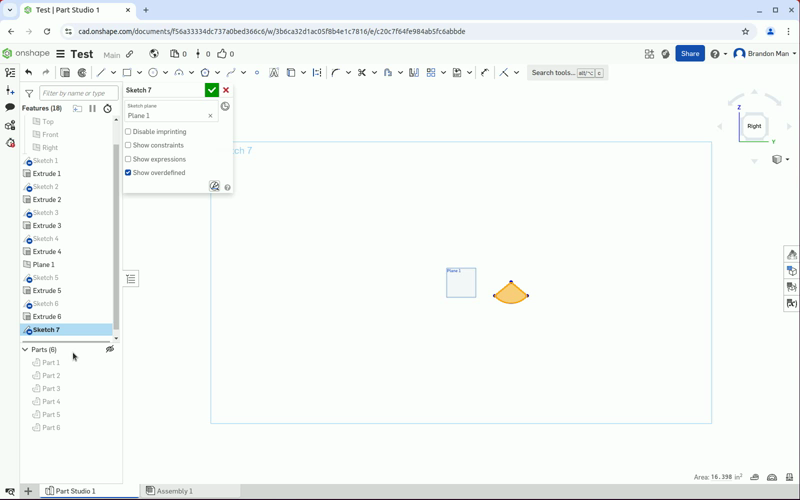
key(shift+e)
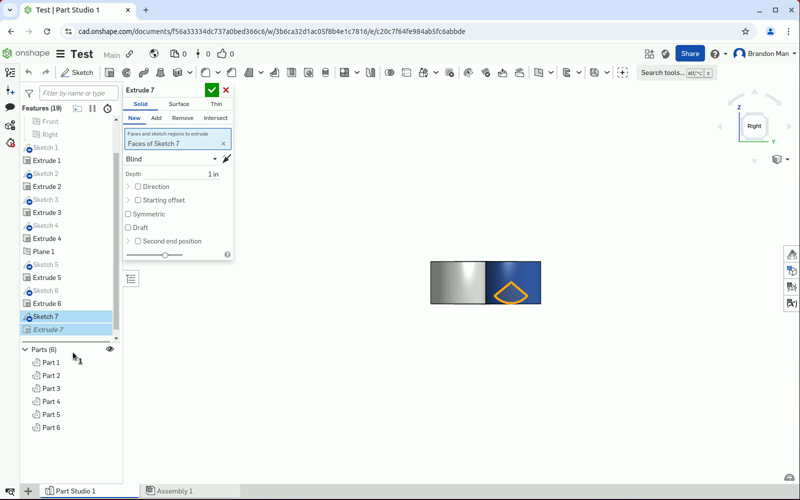
mouse_move(143, 106)
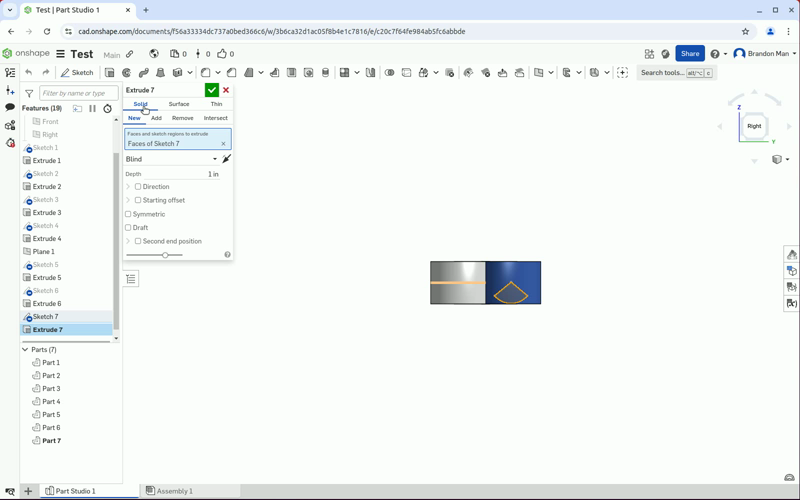
click(143, 106)
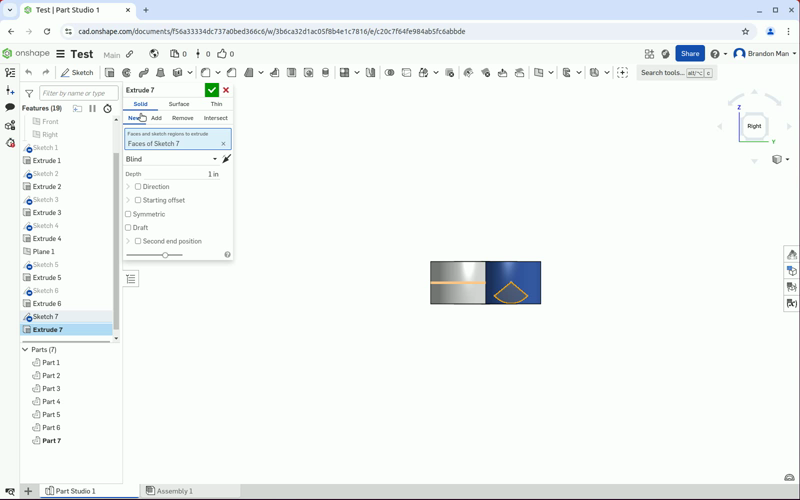
mouse_move(137, 120)
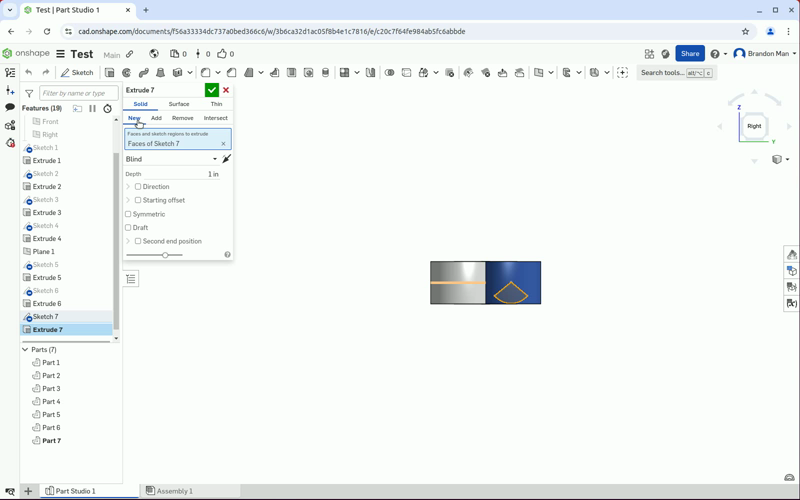
click(137, 120)
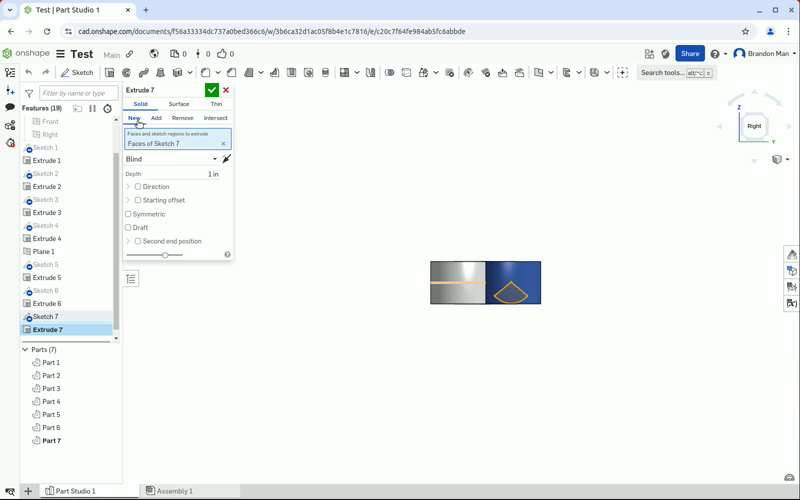
key(tab, 4)
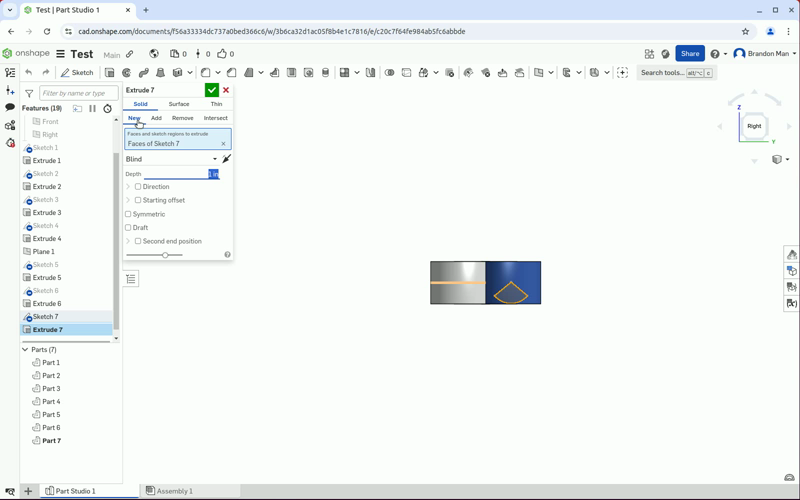
text(3.37)
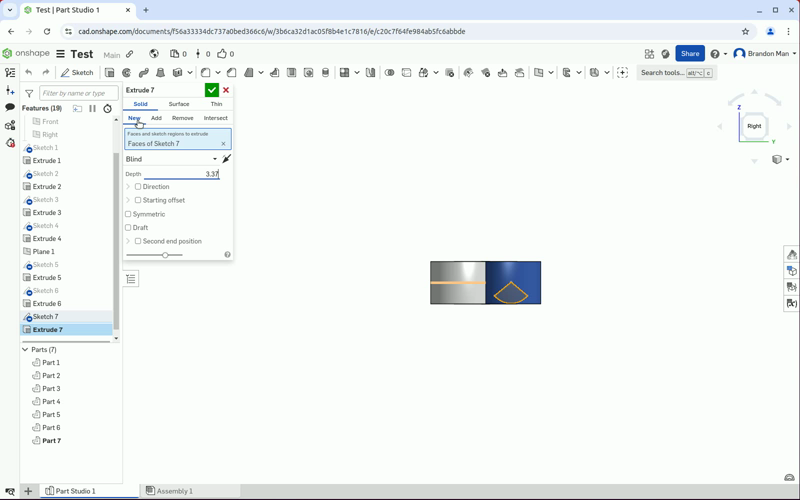
key(enter)
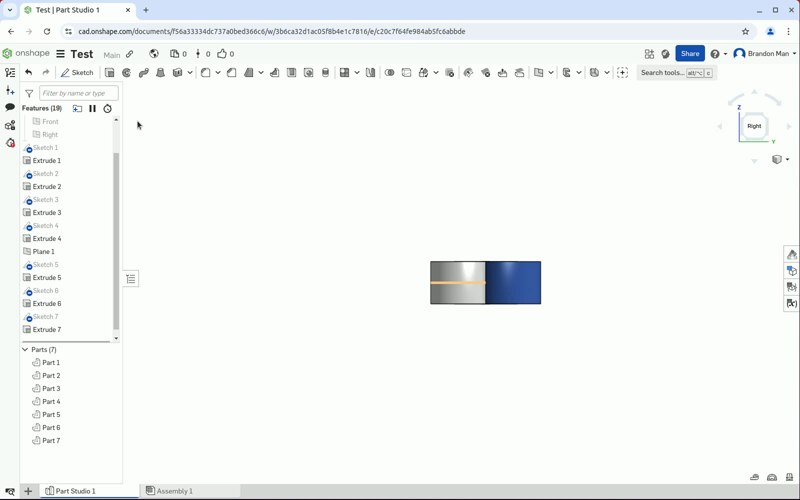
key(shift+h)
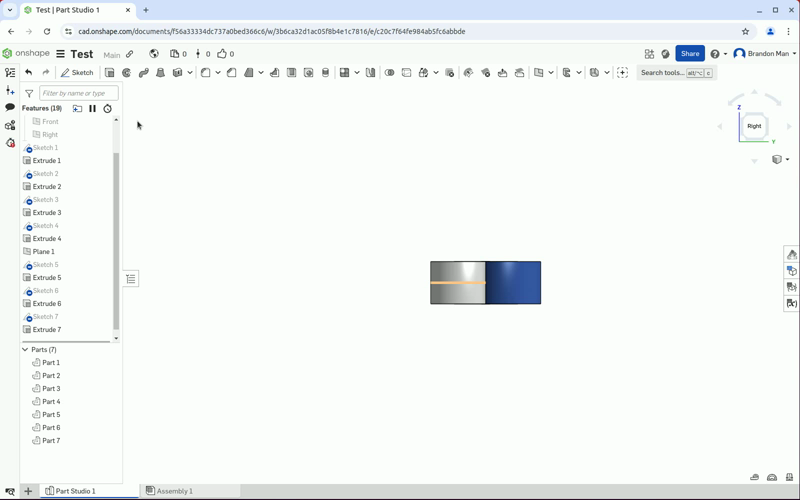
key(shift+h)
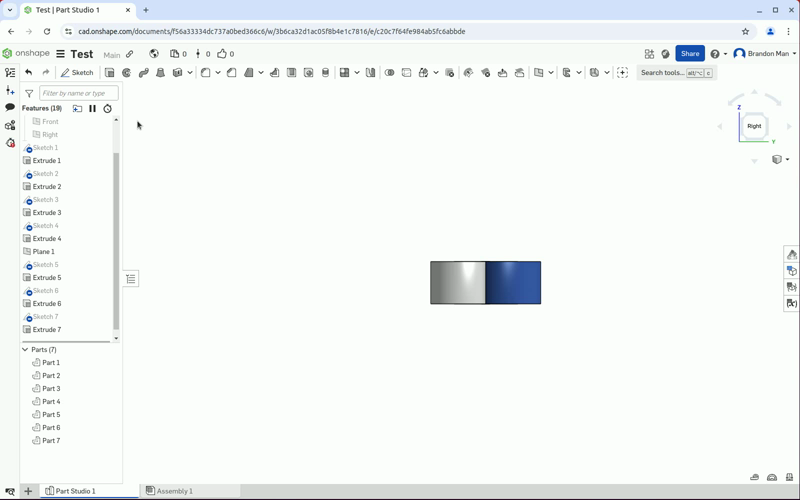
mouse_move(69, 150)
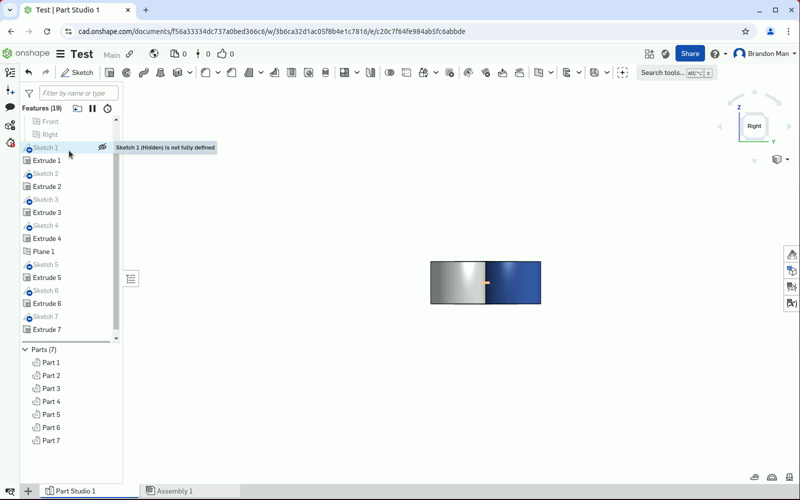
click(69, 150)
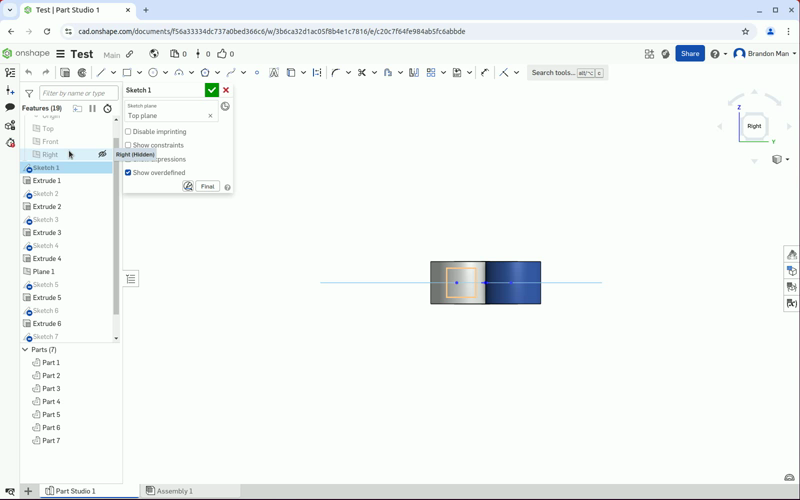
mouse_move(229, 92)
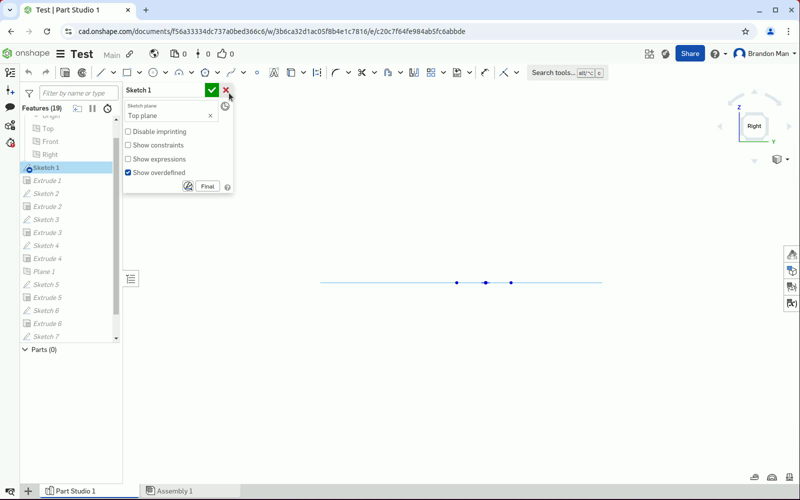
click(229, 92)
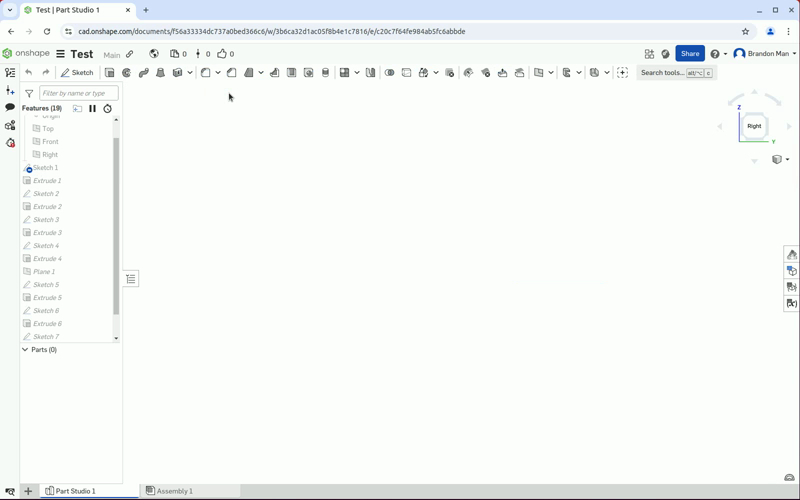
key(shift+s)
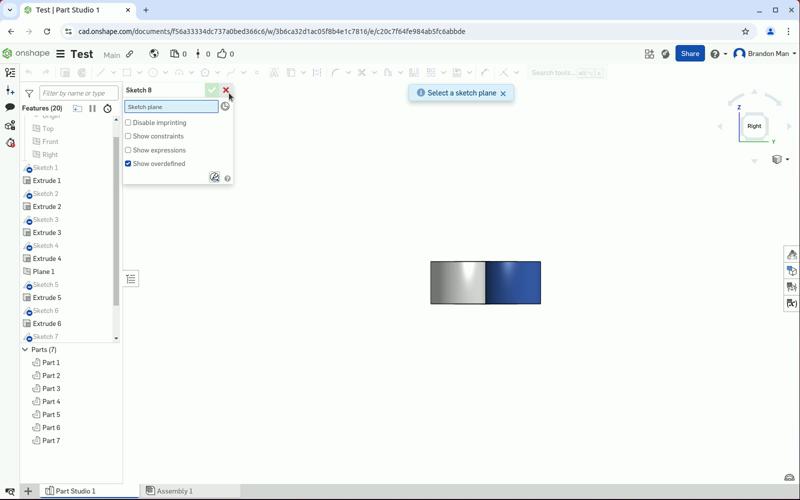
mouse_move(69, 241)
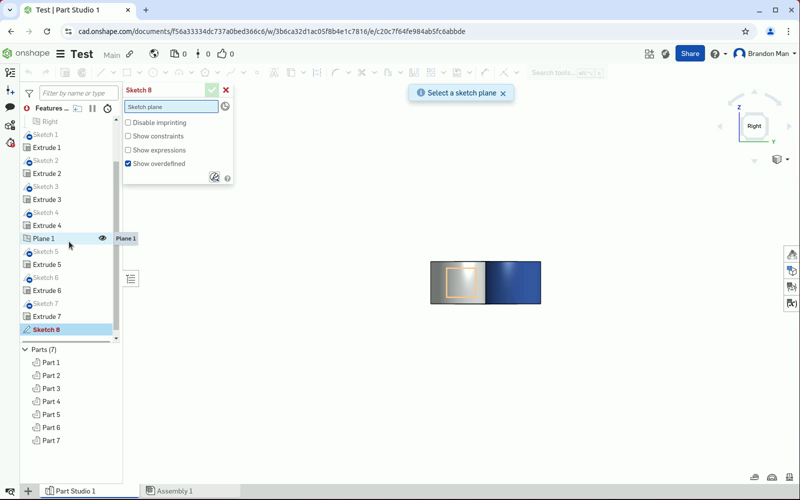
click(69, 241)
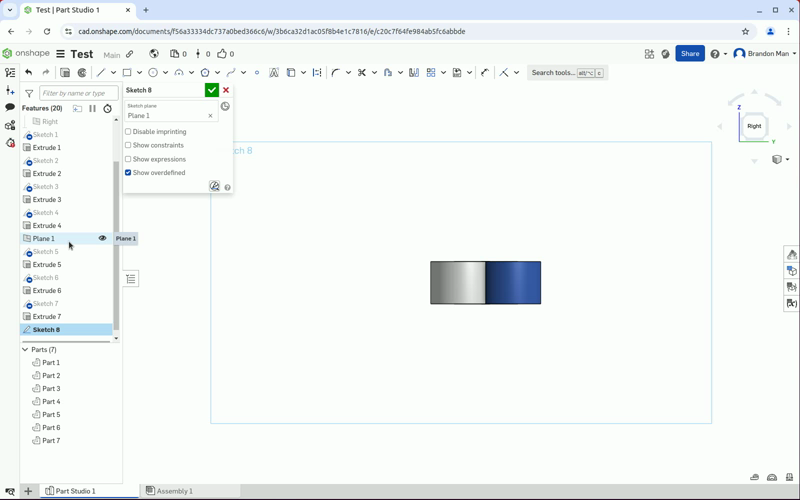
mouse_move(73, 352)
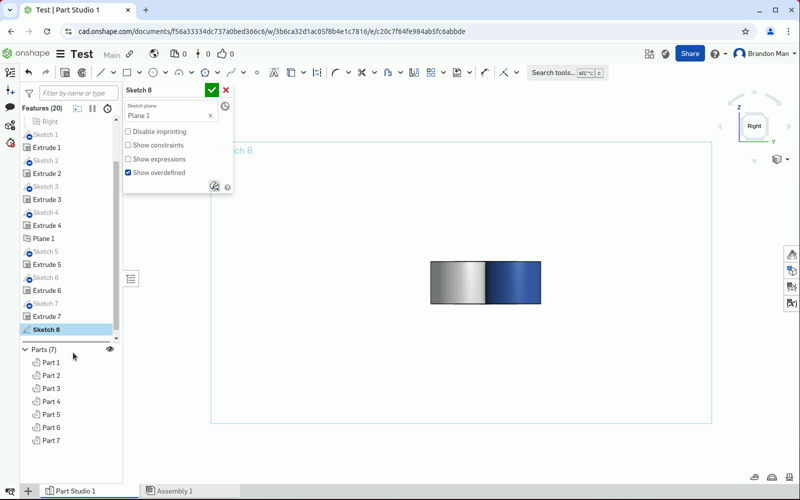
key(y)
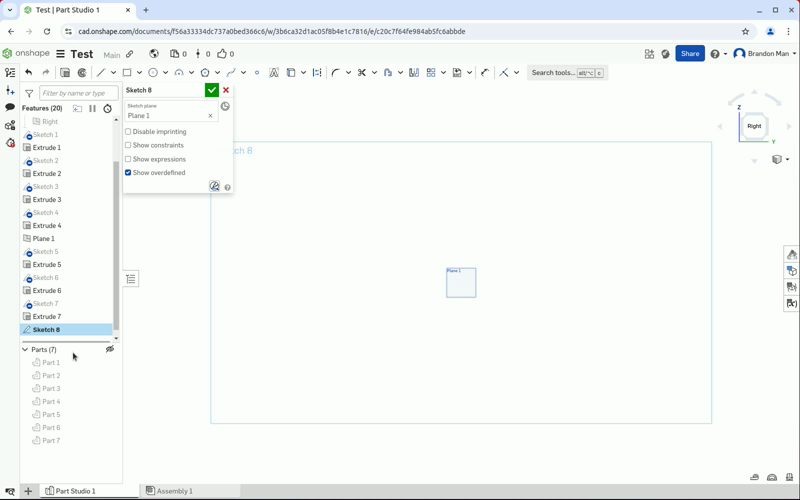
key(l)
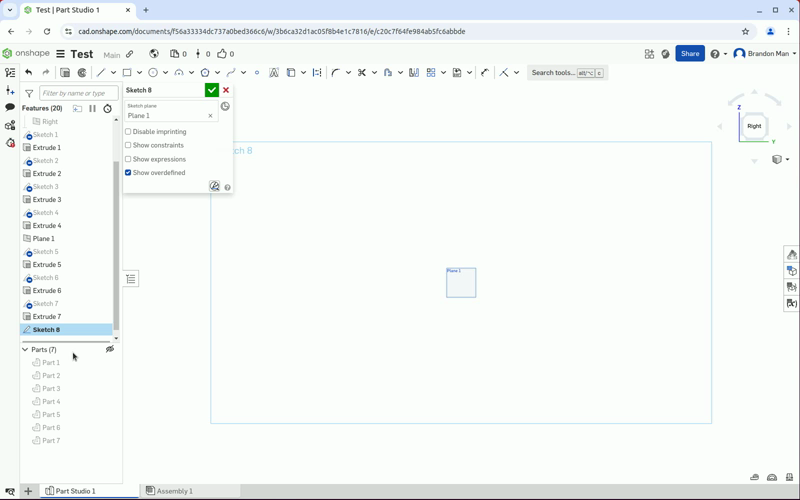
key_down(shift)
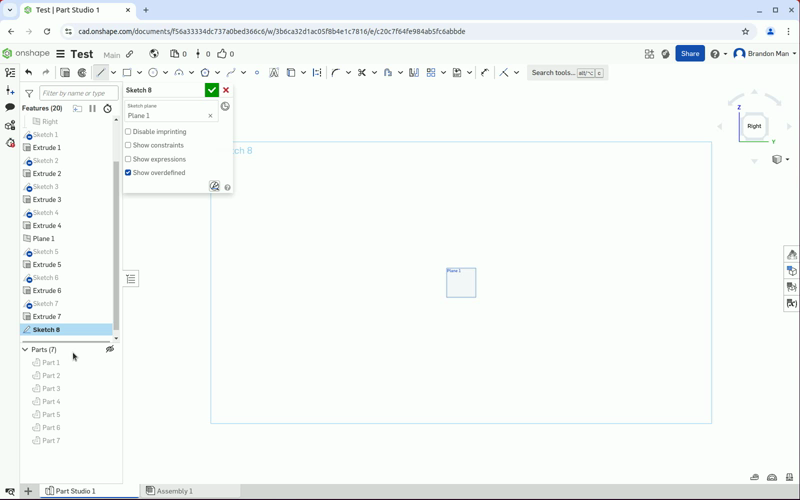
mouse_move(494, 295)
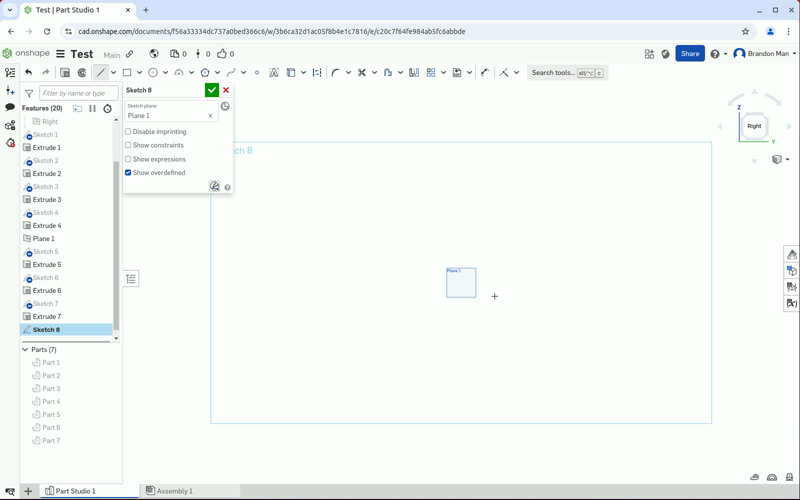
click(494, 295)
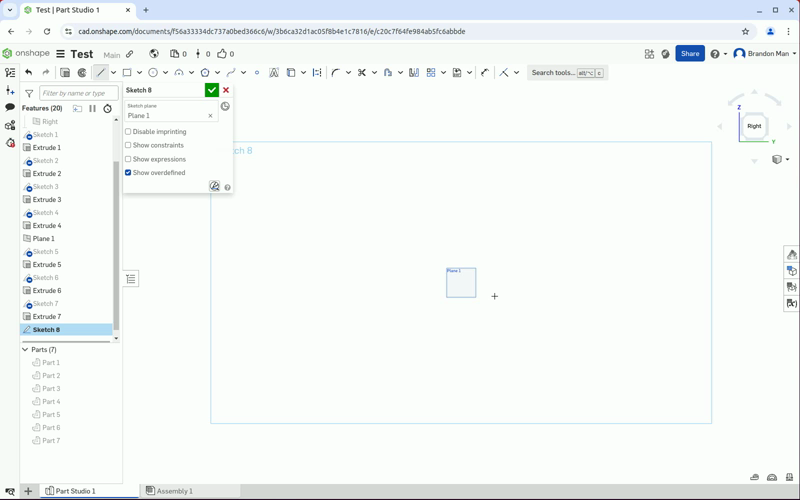
key_up(shift)
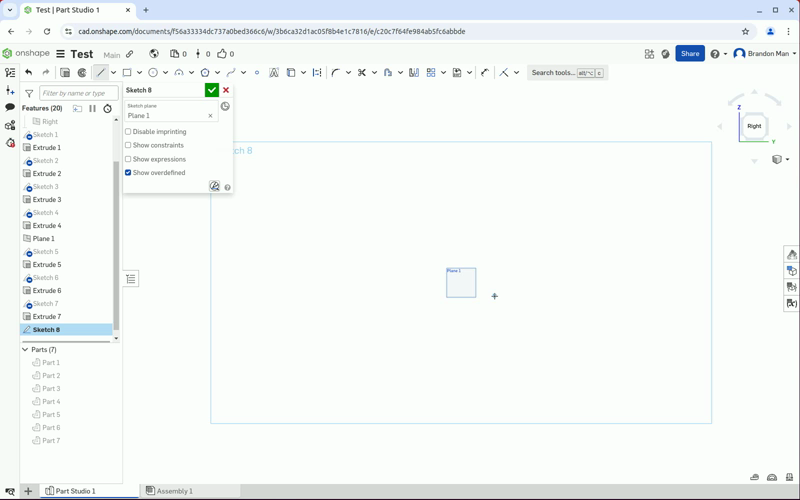
key_down(shift)
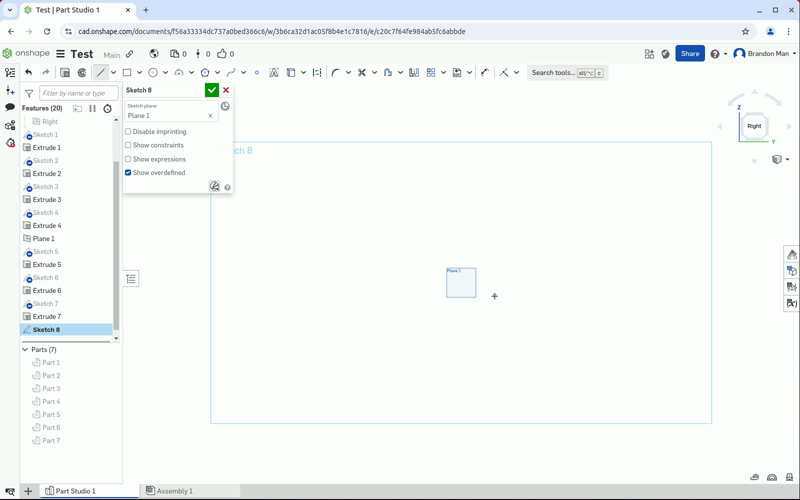
mouse_move(524, 295)
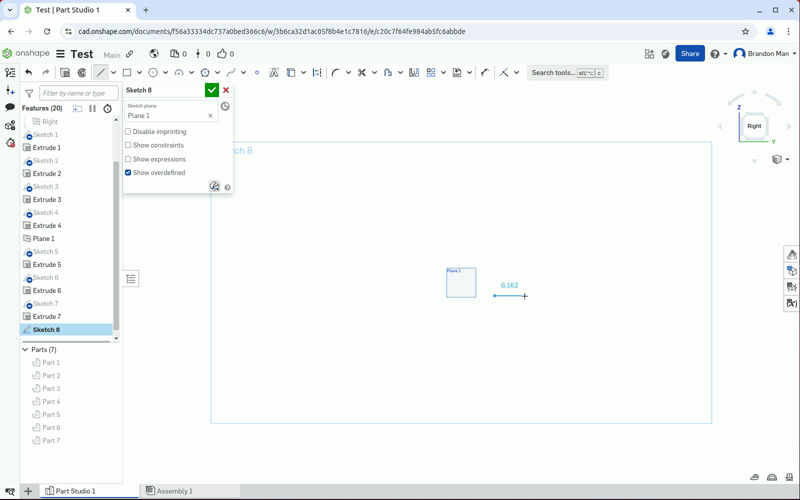
mouse_move(511, 281)
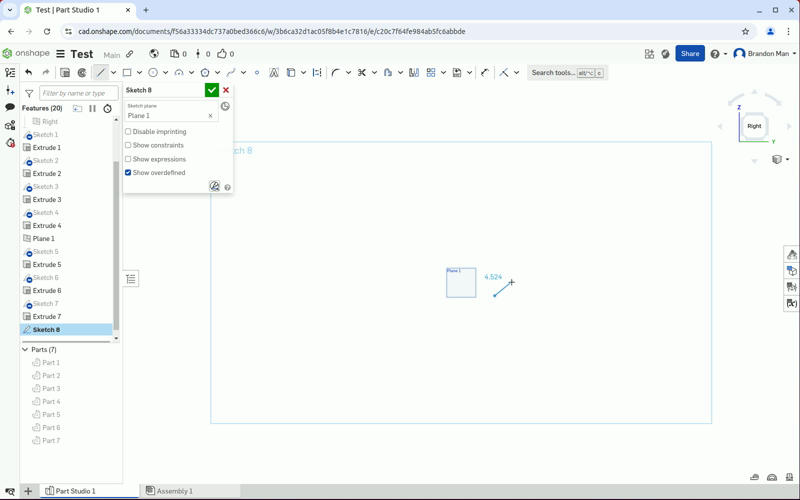
click(511, 281)
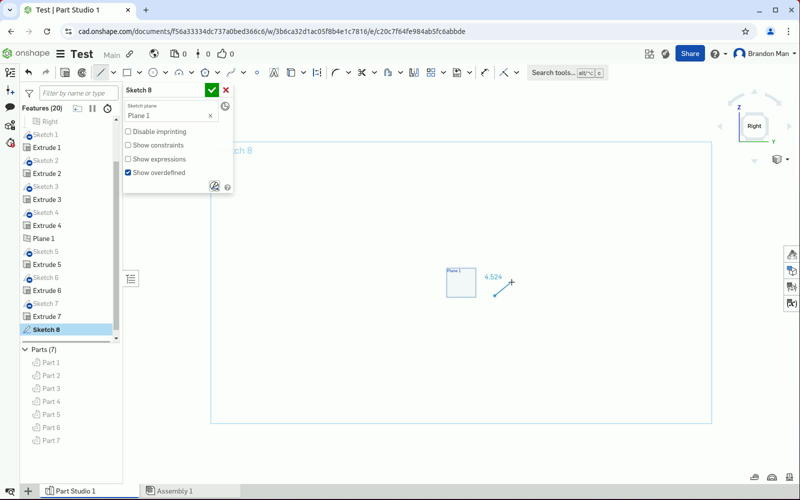
key_up(shift)
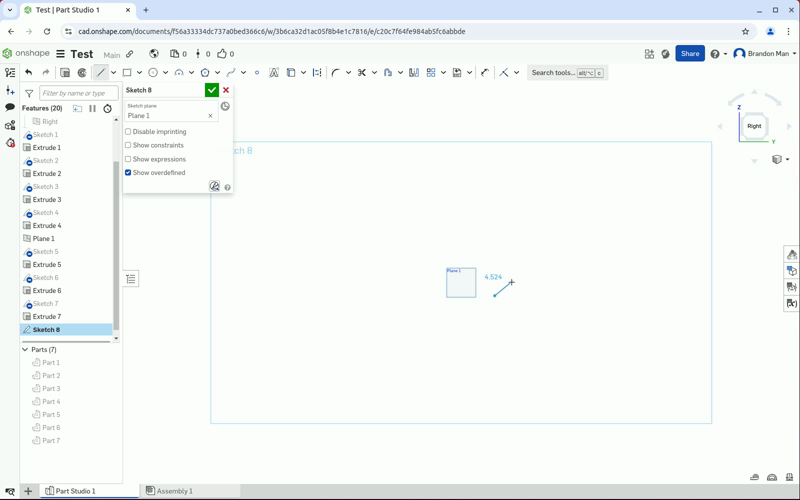
key_down(shift)
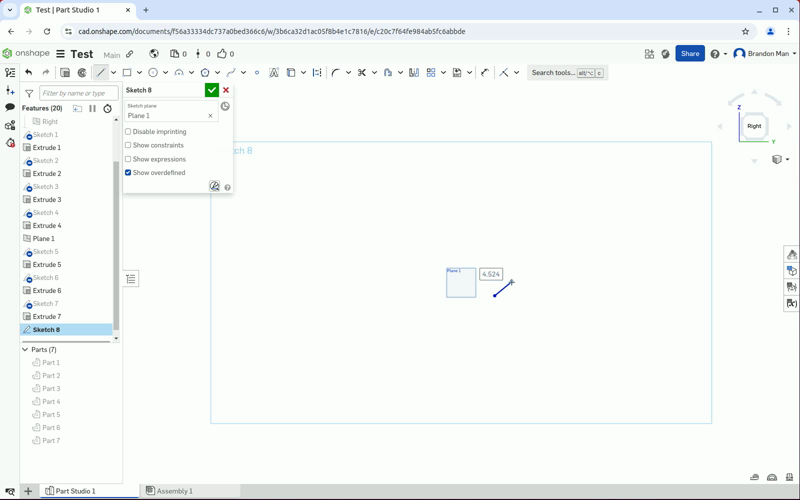
mouse_move(541, 281)
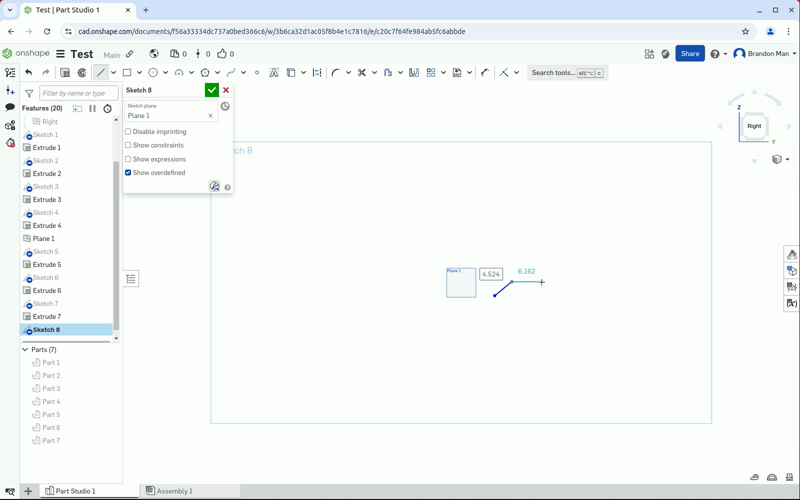
mouse_move(494, 267)
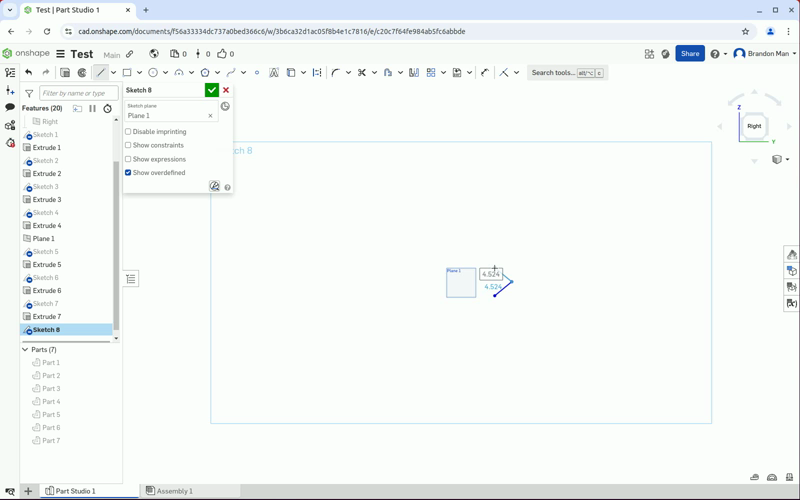
click(494, 267)
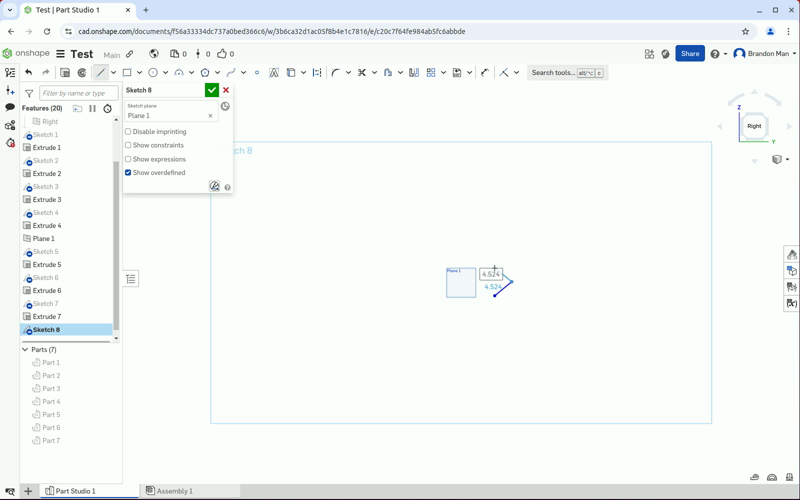
key_up(shift)
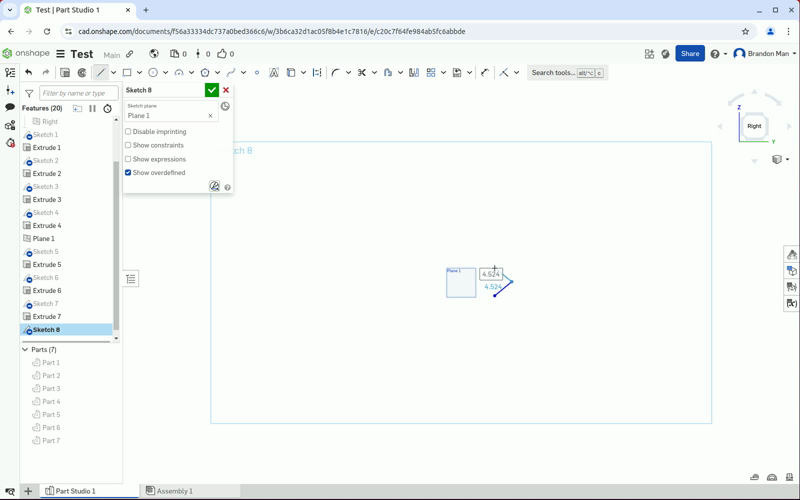
key(esc)
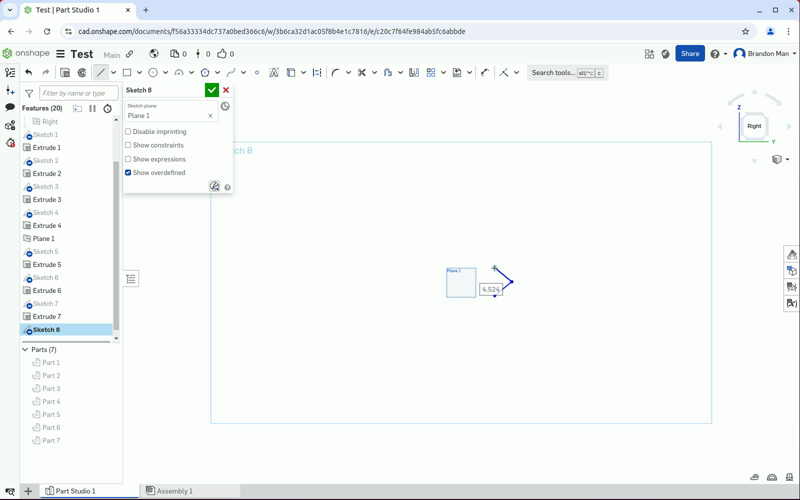
key(a)
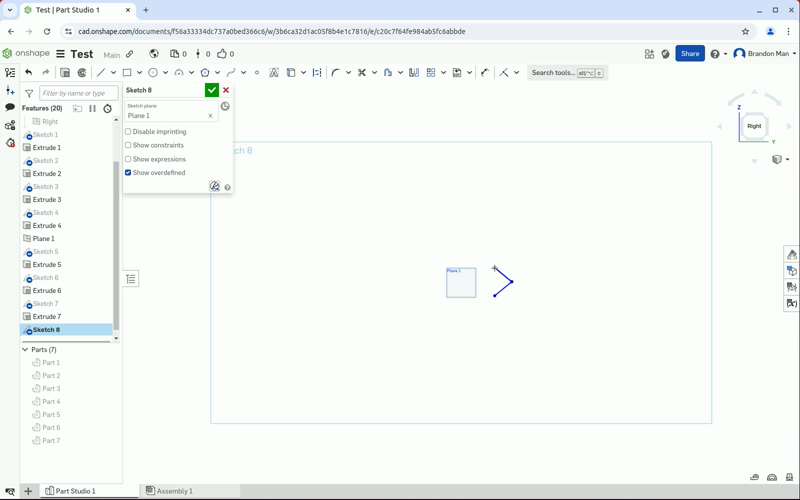
mouse_move(494, 267)
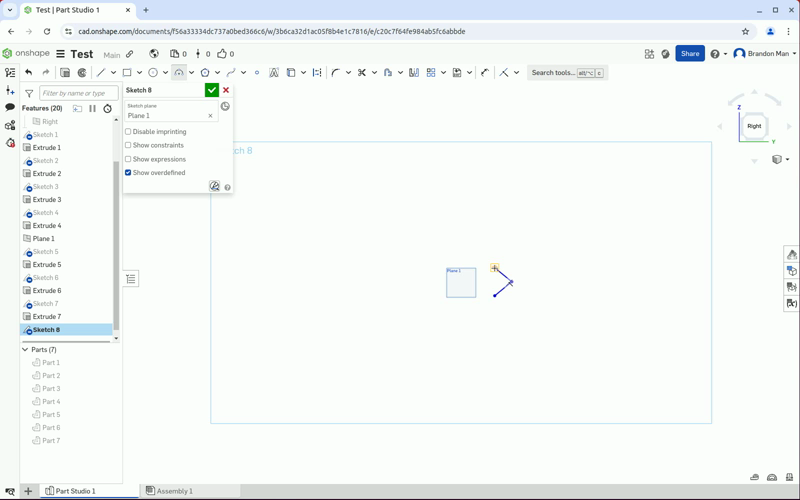
click(494, 267)
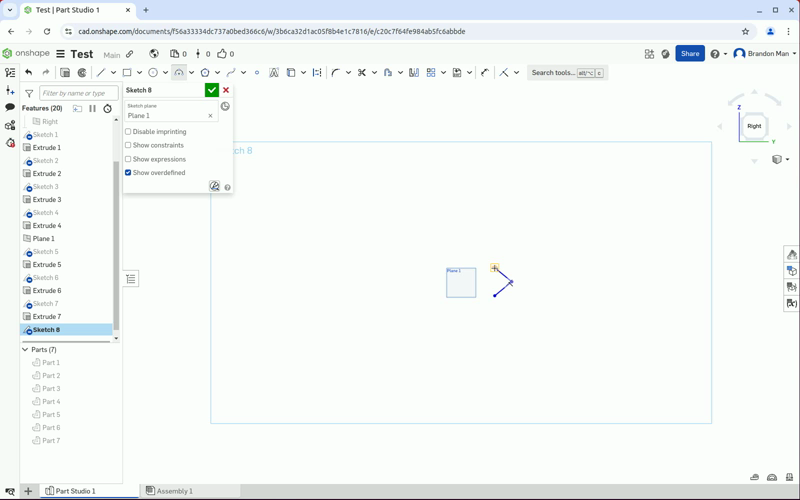
mouse_move(494, 295)
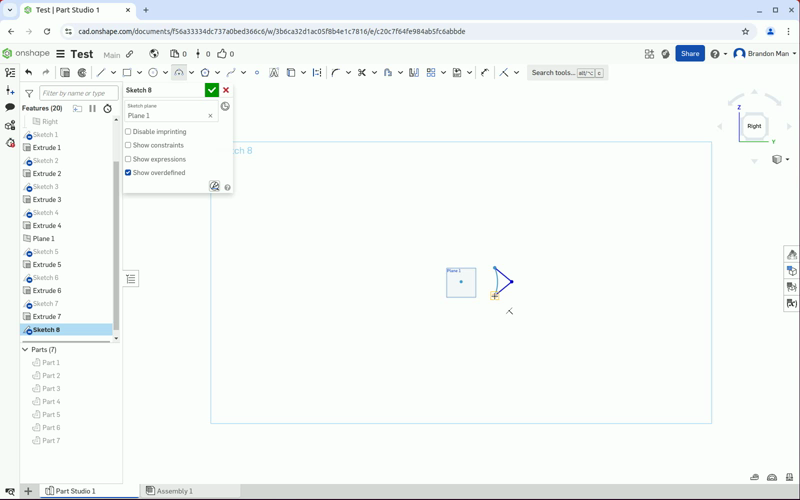
click(494, 295)
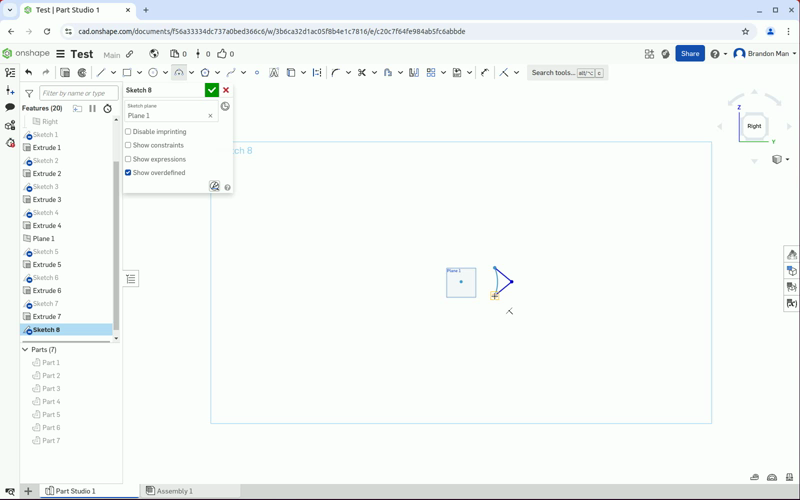
key_down(shift)
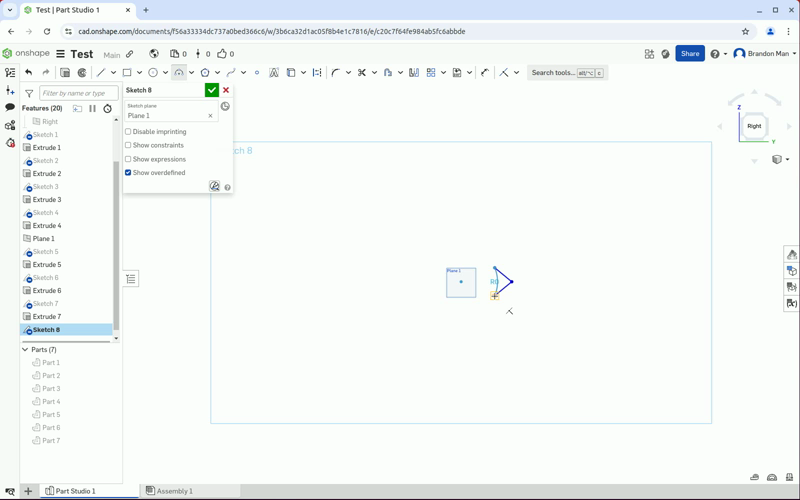
mouse_move(489, 282)
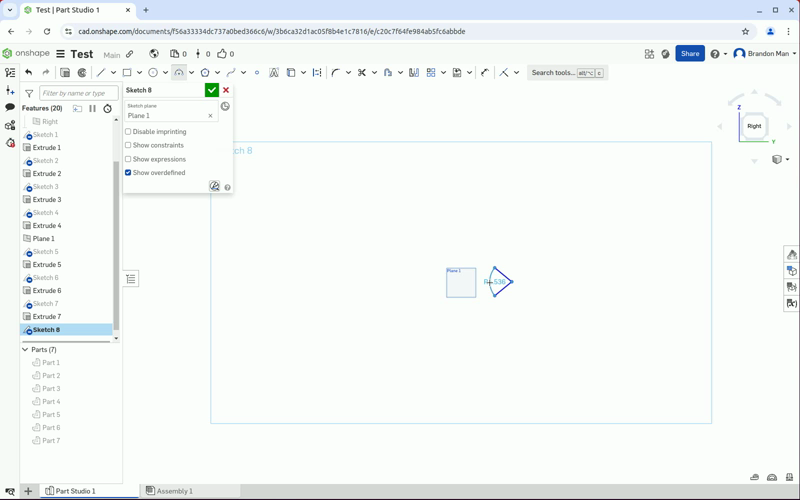
click(489, 282)
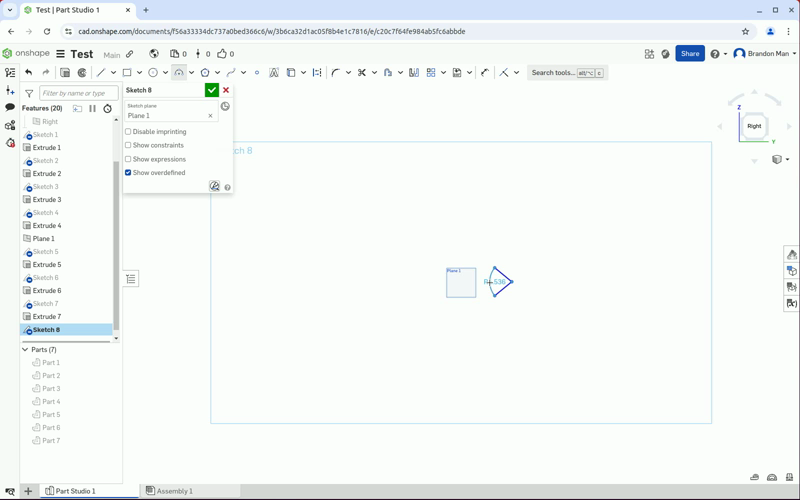
key_up(shift)
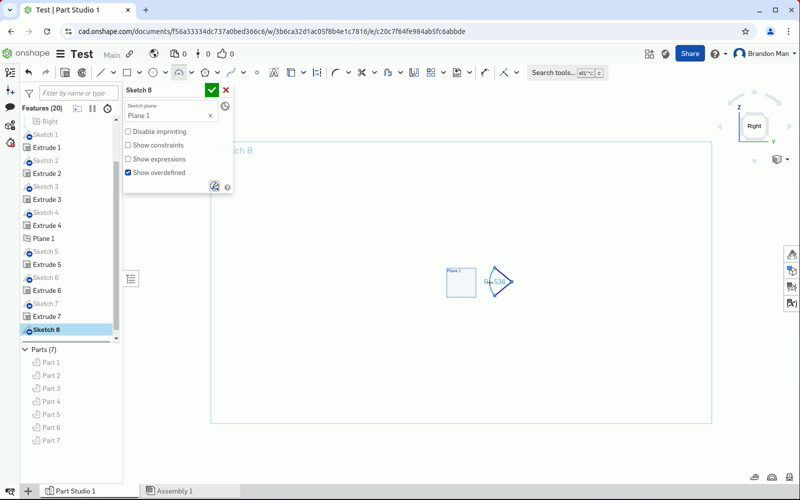
key(esc)
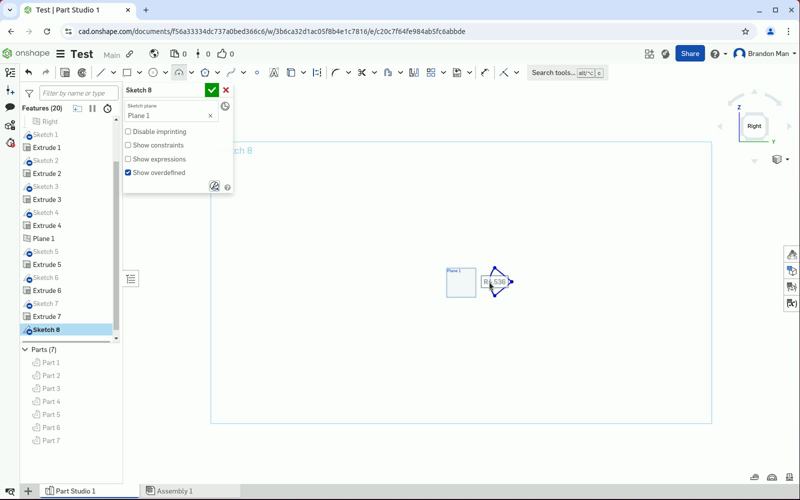
mouse_move(503, 284)
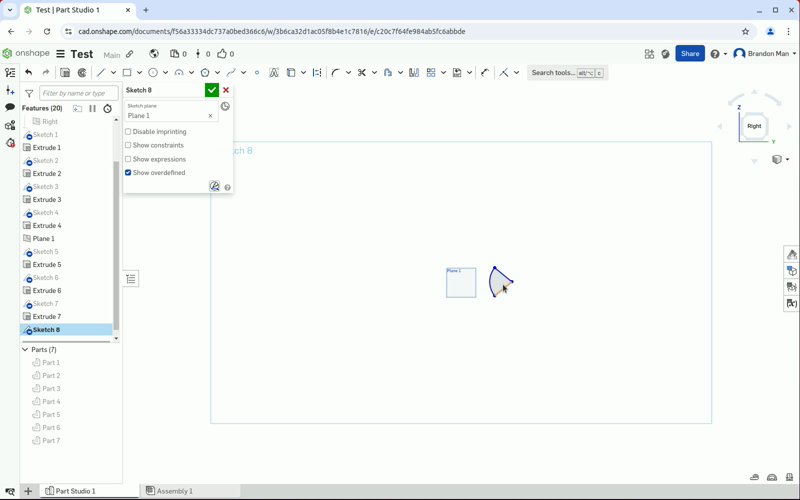
scroll(6)
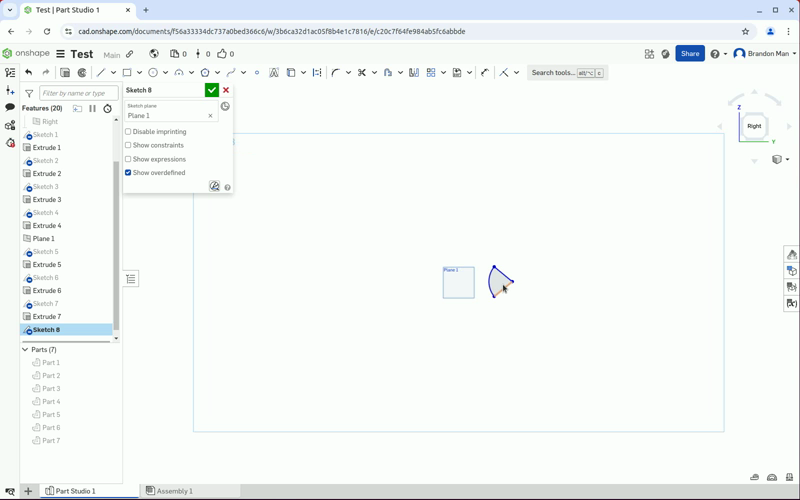
scroll(6)
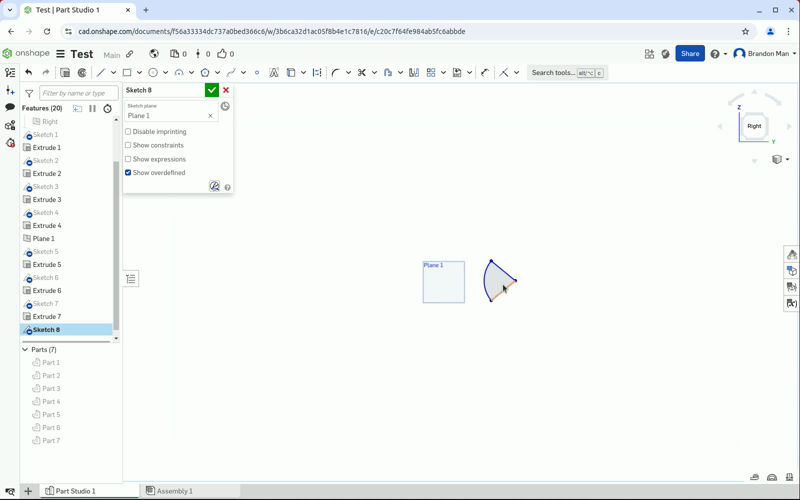
scroll(6)
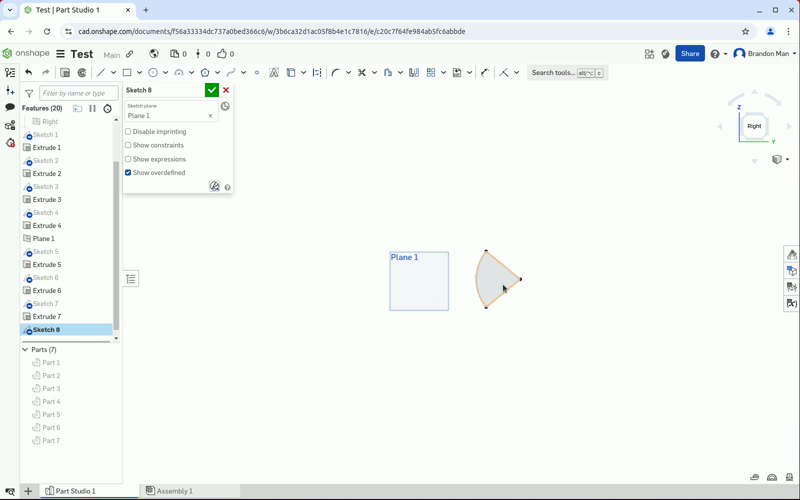
scroll(6)
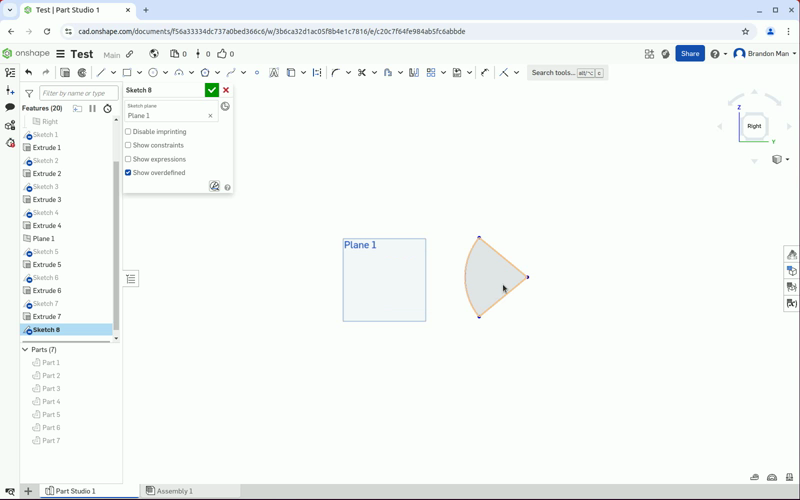
scroll(6)
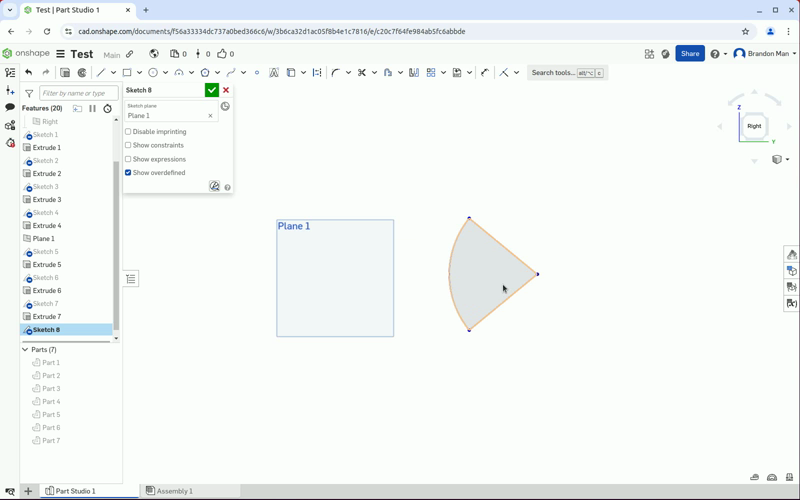
scroll(6)
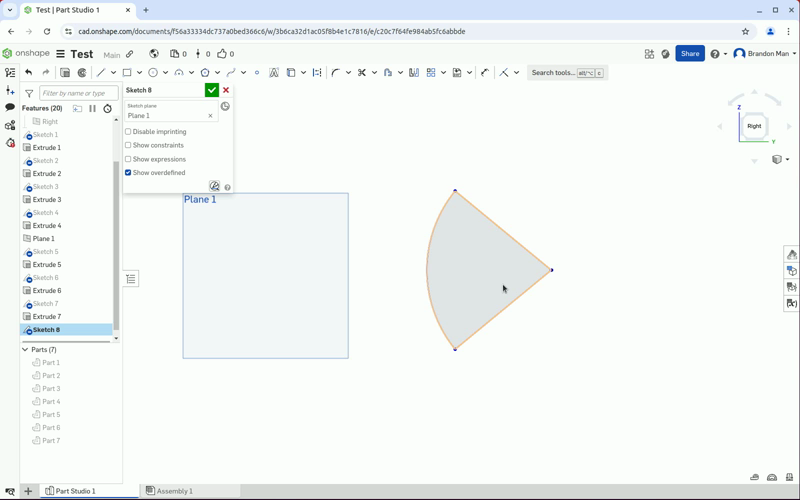
scroll(6)
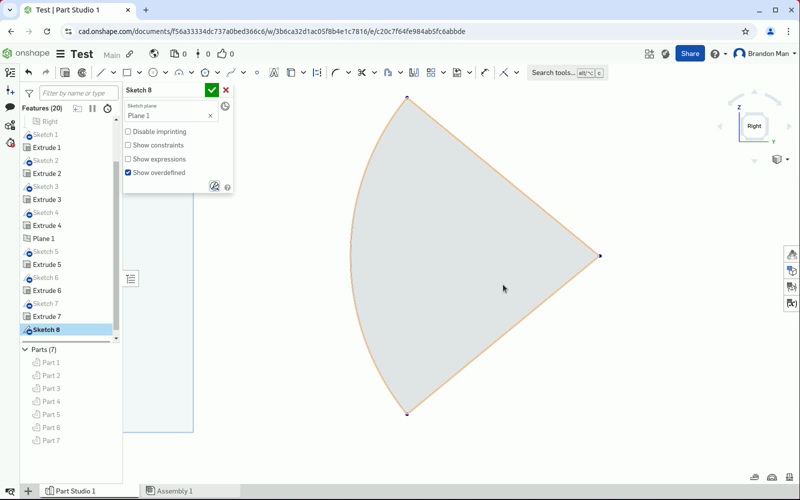
click(503, 284)
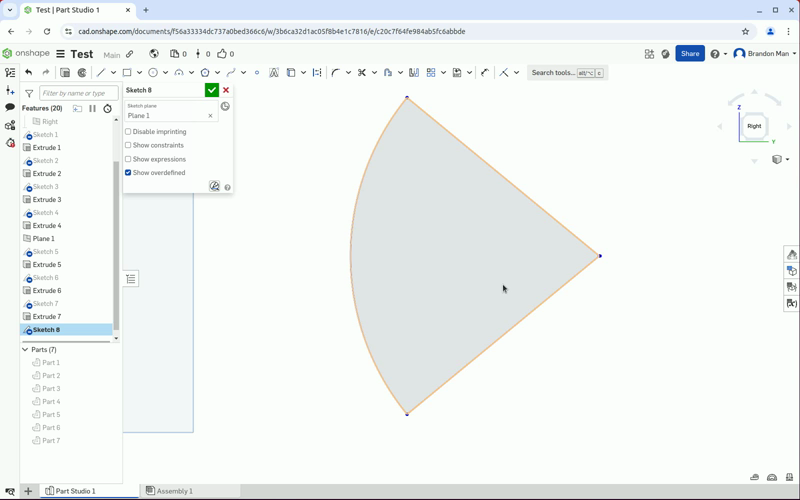
scroll(-6)
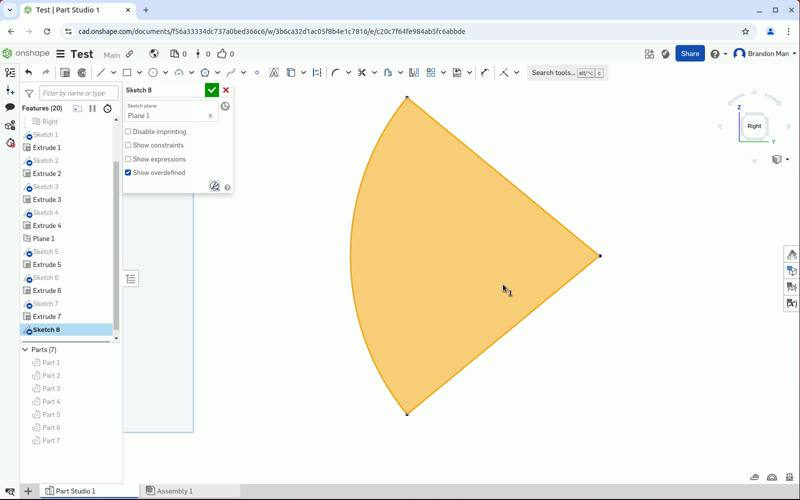
scroll(-6)
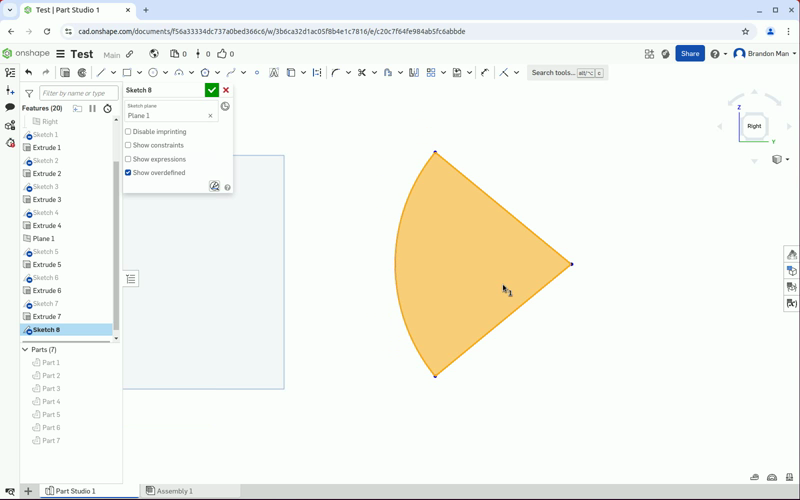
scroll(-6)
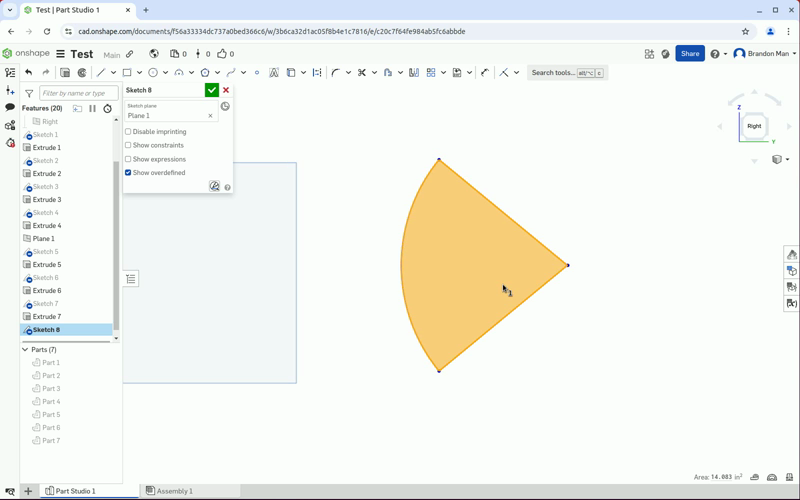
scroll(-6)
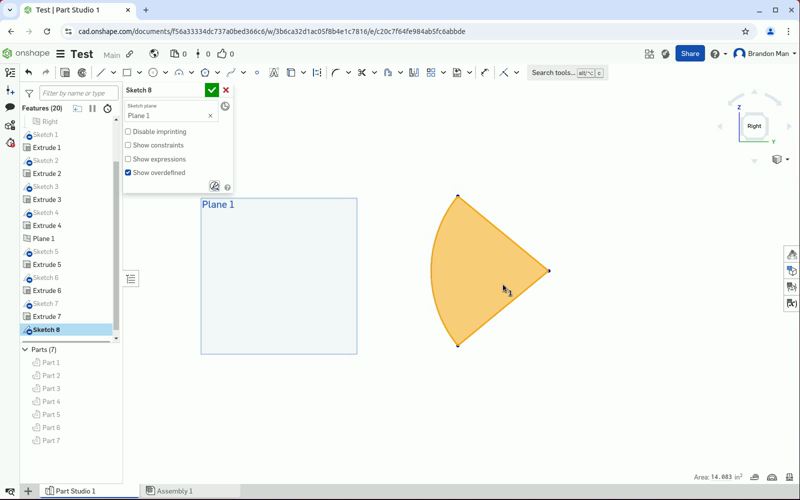
scroll(-6)
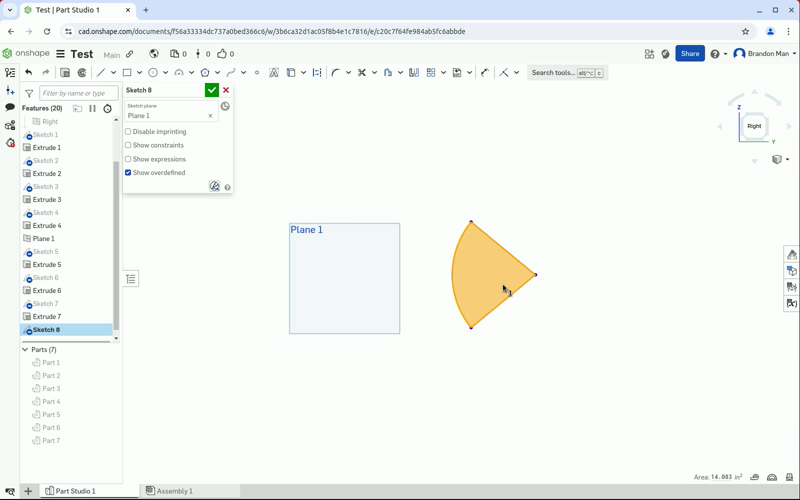
scroll(-6)
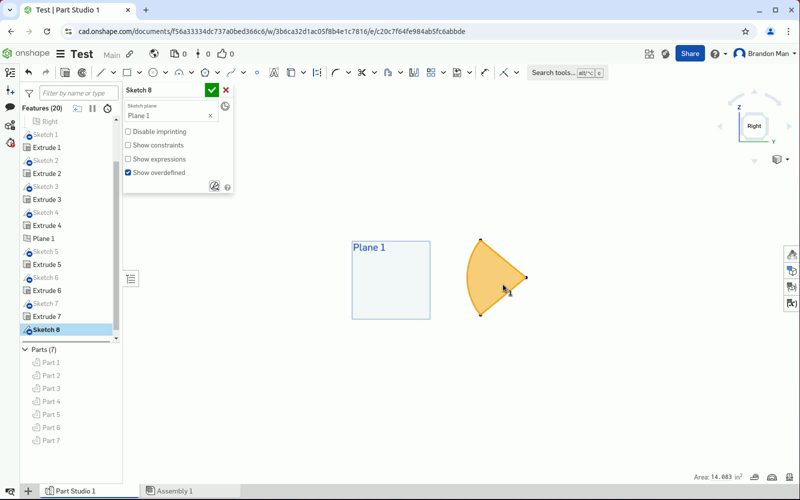
scroll(-6)
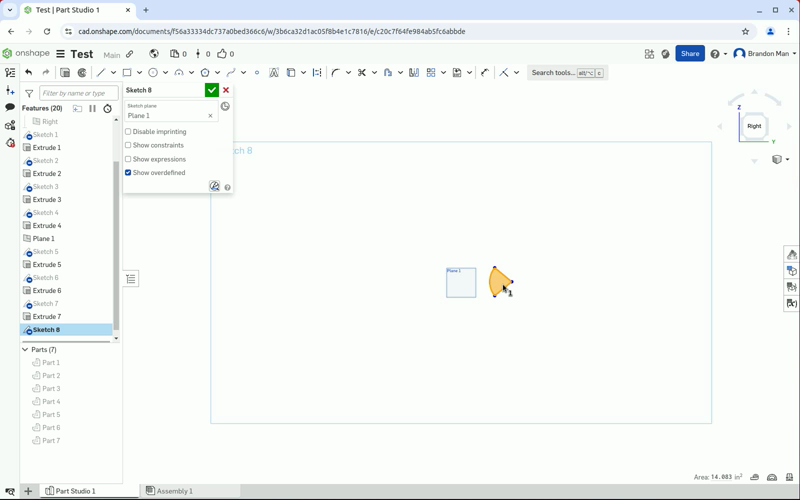
mouse_move(73, 352)
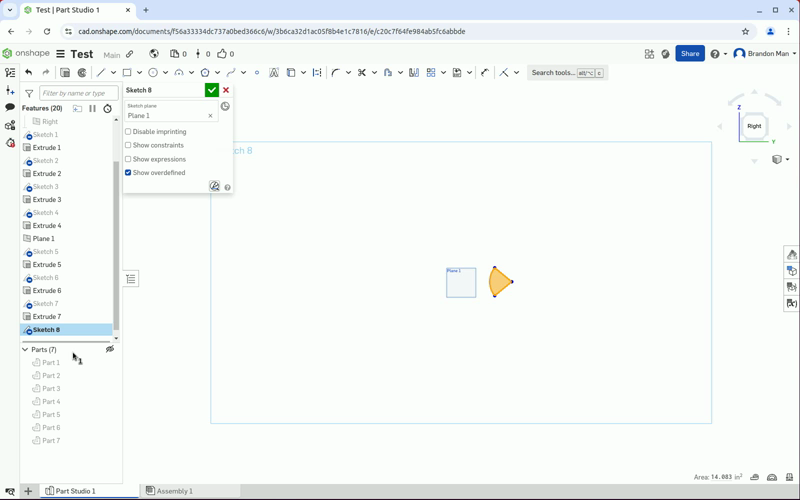
key(shift+y)
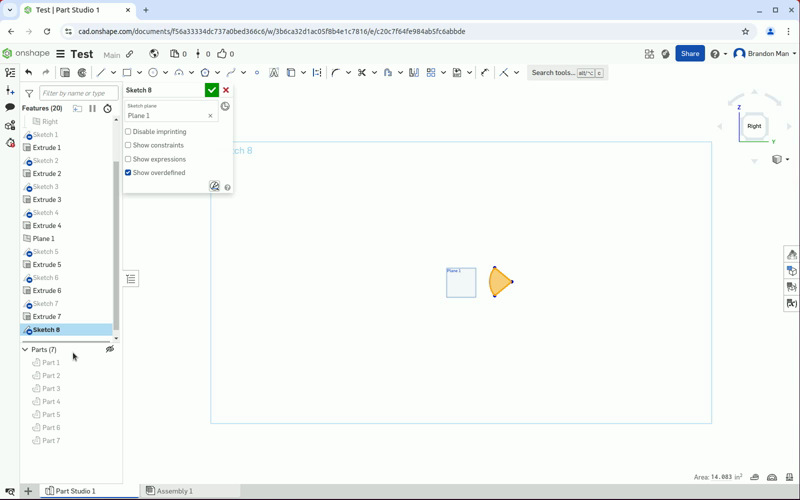
key(shift+e)
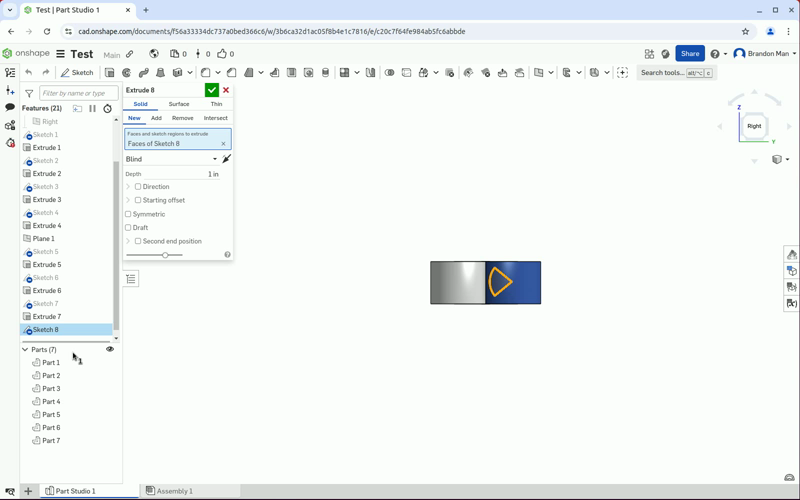
mouse_move(143, 106)
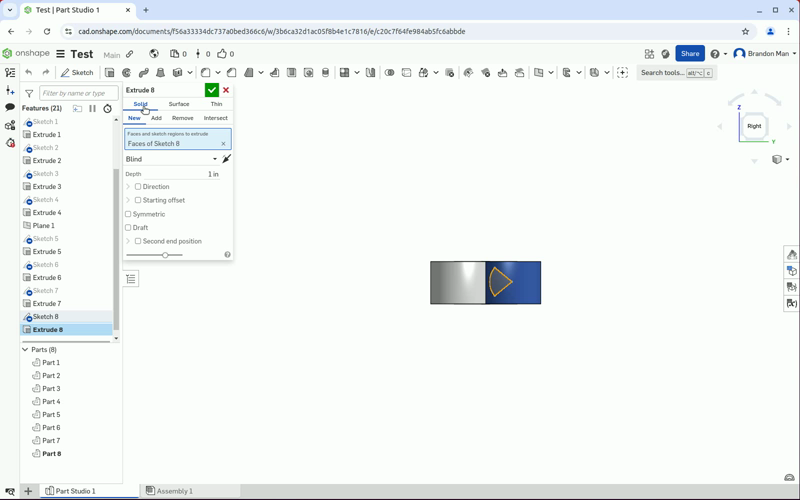
click(143, 106)
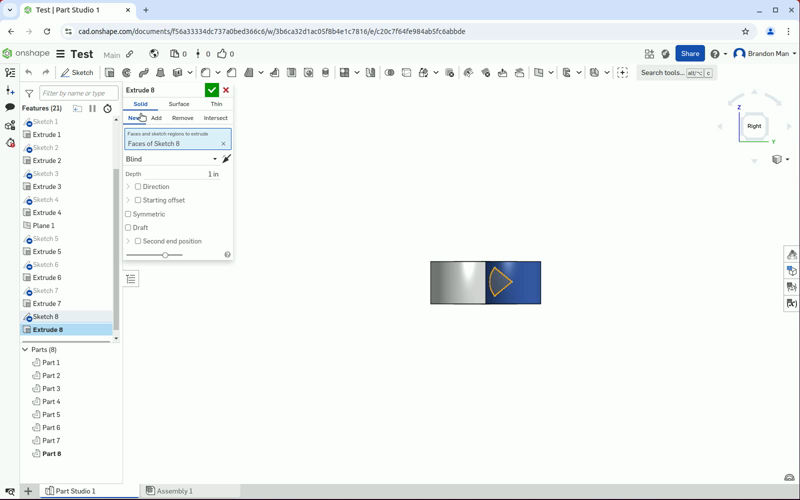
mouse_move(137, 120)
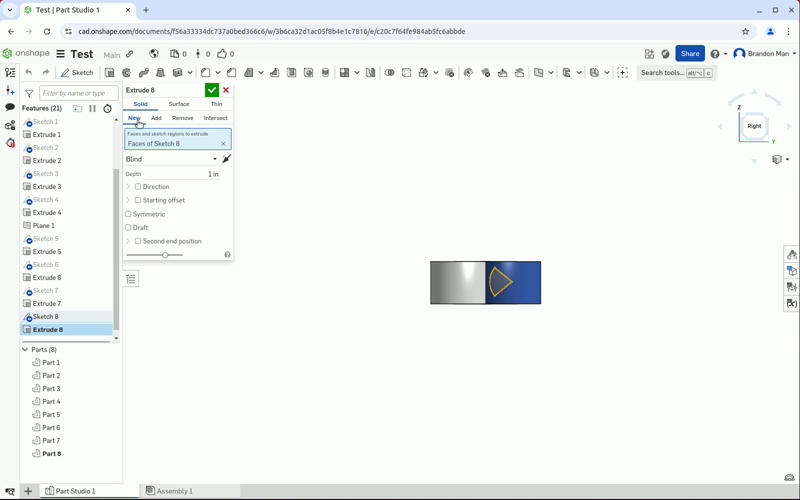
click(137, 120)
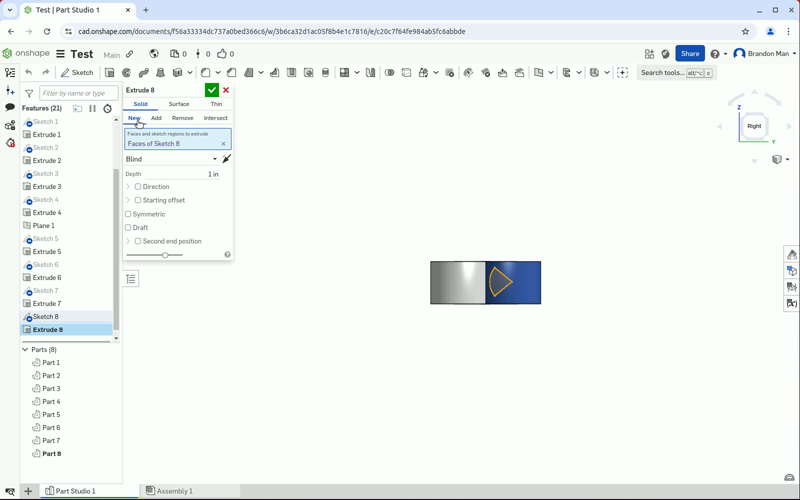
key(tab, 4)
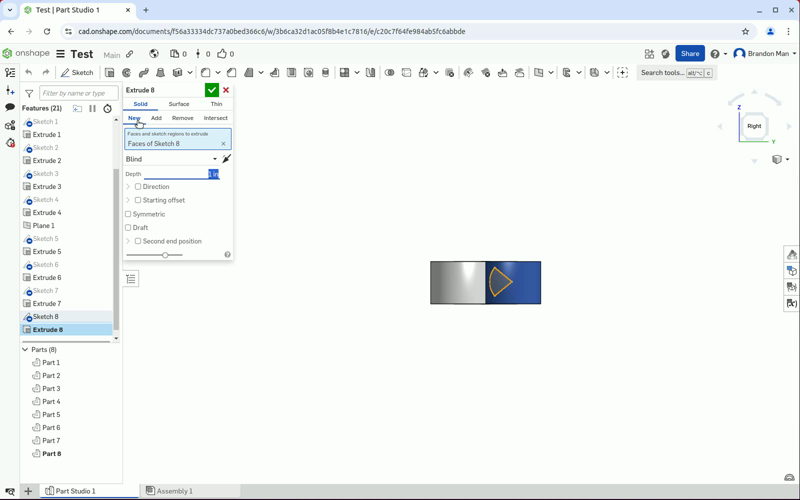
text(3.37)
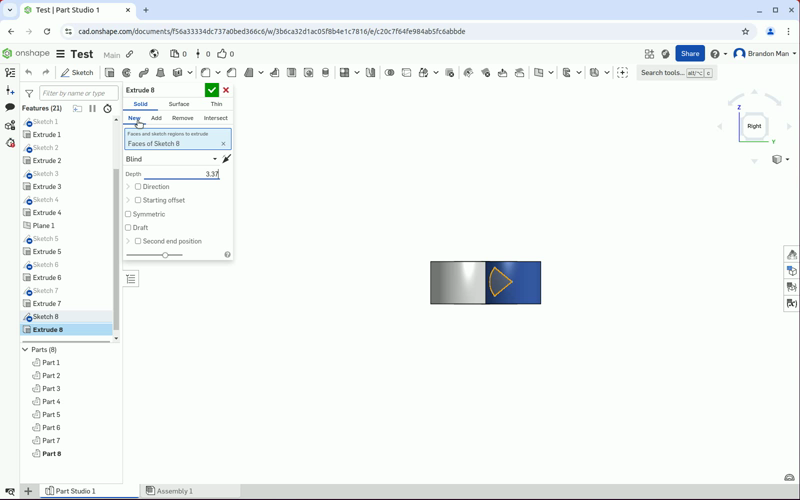
key(enter)
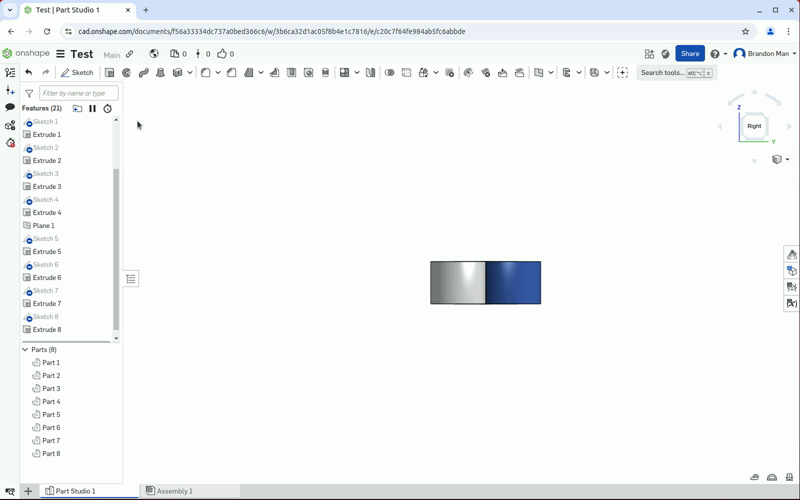
key(shift+h)
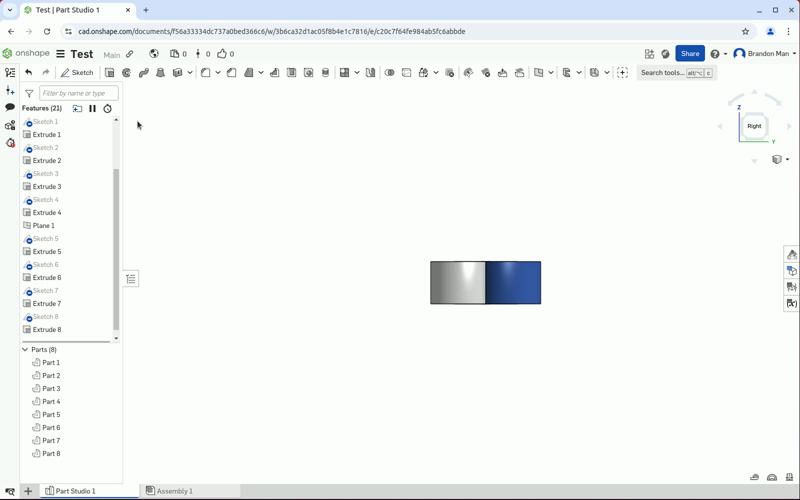
key(shift+h)
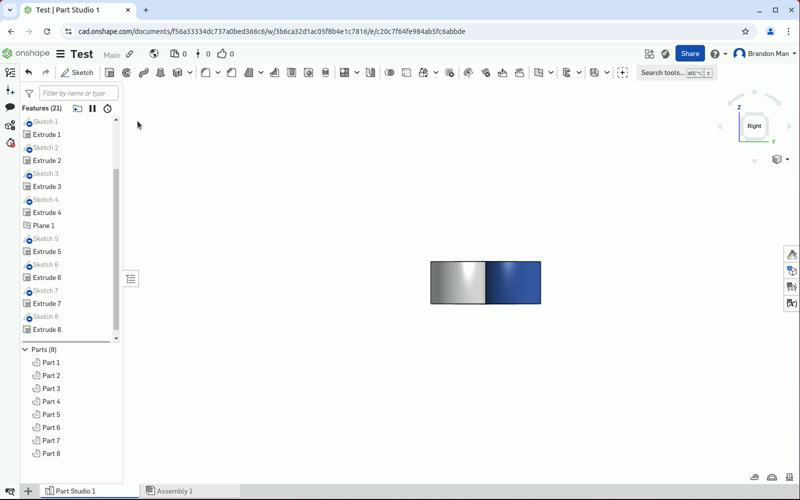
mouse_move(69, 124)
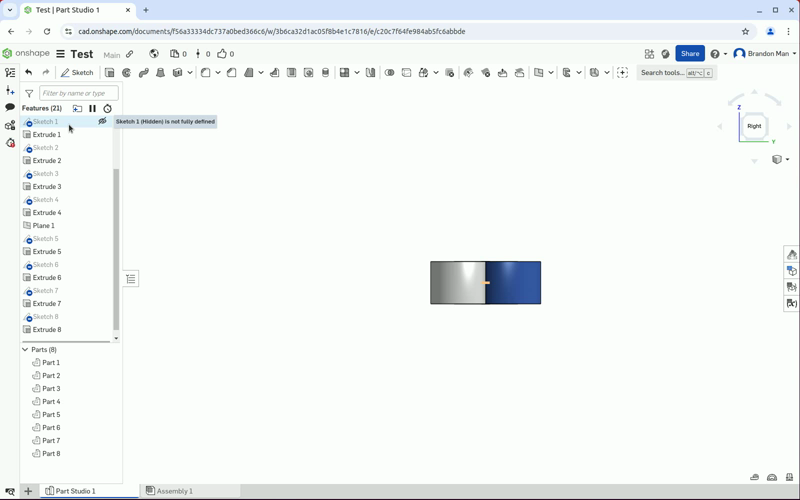
click(69, 124)
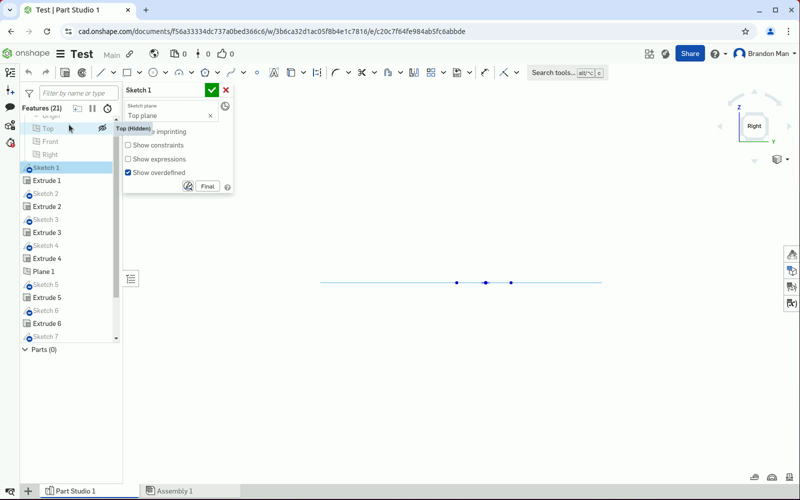
mouse_move(229, 92)
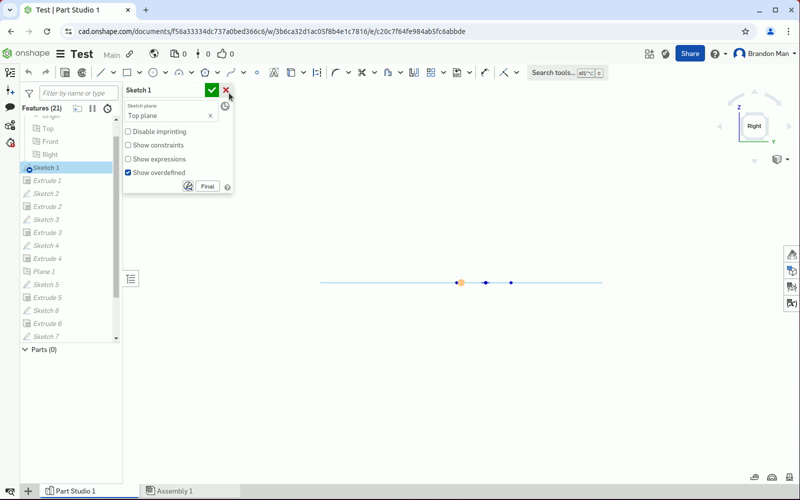
click(229, 92)
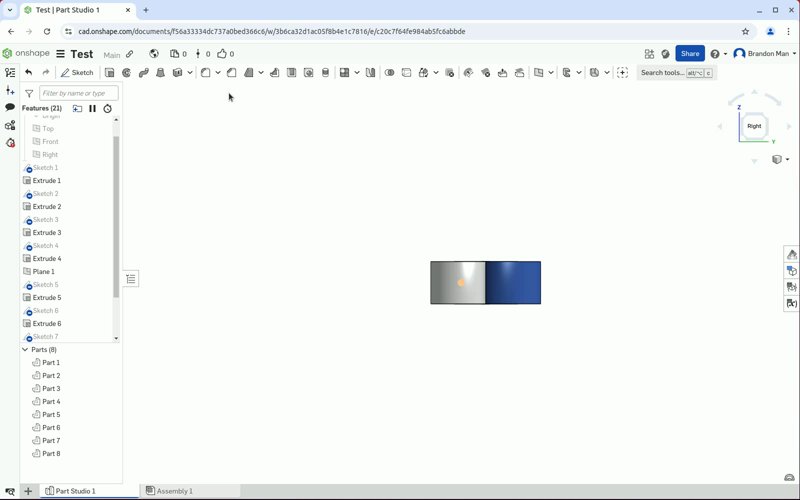
mouse_move(541, 75)
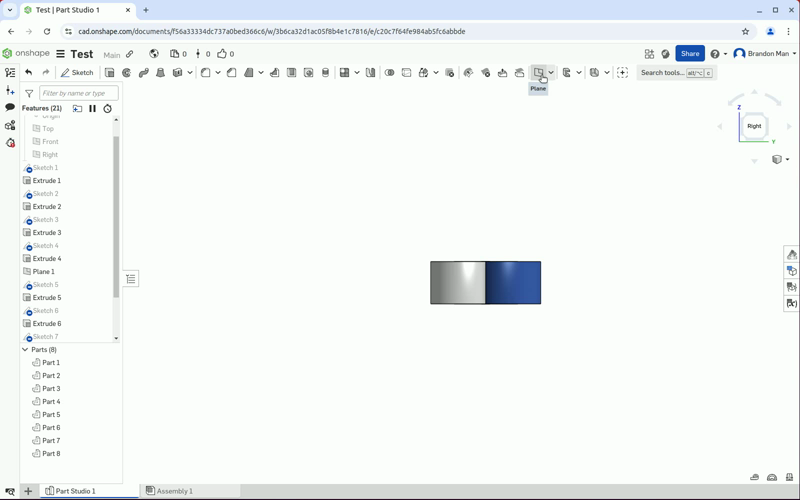
click(541, 75)
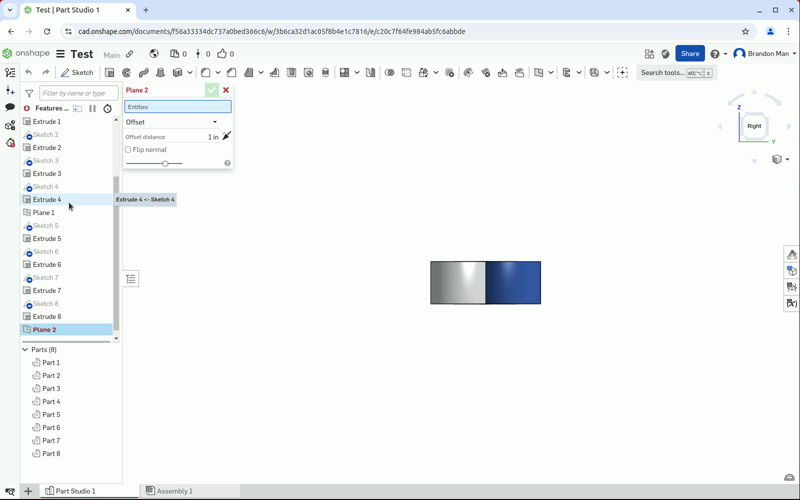
scroll(3)
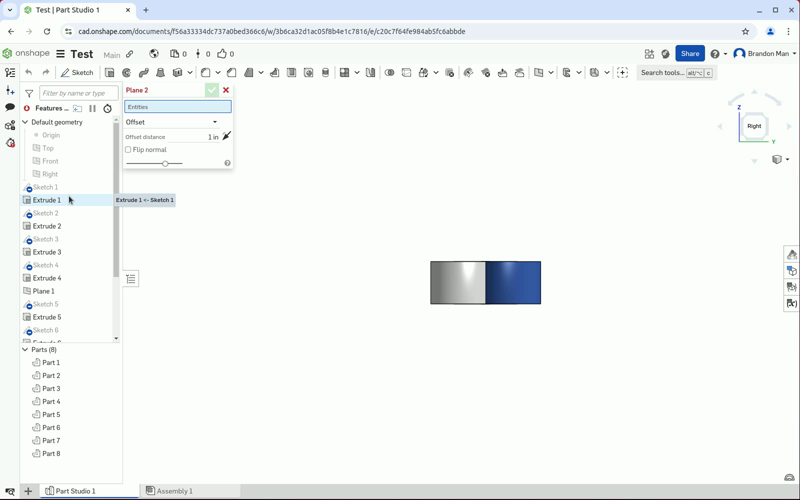
mouse_move(69, 176)
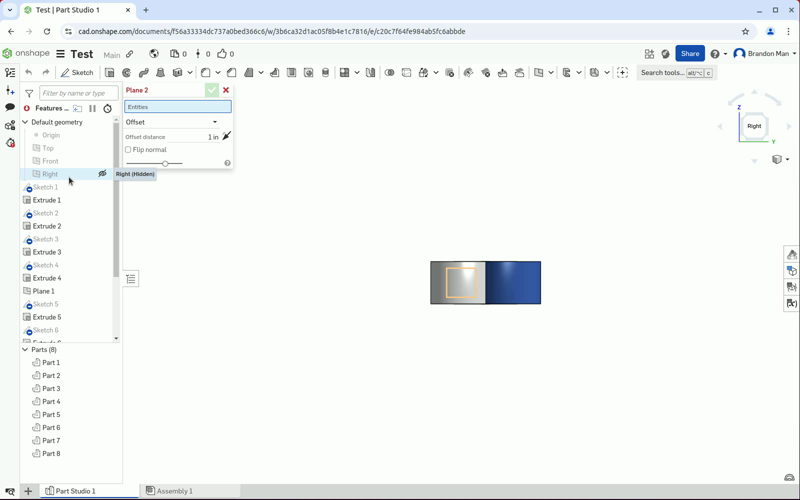
click(69, 176)
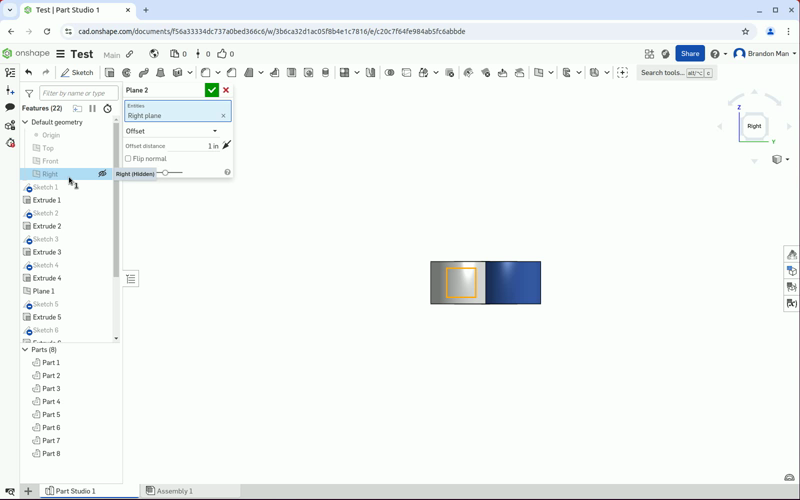
key(tab, 2)
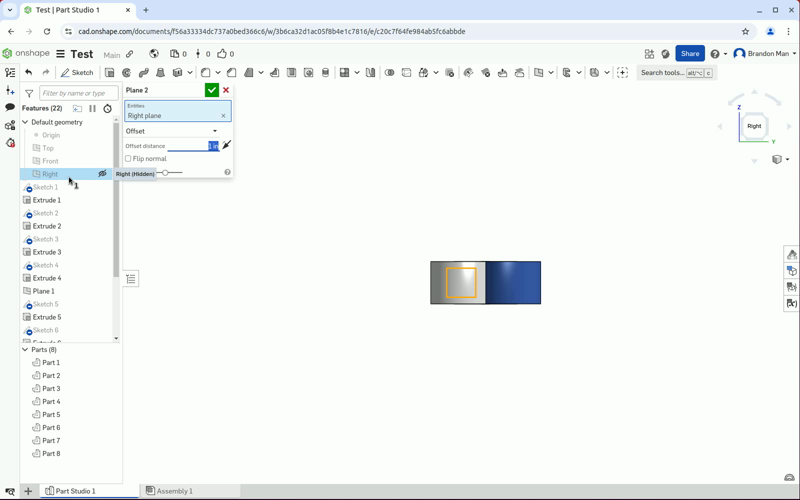
text(5.053)
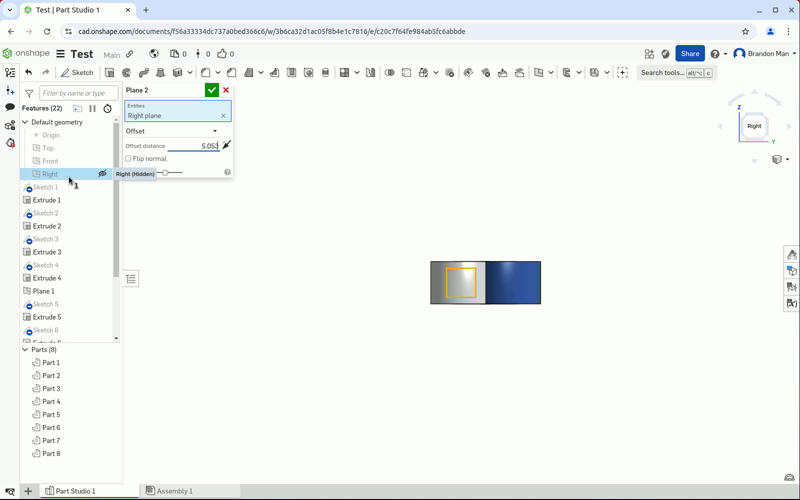
key(enter, 2)
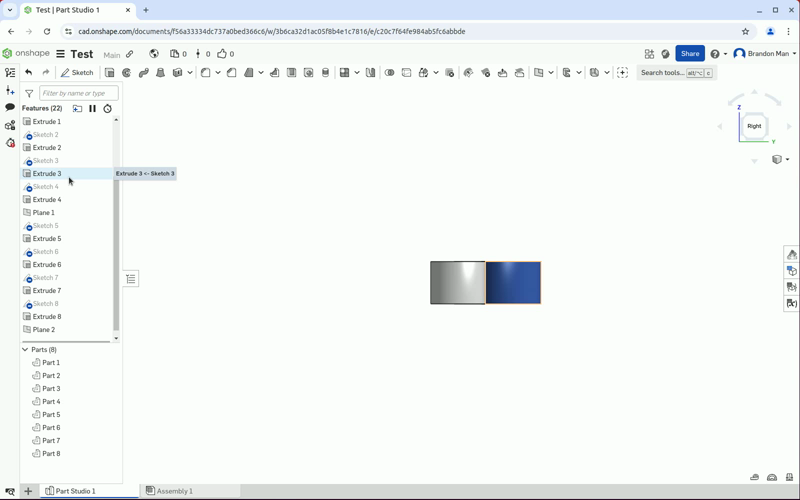
key(shift+s)
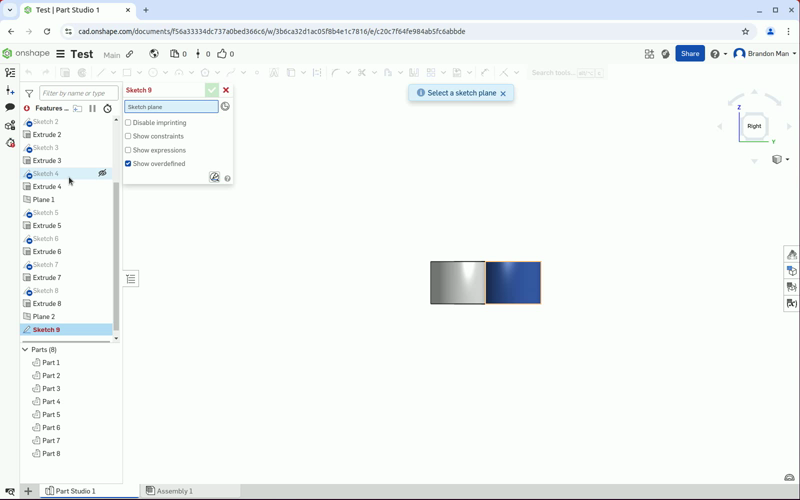
mouse_move(69, 319)
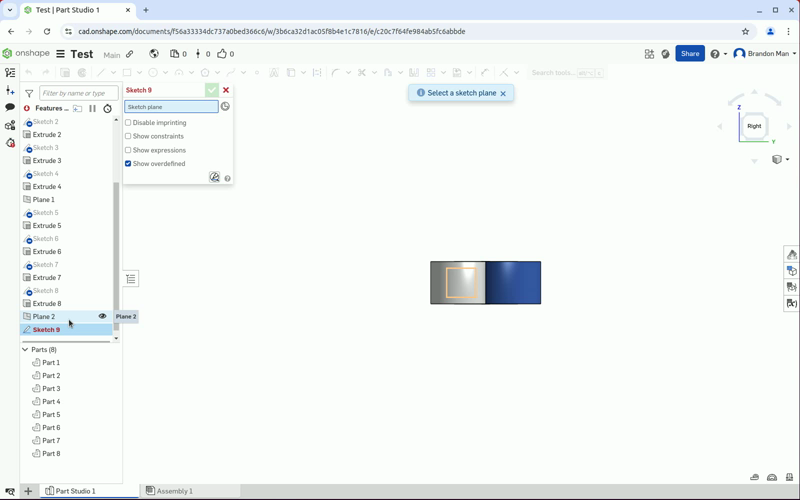
click(69, 319)
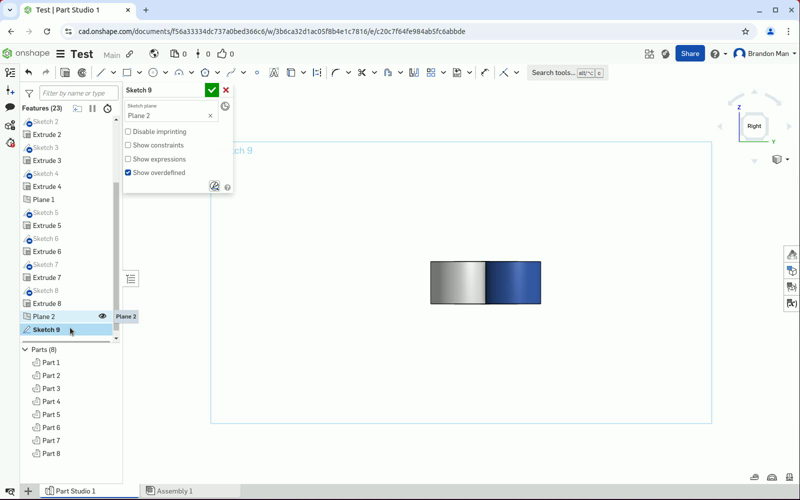
mouse_move(73, 352)
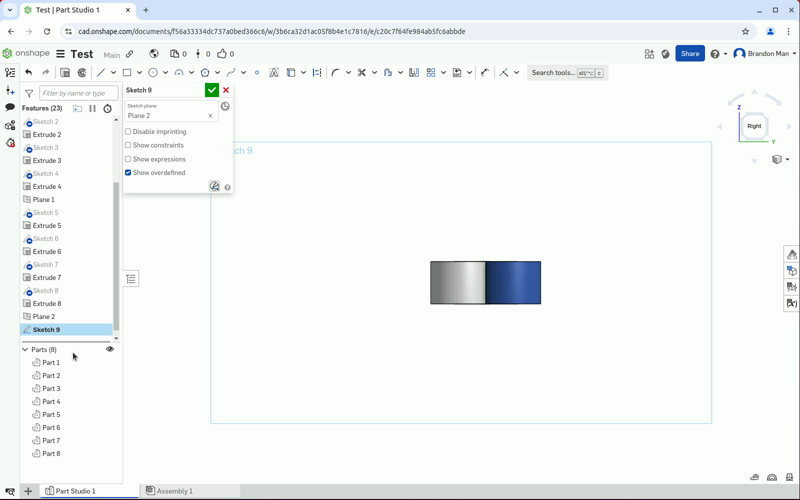
key(y)
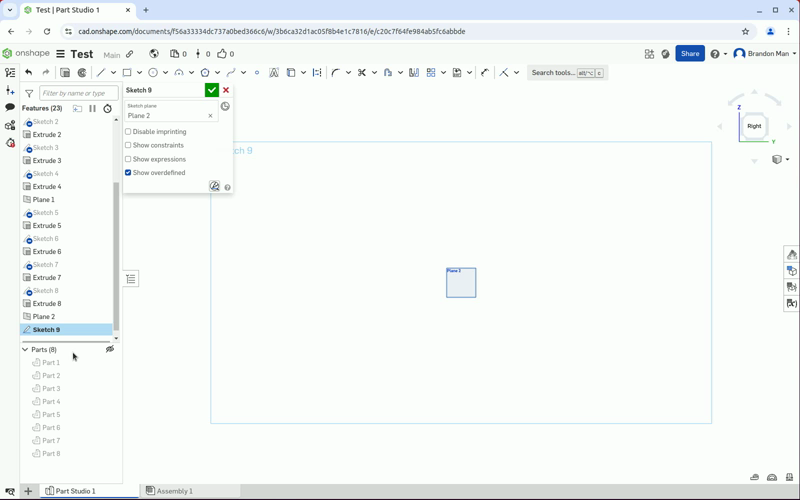
key(c)
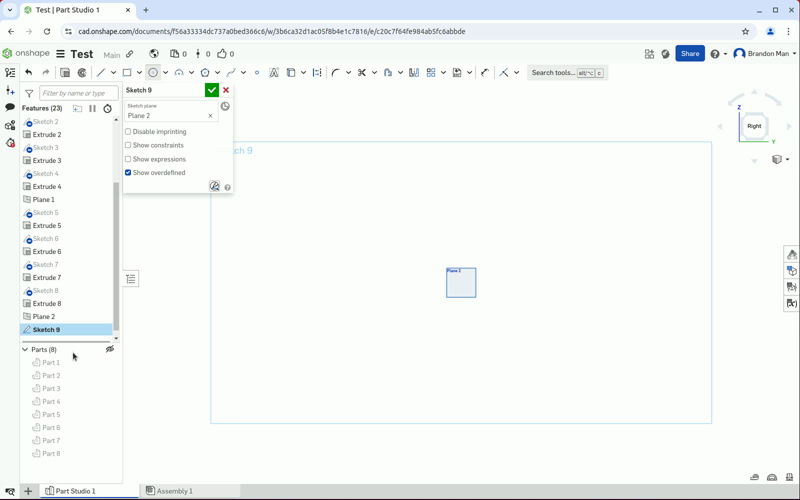
key_down(shift)
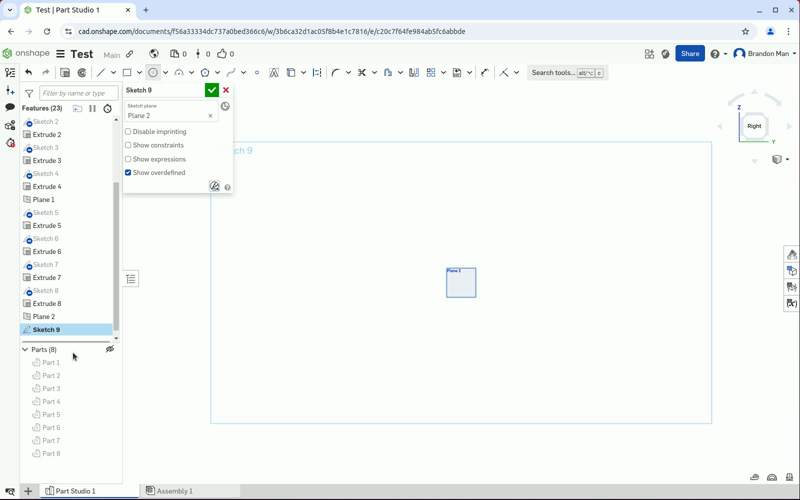
mouse_move(486, 282)
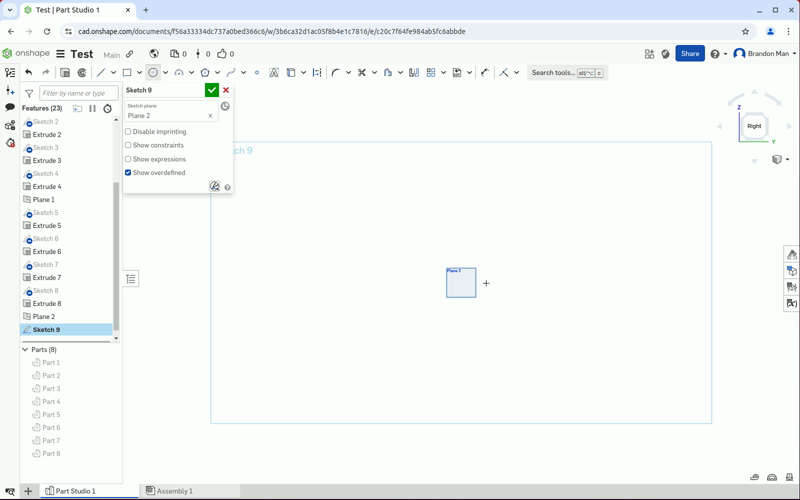
click(486, 282)
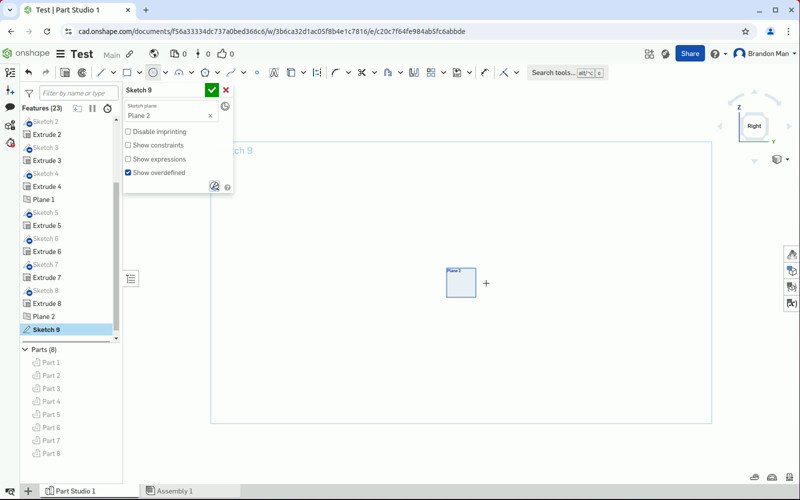
key_up(shift)
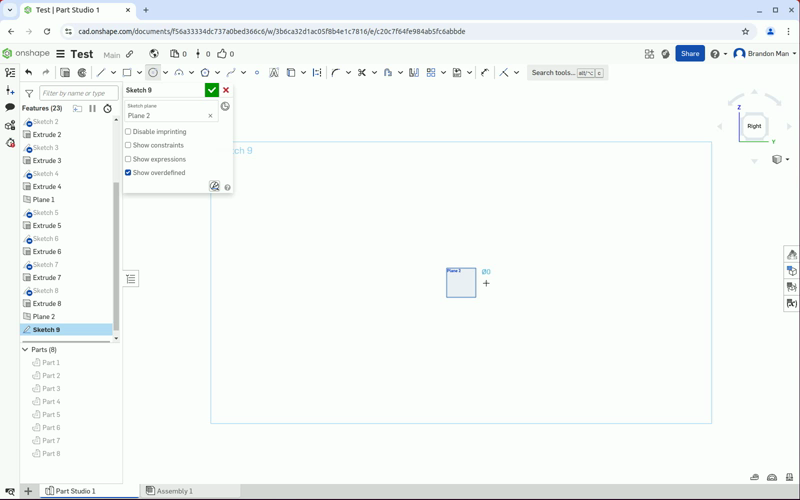
mouse_move(504, 282)
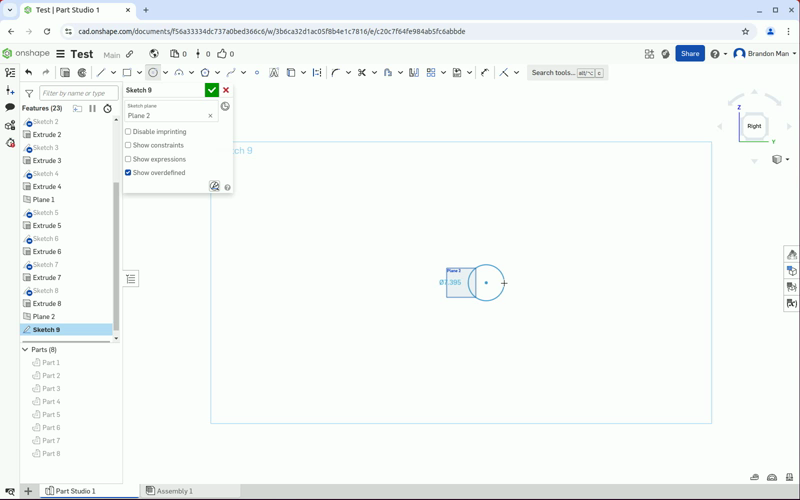
click(504, 282)
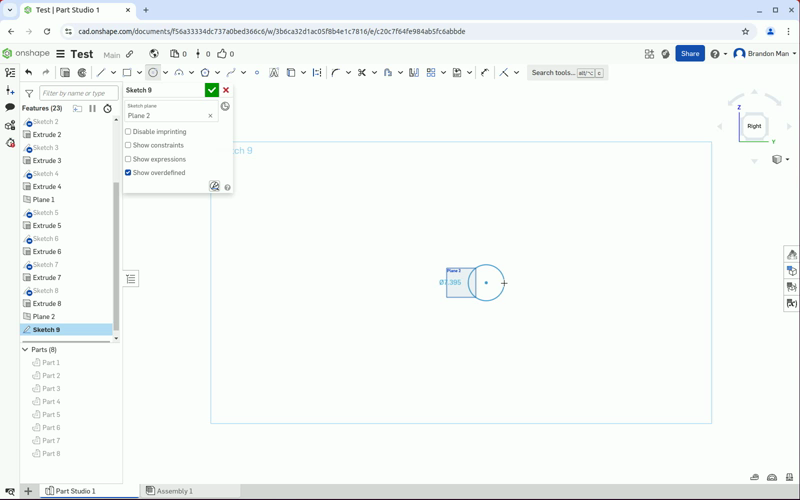
key(esc)
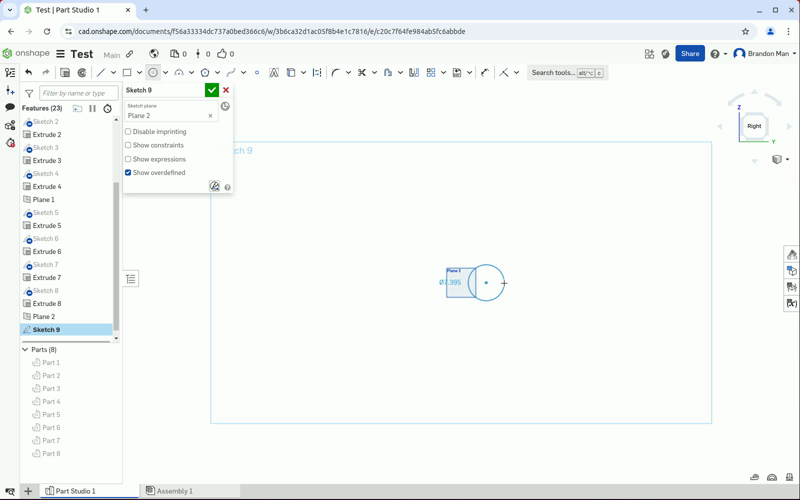
mouse_move(499, 280)
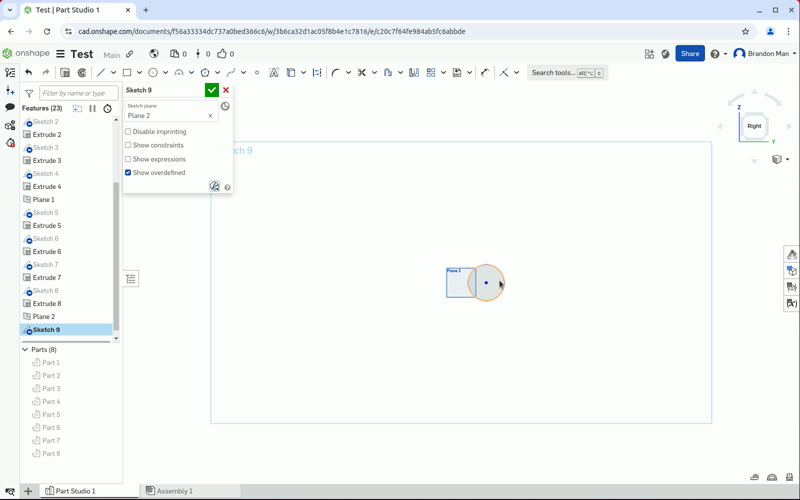
scroll(6)
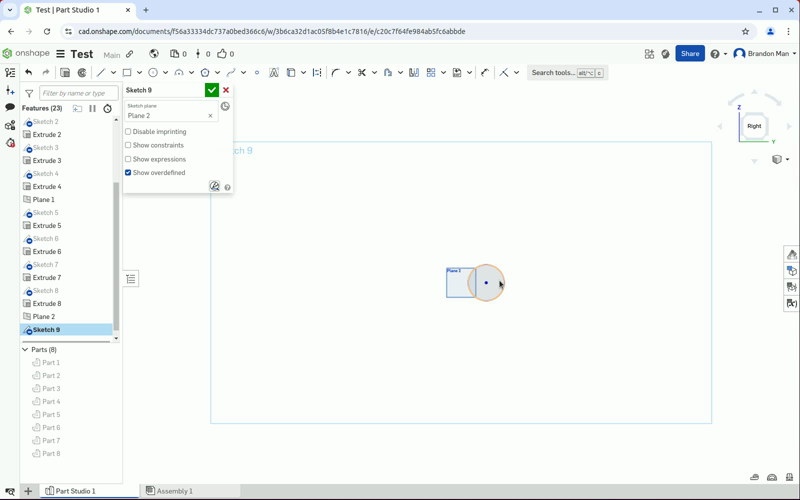
scroll(6)
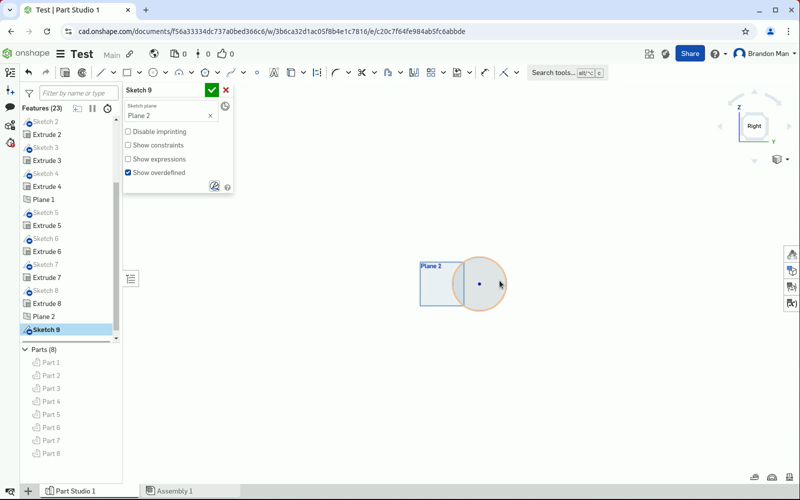
scroll(6)
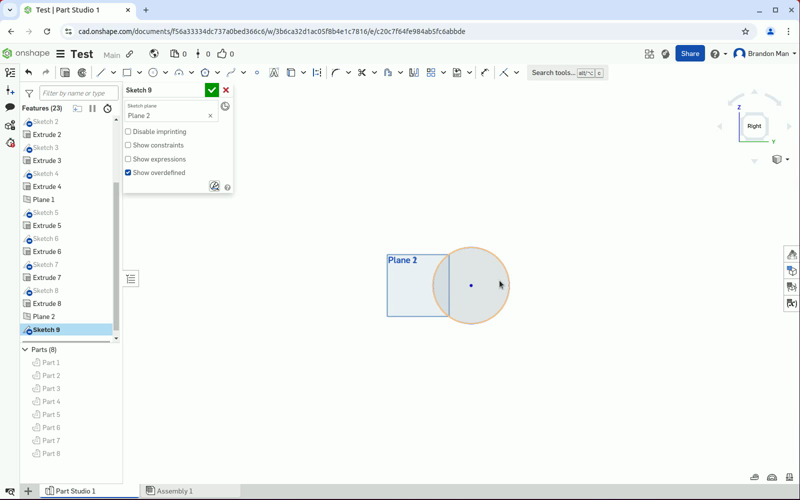
scroll(6)
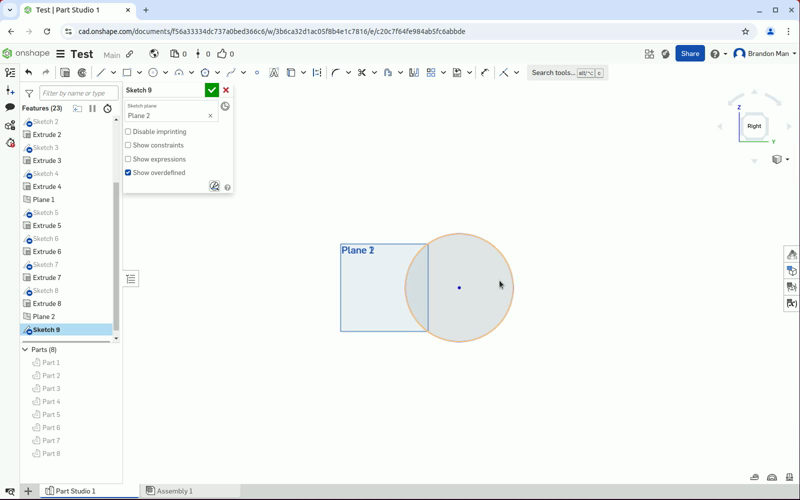
scroll(6)
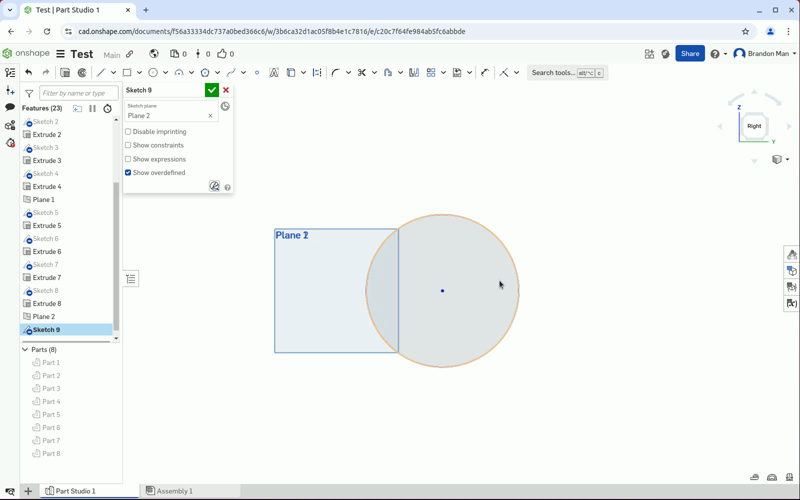
scroll(6)
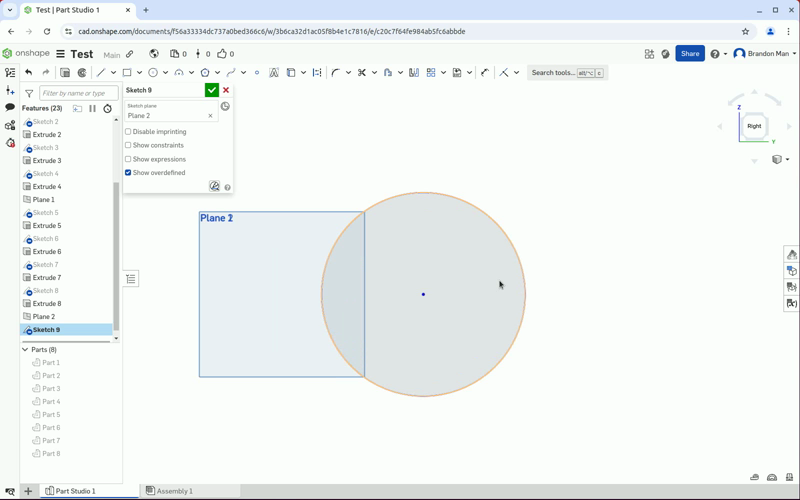
scroll(6)
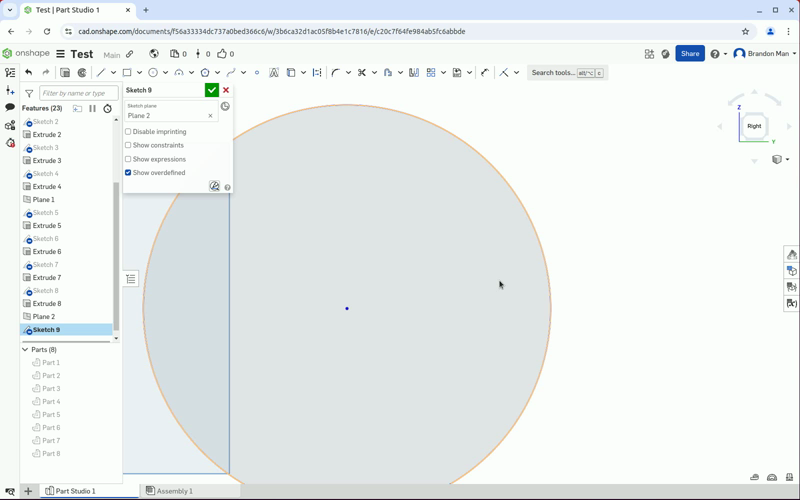
click(499, 280)
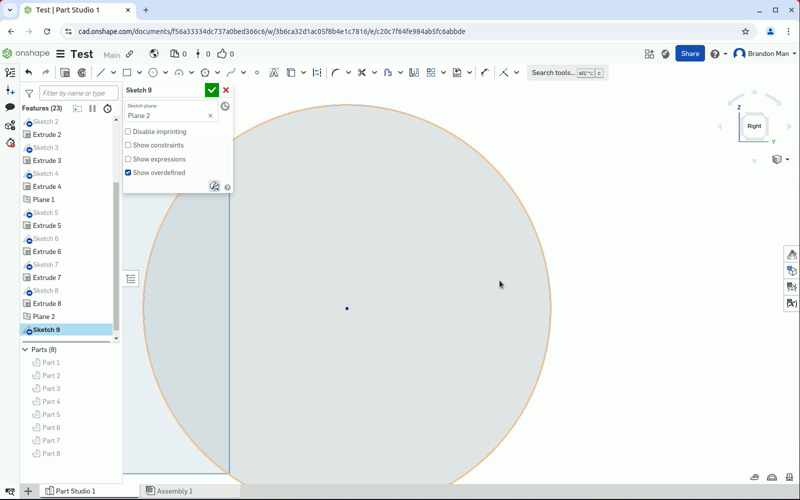
scroll(-6)
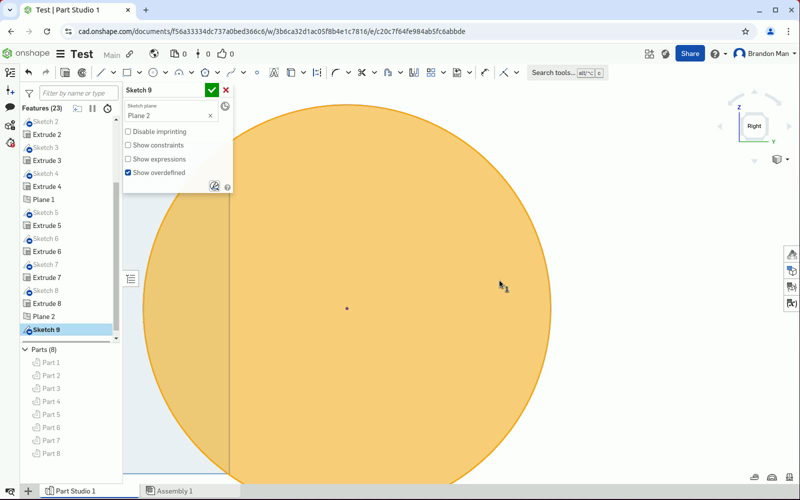
scroll(-6)
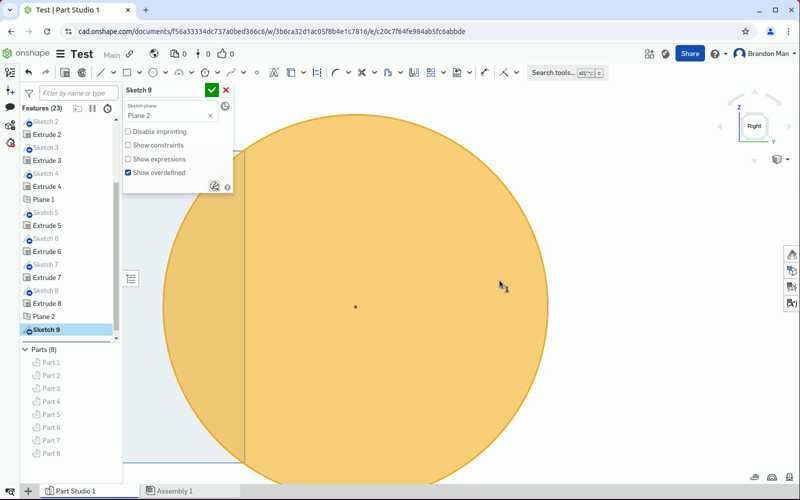
scroll(-6)
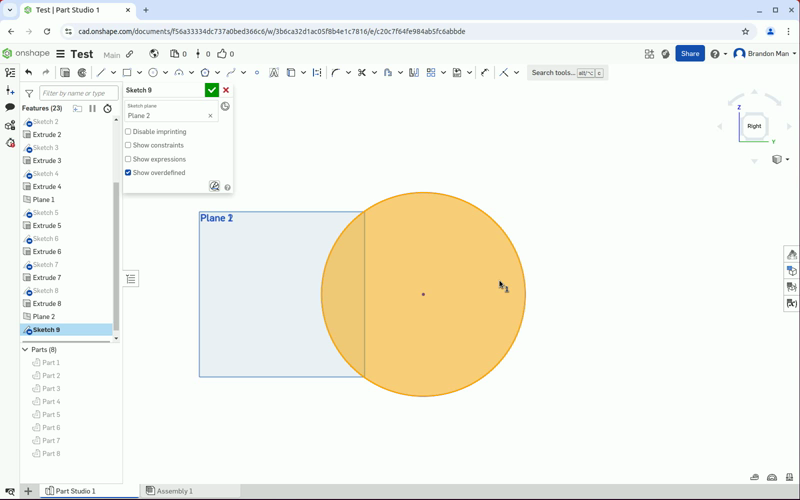
scroll(-6)
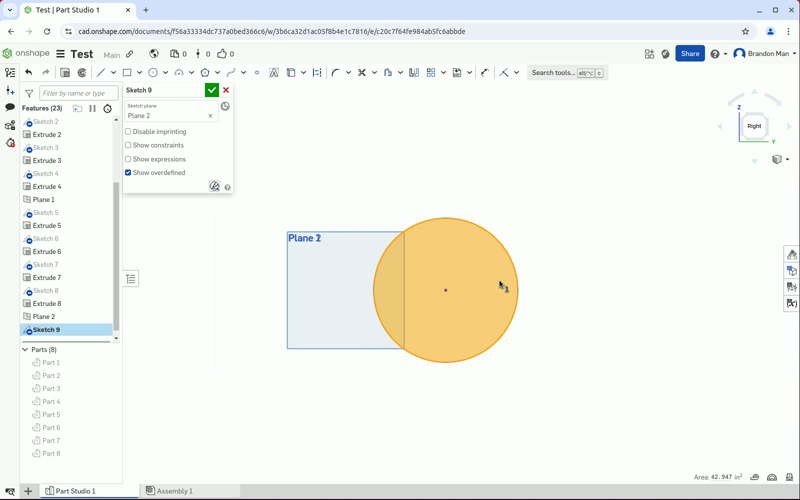
scroll(-6)
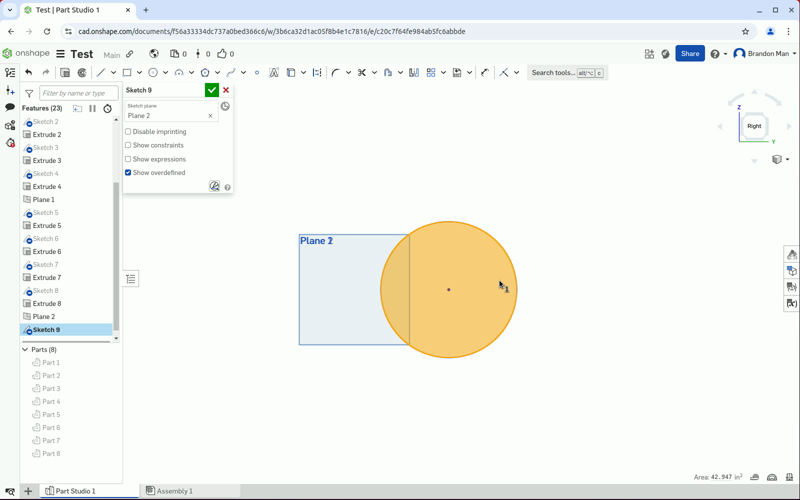
scroll(-6)
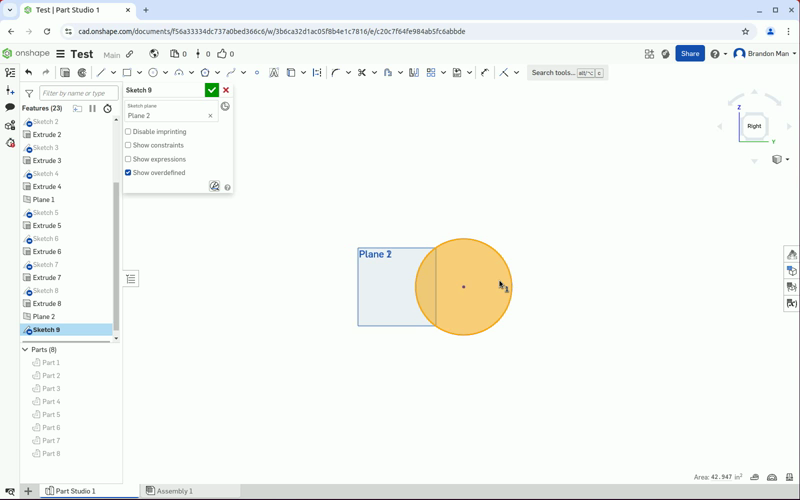
scroll(-6)
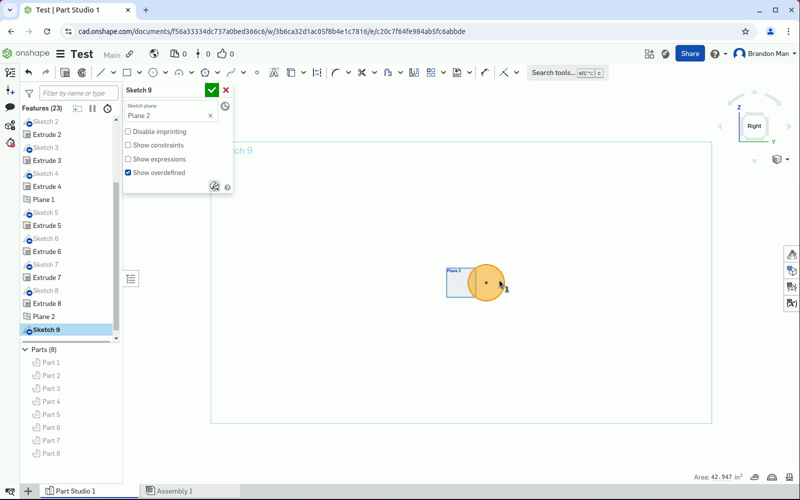
mouse_move(73, 352)
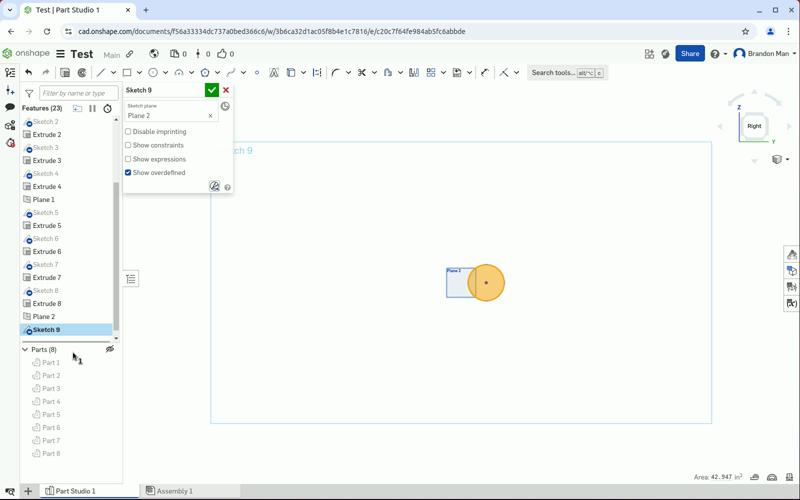
key(shift+y)
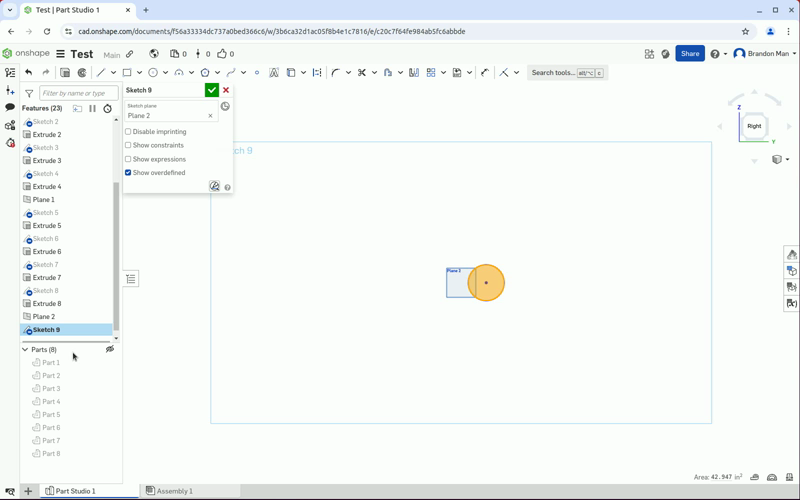
key(shift+e)
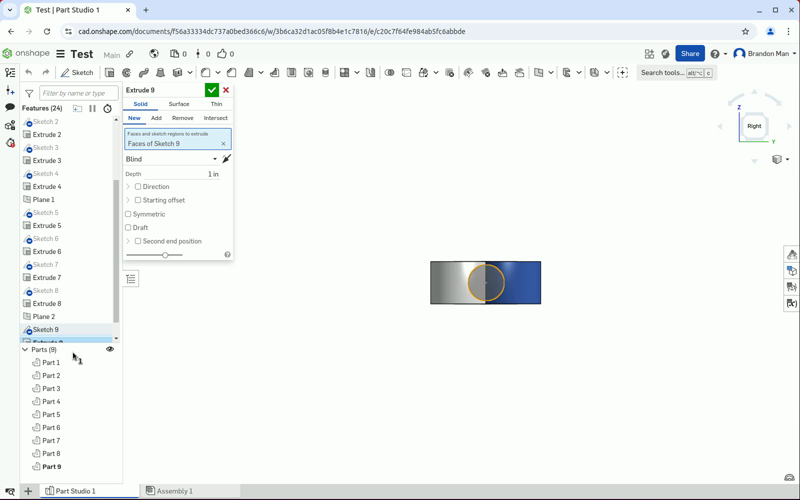
mouse_move(143, 106)
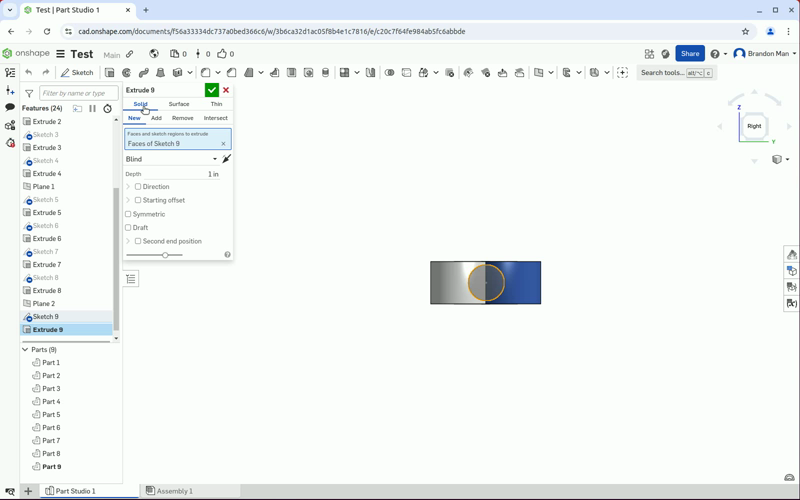
click(143, 106)
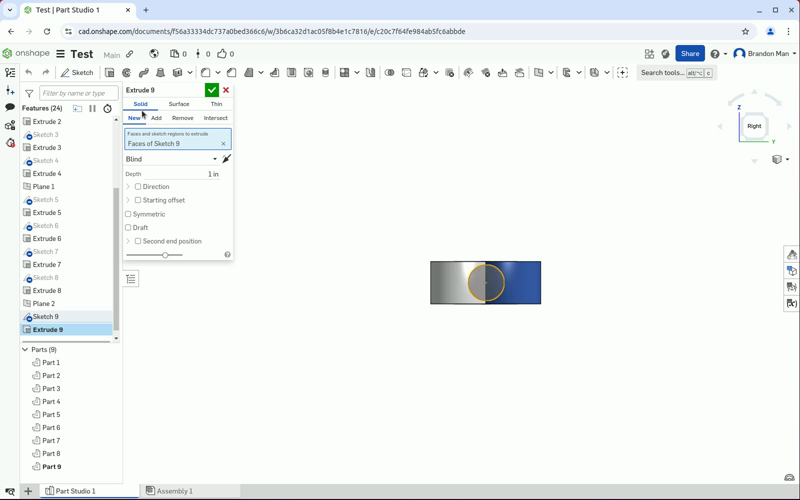
mouse_move(137, 120)
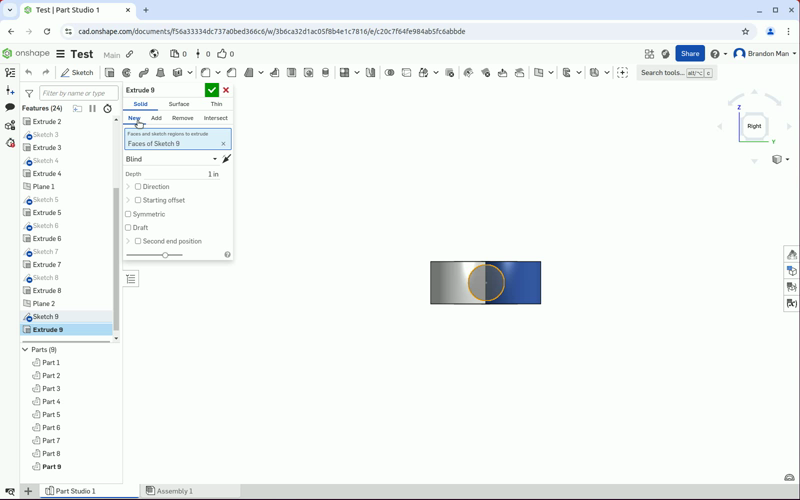
click(137, 120)
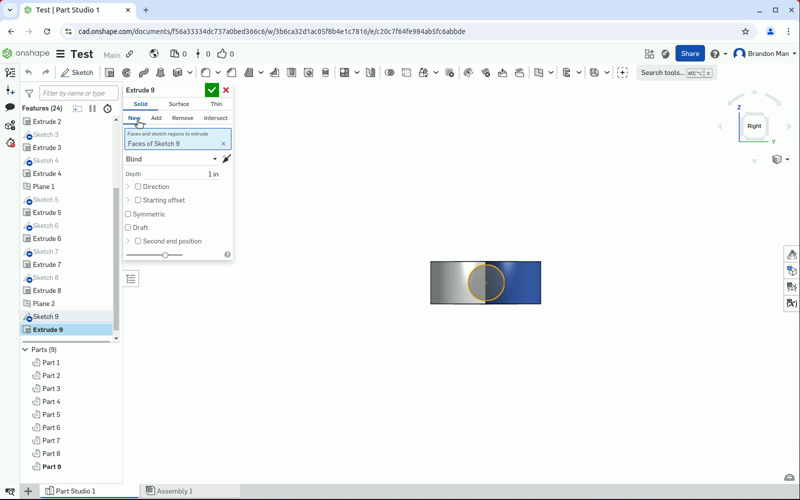
key(tab, 4)
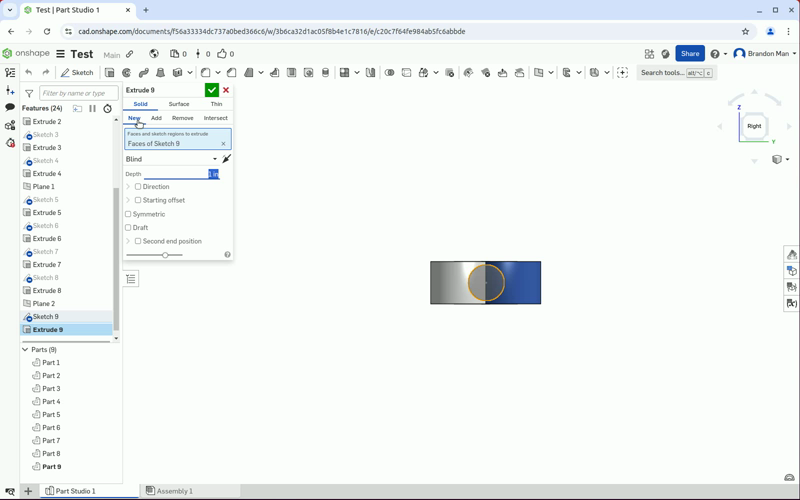
text(25.756)
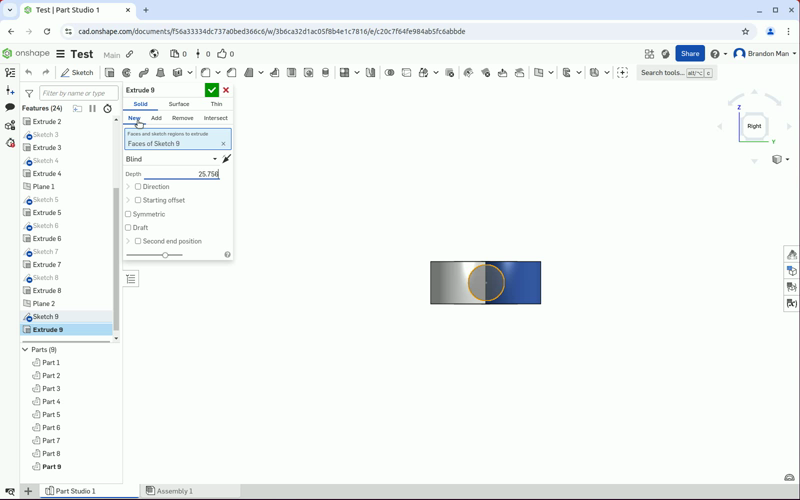
key(enter)
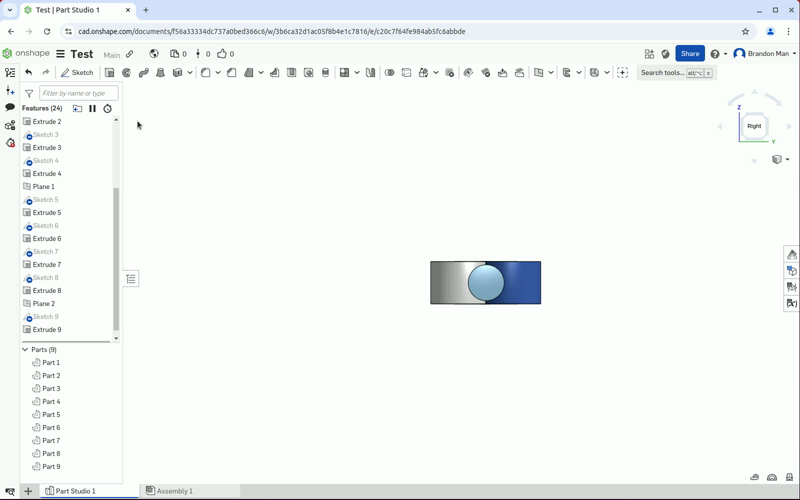
key(shift+h)
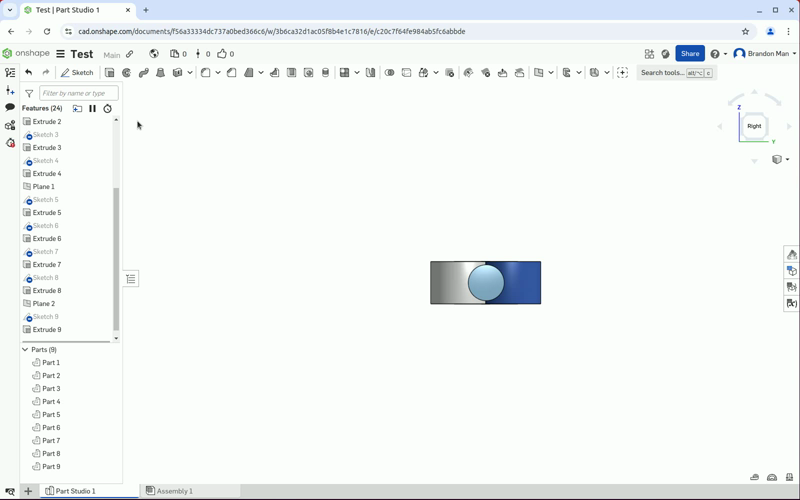
key(shift+h)
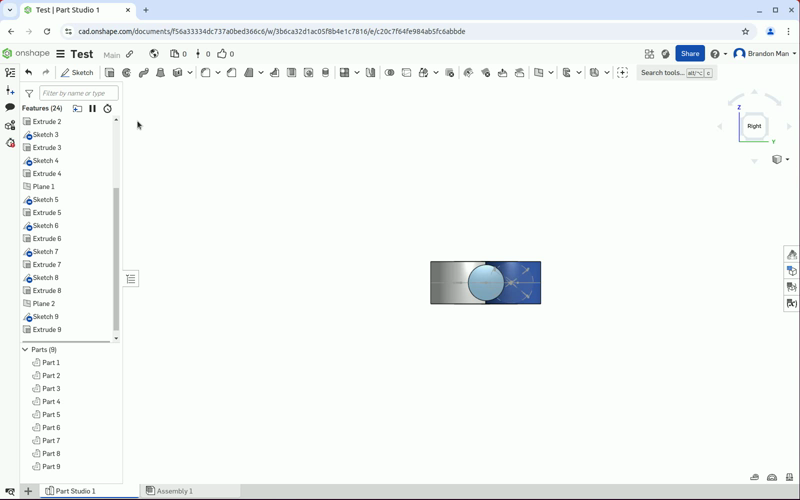
key(shift+7)
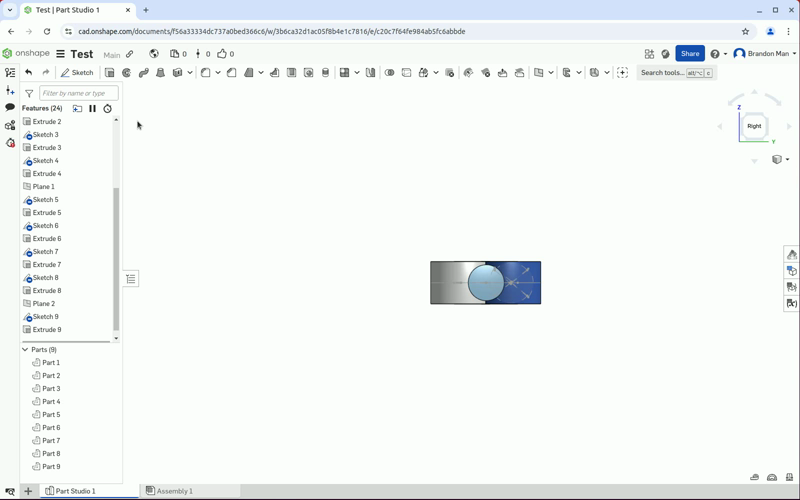
key(right, 2)
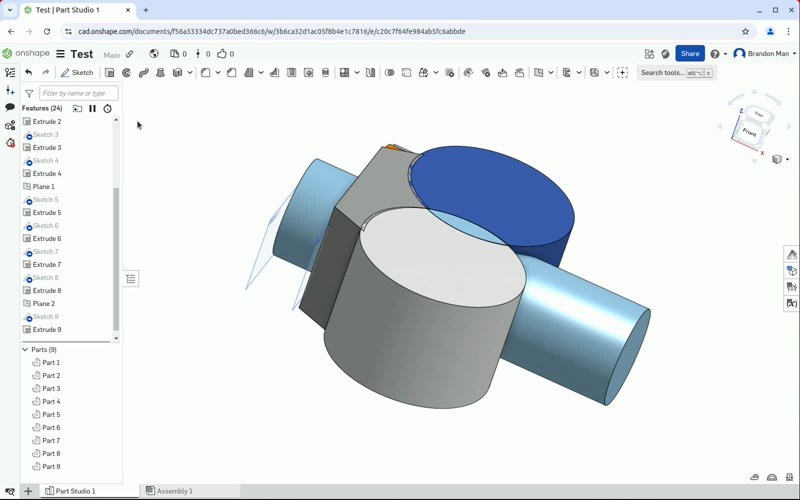
key(down, 2)
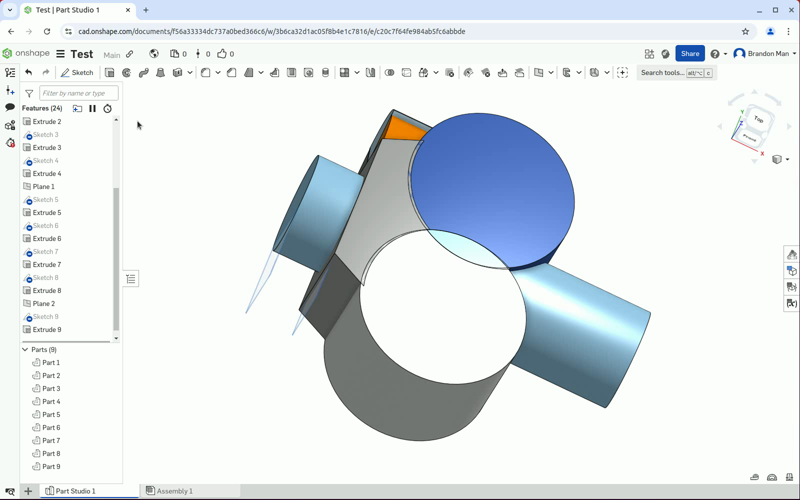
key(up, 2)
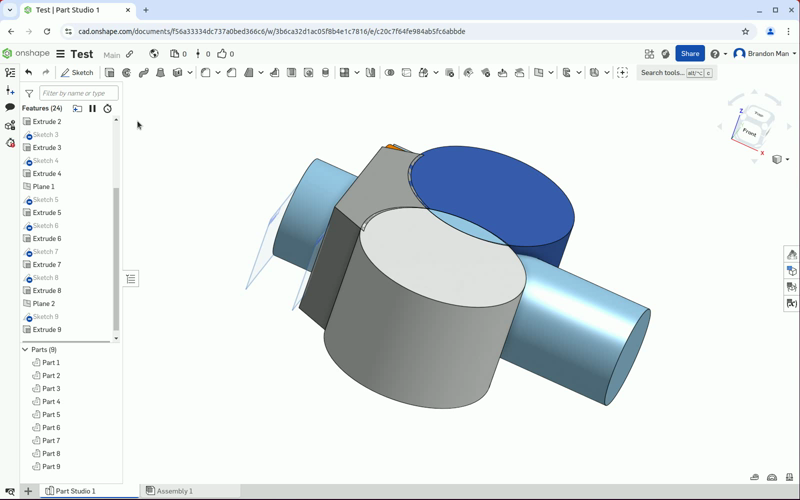
key(left, 2)
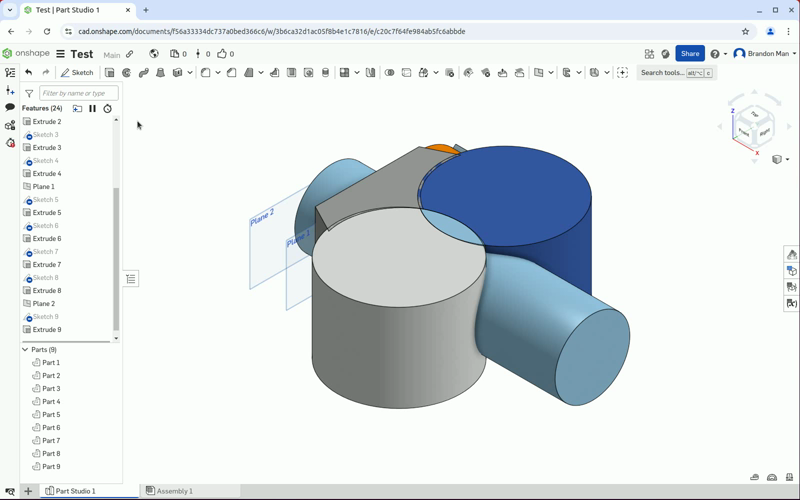
mouse_move(69, 85)
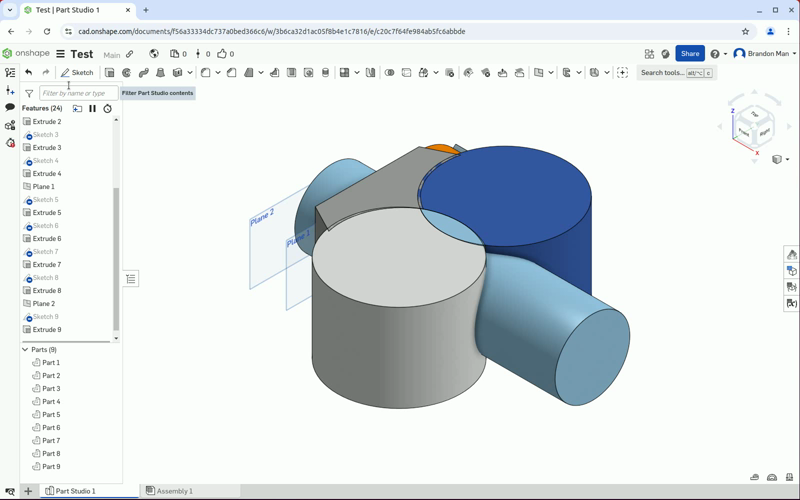
click(69, 85)